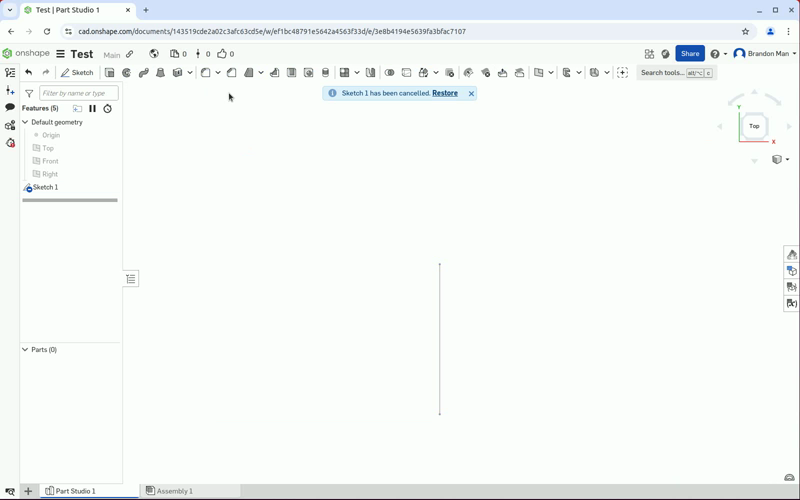
key(shift+h)
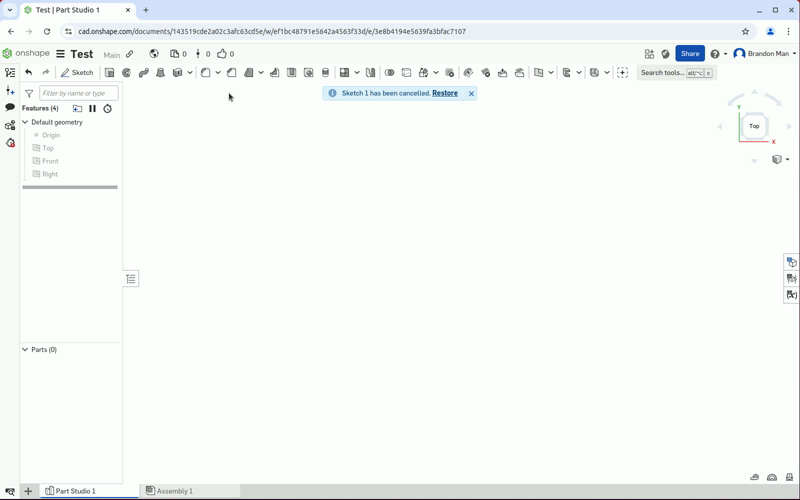
mouse_move(73, 352)
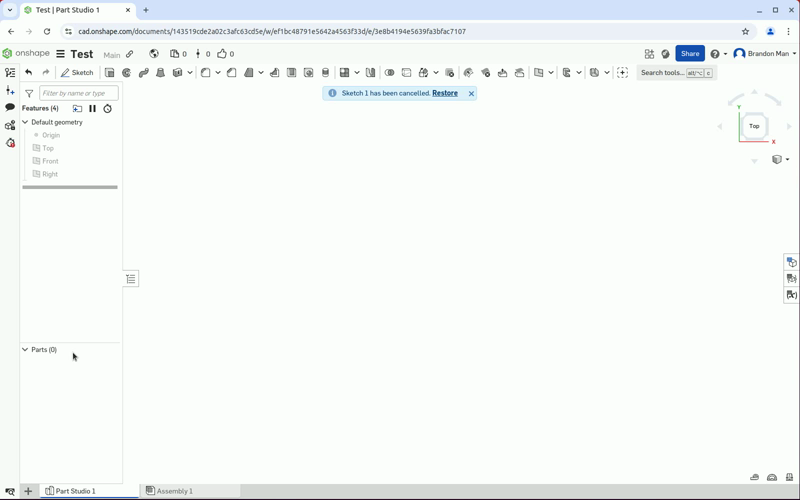
key(y)
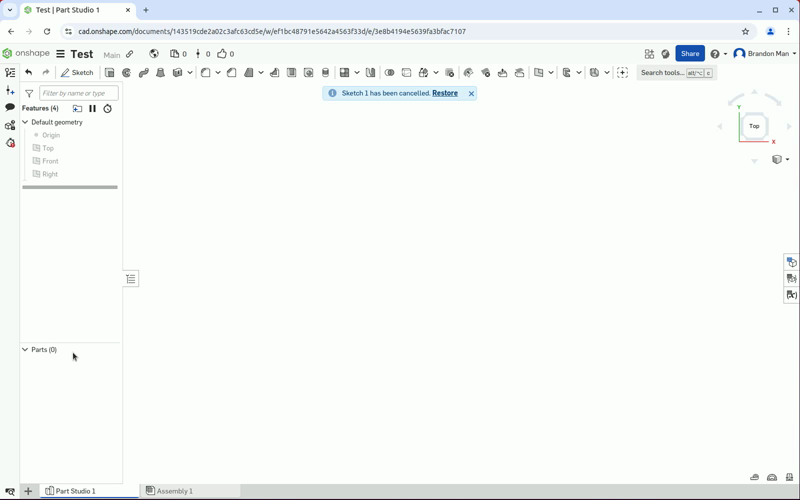
key(shift+p)
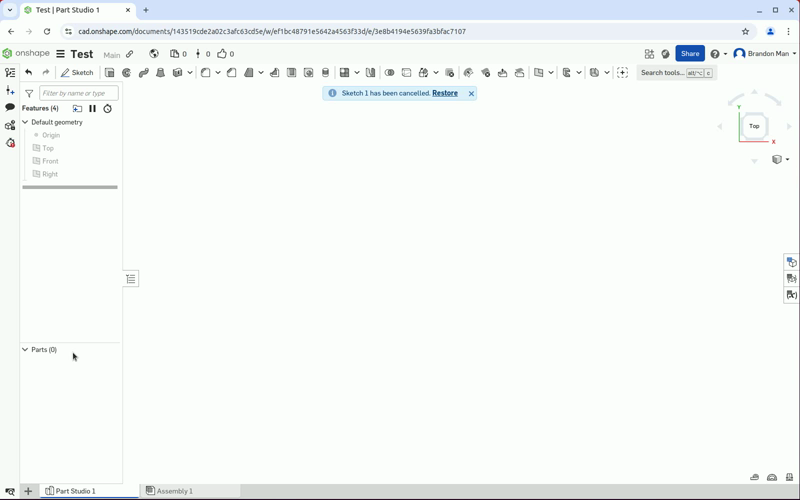
key(space)
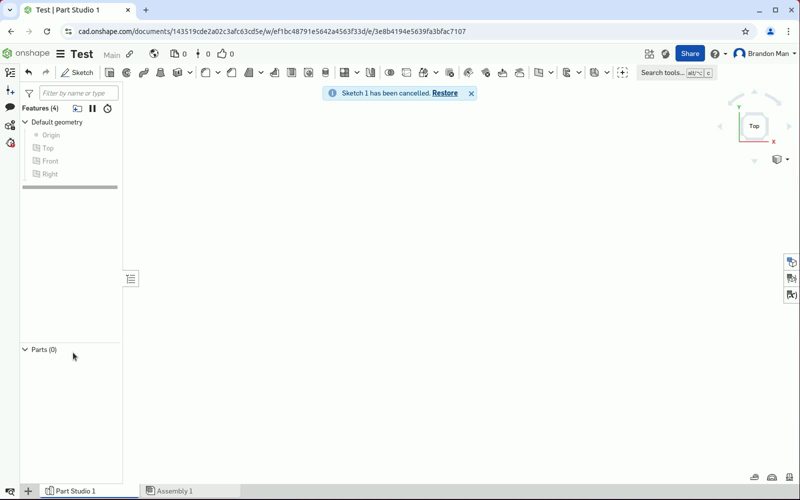
key_down(shift)
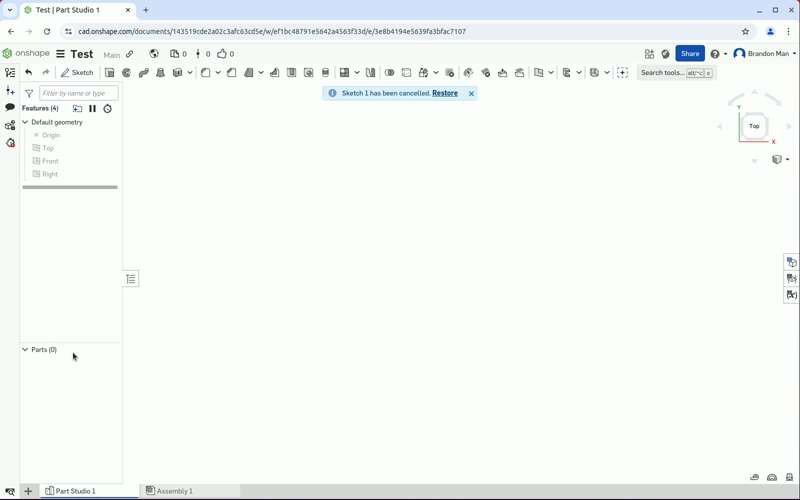
key(up)
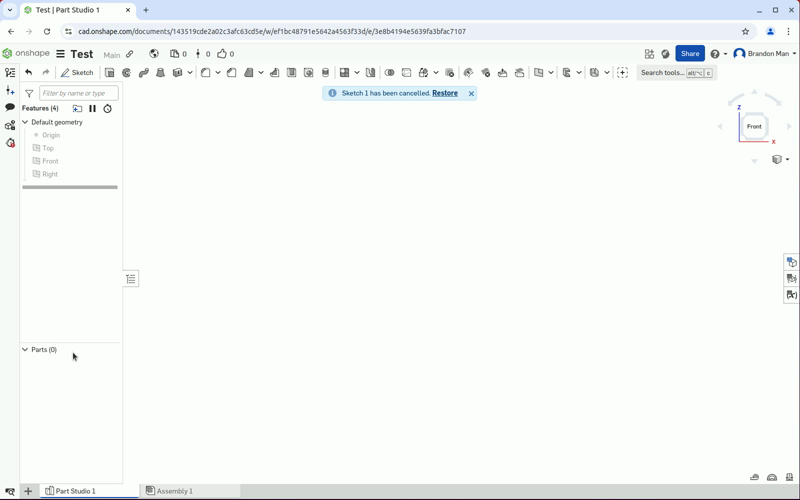
key_up(shift)
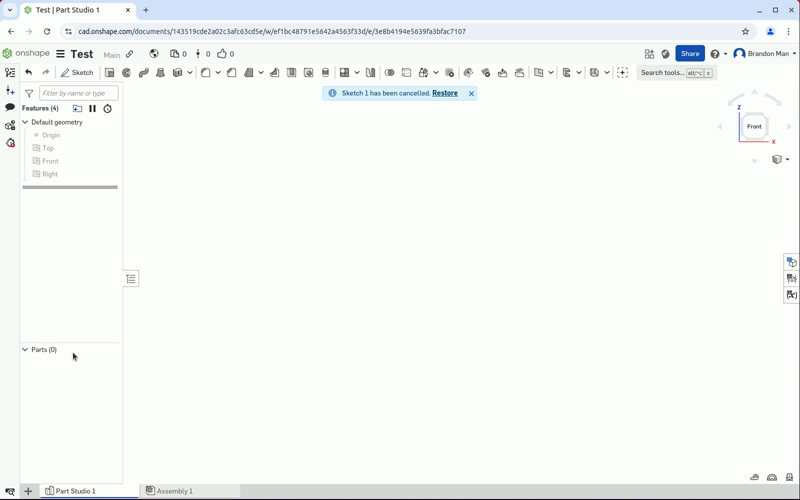
mouse_move(73, 352)
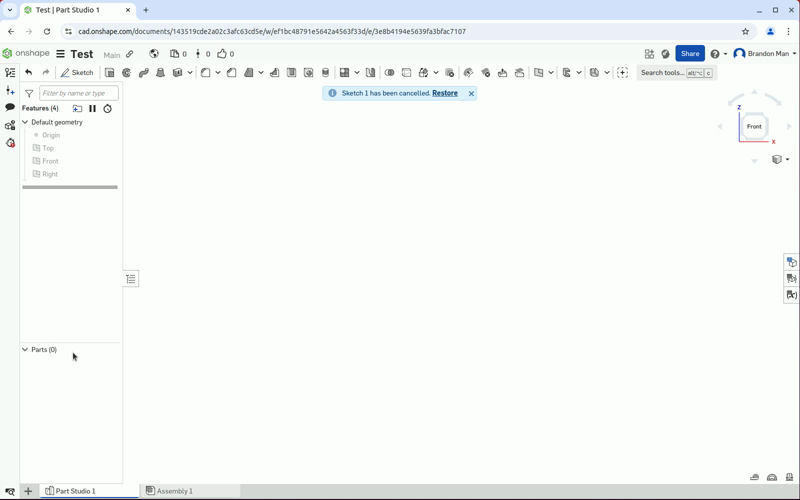
key(shift+y)
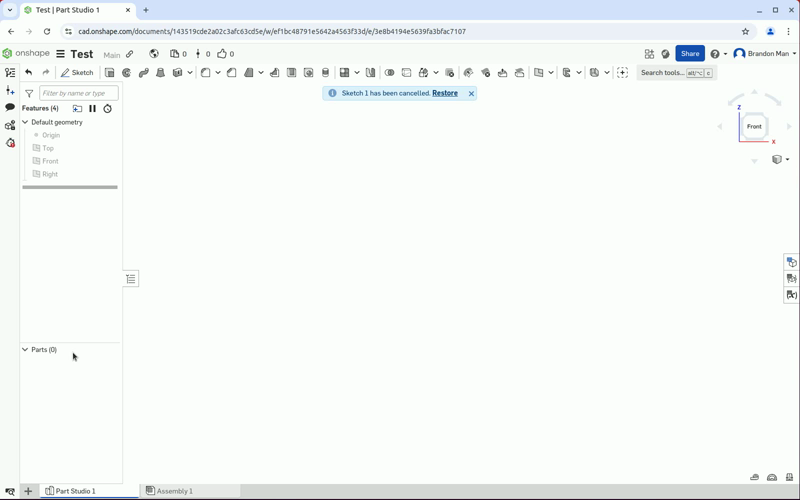
key(shift+s)
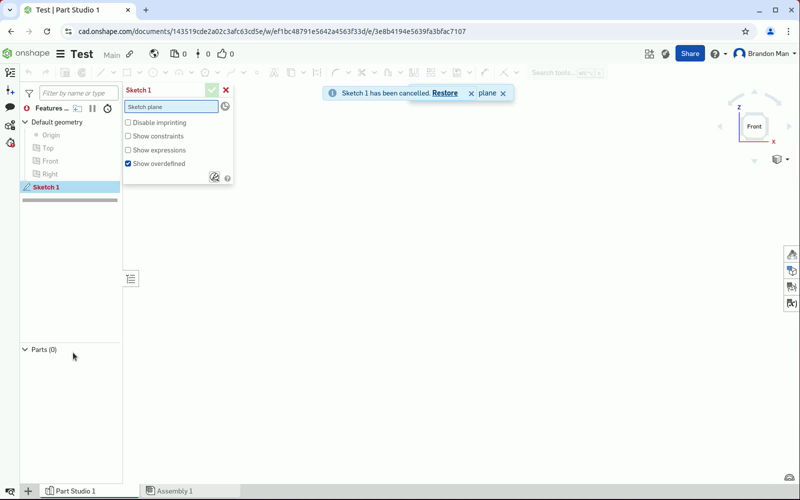
mouse_move(73, 163)
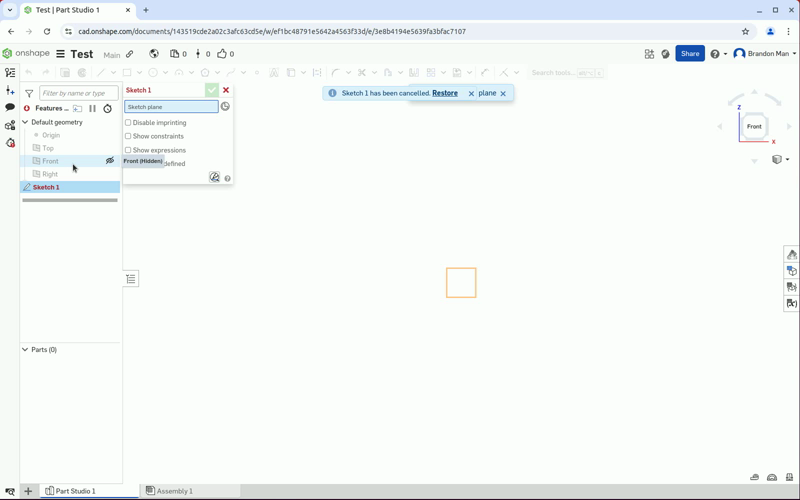
click(73, 163)
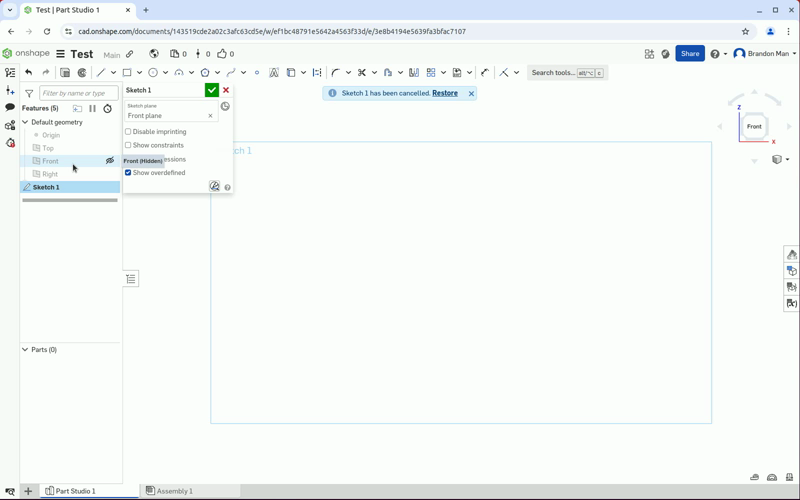
mouse_move(73, 352)
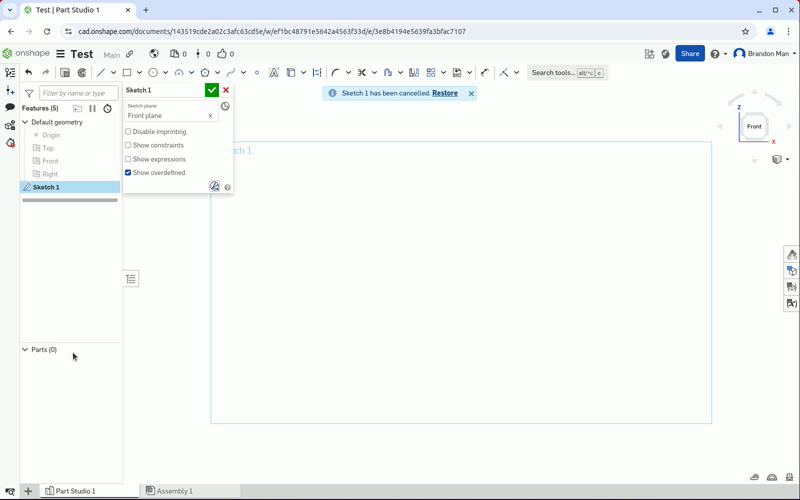
key(y)
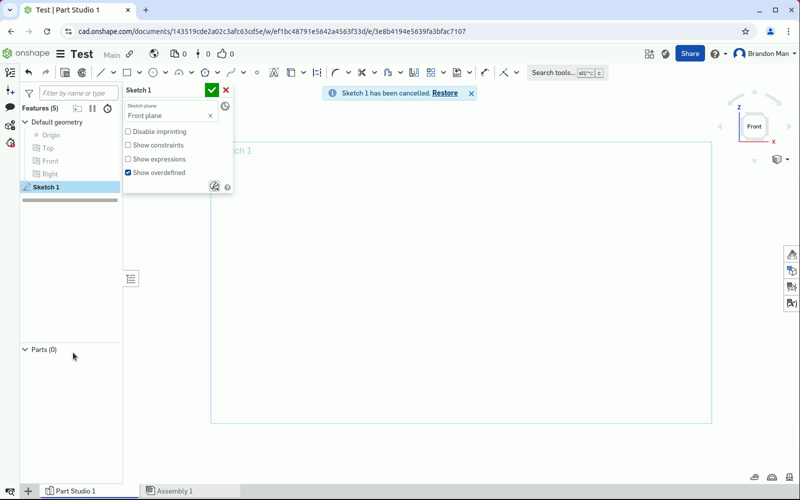
key(l)
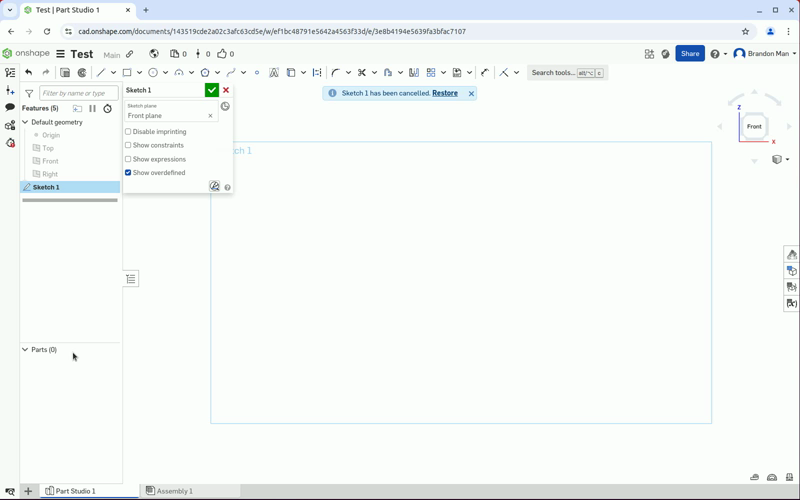
key_down(shift)
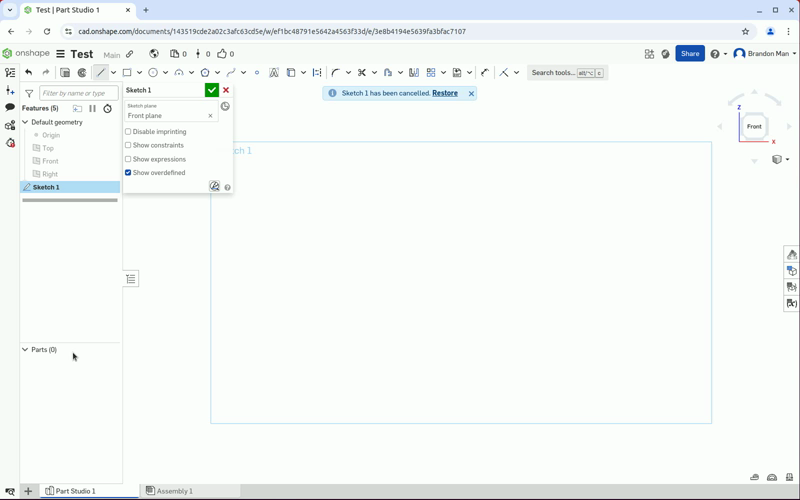
mouse_move(399, 334)
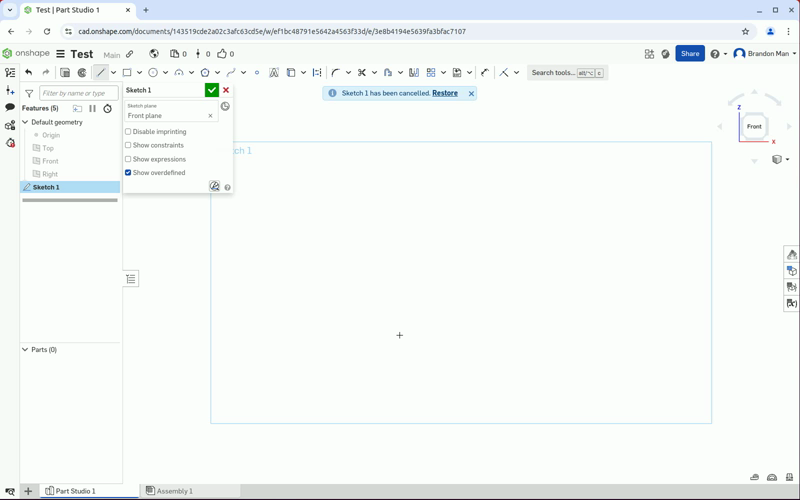
click(399, 334)
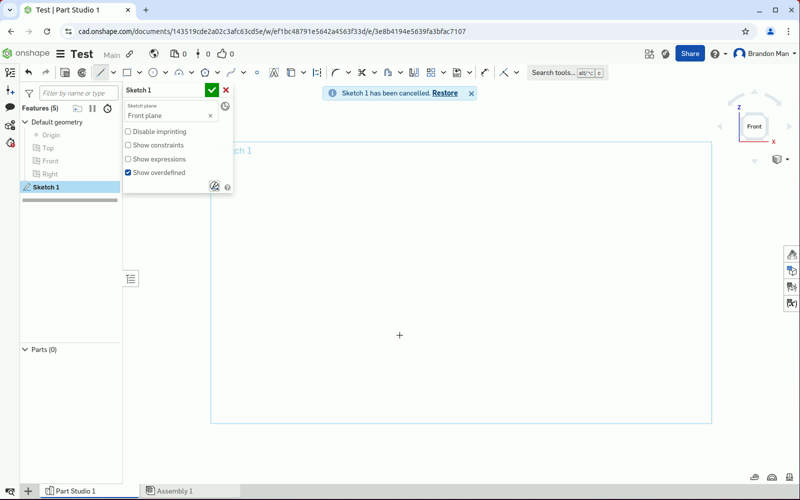
key_up(shift)
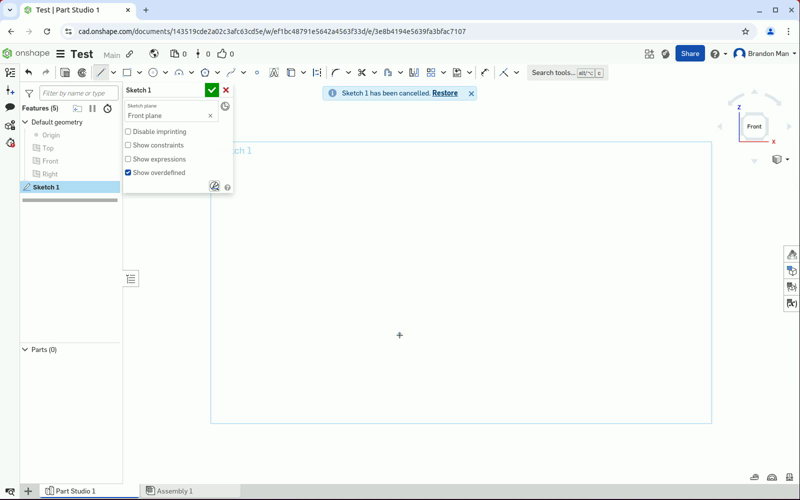
key_down(shift)
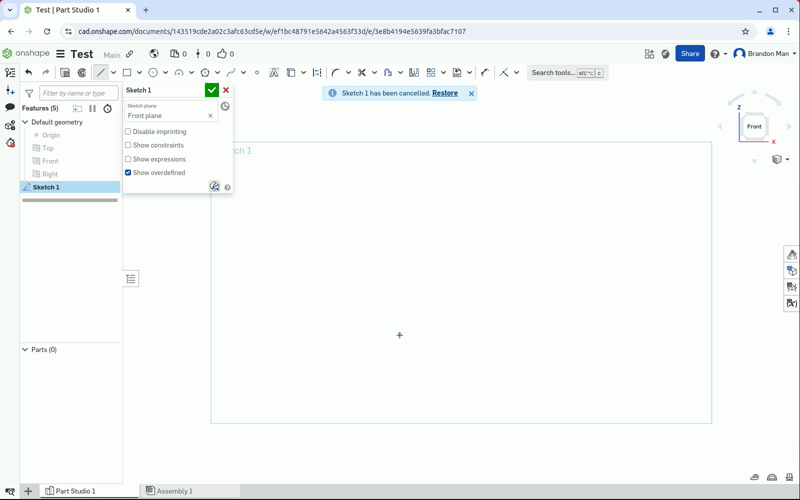
mouse_move(429, 334)
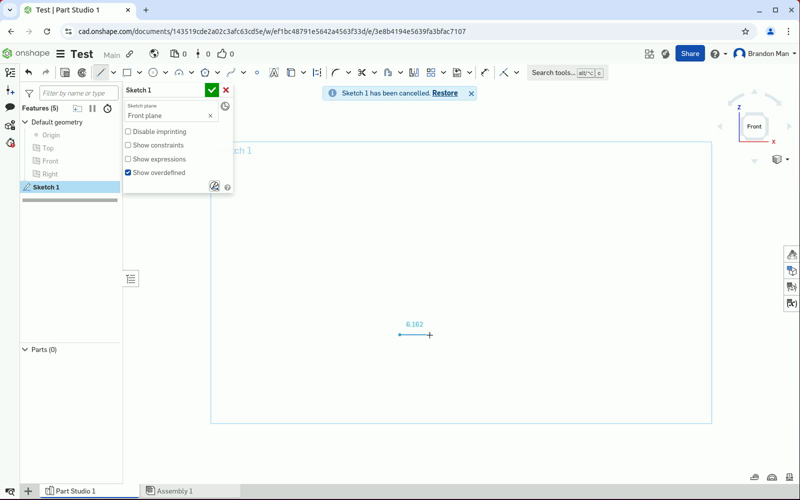
mouse_move(399, 304)
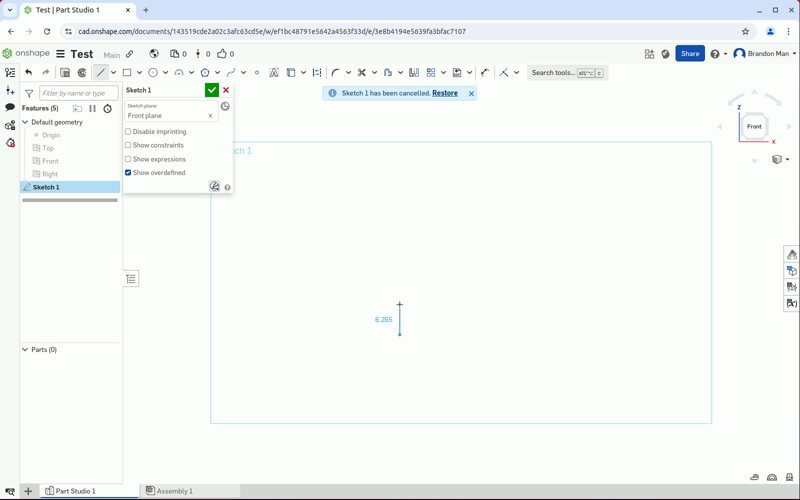
click(399, 304)
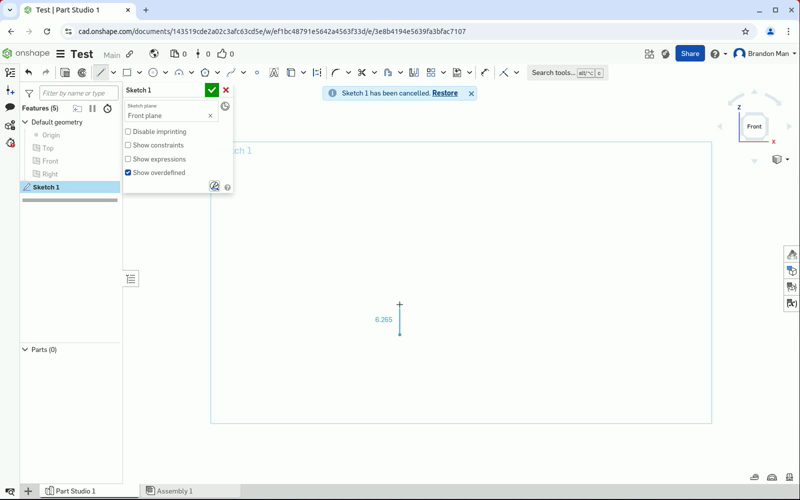
key_up(shift)
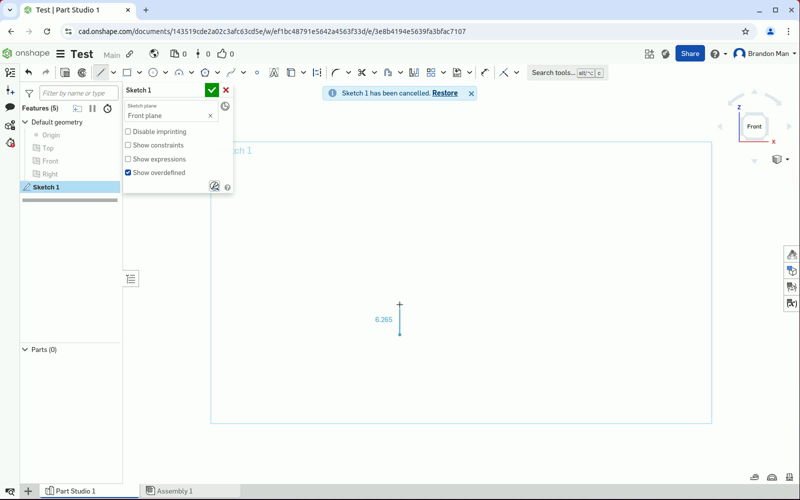
key(esc)
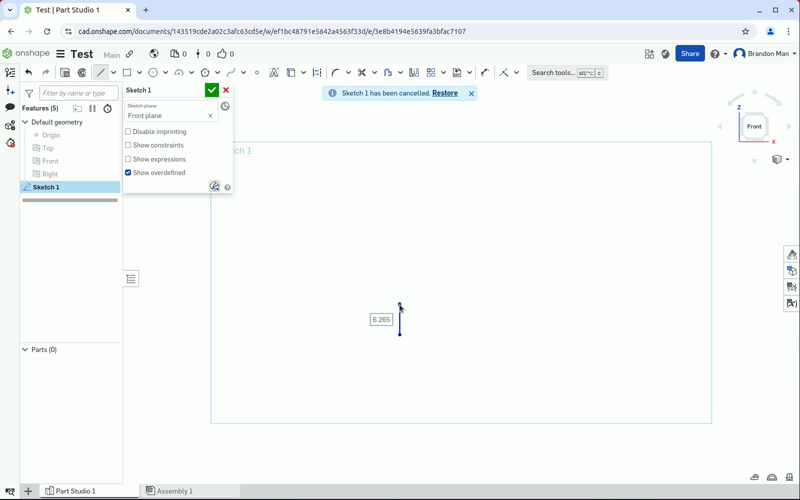
key(a)
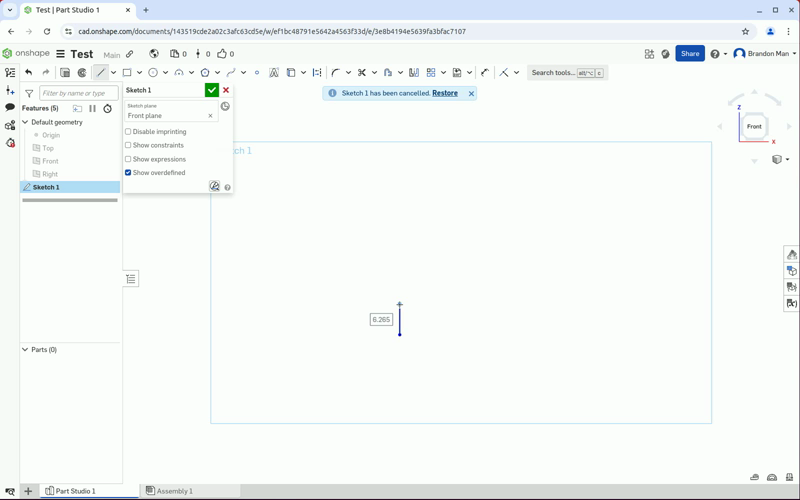
mouse_move(399, 304)
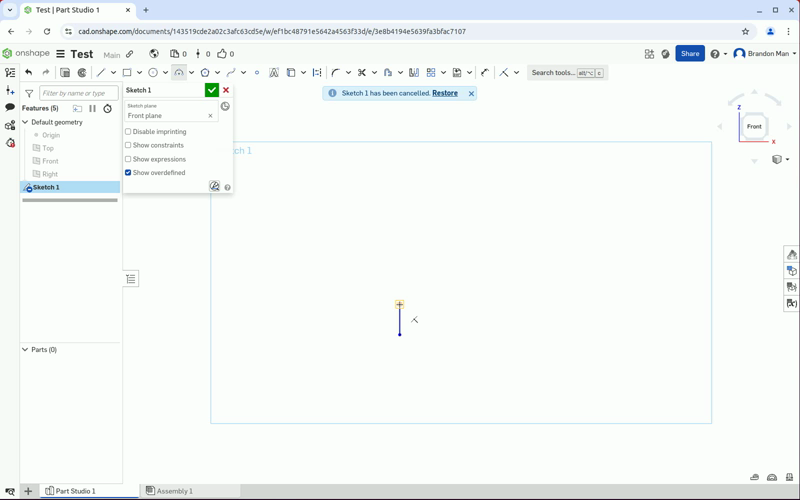
click(399, 304)
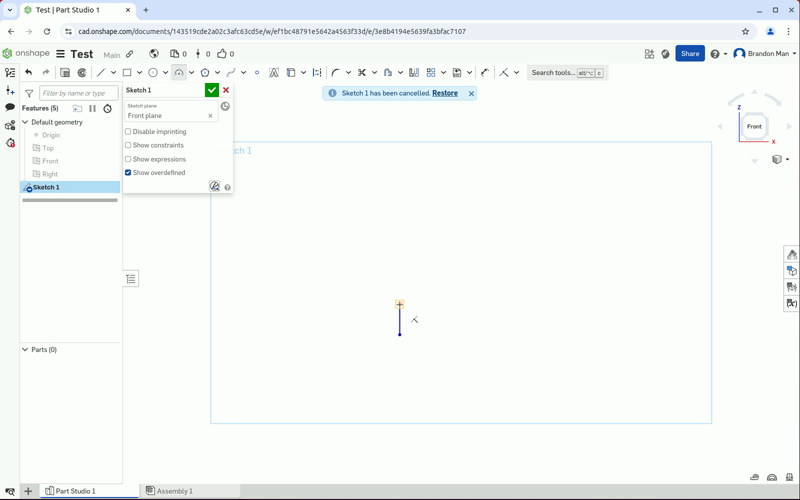
key_down(shift)
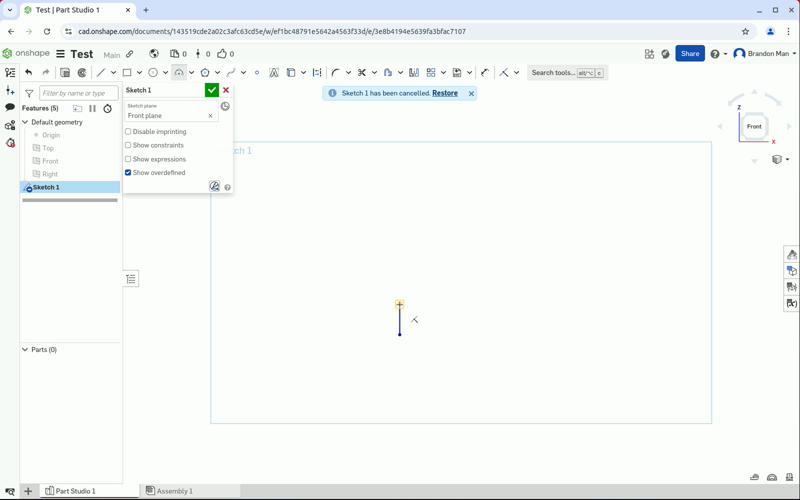
mouse_move(399, 262)
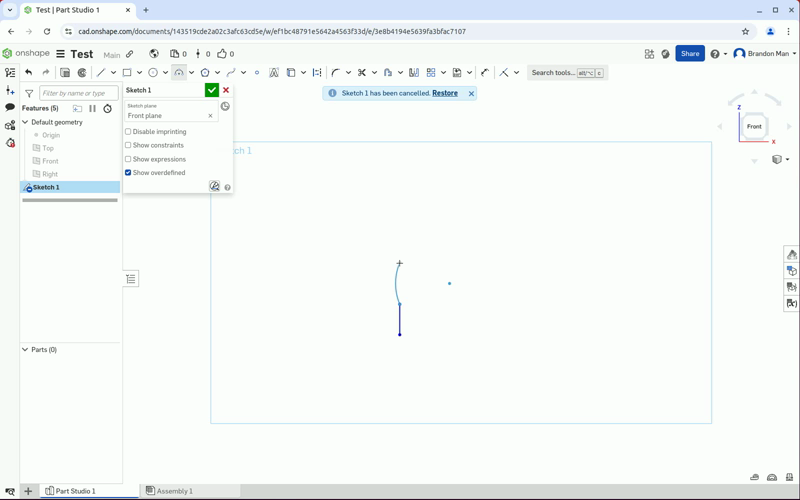
click(399, 262)
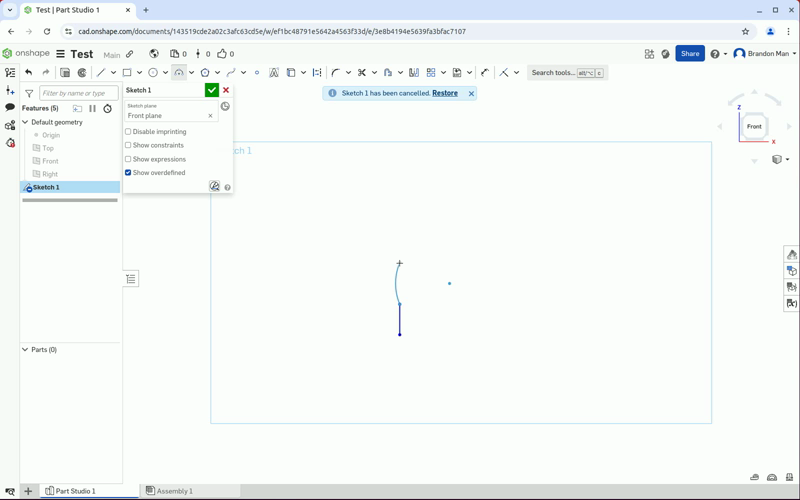
mouse_move(379, 283)
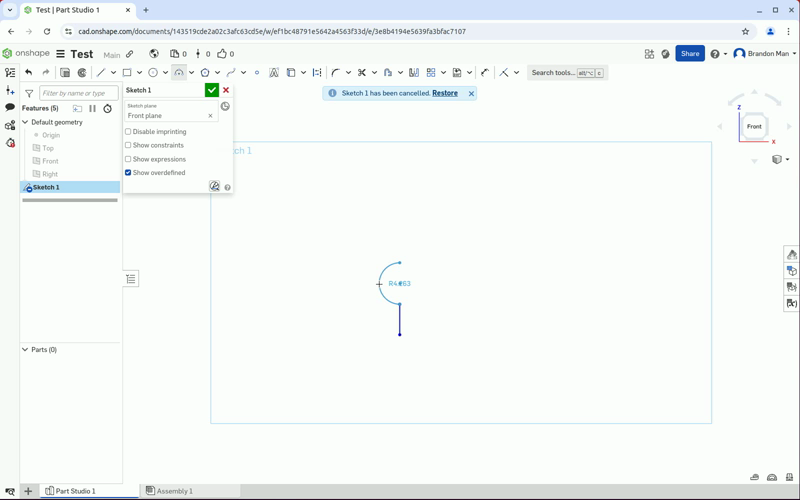
click(379, 283)
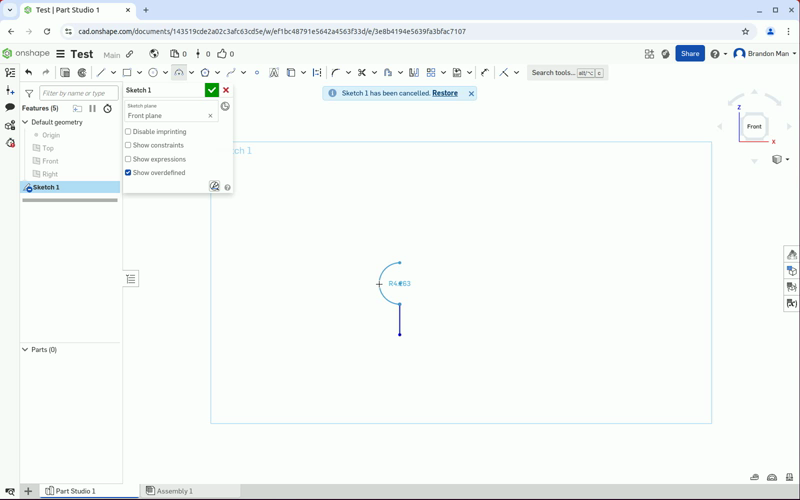
key_up(shift)
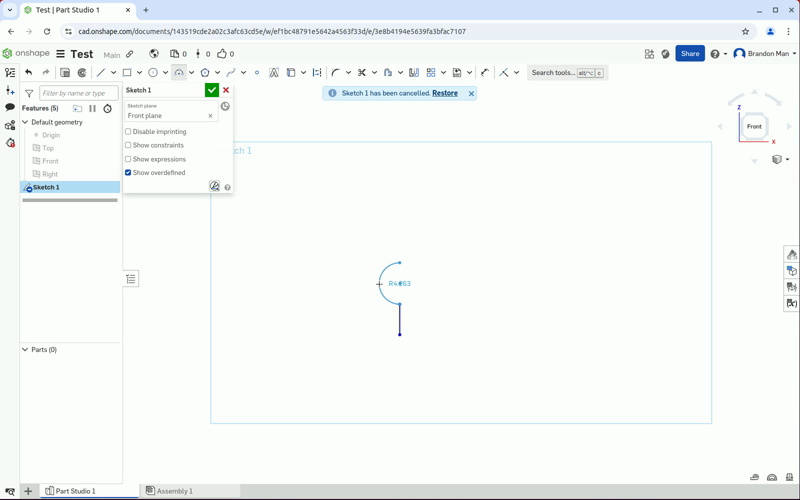
key(esc)
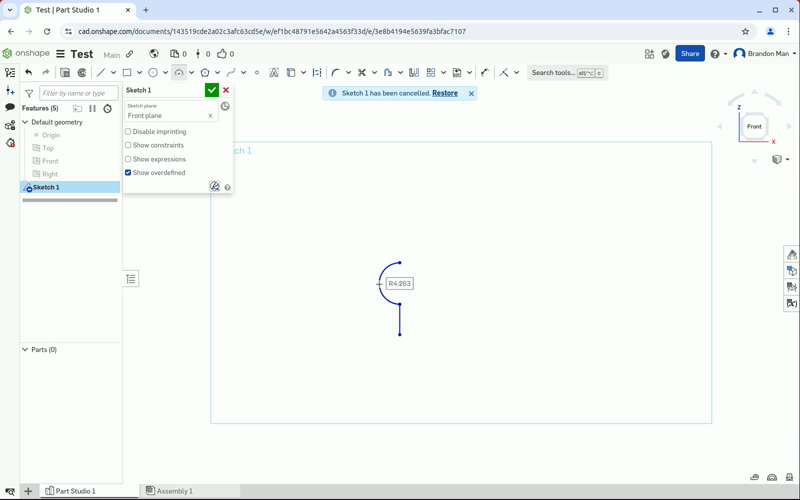
key(l)
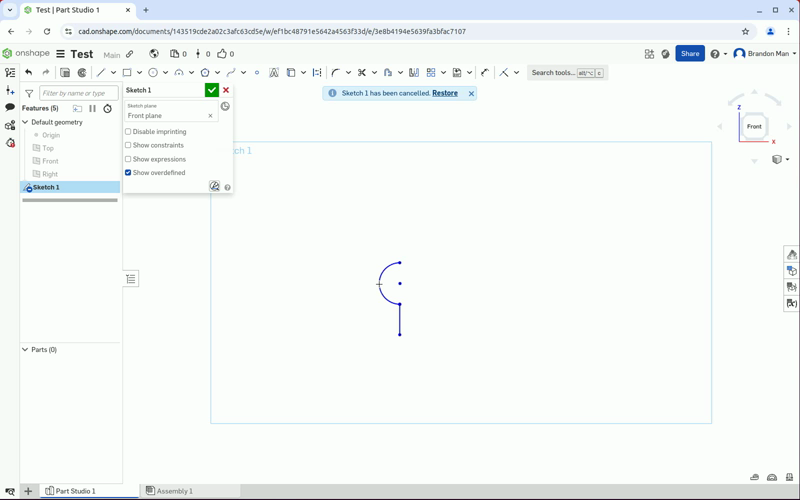
mouse_move(399, 262)
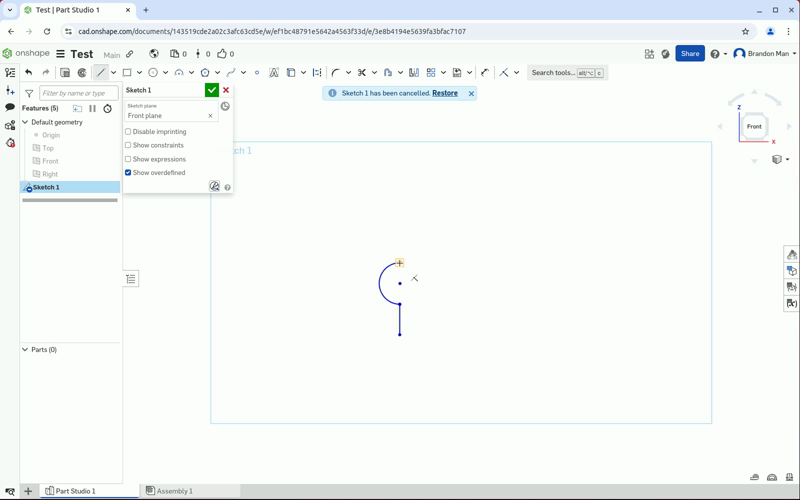
click(399, 262)
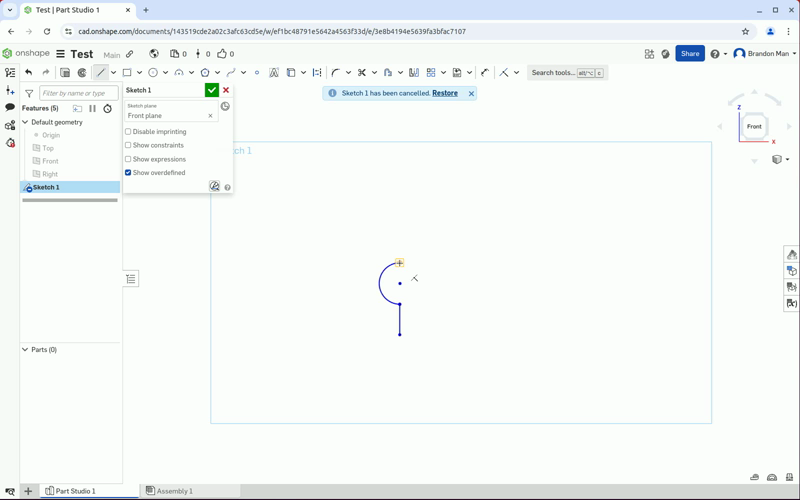
key_down(shift)
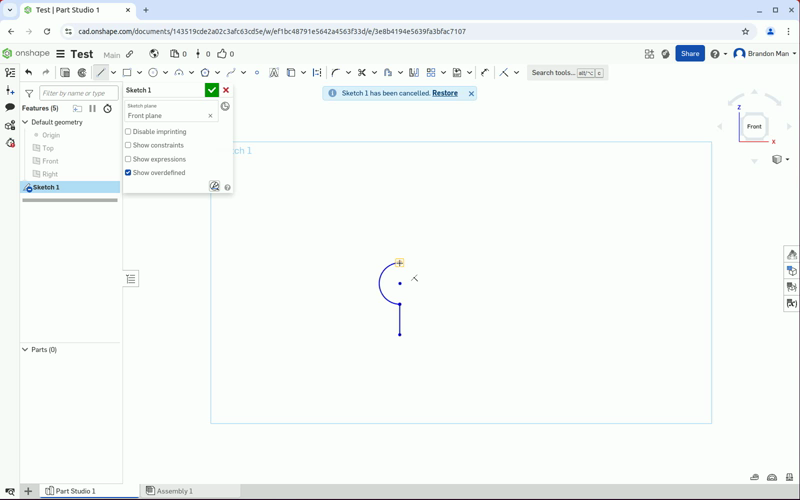
mouse_move(429, 262)
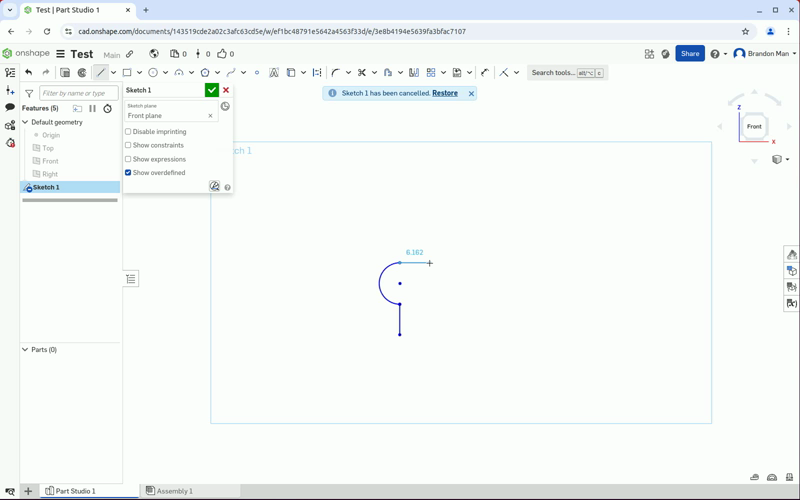
mouse_move(399, 231)
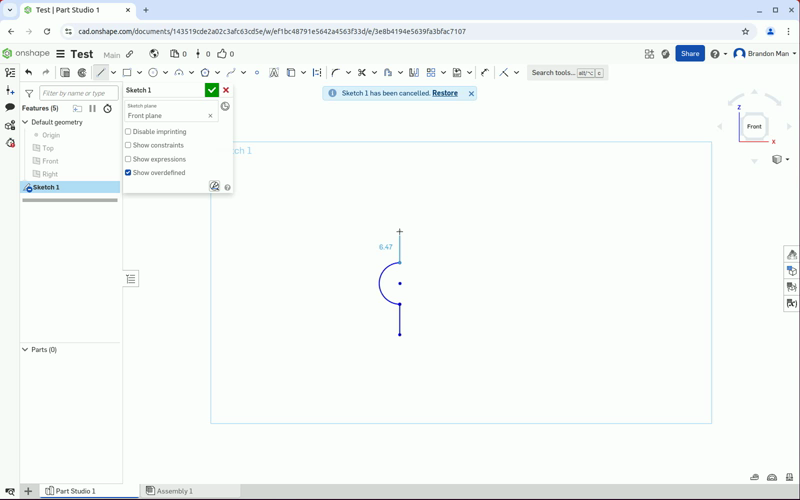
click(399, 231)
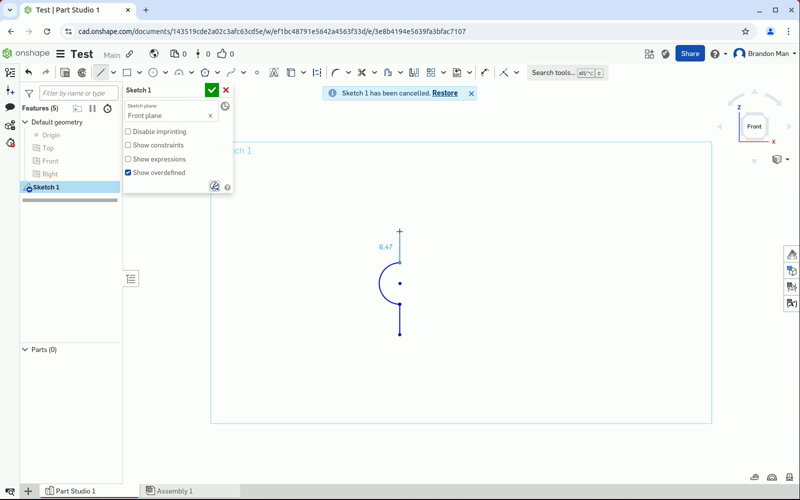
key_up(shift)
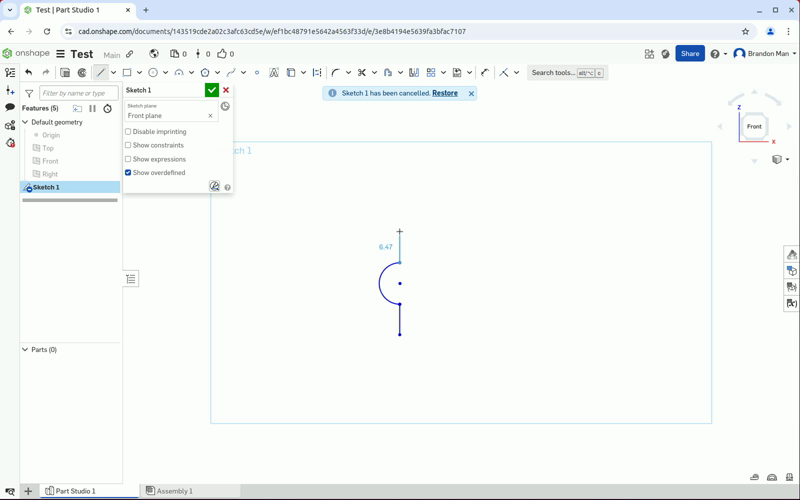
key(esc)
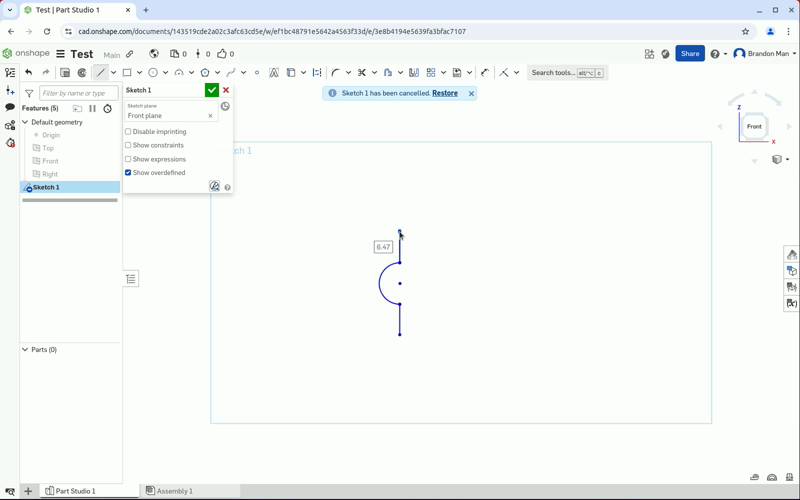
key(a)
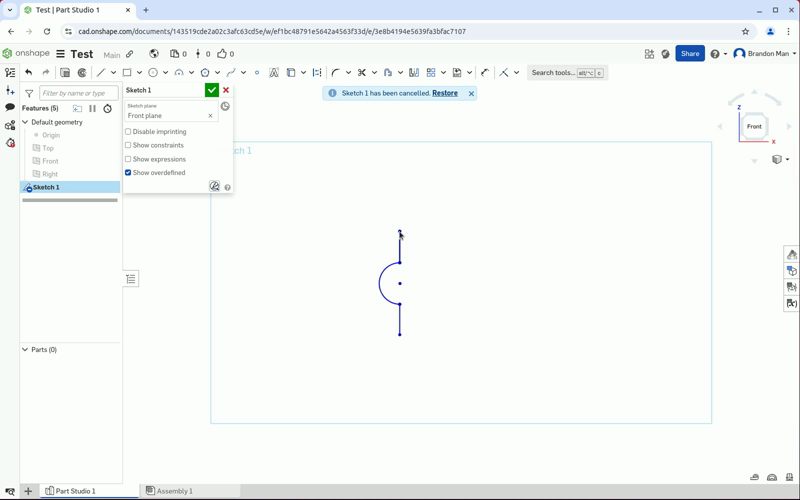
mouse_move(399, 231)
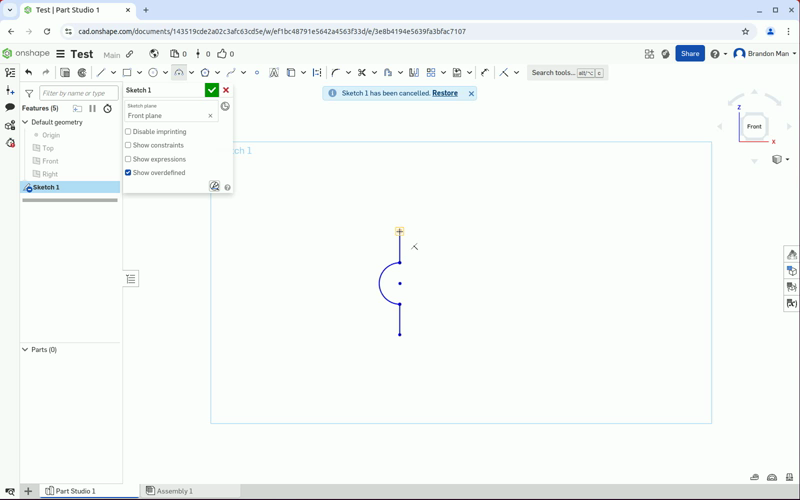
click(399, 231)
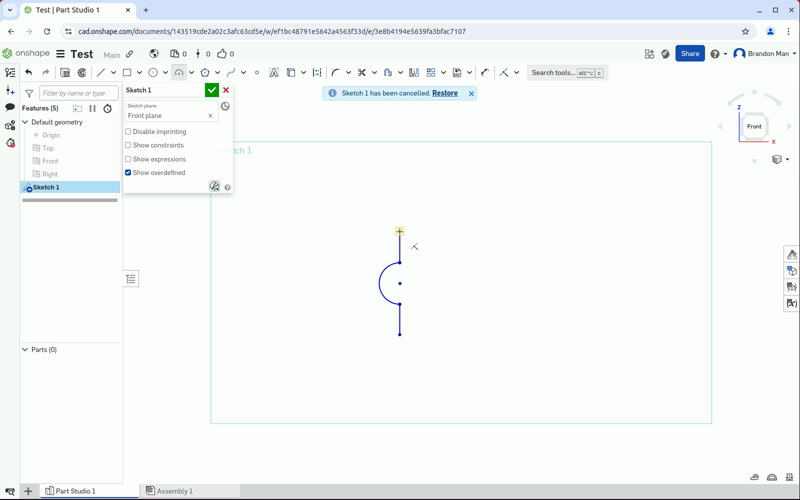
mouse_move(399, 334)
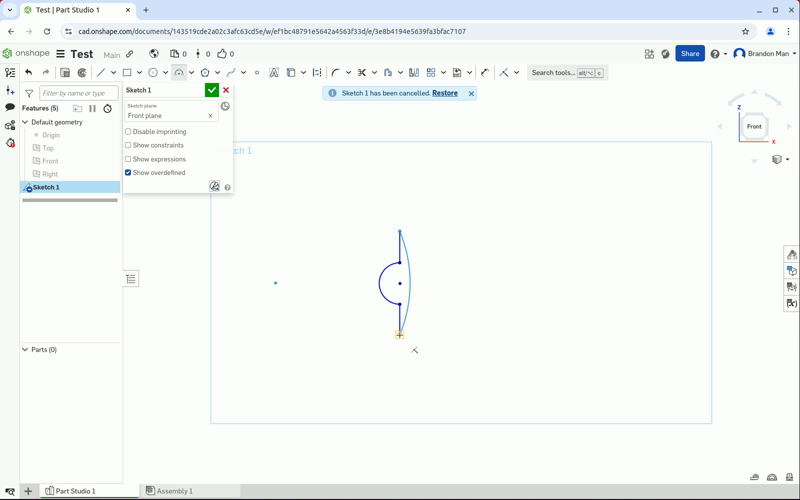
click(399, 334)
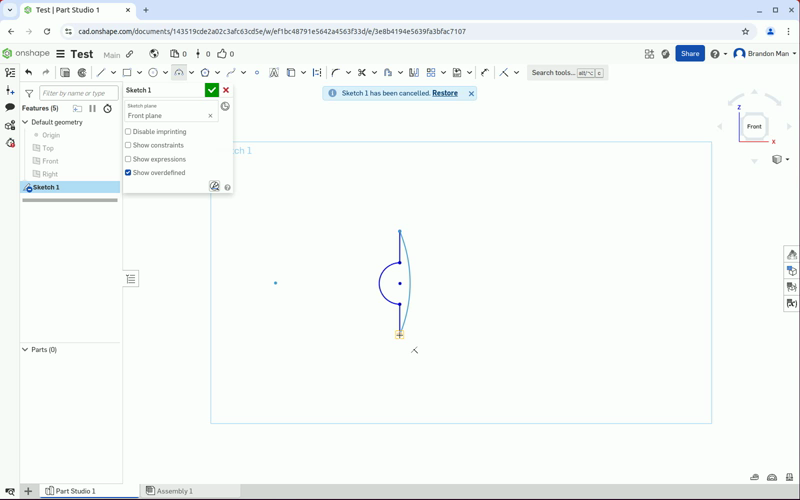
key_down(shift)
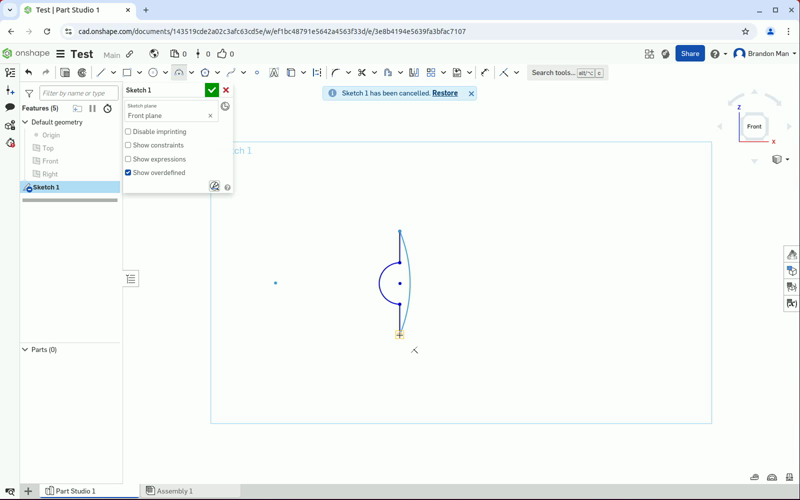
mouse_move(348, 282)
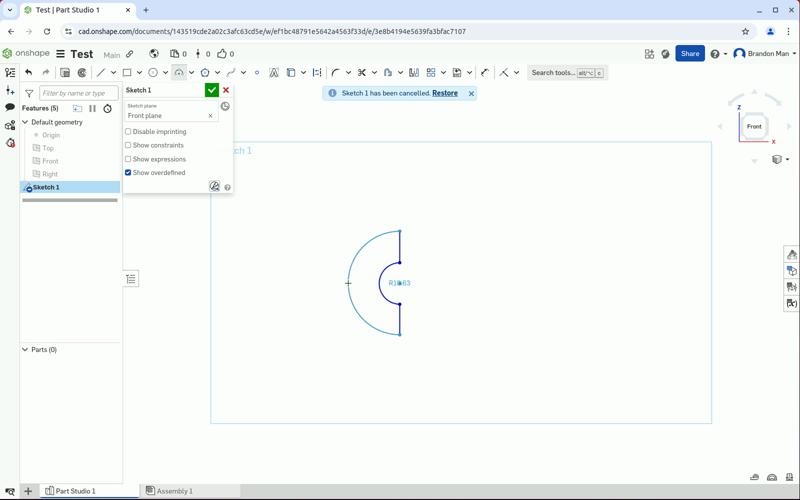
click(348, 282)
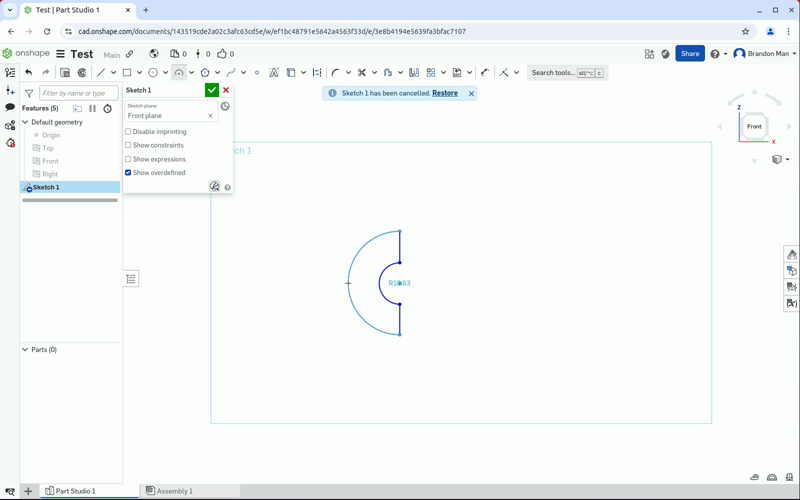
key_up(shift)
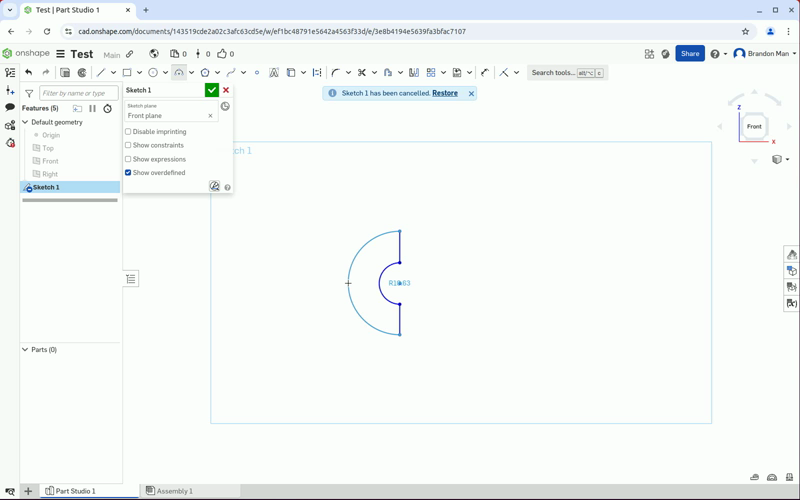
key(esc)
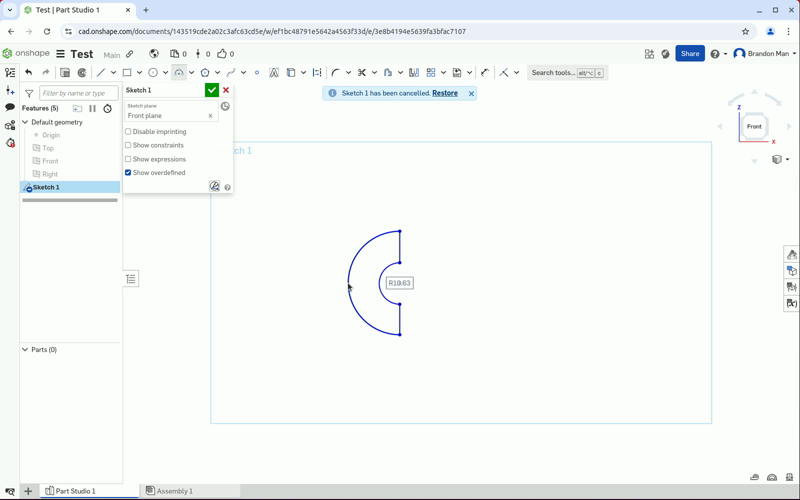
mouse_move(389, 330)
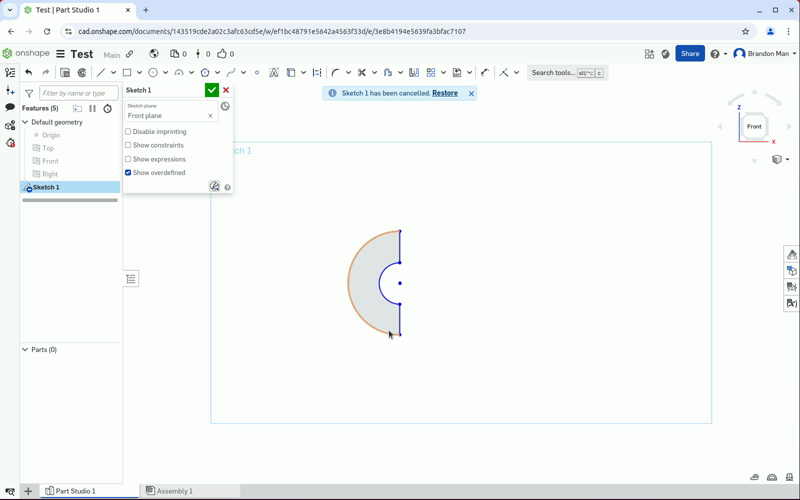
scroll(6)
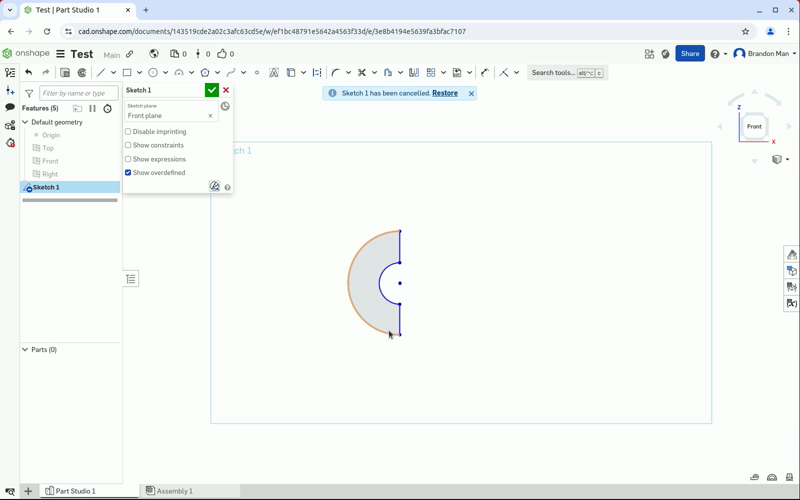
scroll(6)
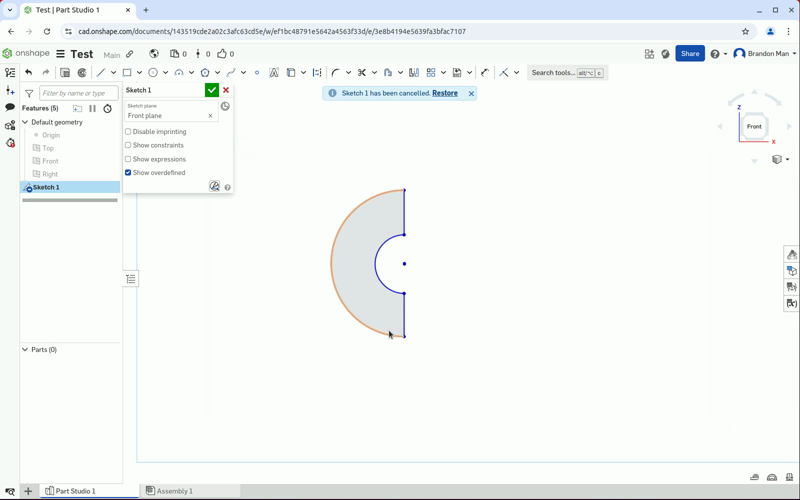
scroll(6)
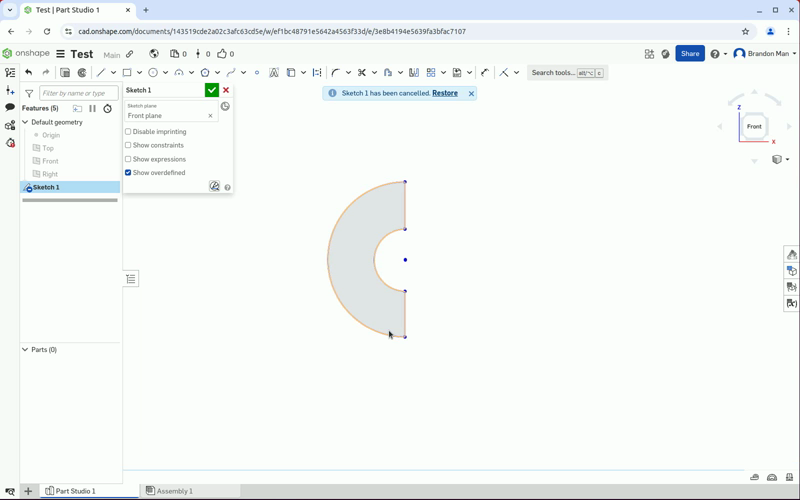
scroll(6)
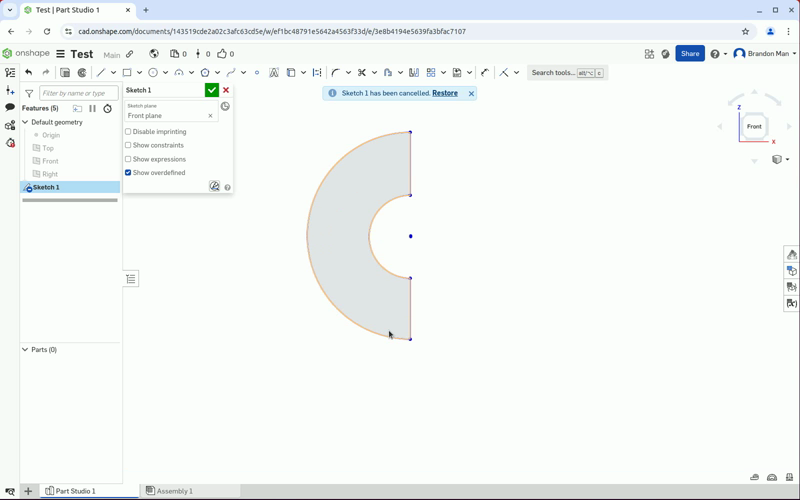
scroll(6)
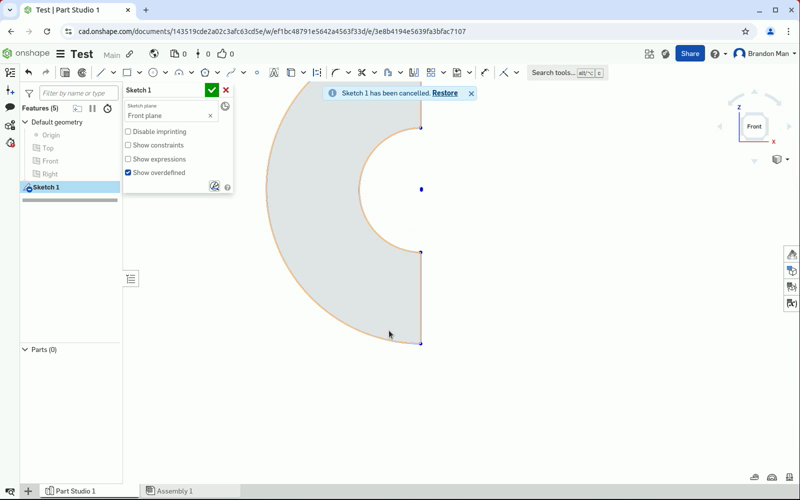
scroll(6)
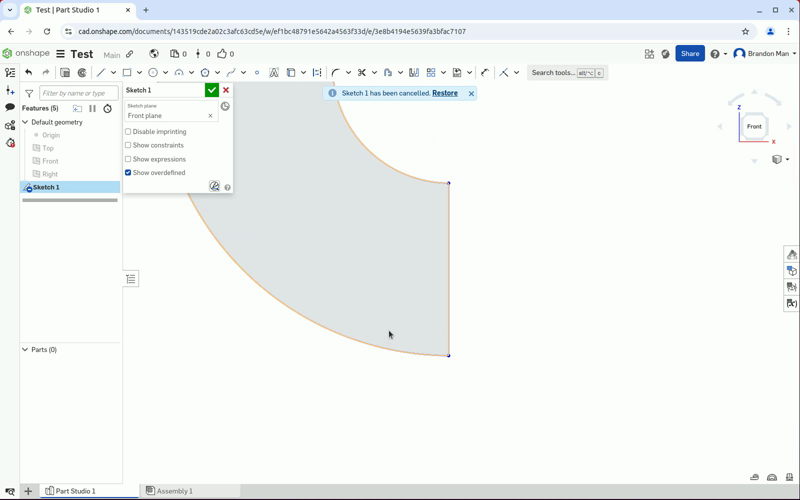
scroll(6)
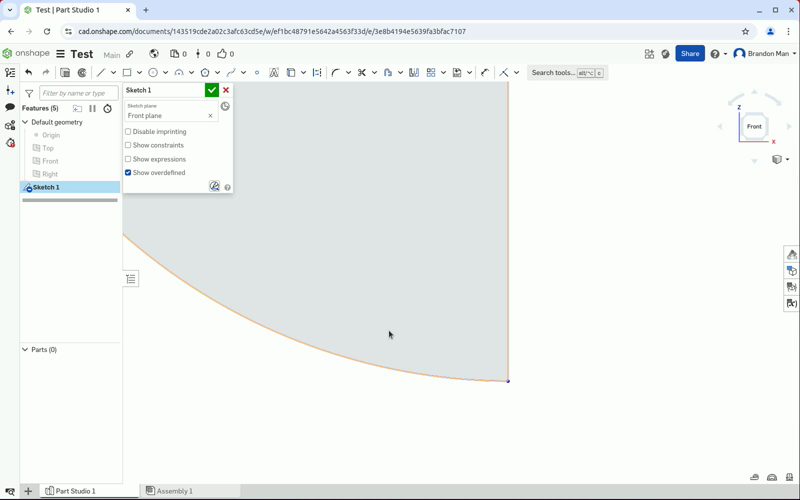
click(389, 330)
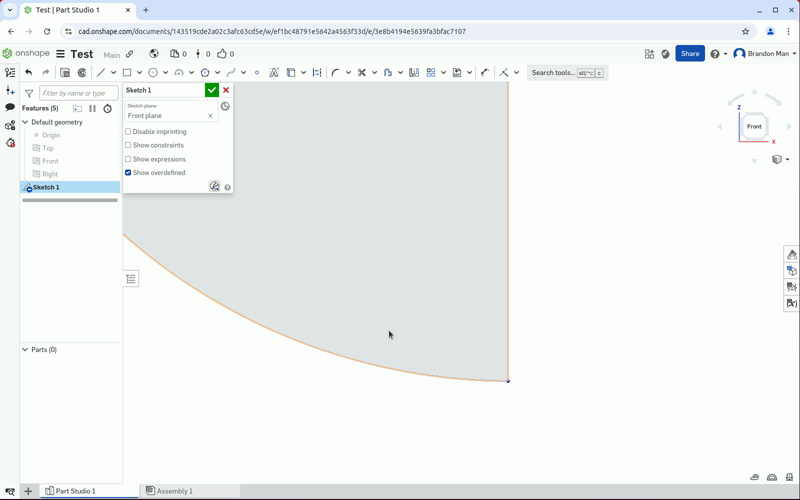
scroll(-6)
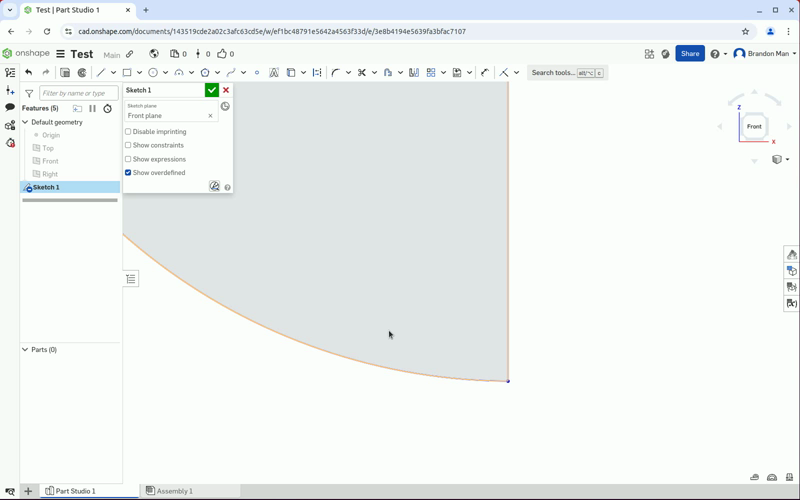
scroll(-6)
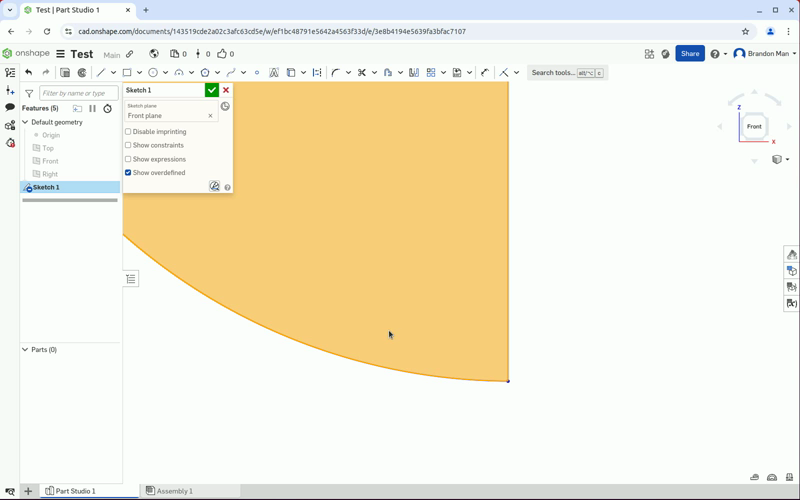
scroll(-6)
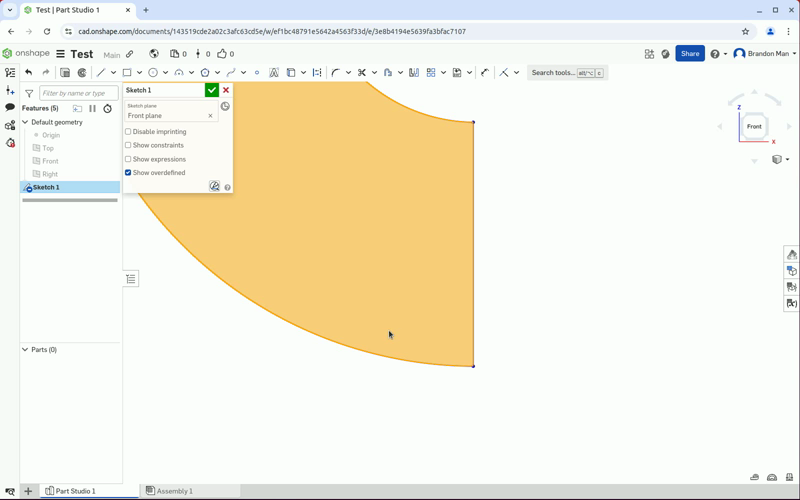
scroll(-6)
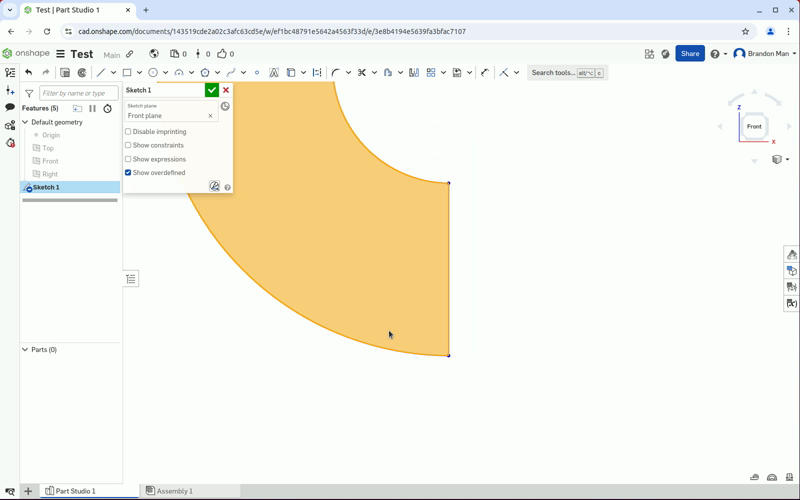
scroll(-6)
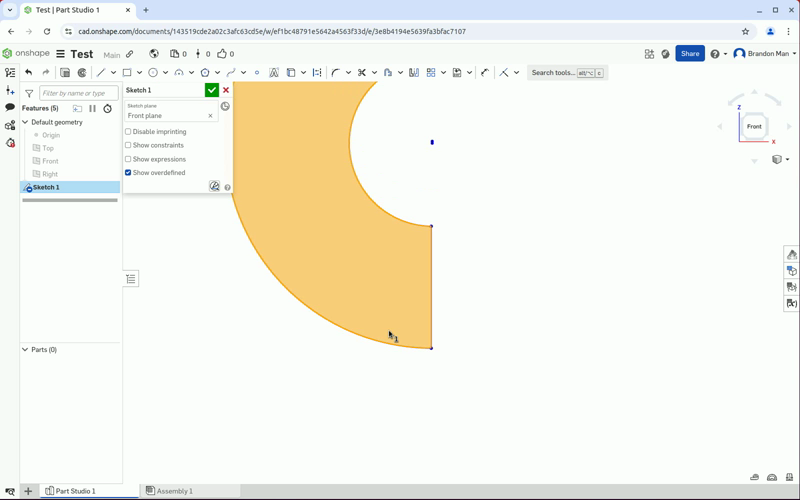
scroll(-6)
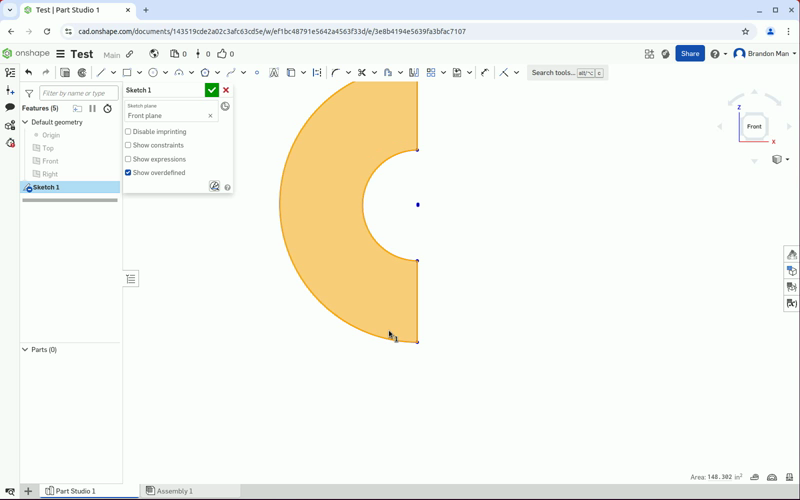
scroll(-6)
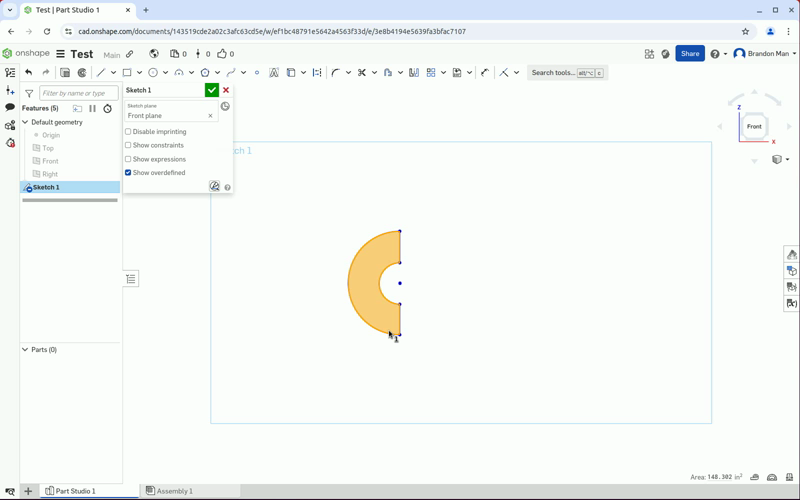
mouse_move(73, 352)
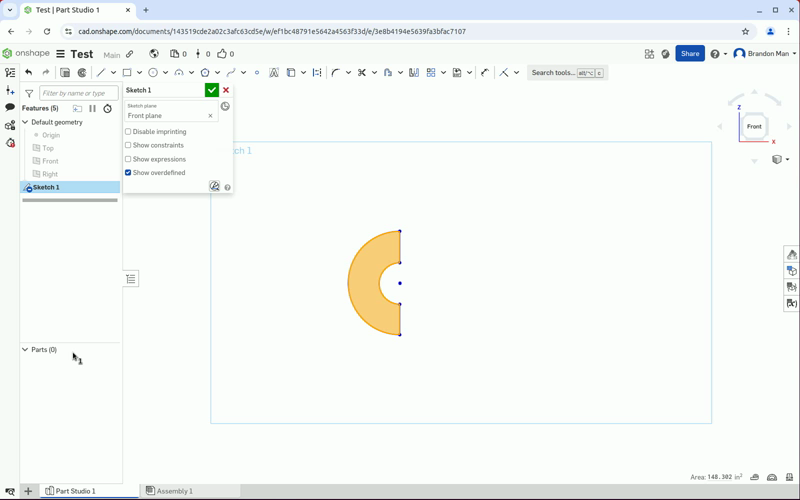
key(shift+y)
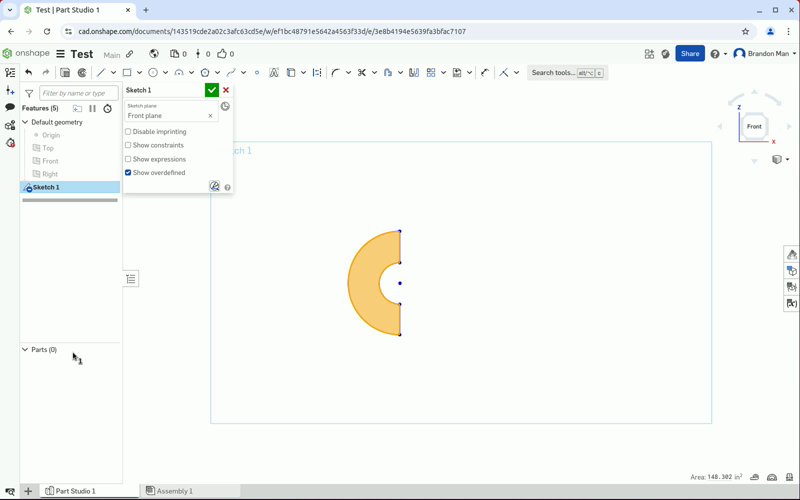
key(shift+e)
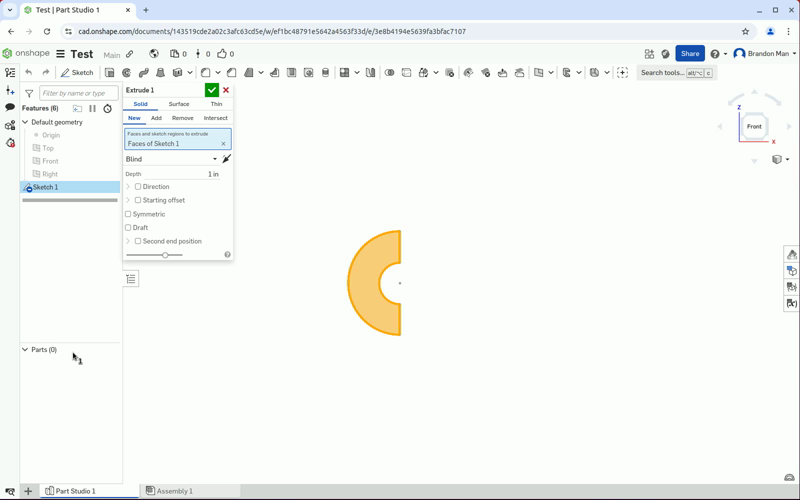
mouse_move(143, 106)
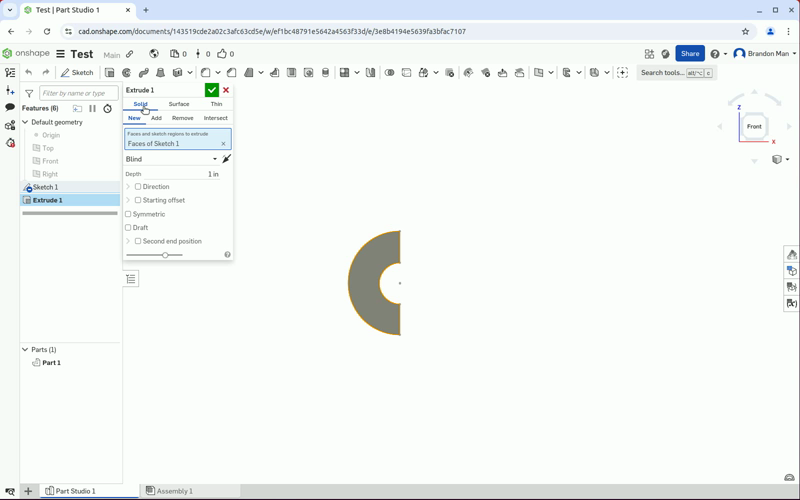
click(143, 106)
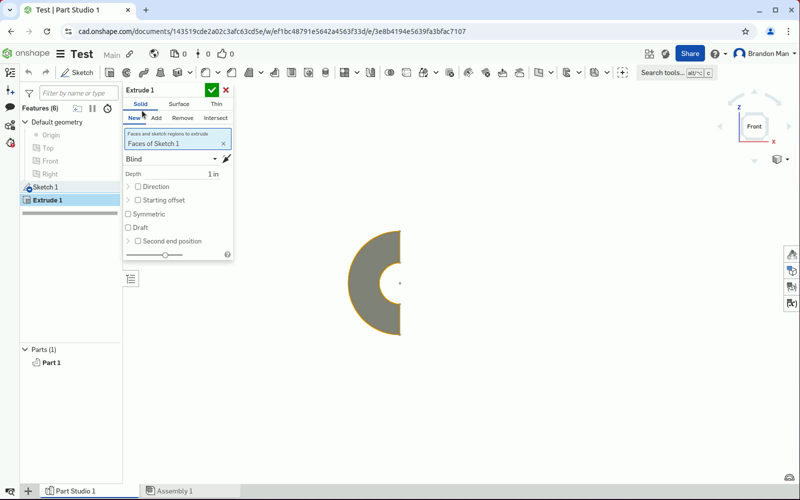
mouse_move(137, 120)
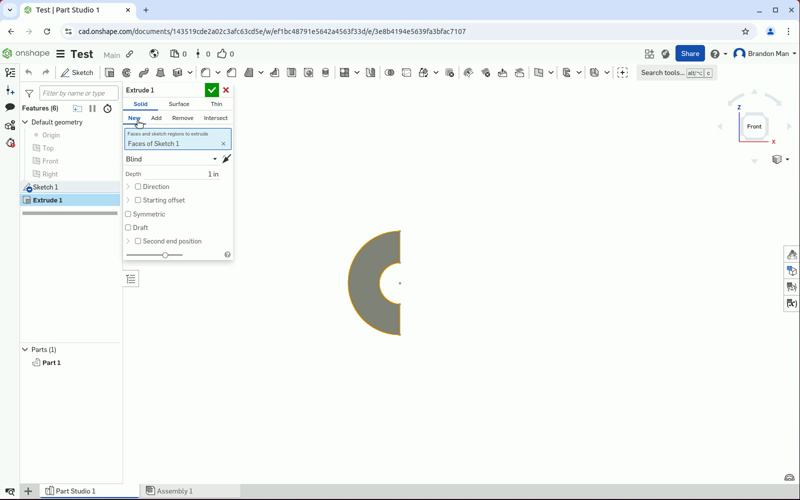
click(137, 120)
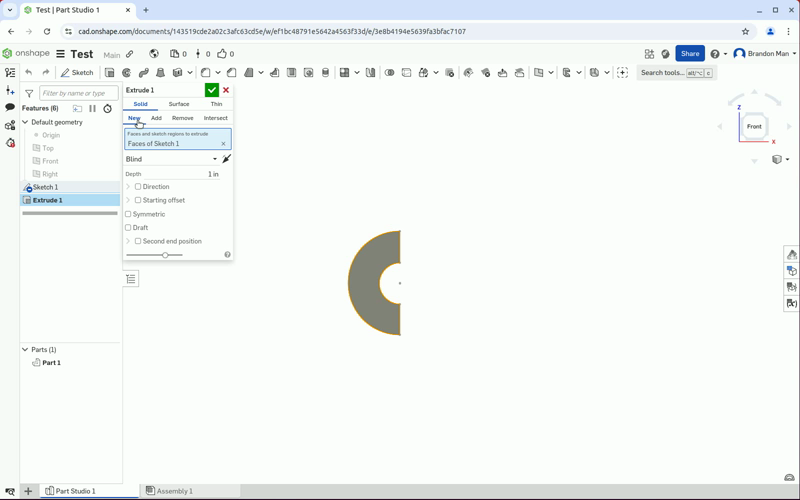
key(tab, 4)
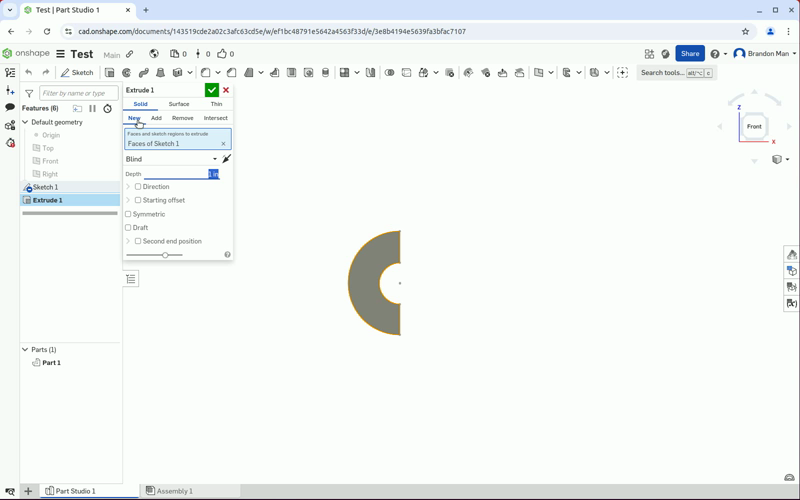
text(4.333)
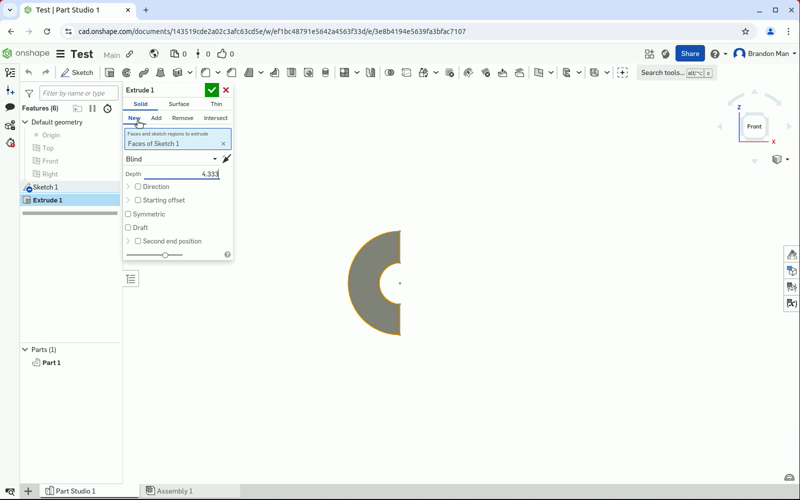
key(enter)
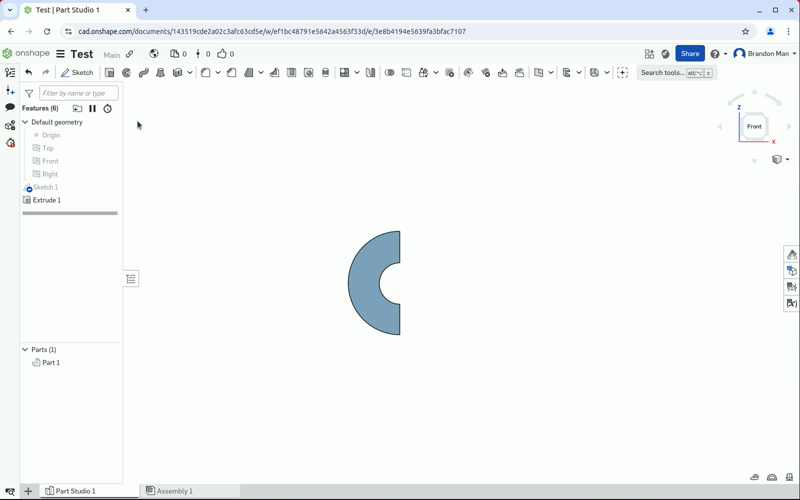
key(shift+h)
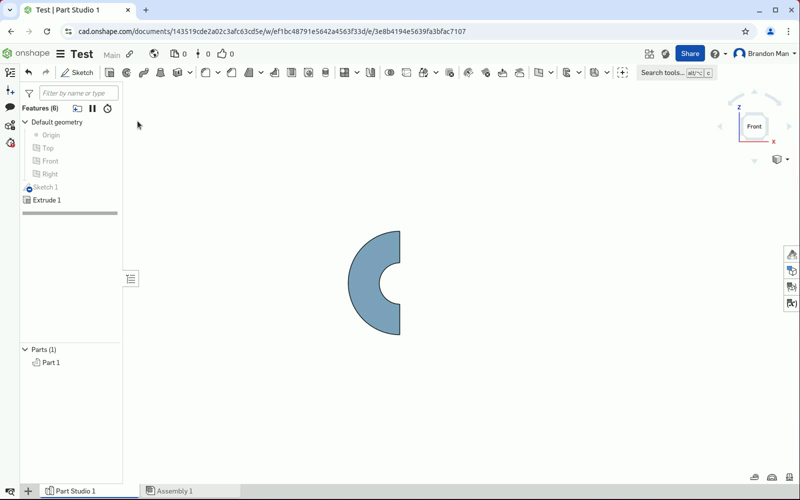
key(shift+h)
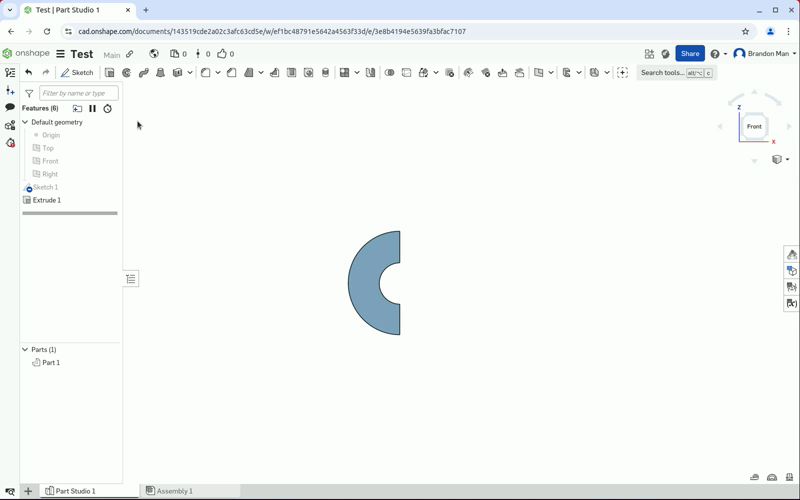
mouse_move(73, 189)
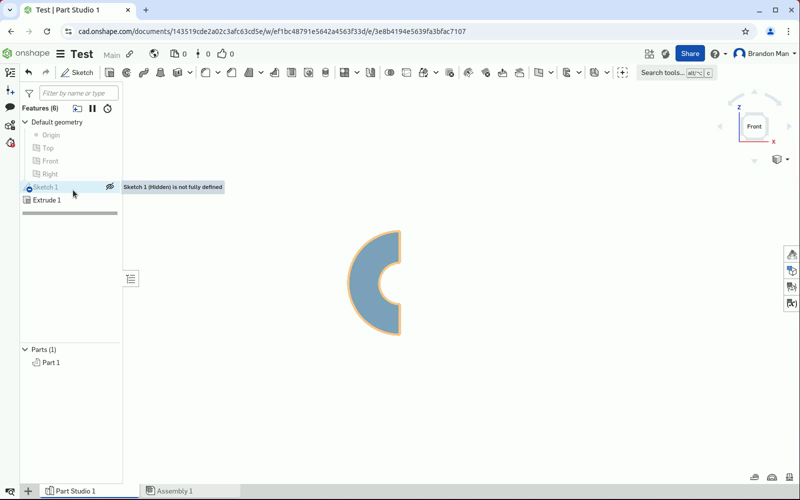
click(73, 189)
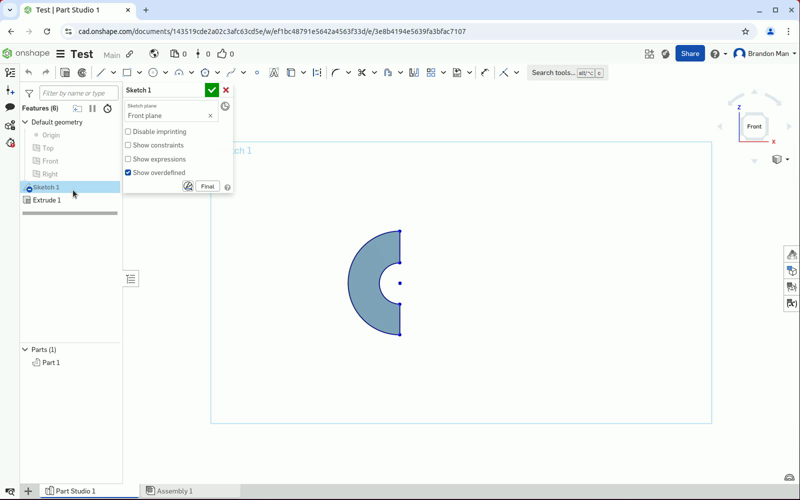
mouse_move(229, 92)
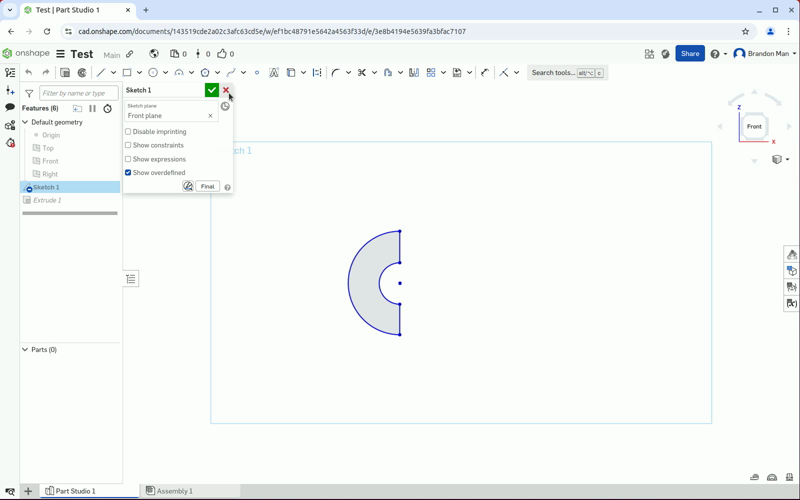
click(229, 92)
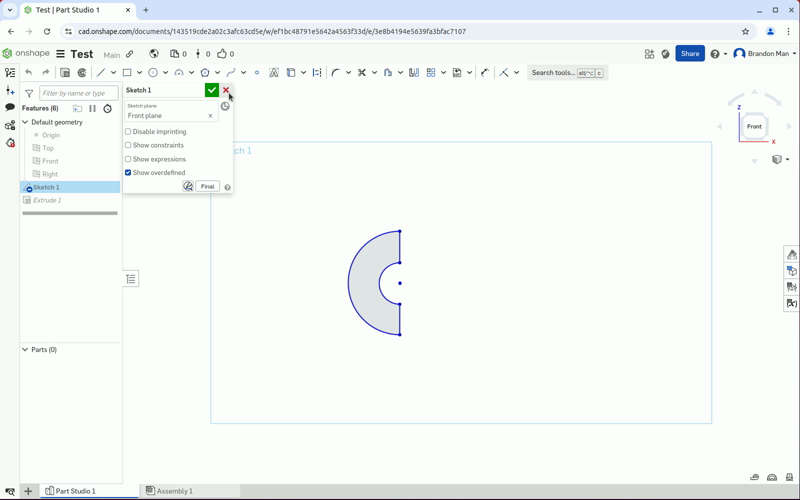
key(shift+s)
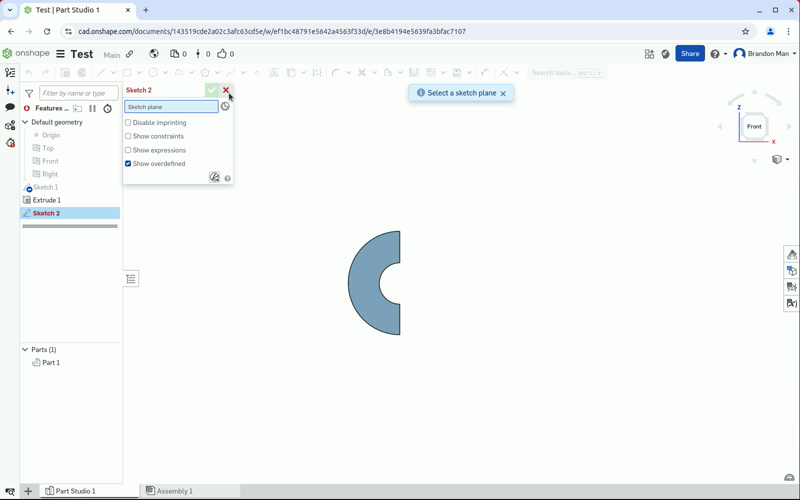
mouse_move(73, 163)
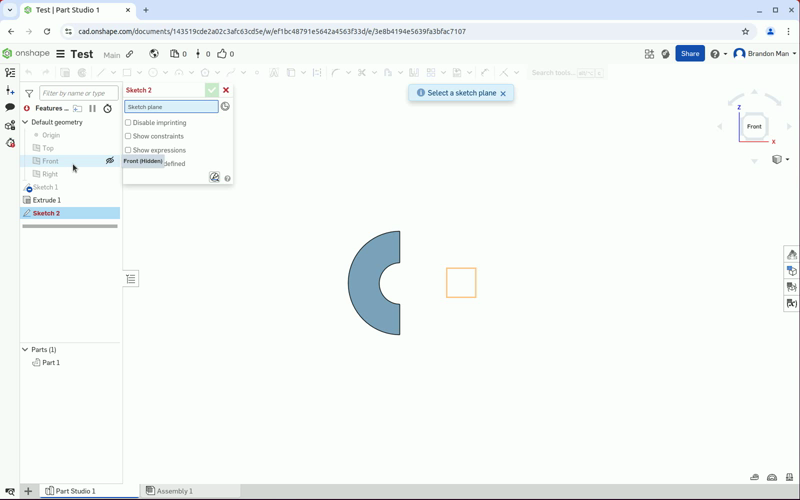
click(73, 163)
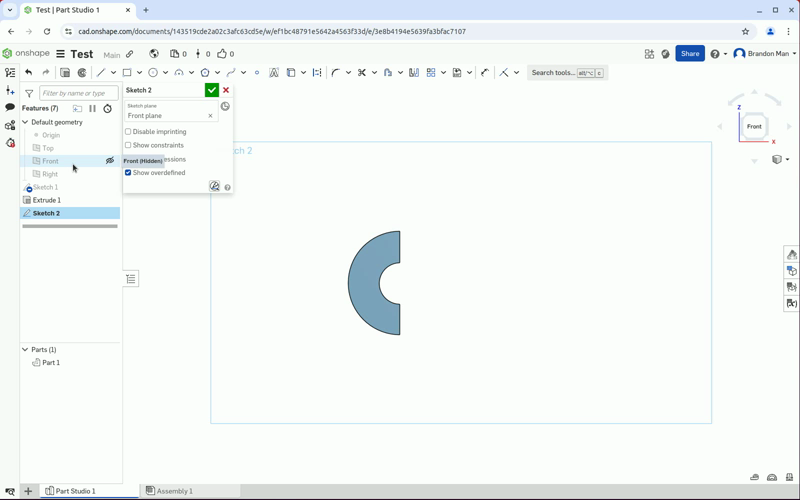
mouse_move(73, 352)
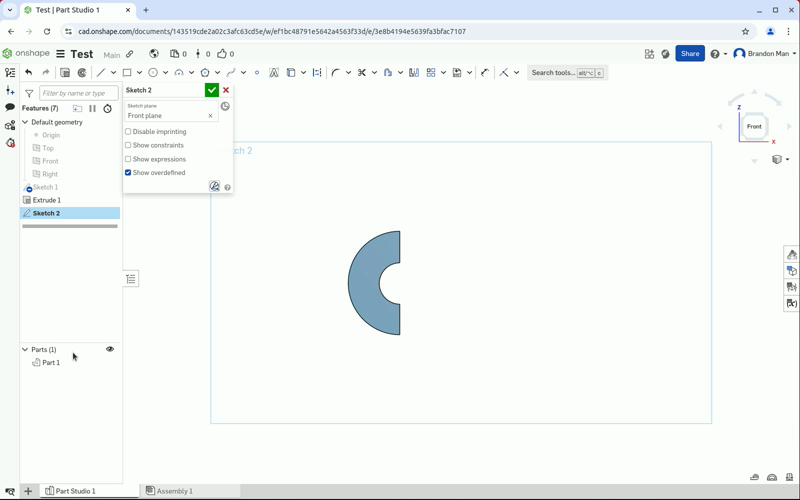
key(y)
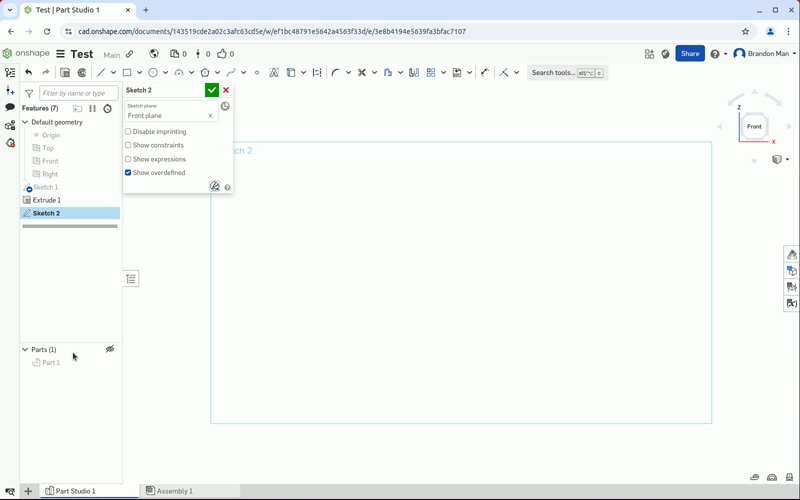
key(a)
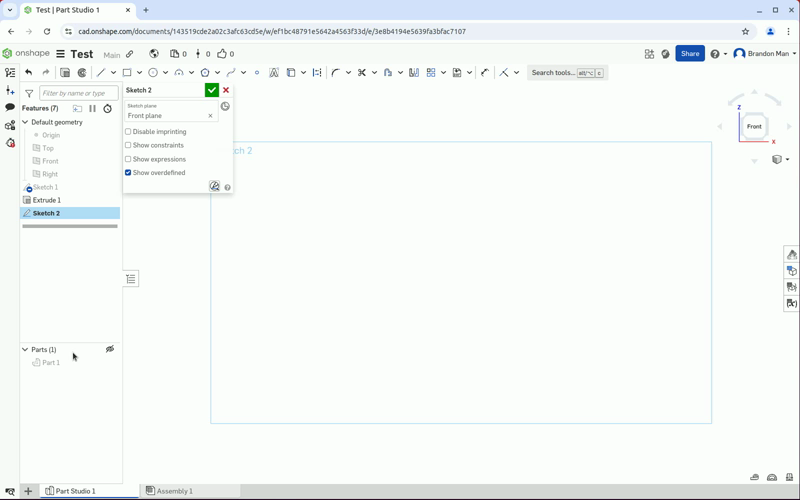
key_down(shift)
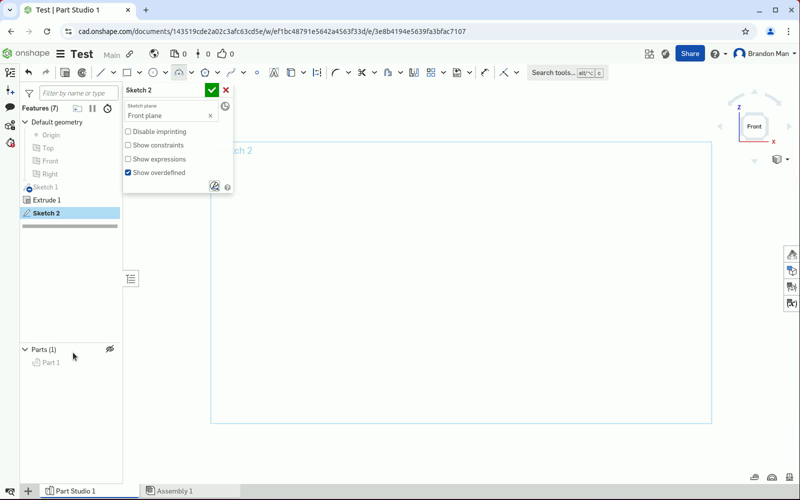
mouse_move(399, 334)
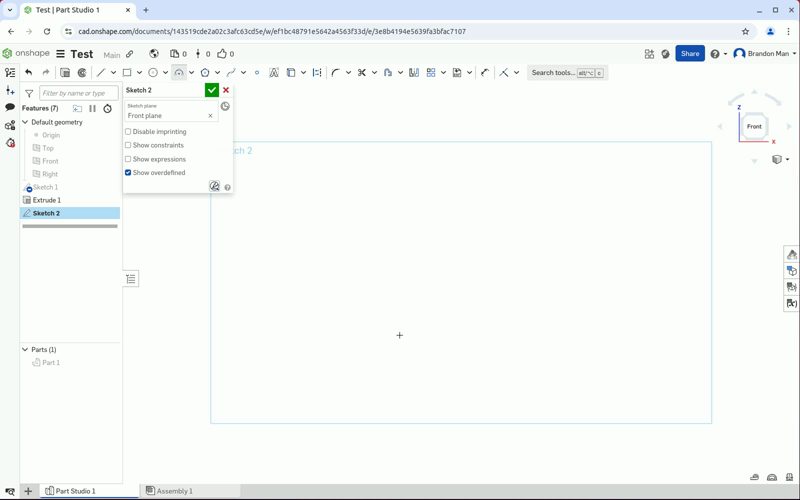
click(399, 334)
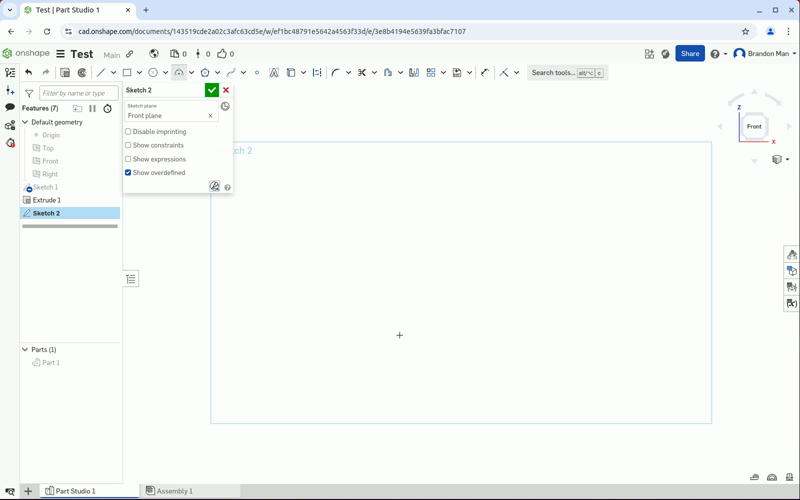
key_up(shift)
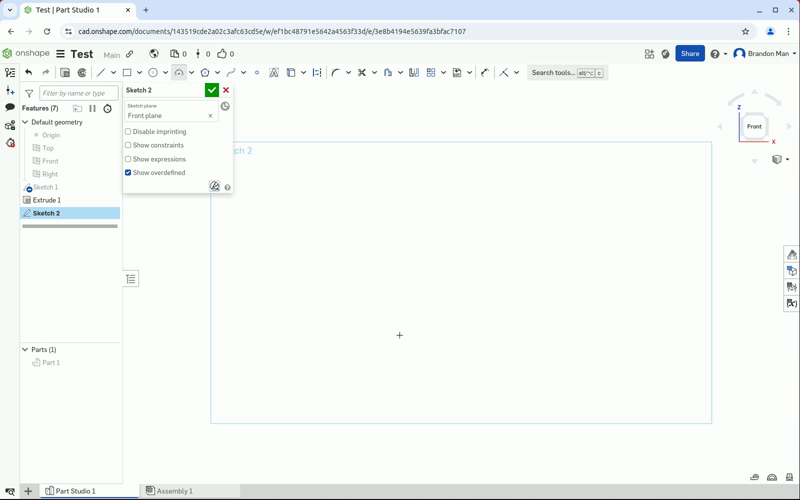
key_down(shift)
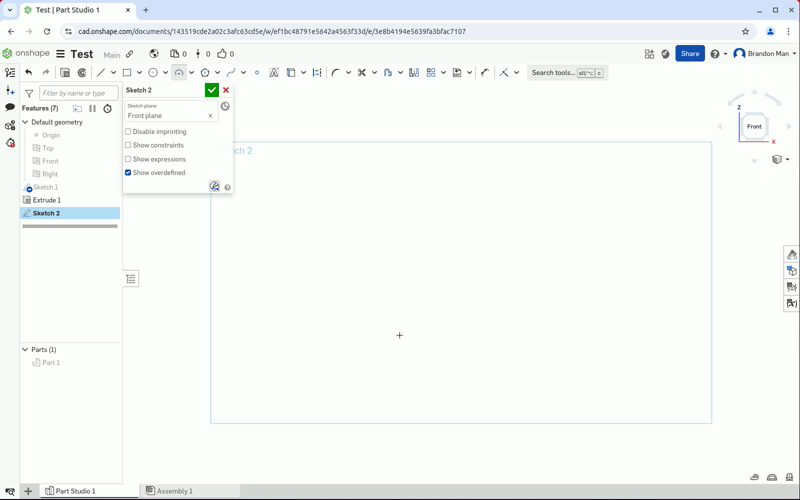
mouse_move(399, 231)
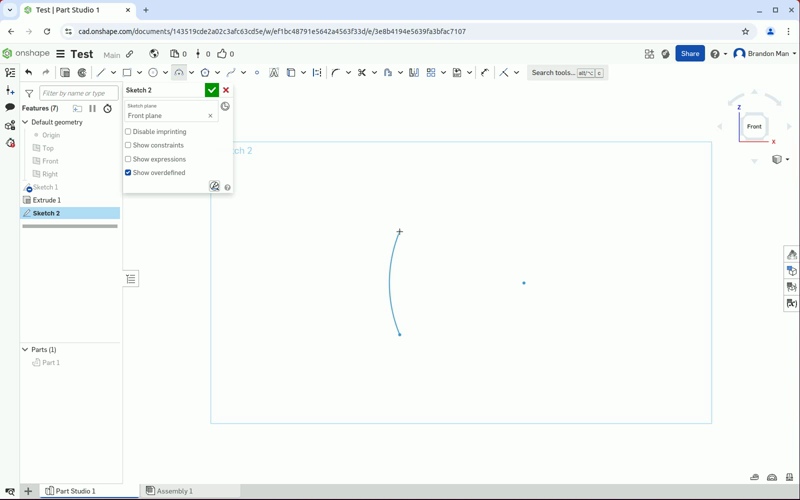
click(399, 231)
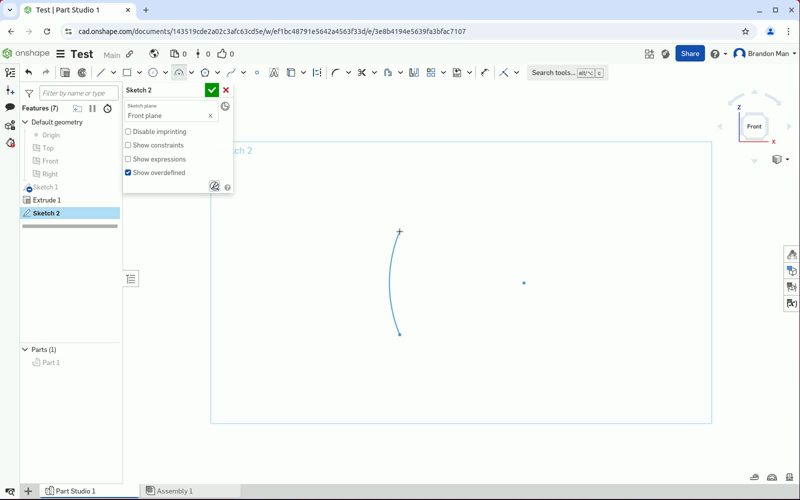
mouse_move(451, 282)
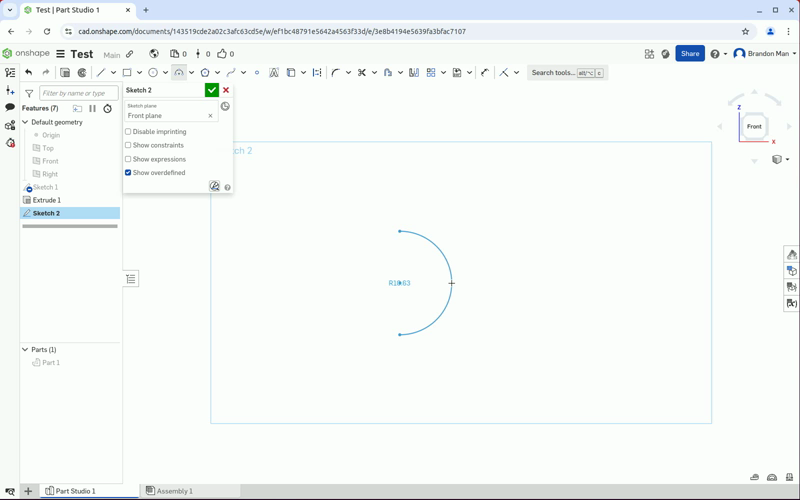
click(451, 282)
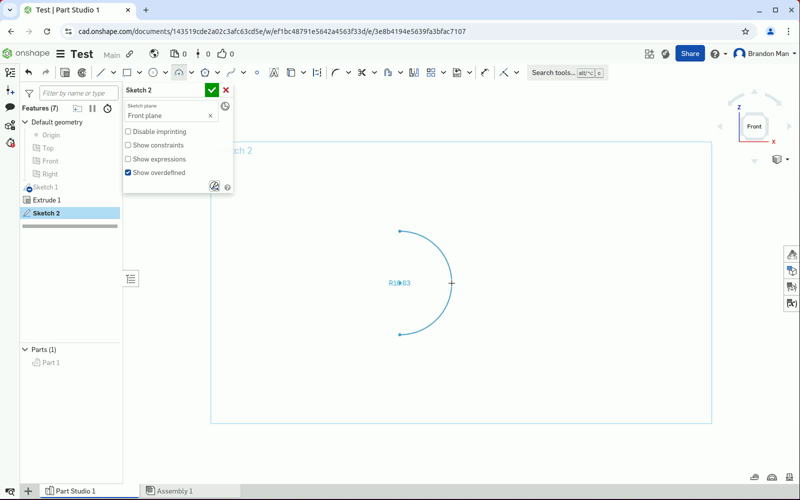
key_up(shift)
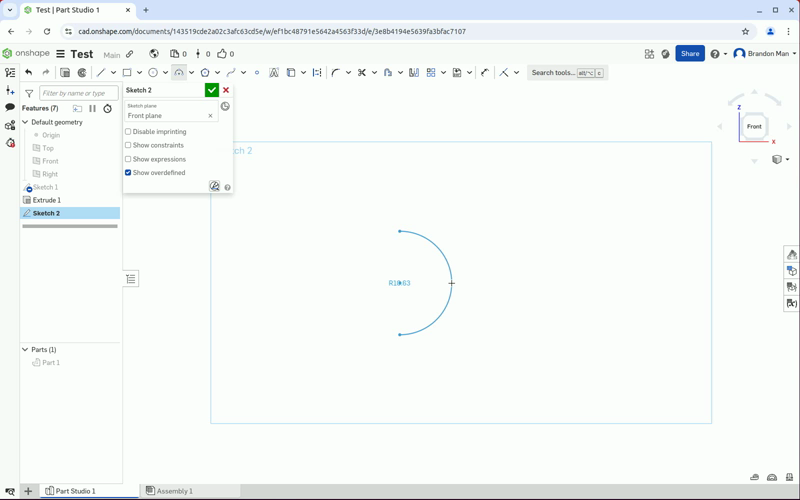
key(esc)
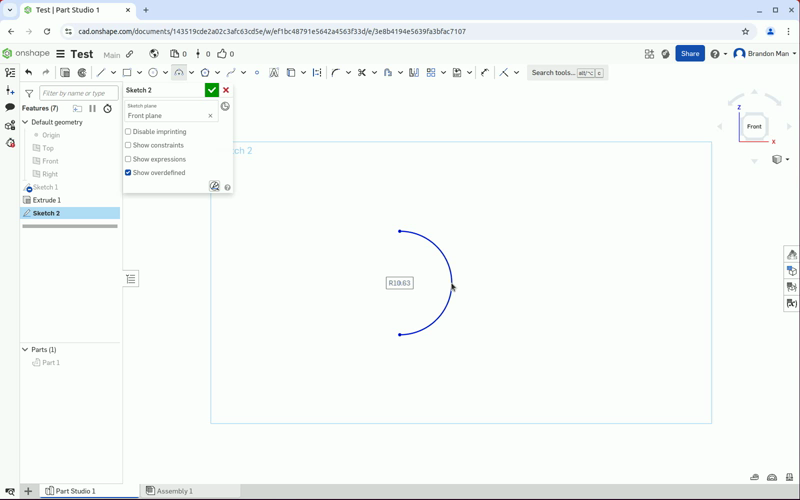
key(l)
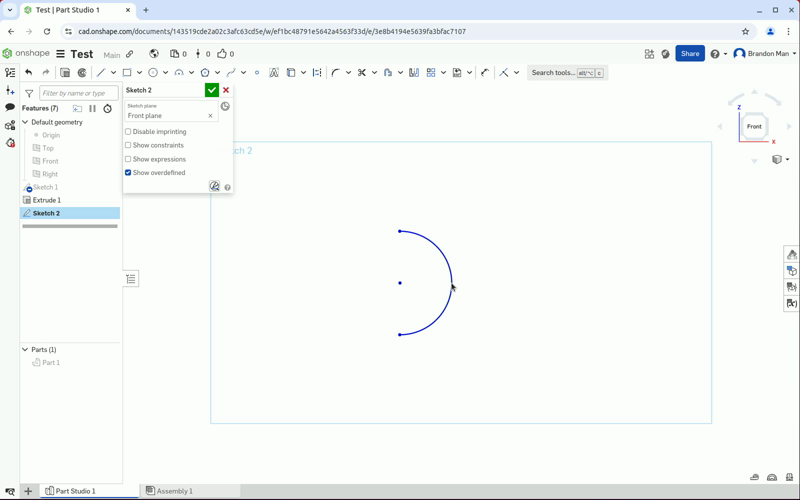
mouse_move(399, 231)
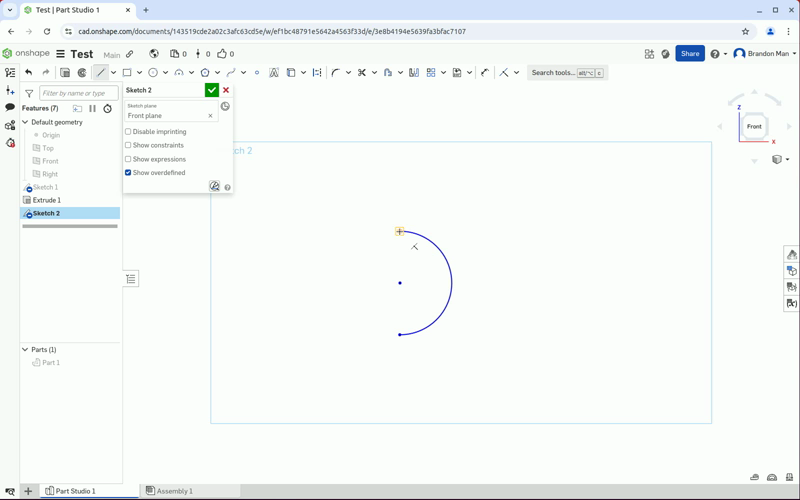
click(399, 231)
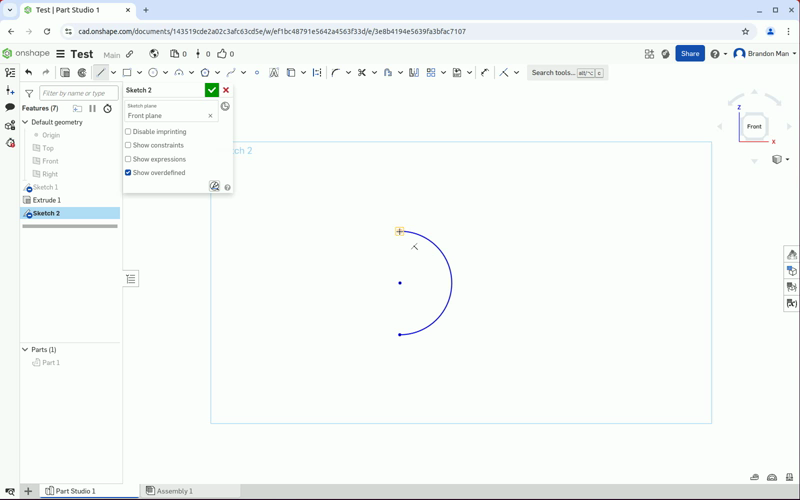
key_down(shift)
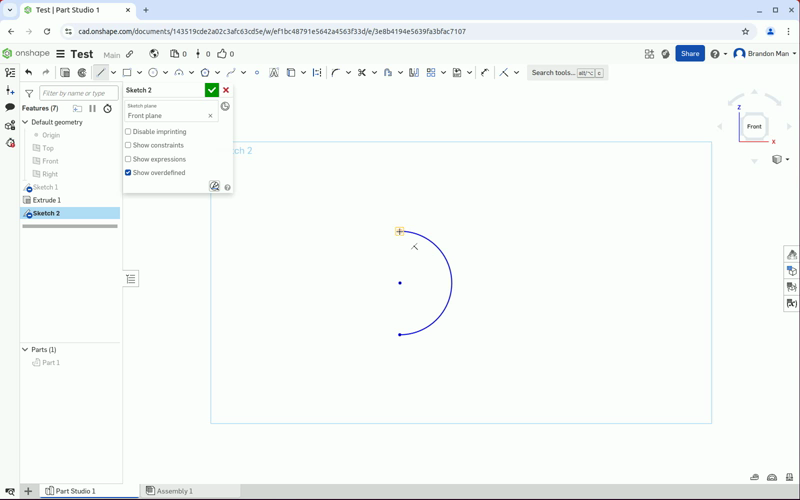
mouse_move(429, 231)
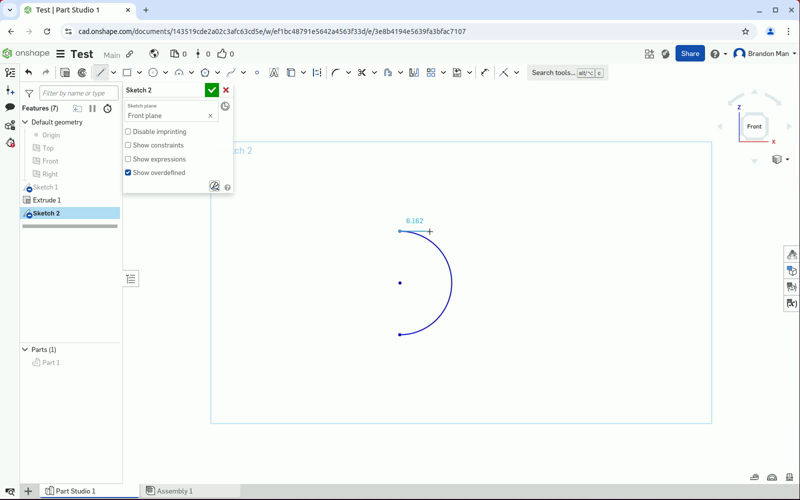
mouse_move(399, 262)
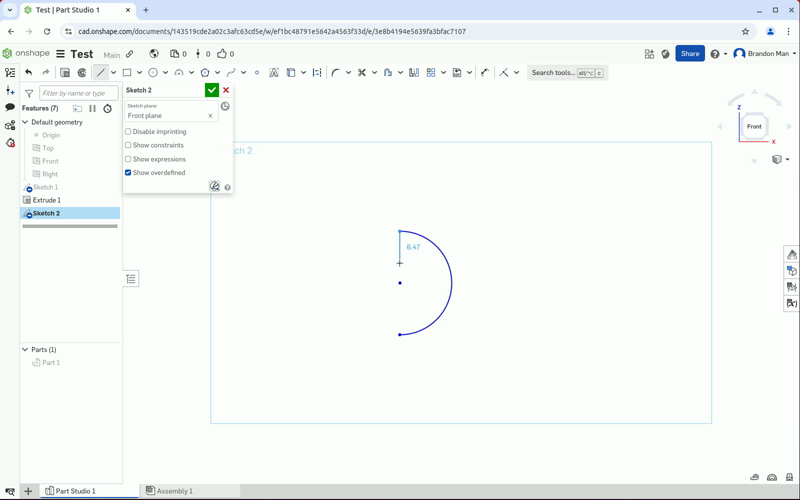
click(399, 262)
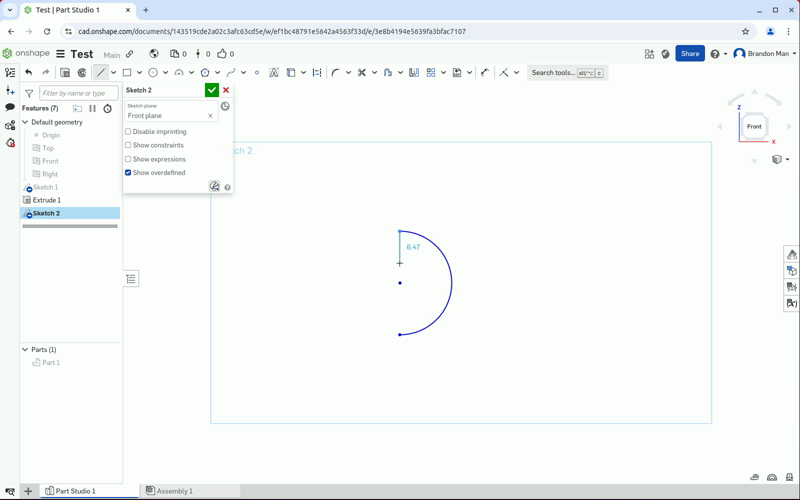
key_up(shift)
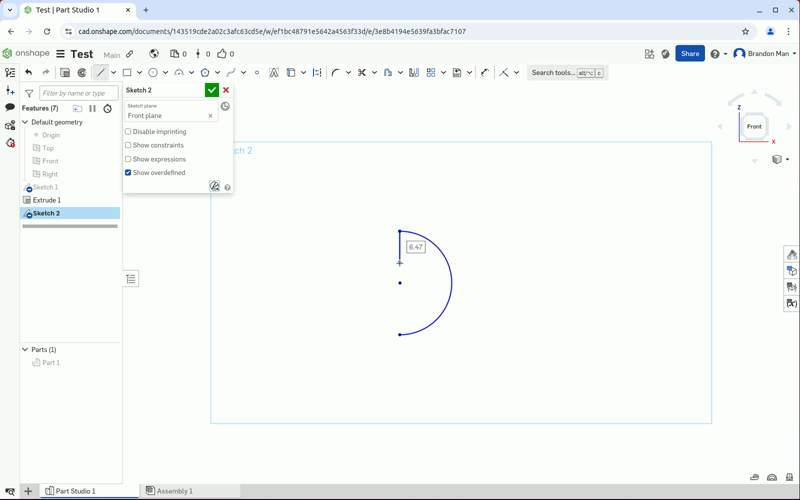
key(esc)
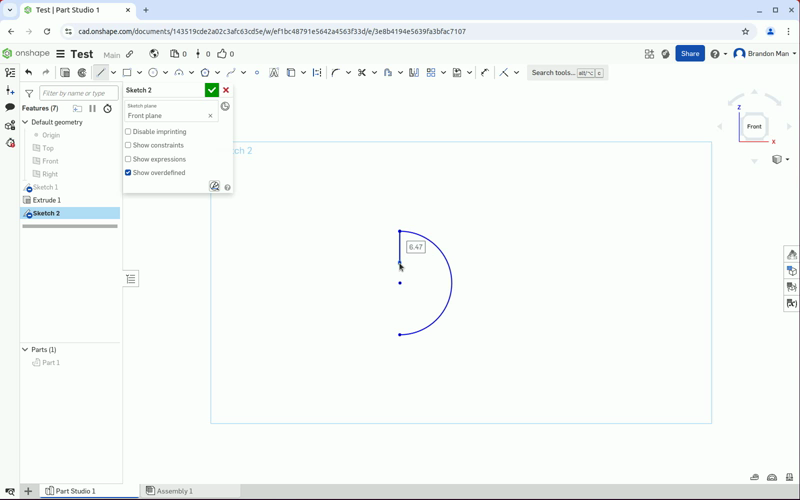
key(a)
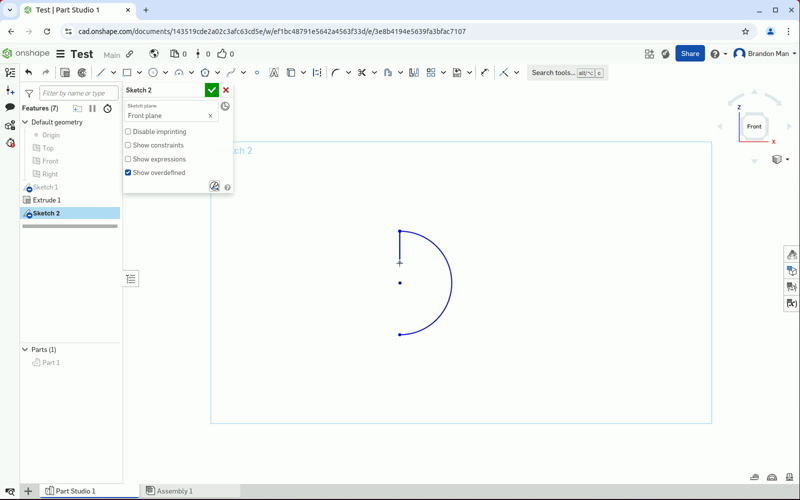
mouse_move(399, 262)
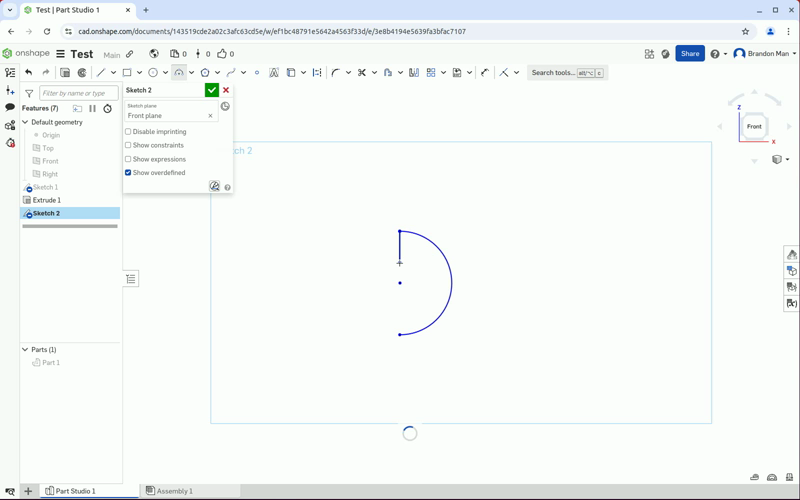
click(399, 262)
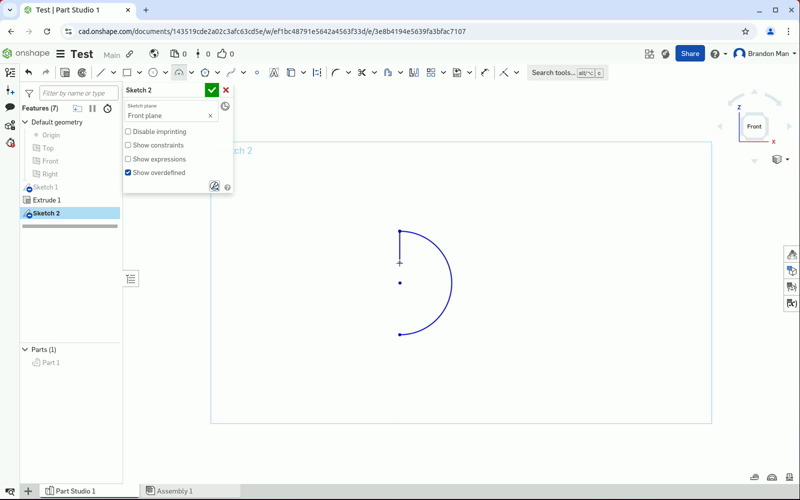
key_down(shift)
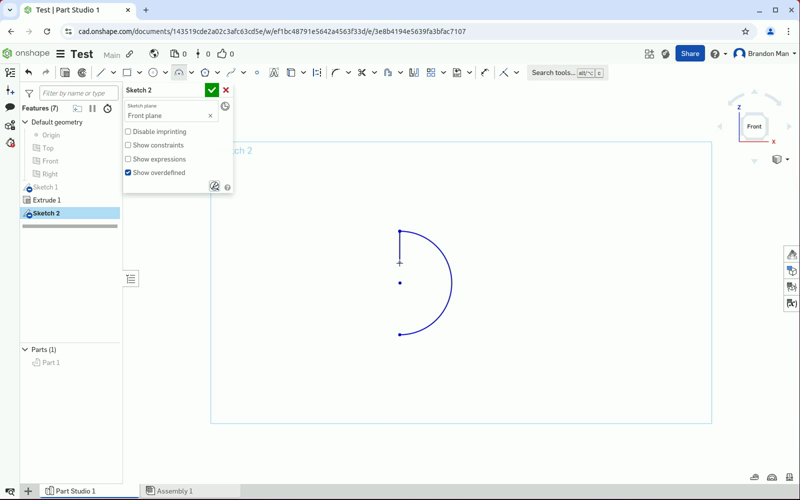
mouse_move(399, 304)
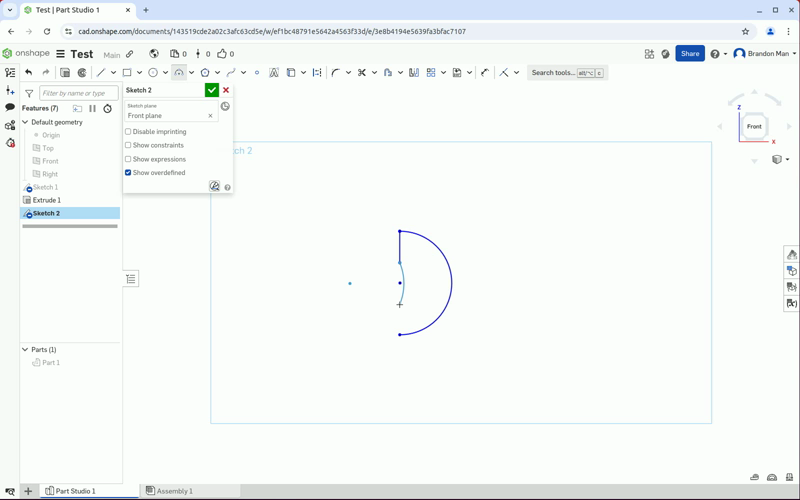
click(399, 304)
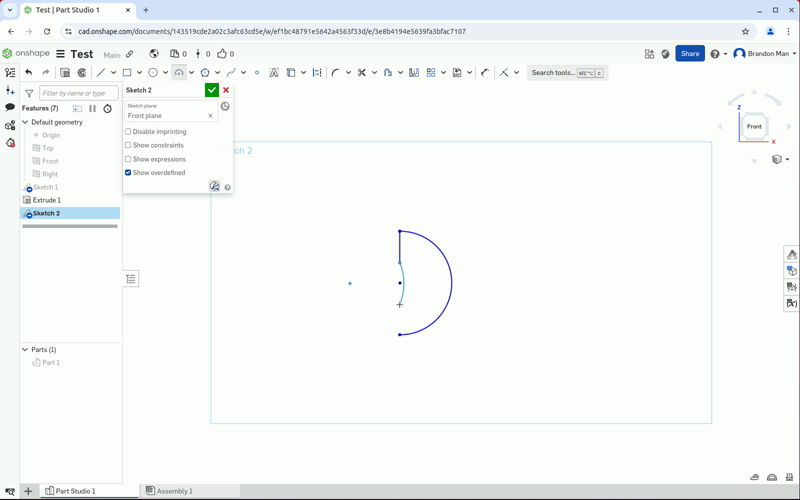
mouse_move(420, 283)
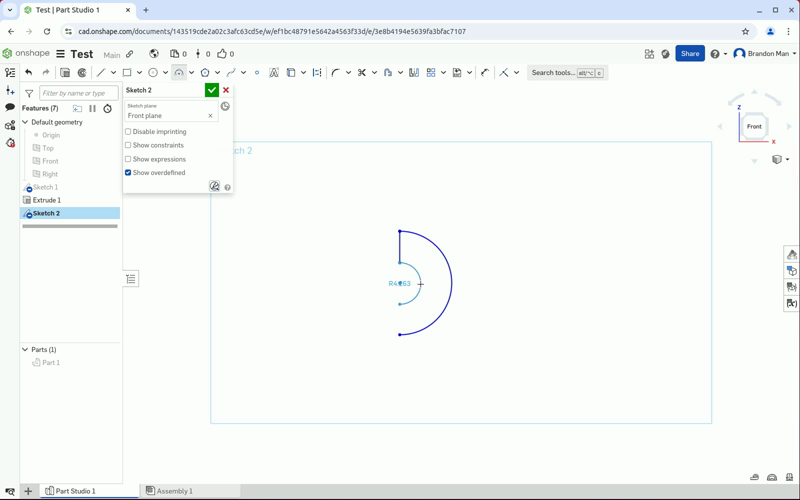
click(420, 283)
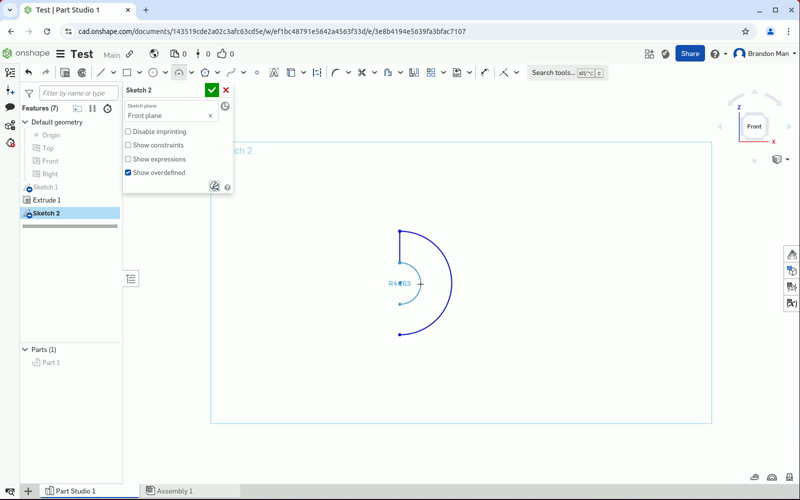
key_up(shift)
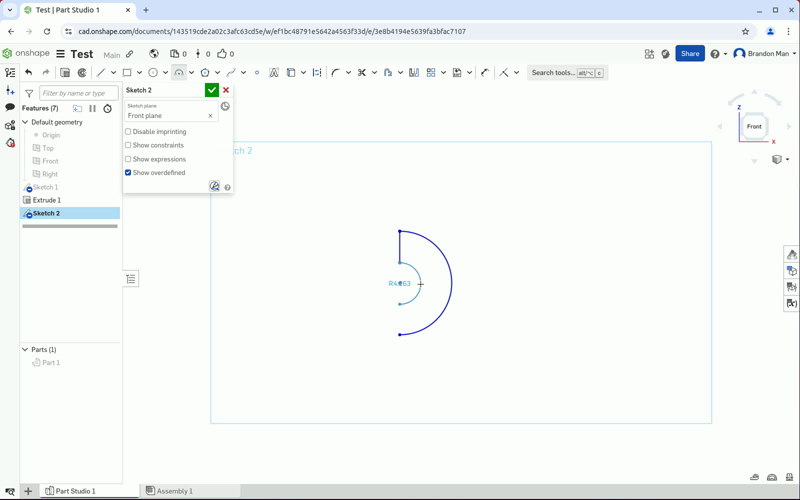
key(esc)
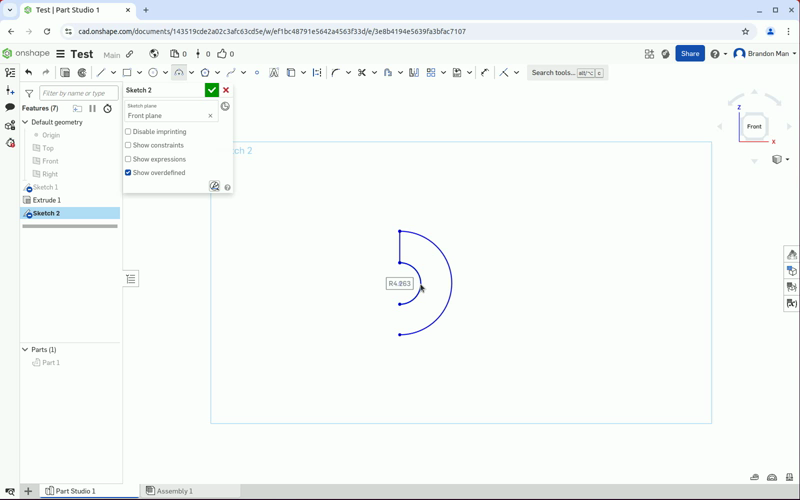
key(l)
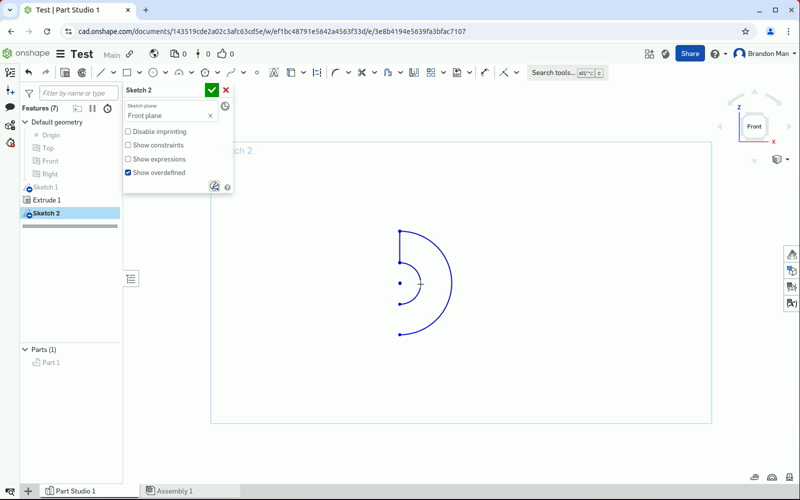
mouse_move(399, 304)
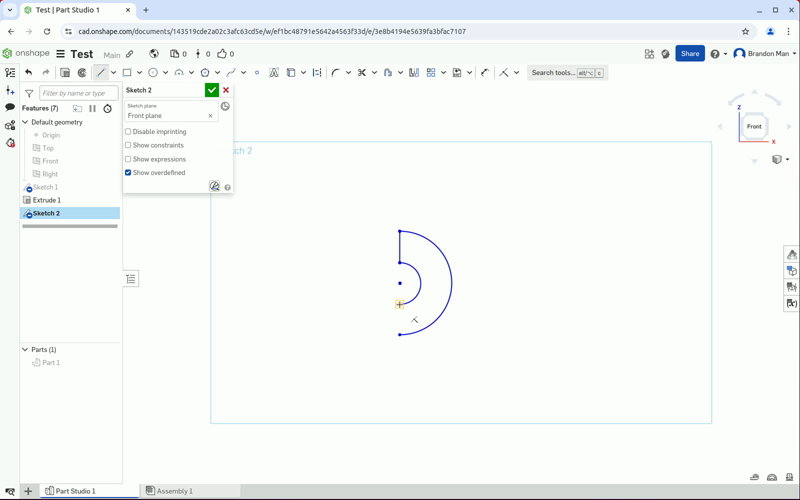
click(399, 304)
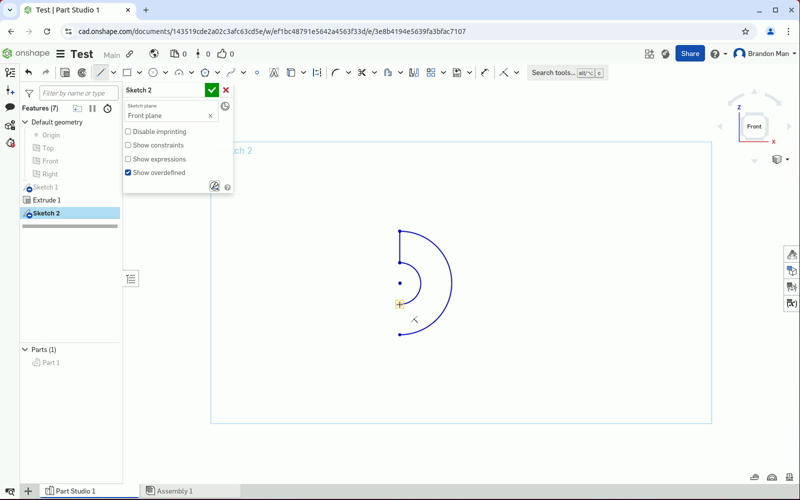
mouse_move(429, 304)
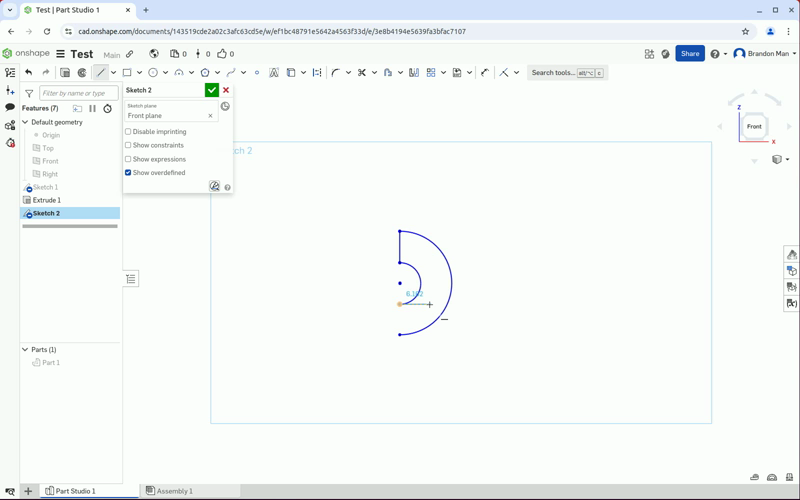
key_down(shift)
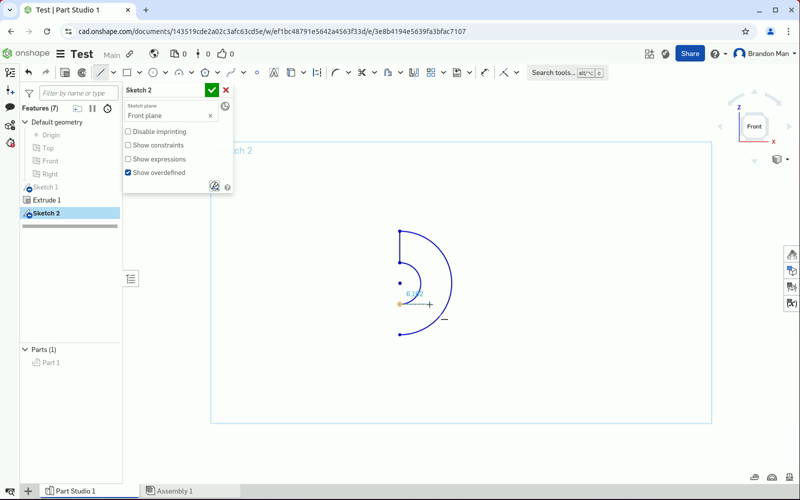
mouse_move(399, 334)
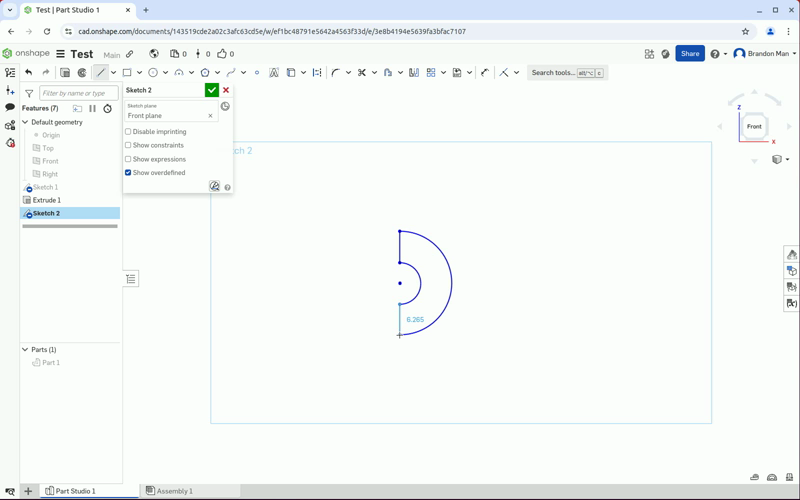
key_up(shift)
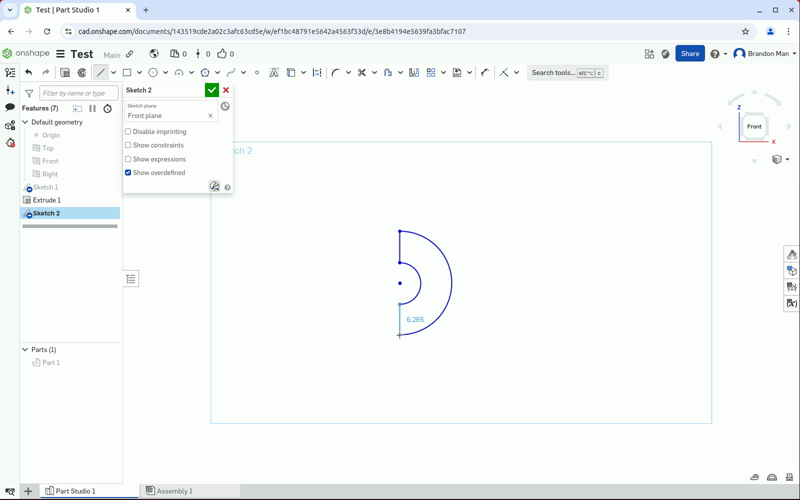
click(399, 334)
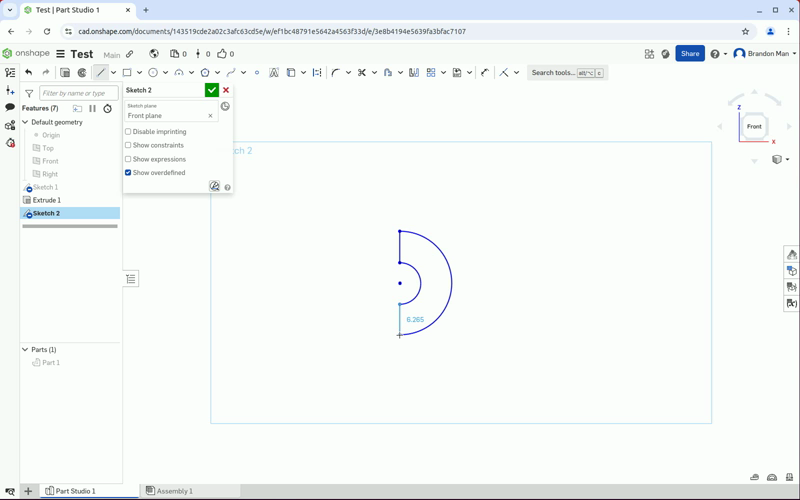
key(esc)
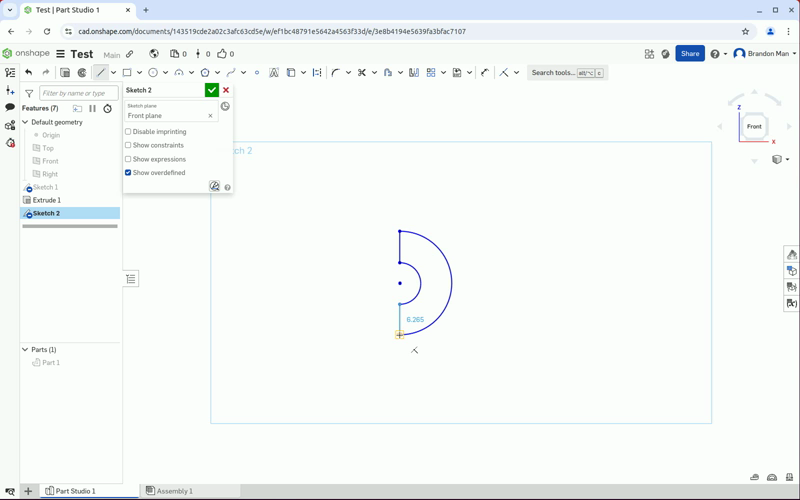
mouse_move(404, 267)
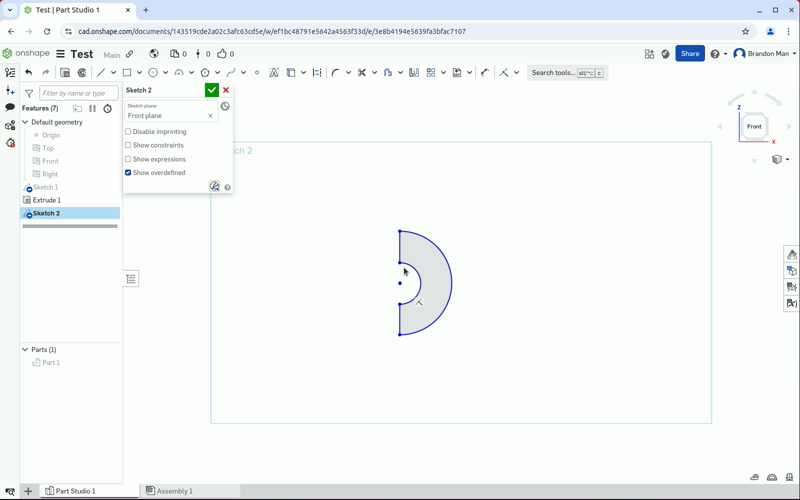
scroll(6)
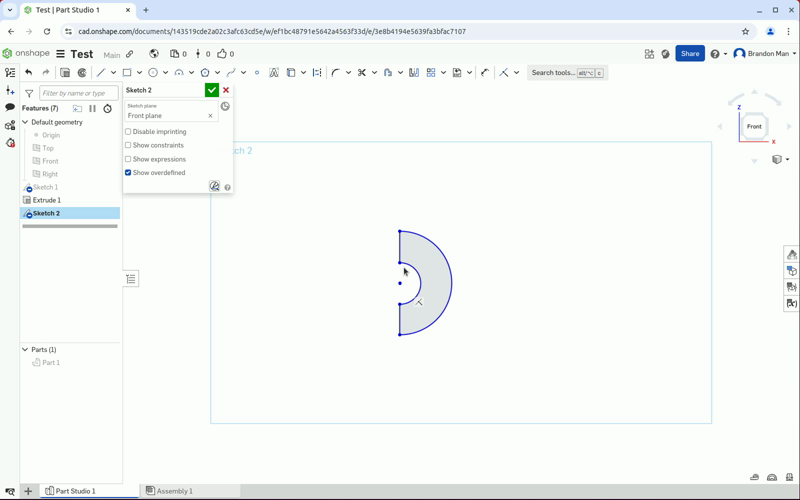
scroll(6)
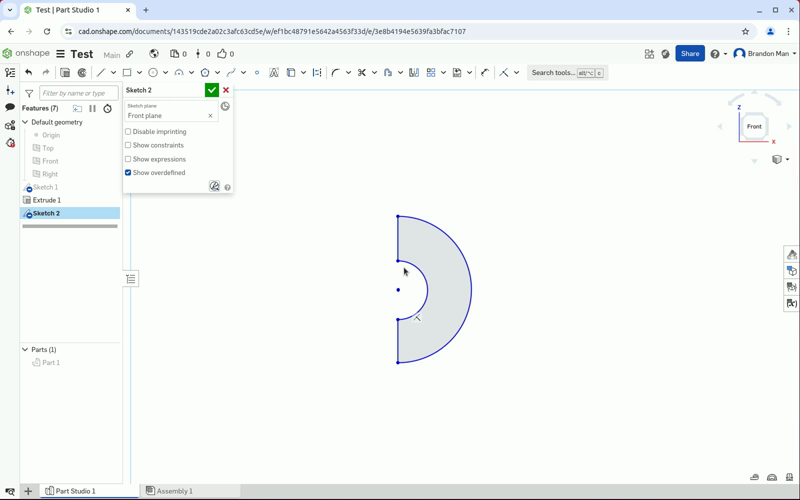
scroll(6)
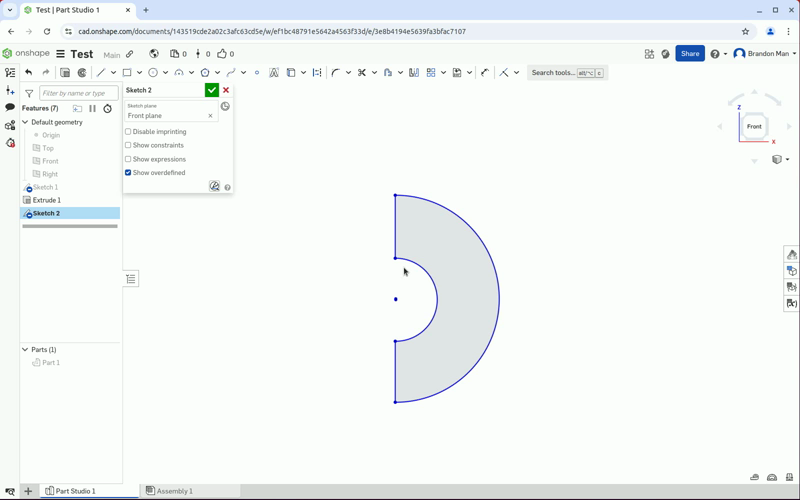
scroll(6)
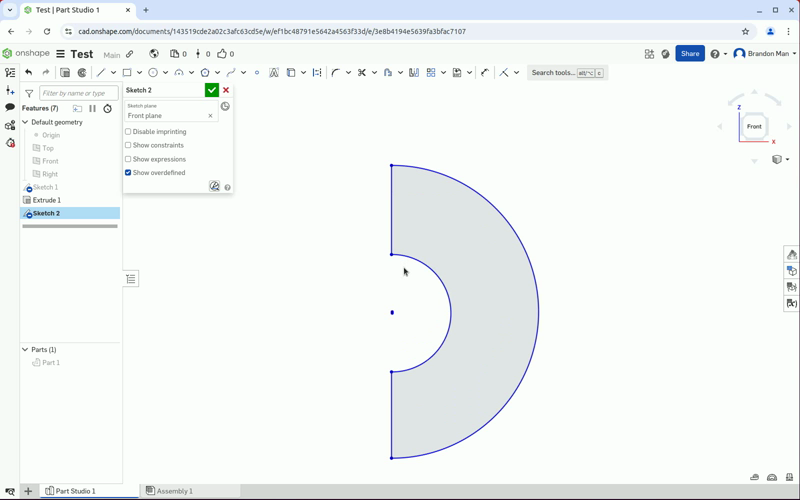
scroll(6)
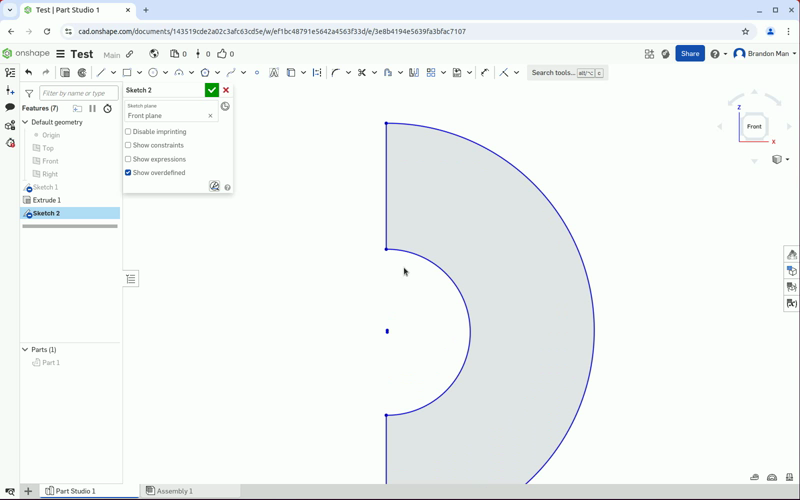
scroll(6)
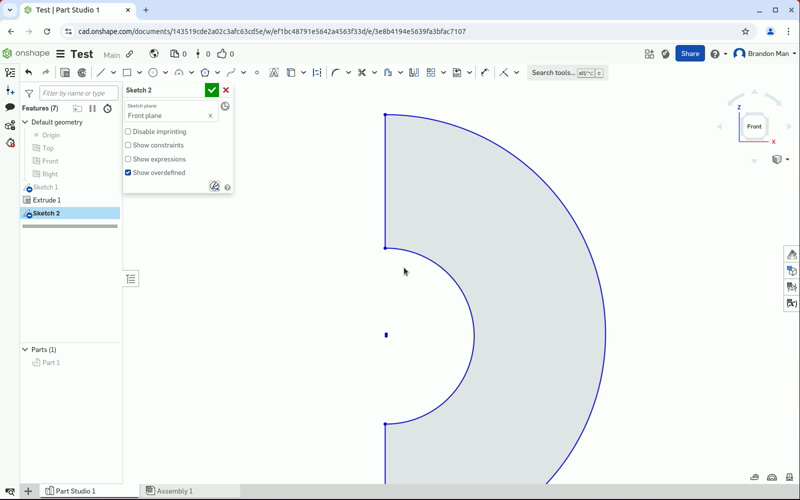
scroll(6)
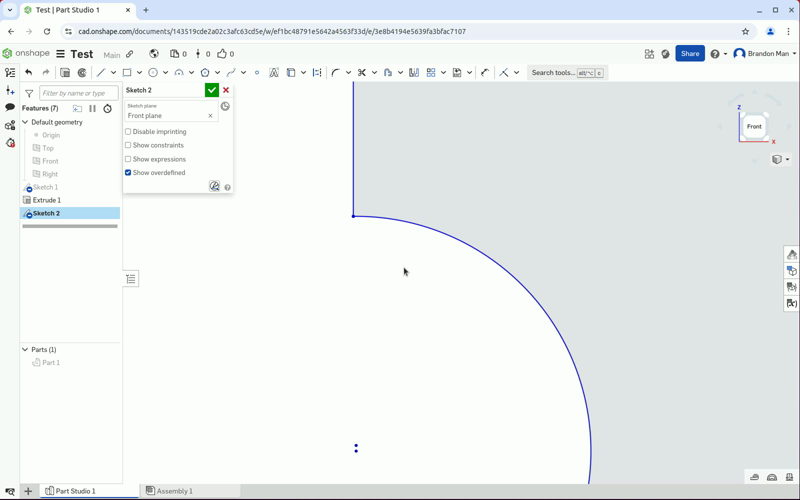
click(404, 267)
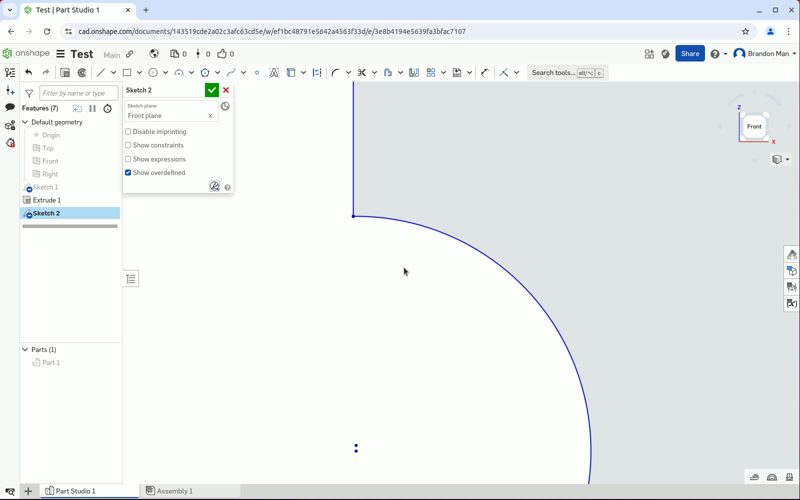
scroll(-6)
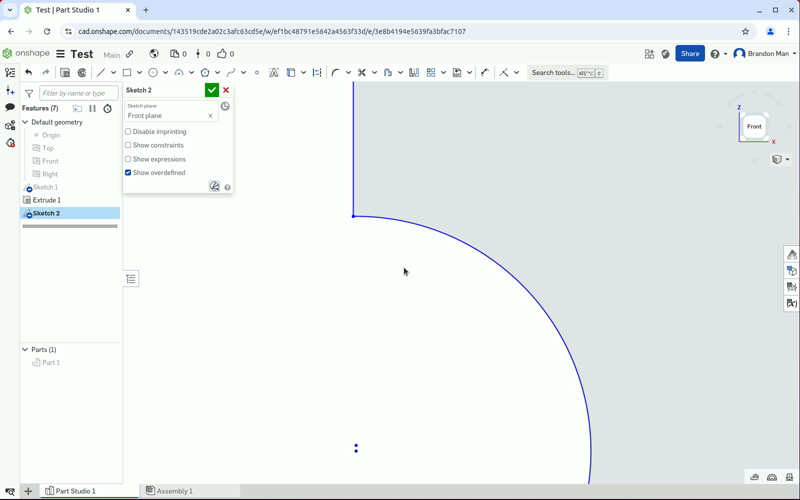
scroll(-6)
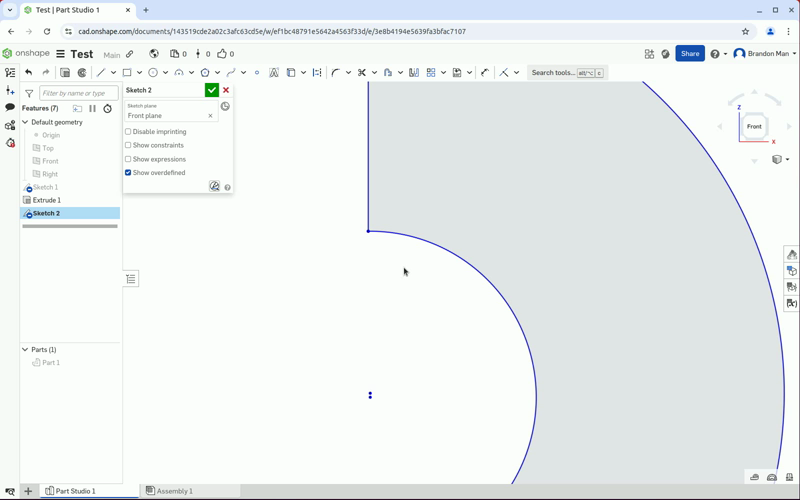
scroll(-6)
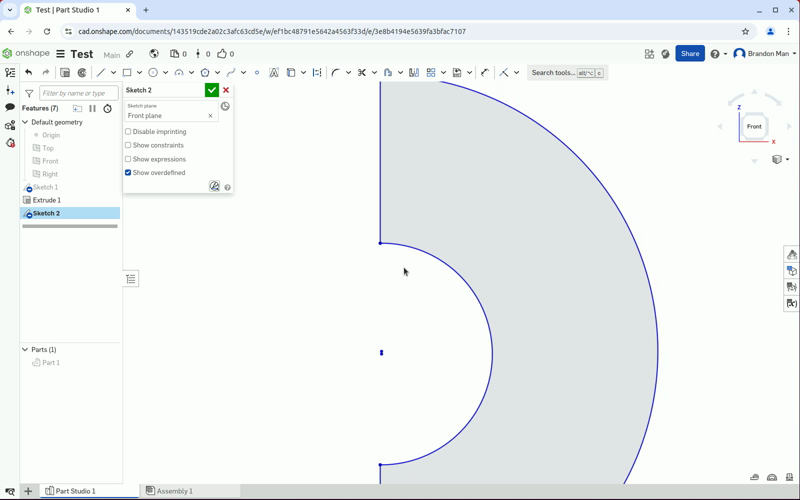
scroll(-6)
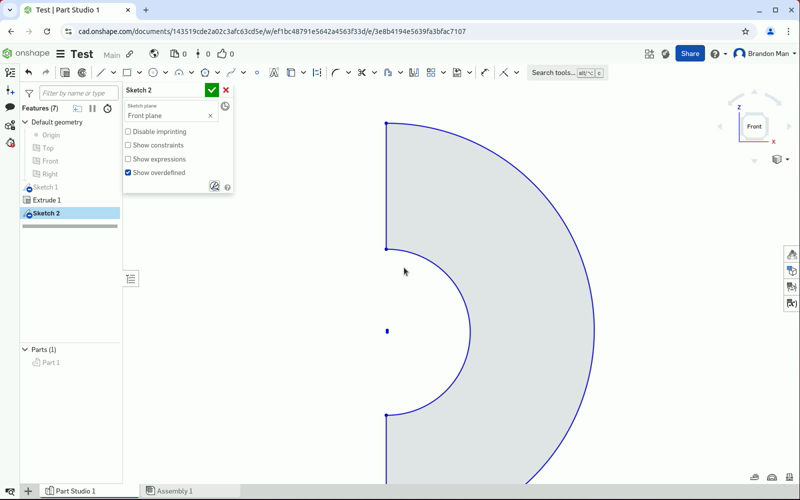
scroll(-6)
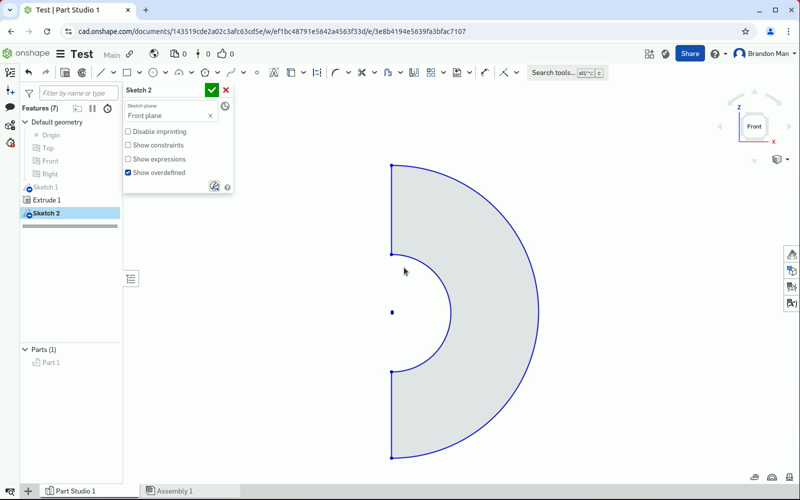
scroll(-6)
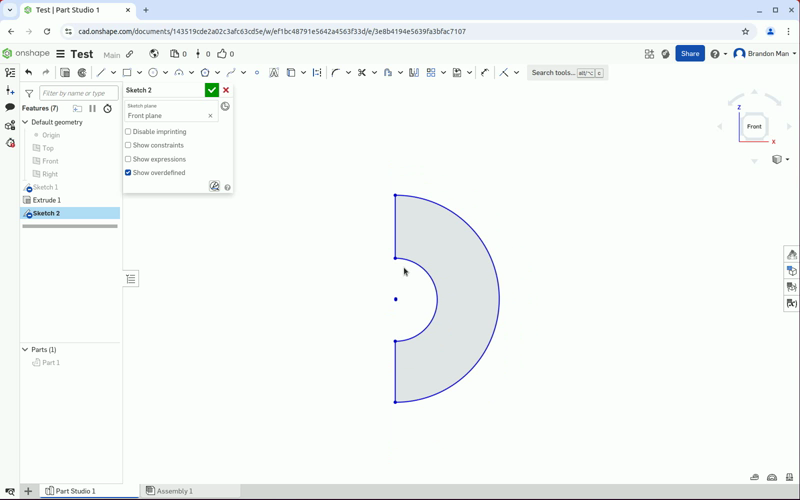
scroll(-6)
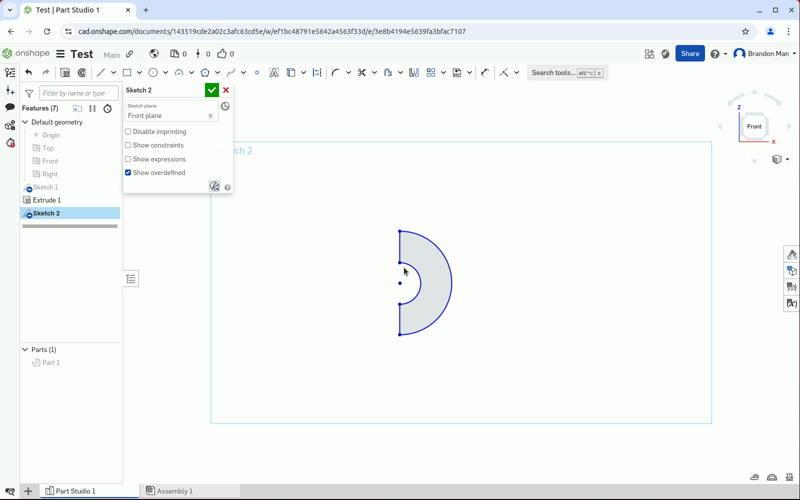
mouse_move(73, 352)
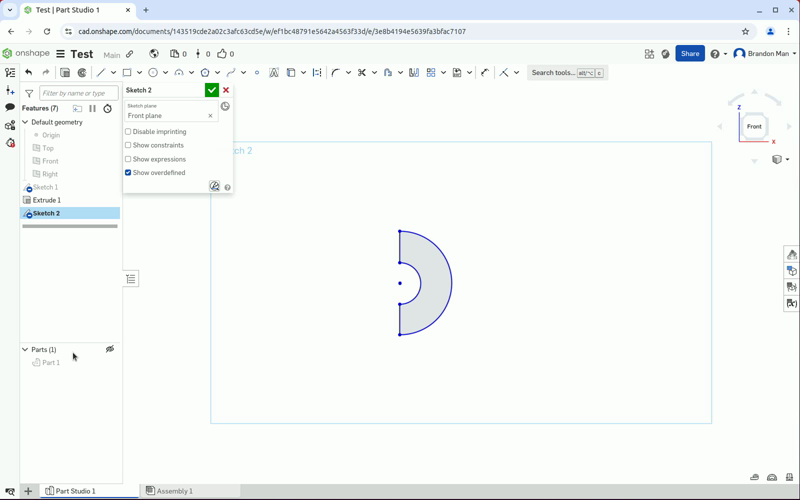
key(shift+y)
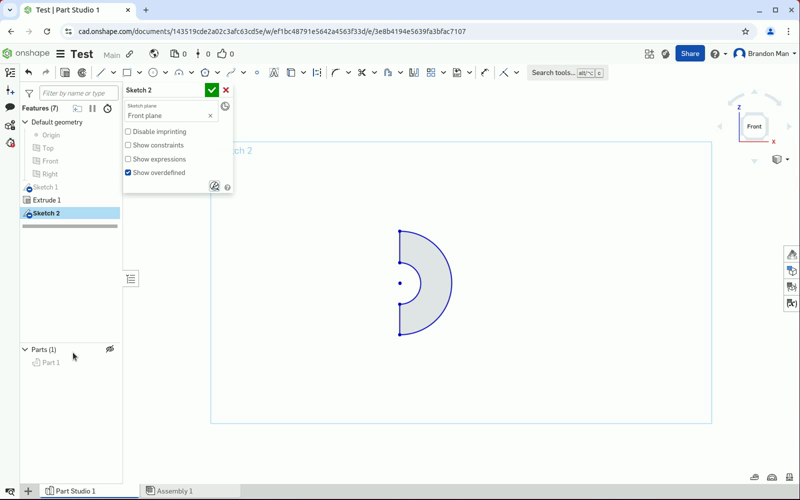
key(shift+e)
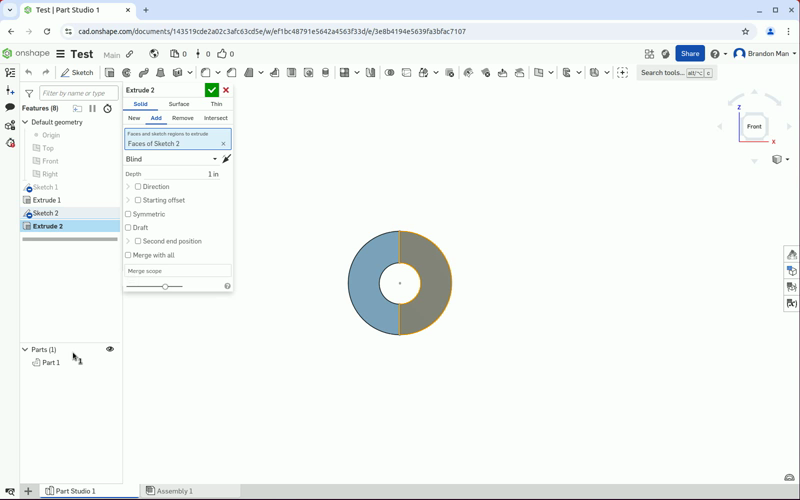
mouse_move(143, 106)
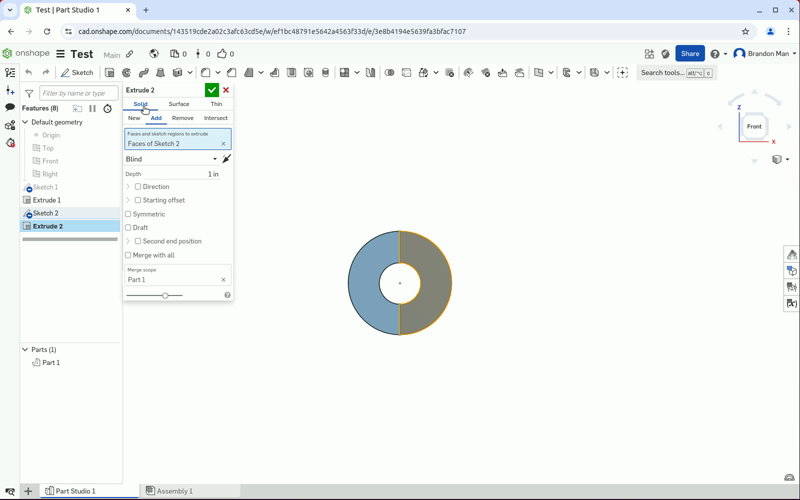
click(143, 106)
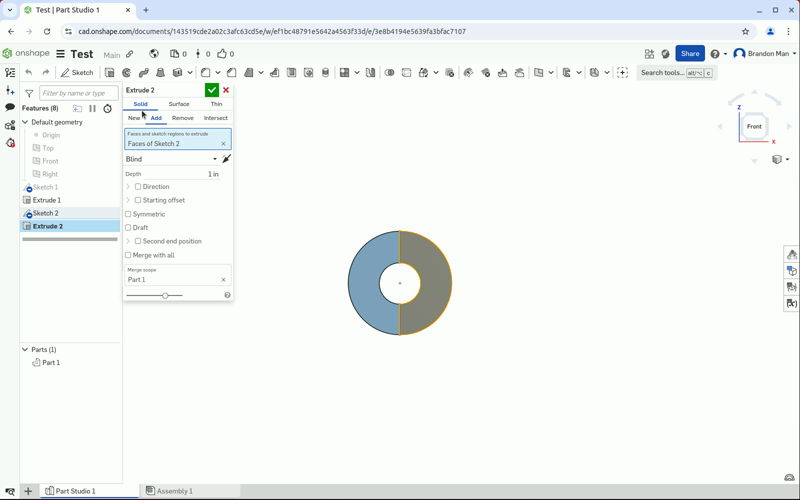
mouse_move(137, 120)
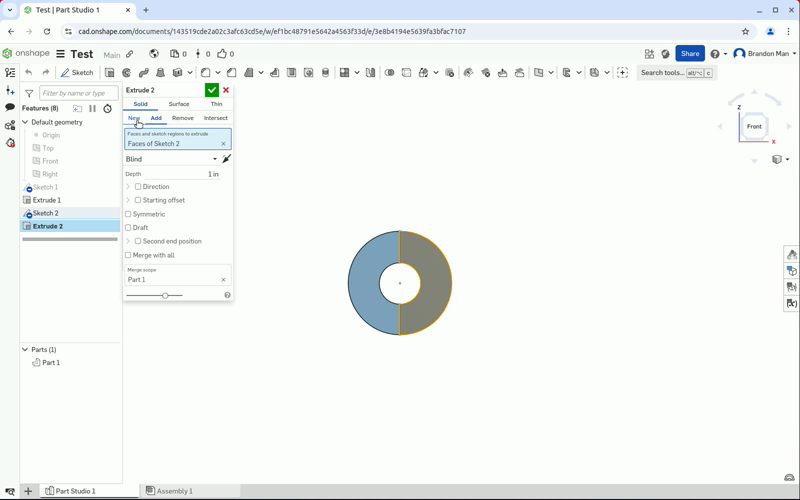
click(137, 120)
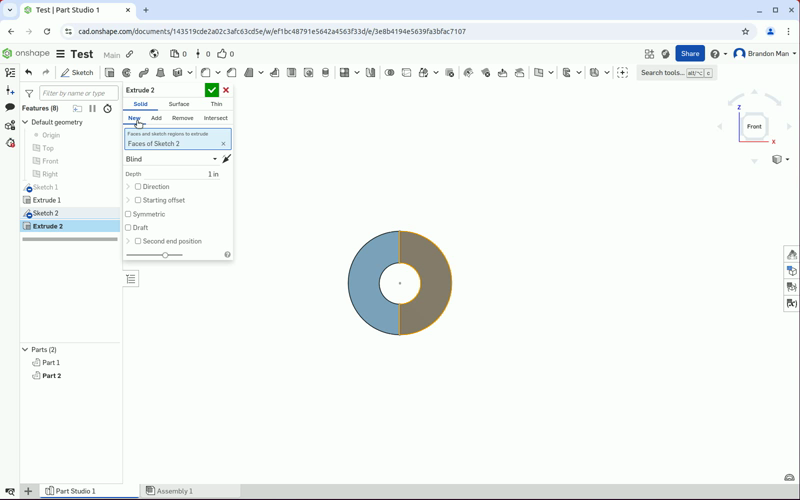
key(tab, 4)
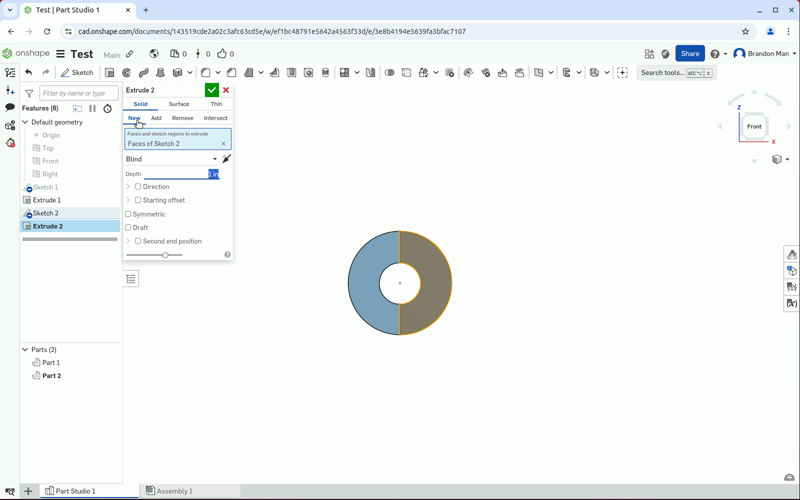
text(4.333)
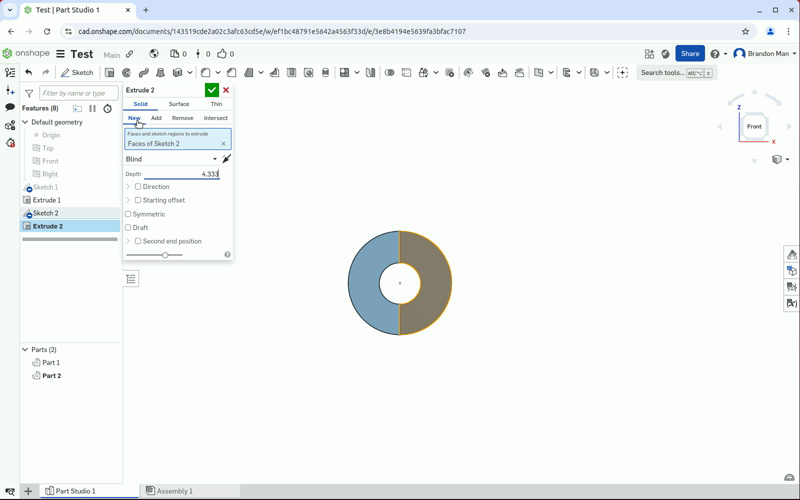
key(enter)
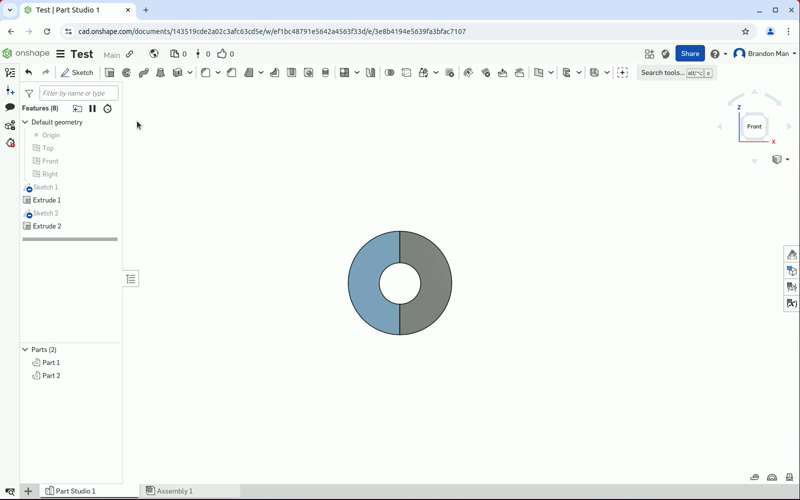
key(shift+h)
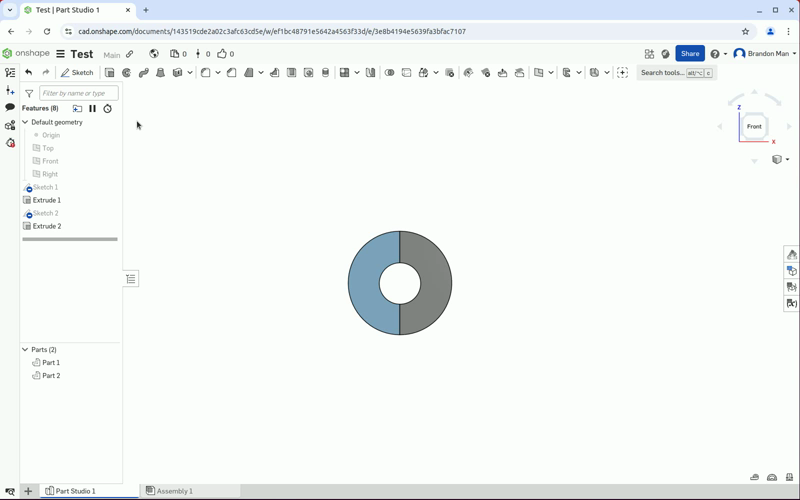
key(shift+h)
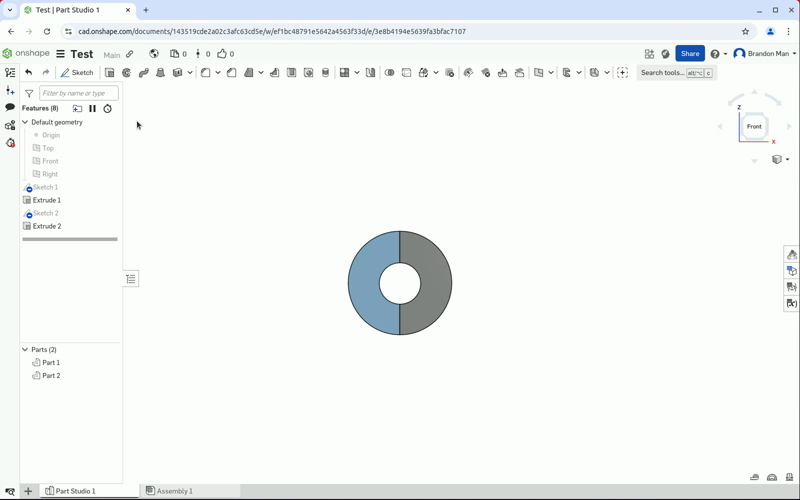
mouse_move(73, 189)
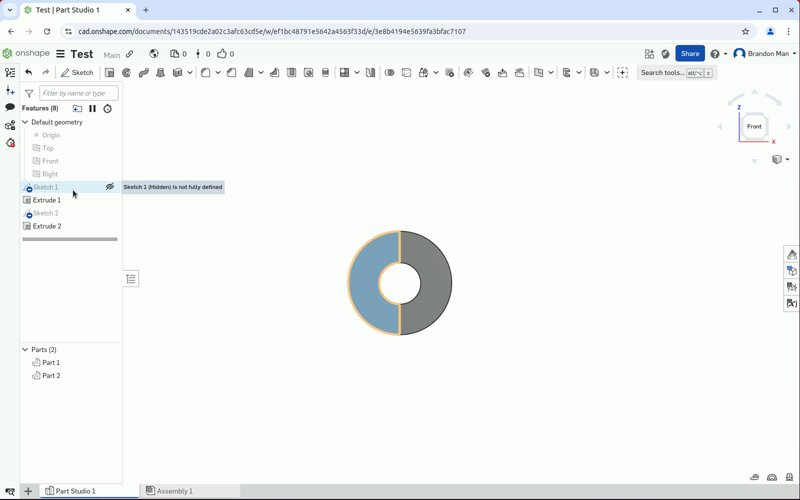
click(73, 189)
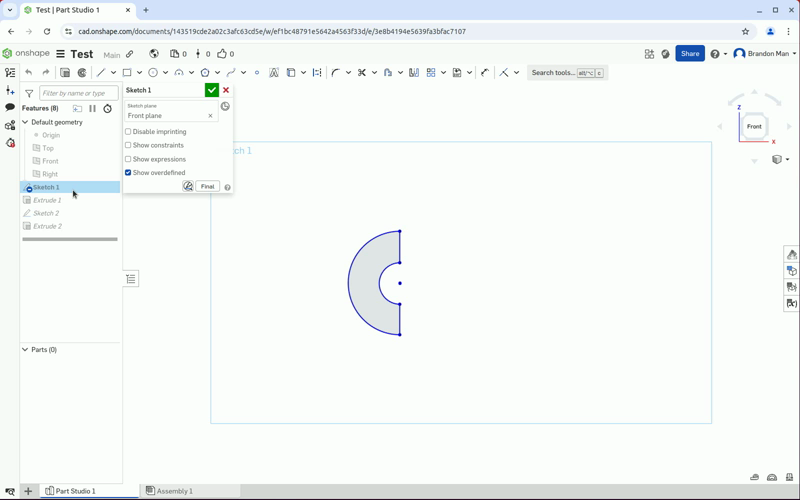
mouse_move(229, 92)
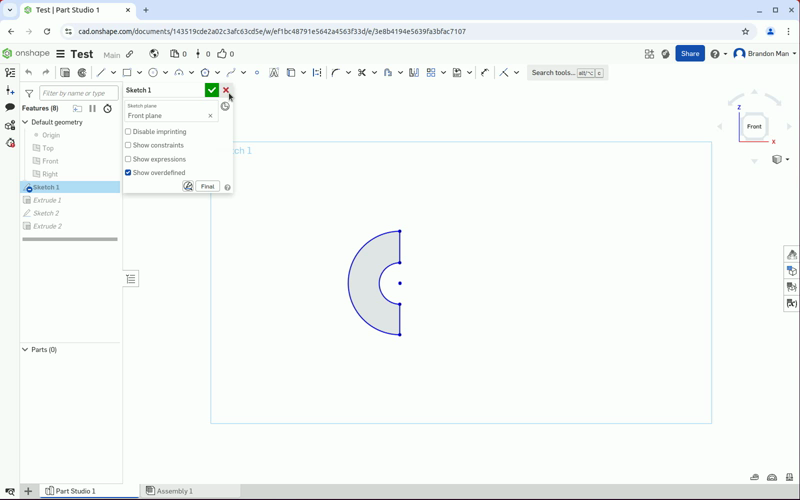
click(229, 92)
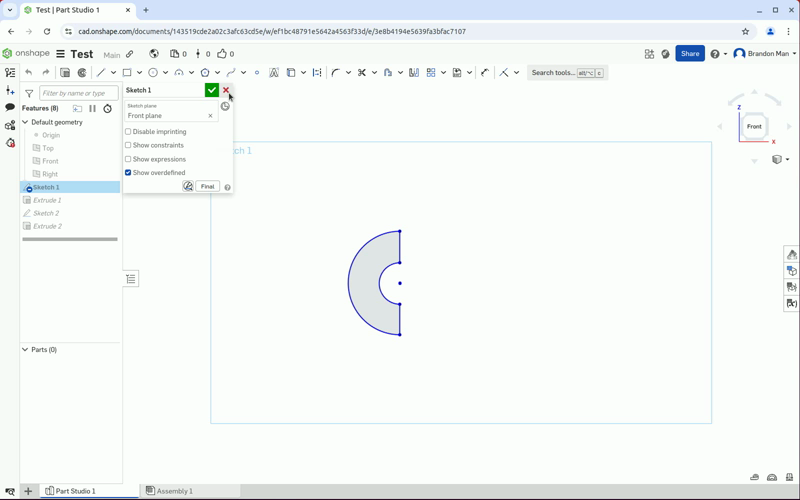
key(shift+s)
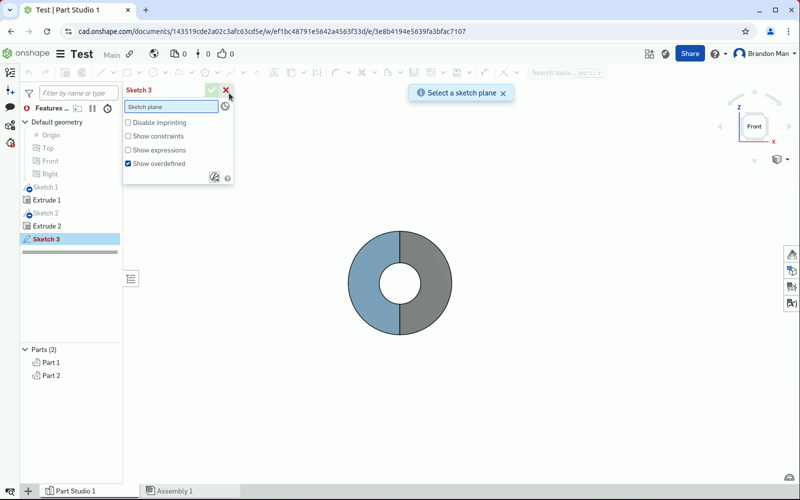
mouse_move(73, 163)
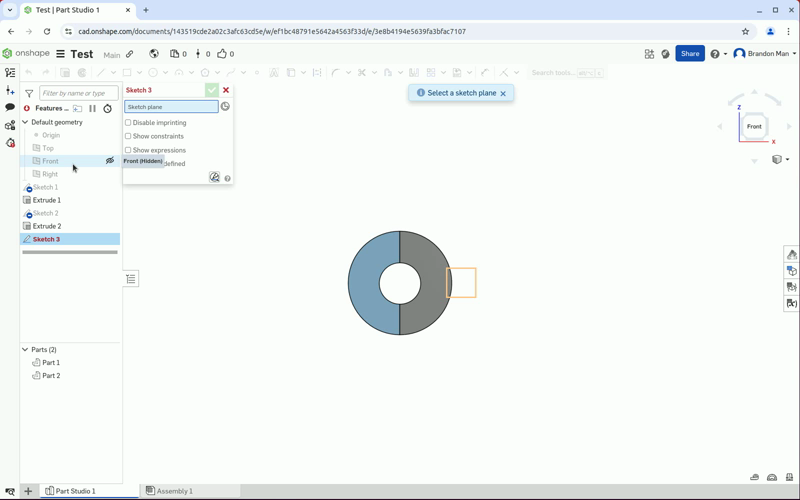
click(73, 163)
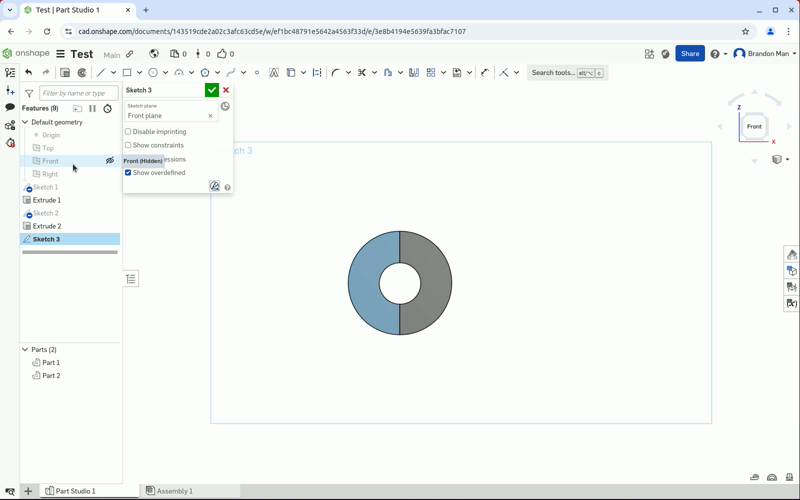
mouse_move(73, 352)
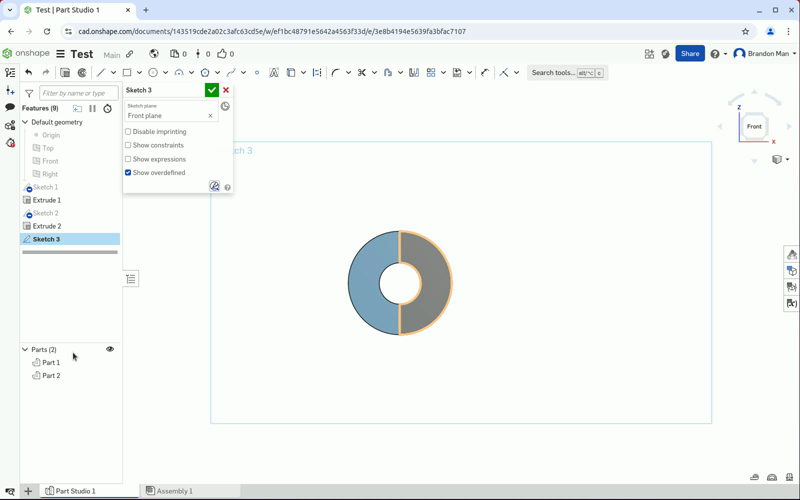
key(y)
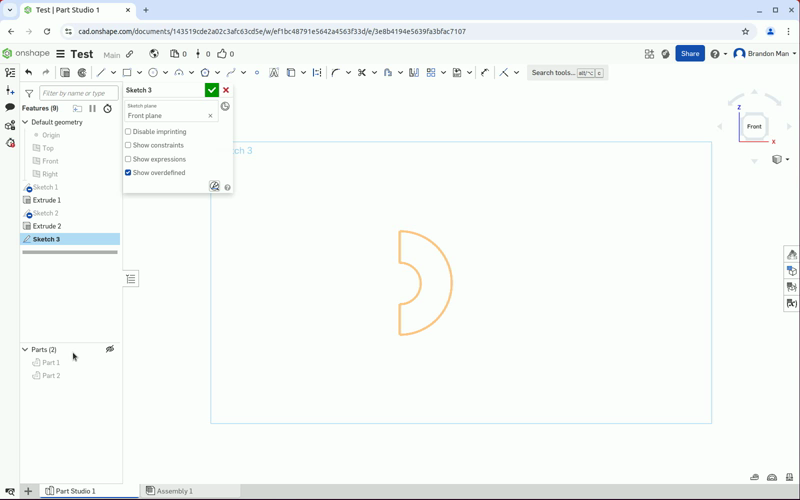
key(l)
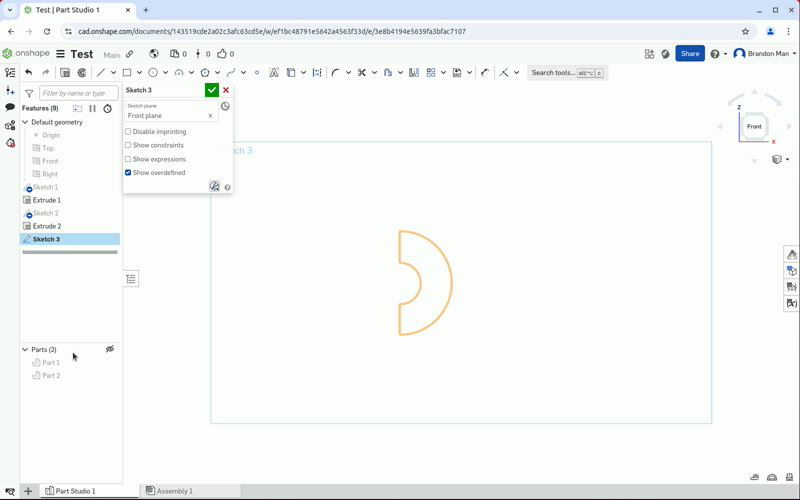
key_down(shift)
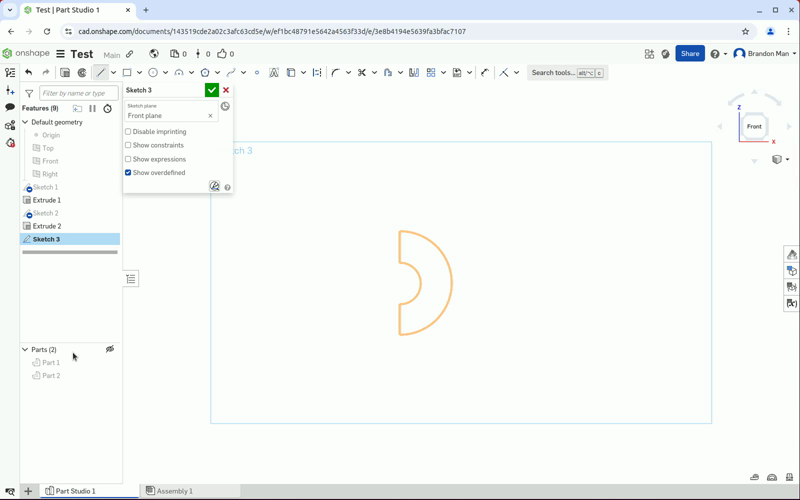
mouse_move(399, 334)
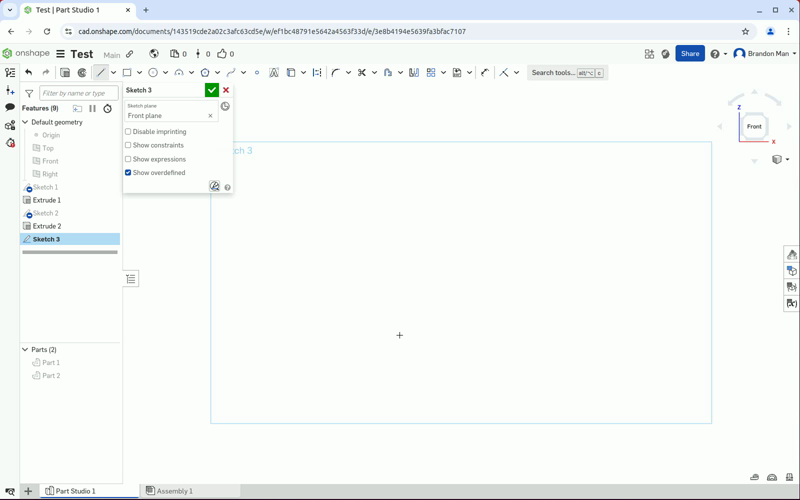
click(399, 334)
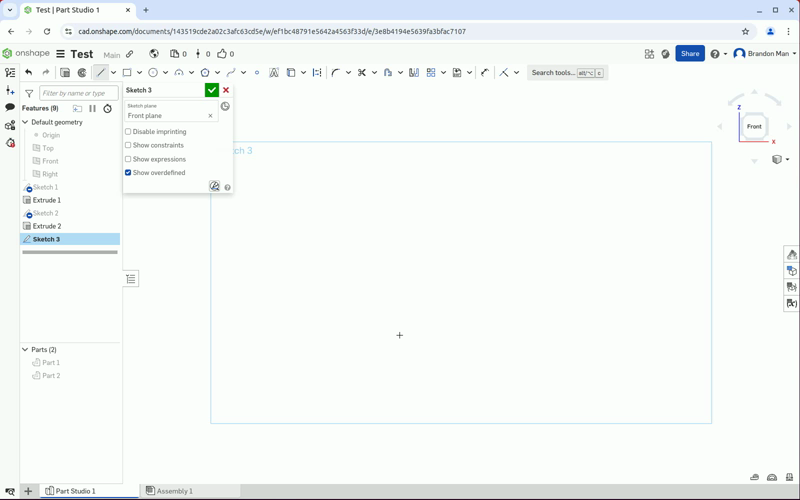
key_up(shift)
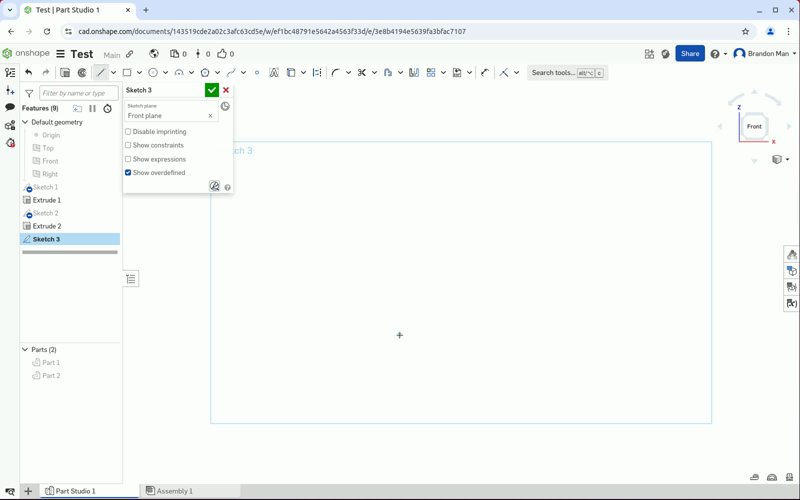
key_down(shift)
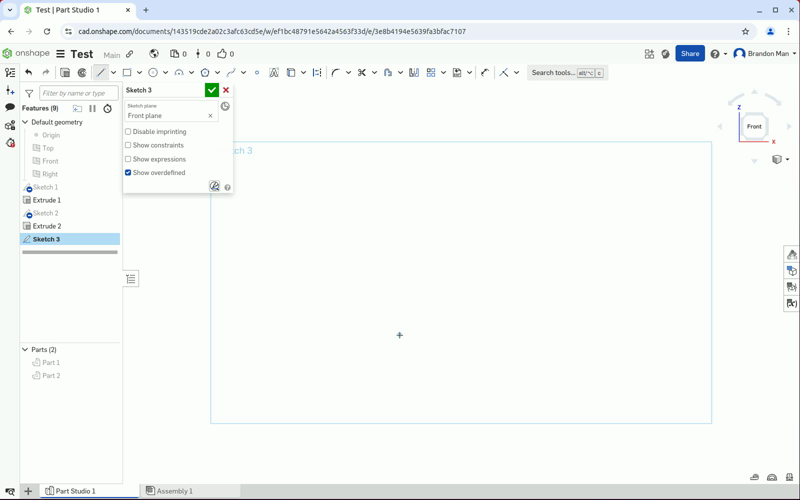
mouse_move(521, 334)
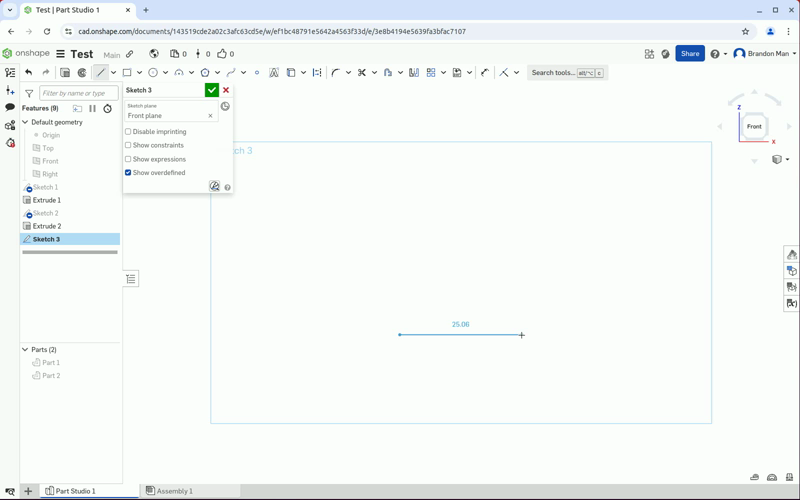
click(521, 334)
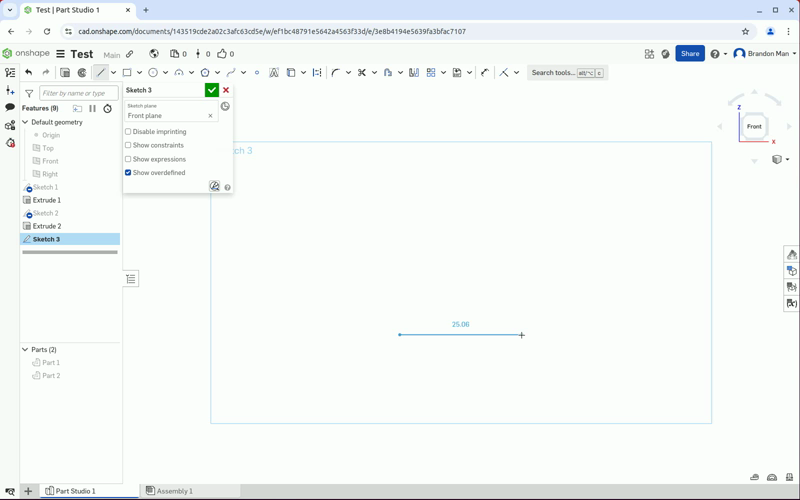
key_up(shift)
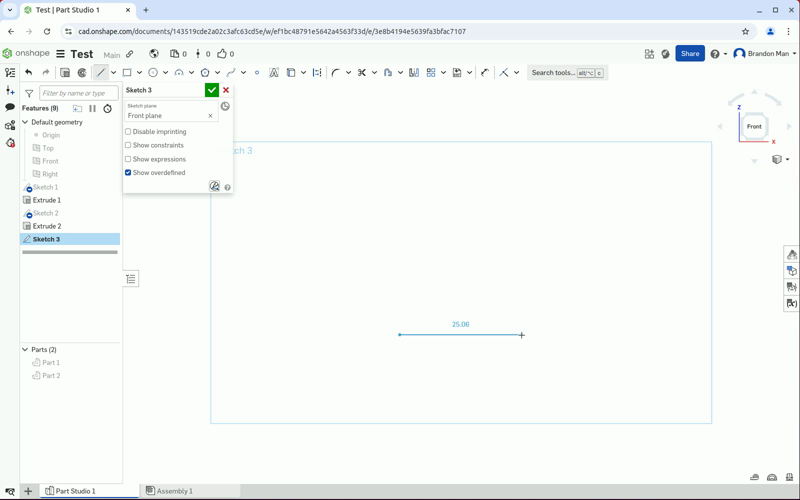
key_down(shift)
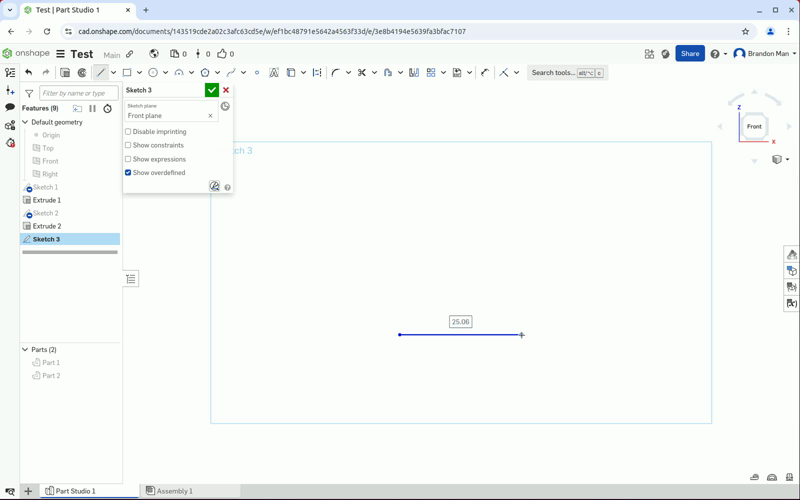
mouse_move(521, 230)
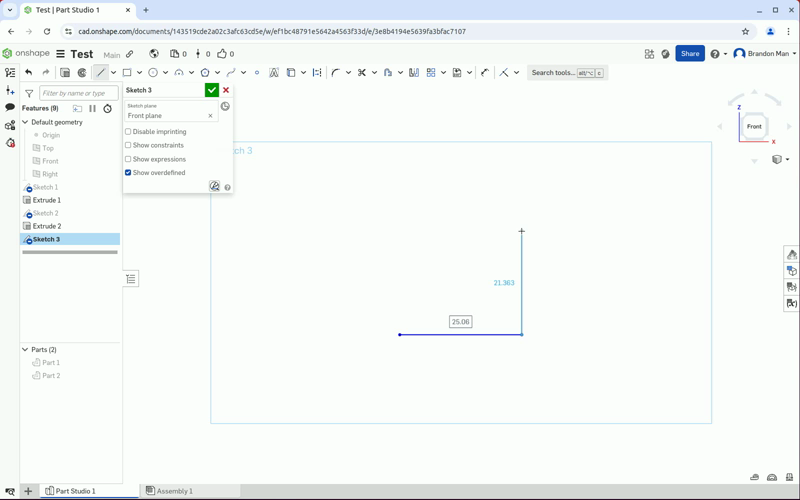
click(521, 230)
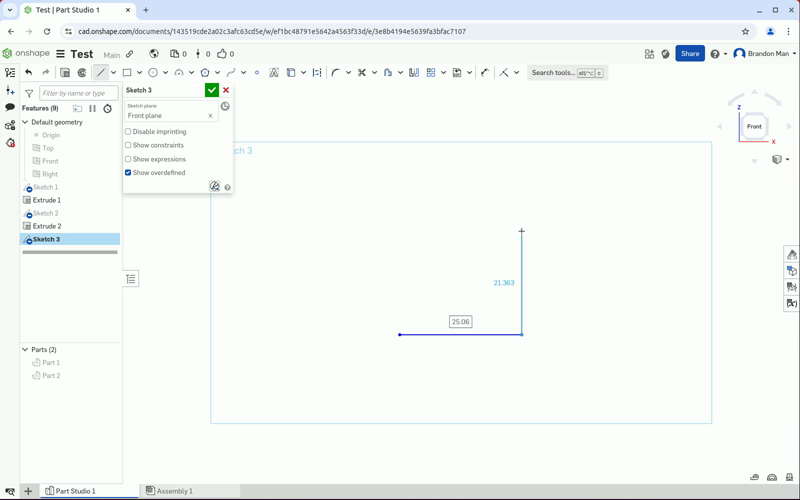
key_up(shift)
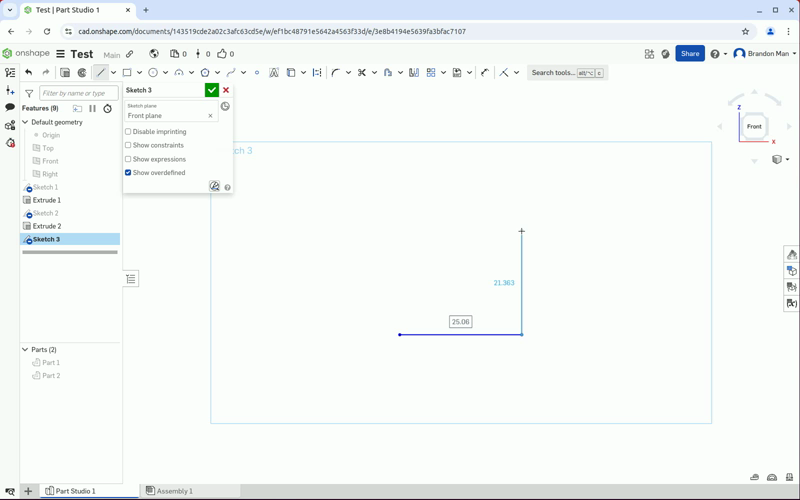
key_down(shift)
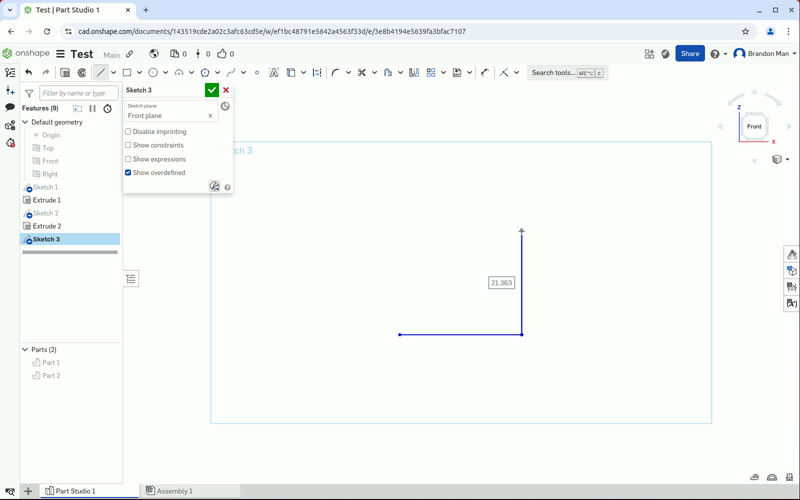
mouse_move(399, 230)
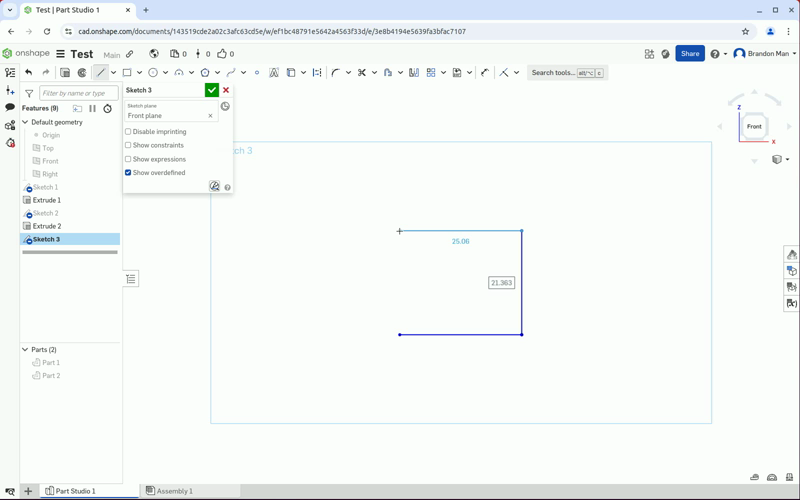
click(399, 230)
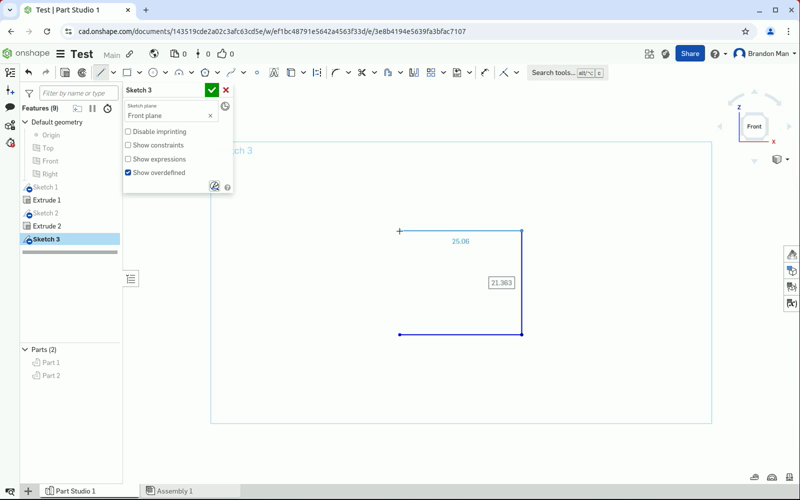
key_up(shift)
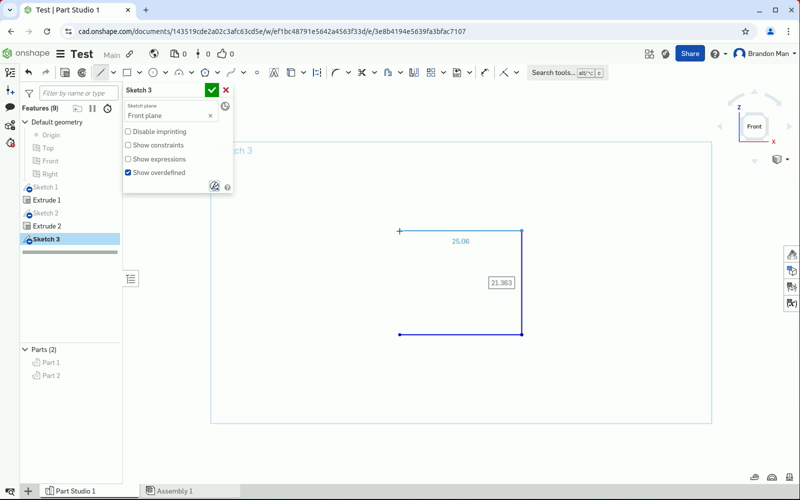
key(esc)
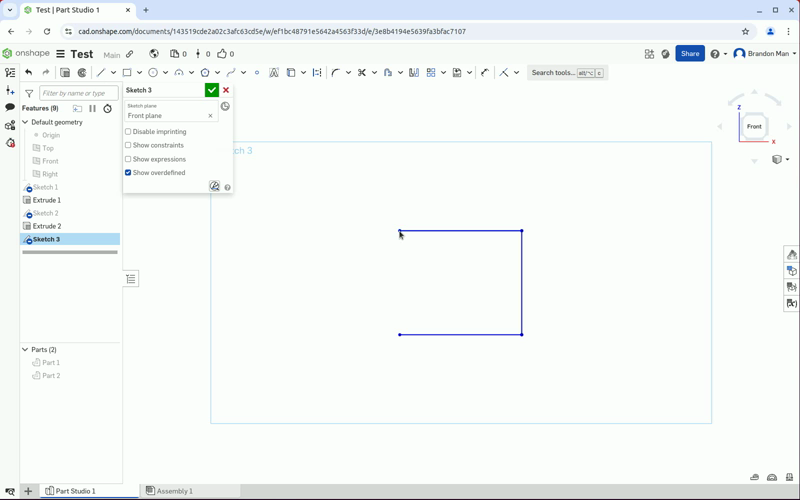
key(a)
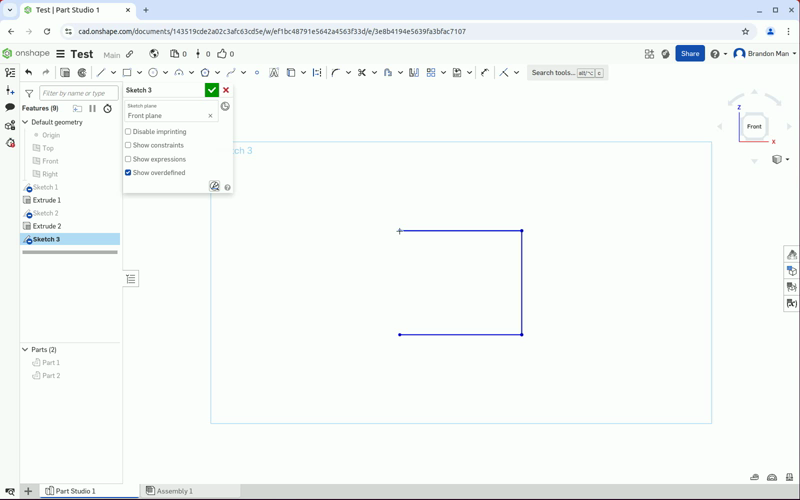
mouse_move(399, 230)
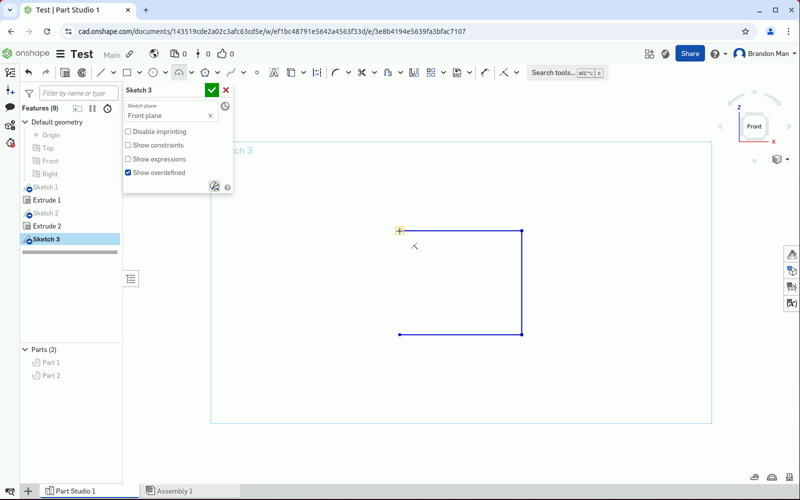
click(399, 230)
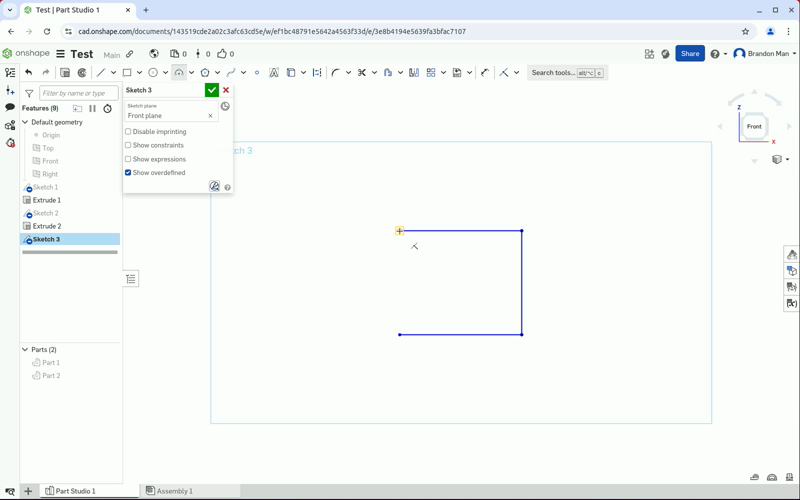
mouse_move(399, 334)
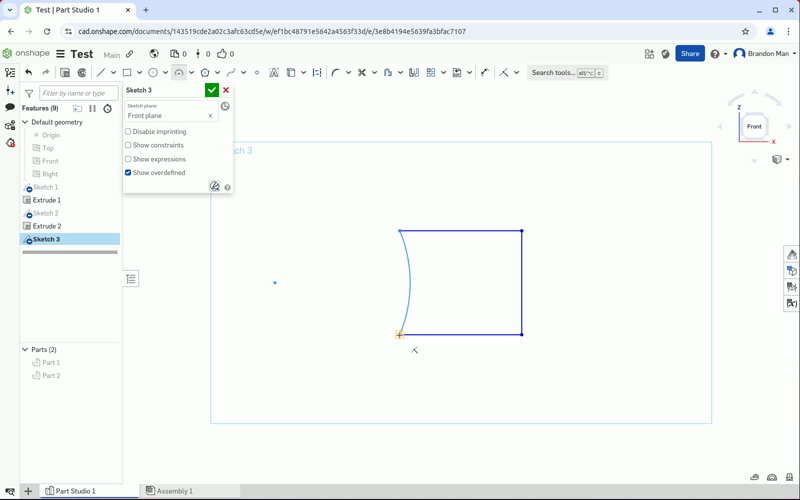
click(399, 334)
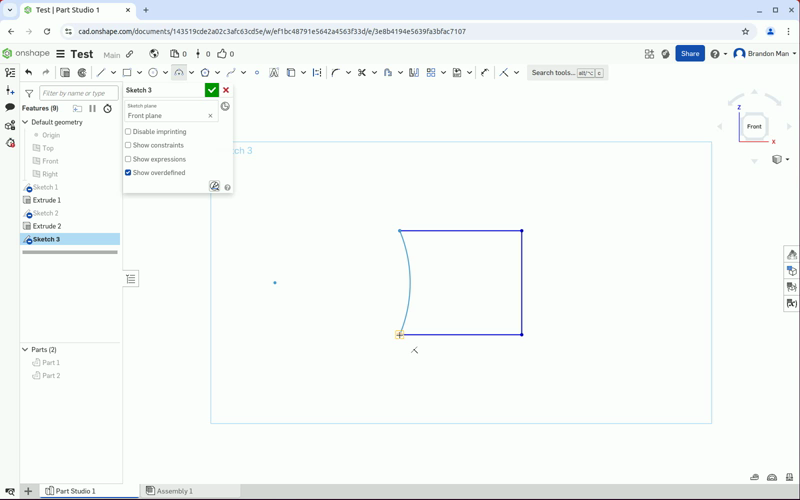
key_down(shift)
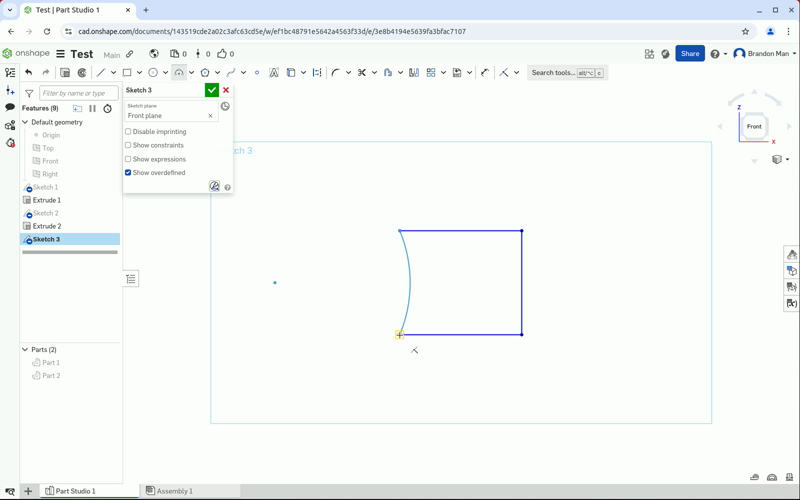
mouse_move(451, 282)
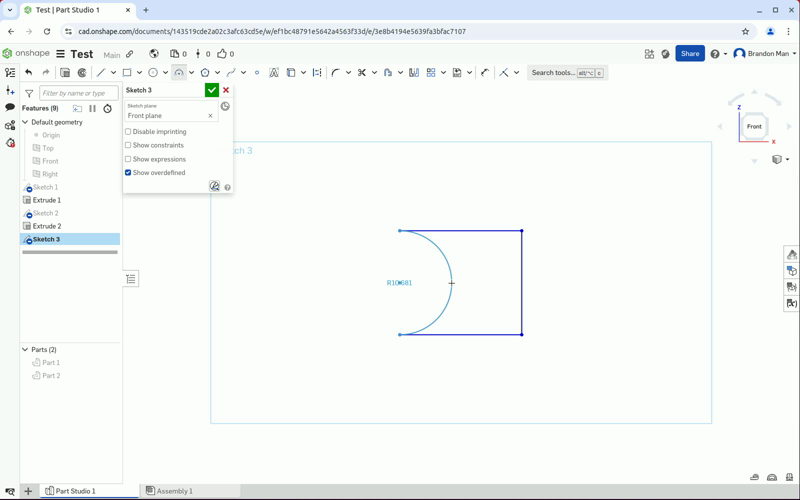
click(451, 282)
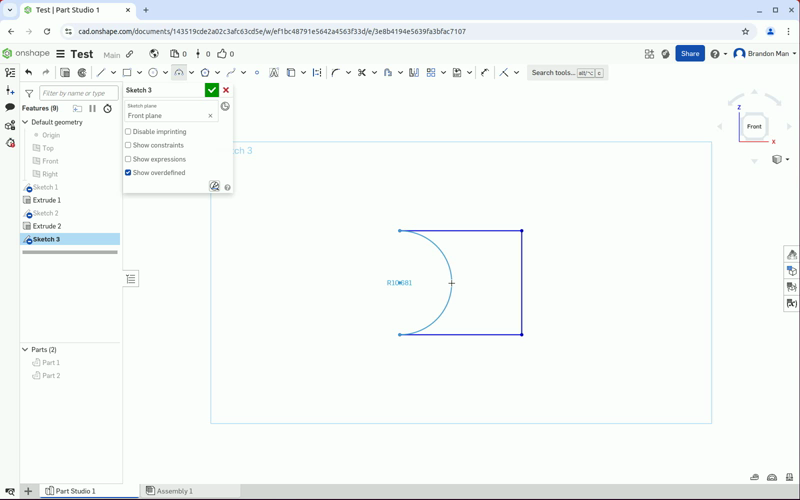
key_up(shift)
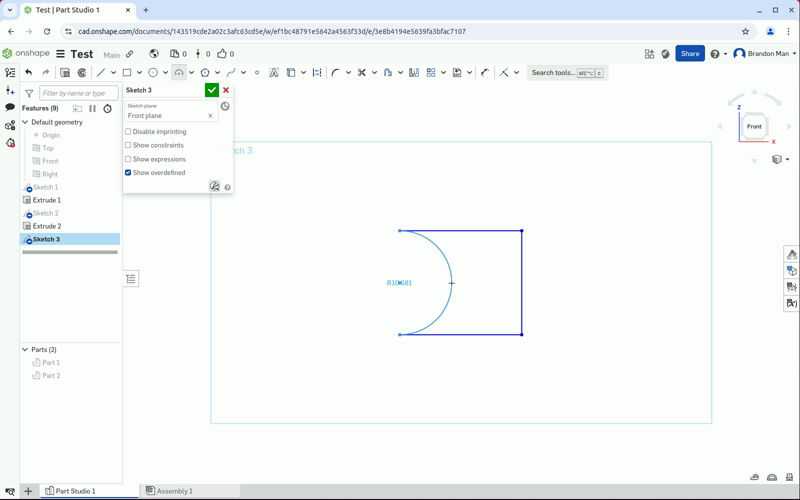
key(esc)
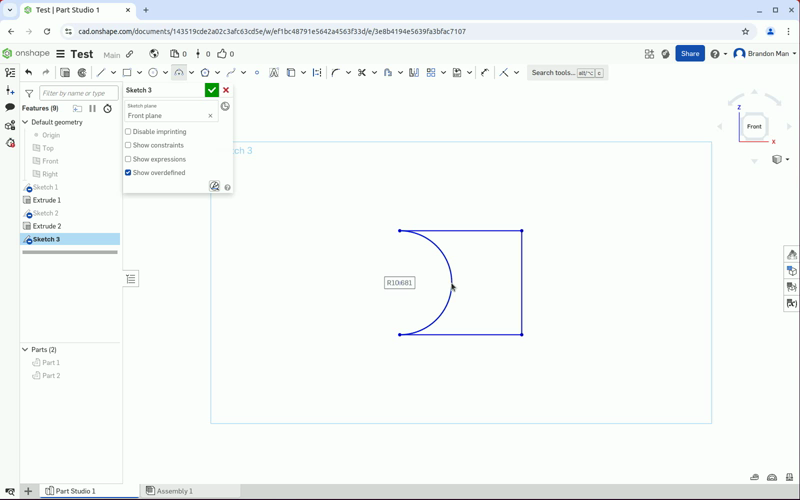
mouse_move(461, 275)
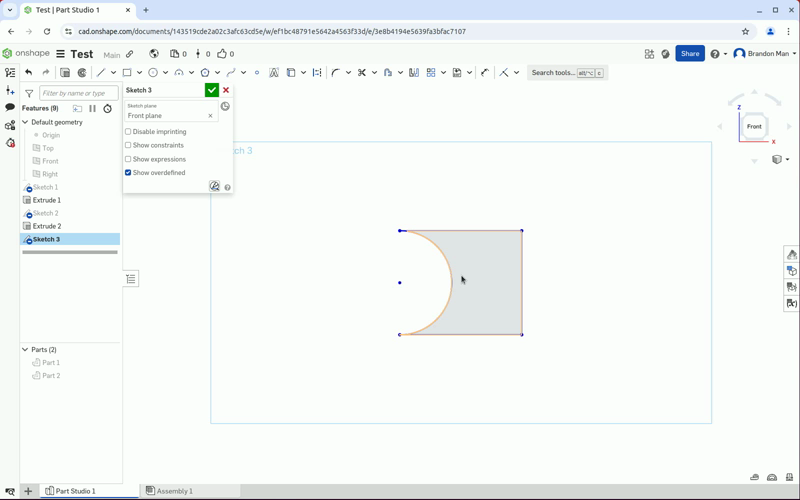
scroll(6)
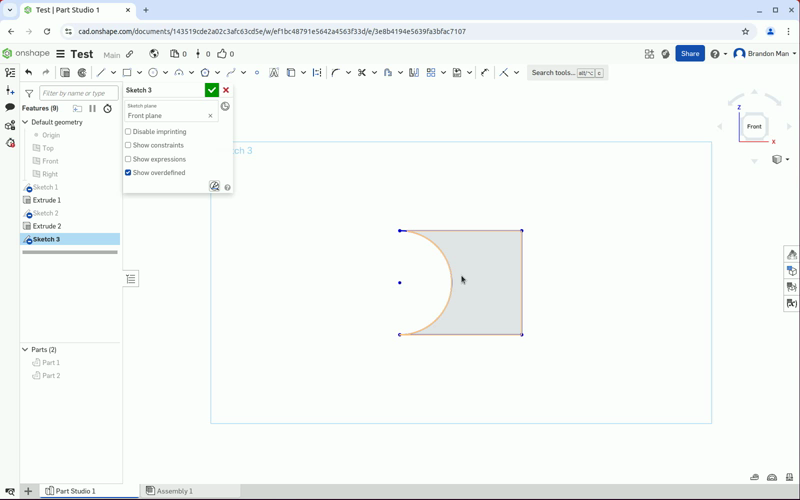
scroll(6)
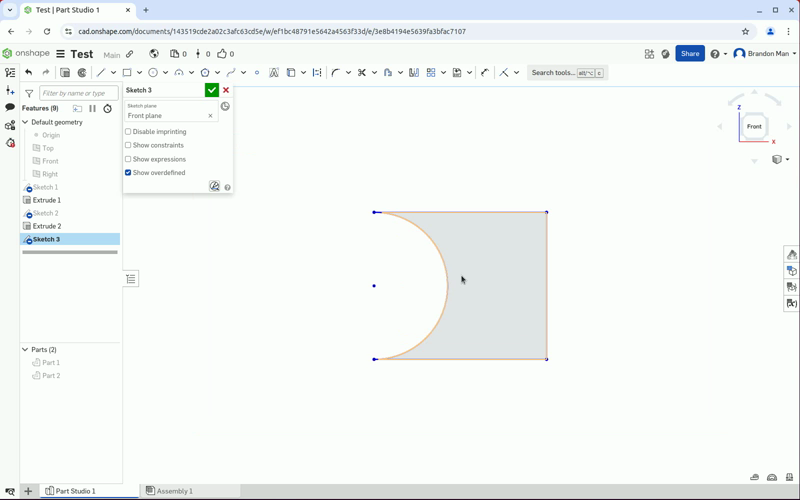
scroll(6)
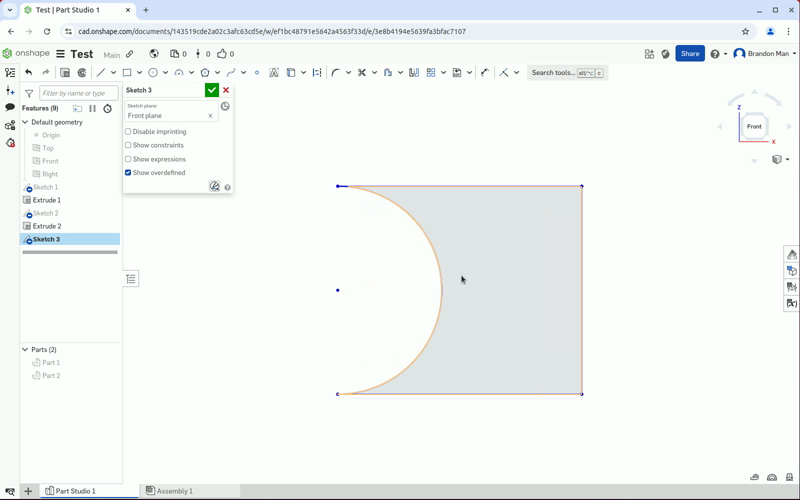
scroll(6)
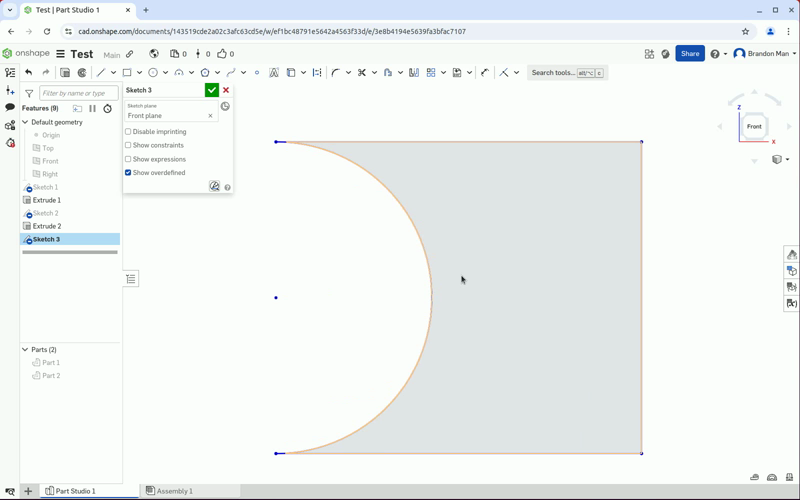
scroll(6)
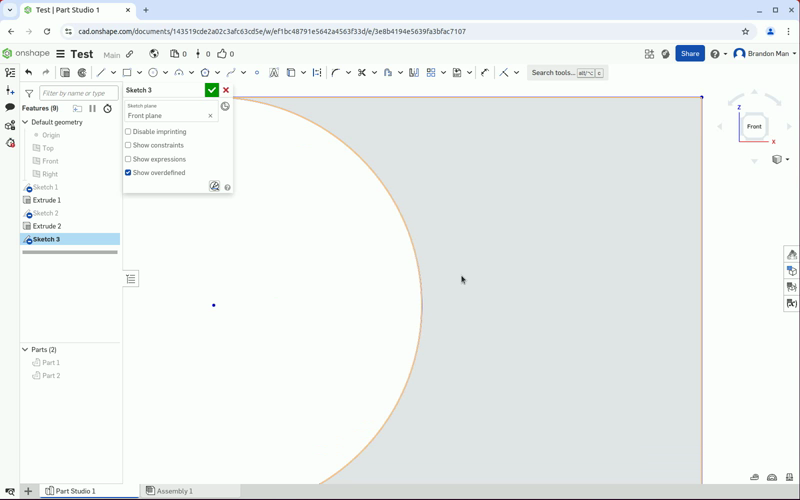
scroll(6)
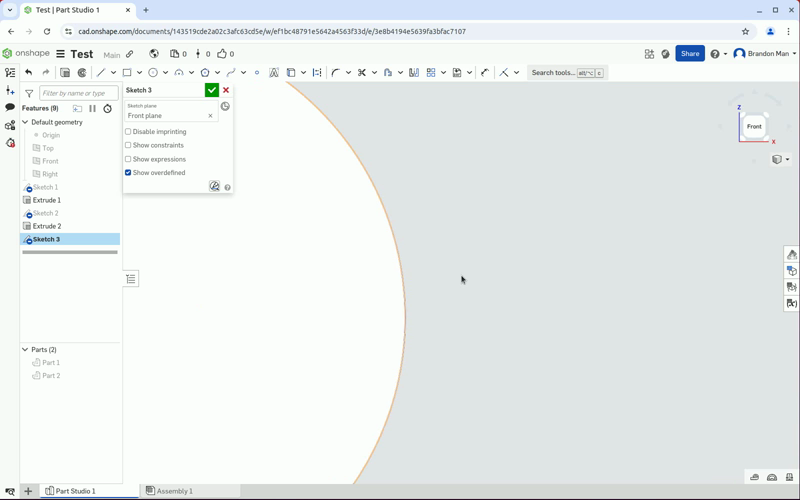
scroll(6)
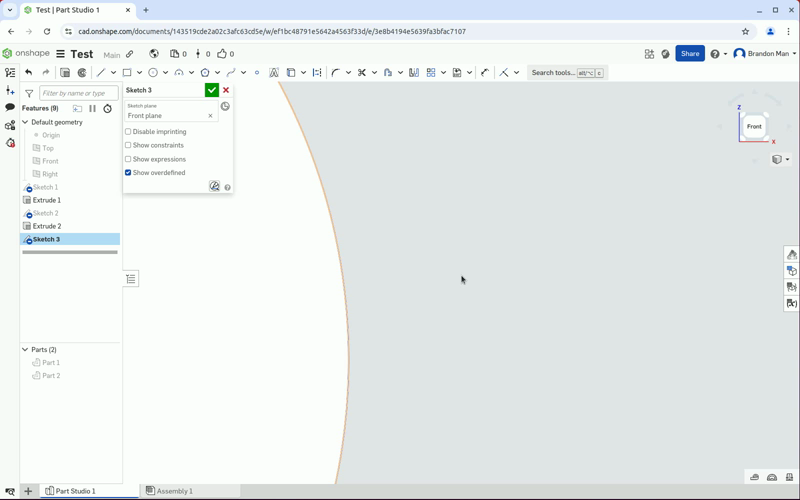
click(461, 275)
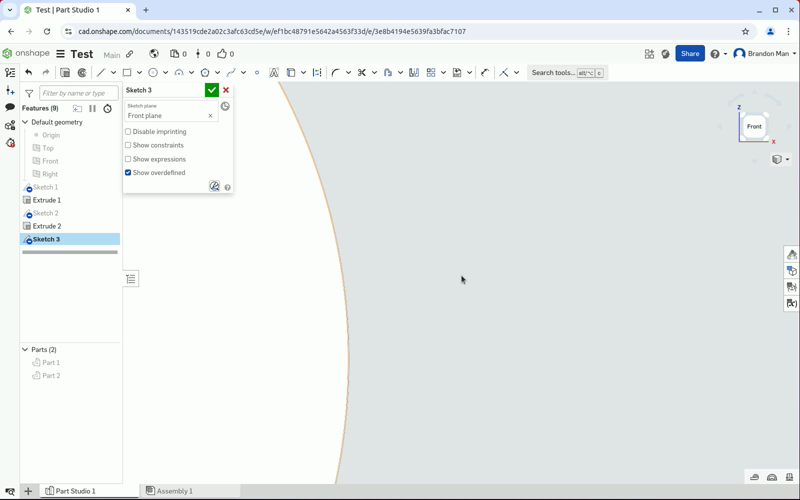
scroll(-6)
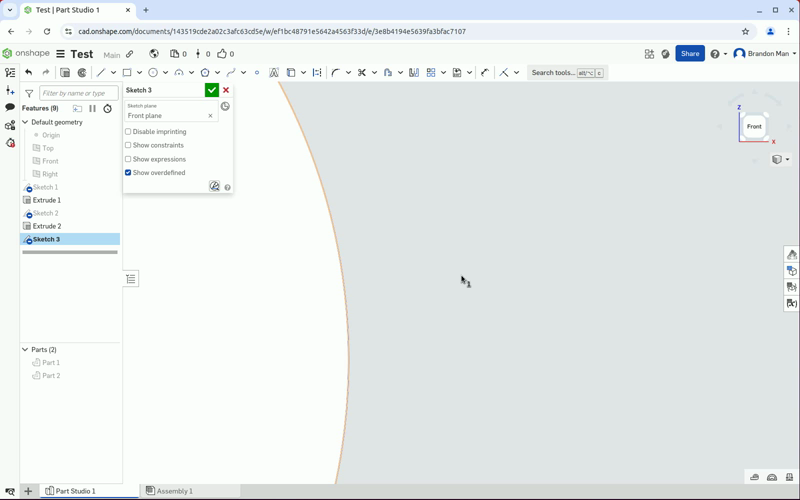
scroll(-6)
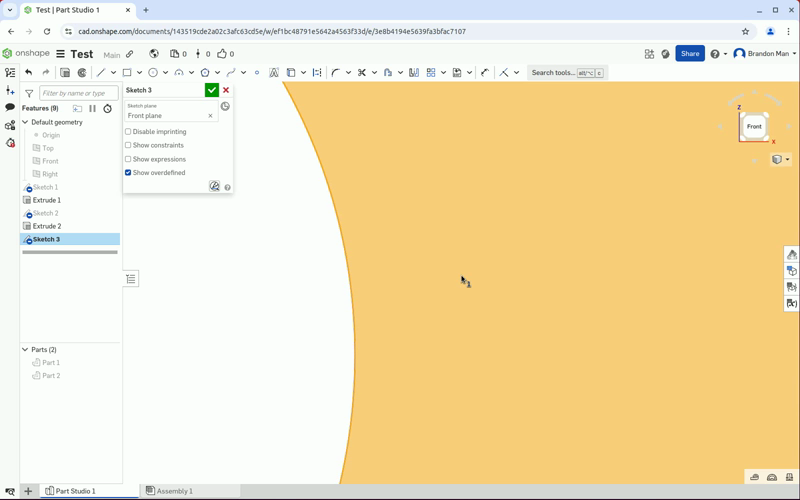
scroll(-6)
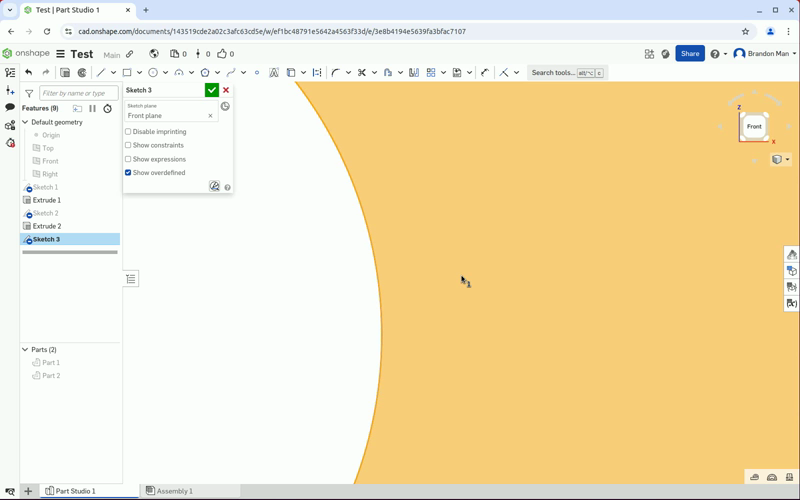
scroll(-6)
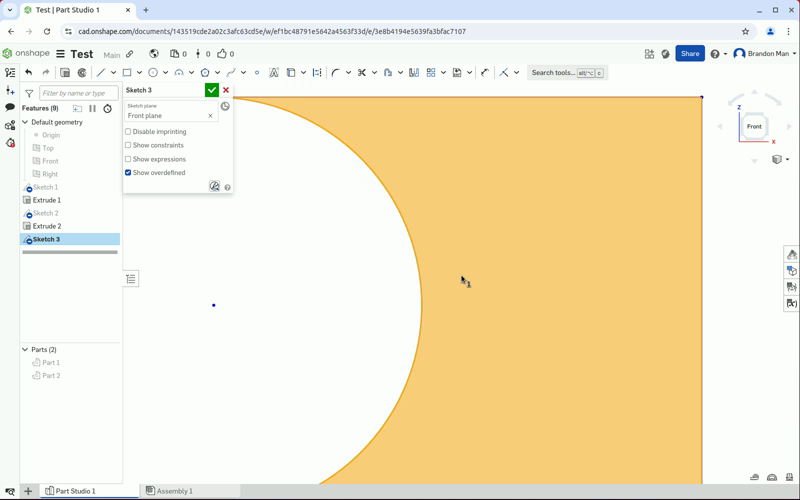
scroll(-6)
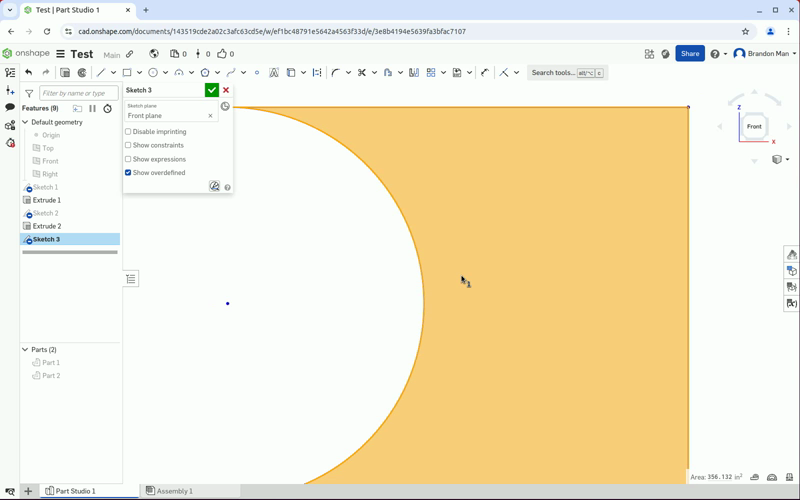
scroll(-6)
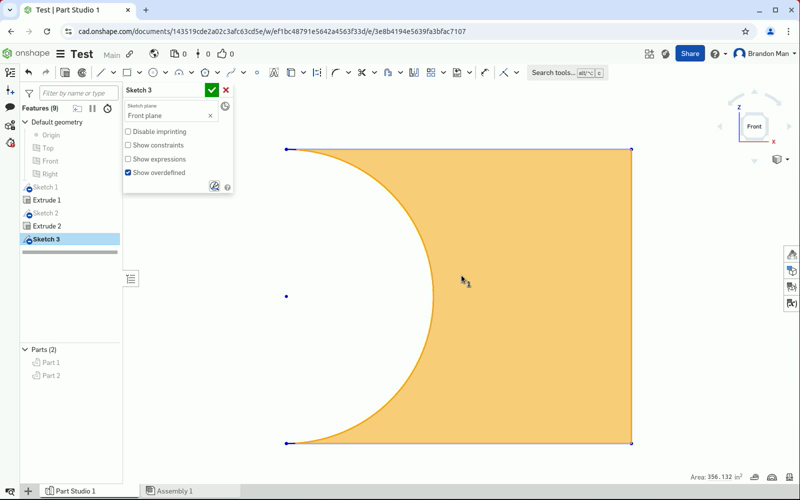
scroll(-6)
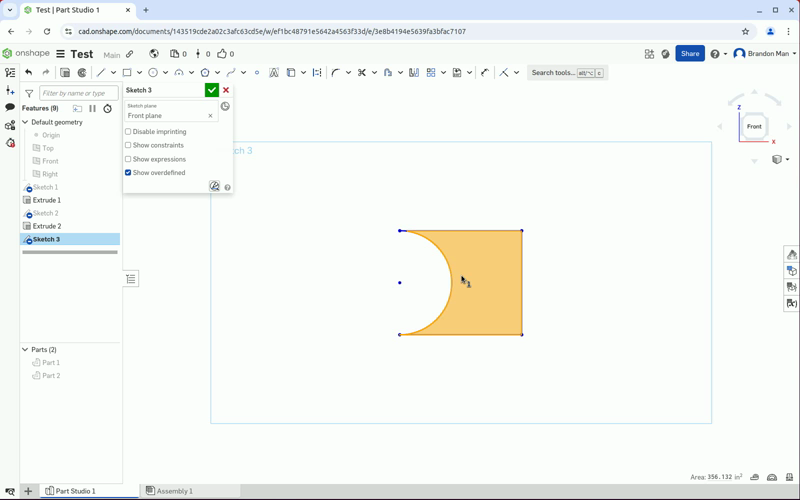
mouse_move(73, 352)
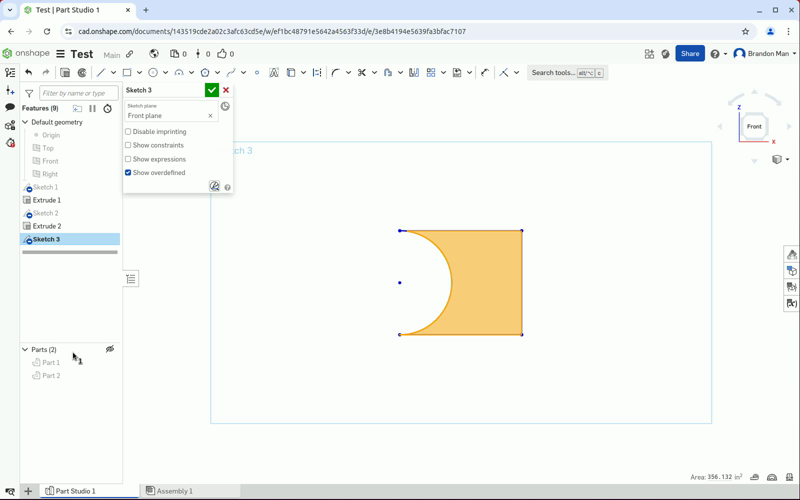
key(shift+y)
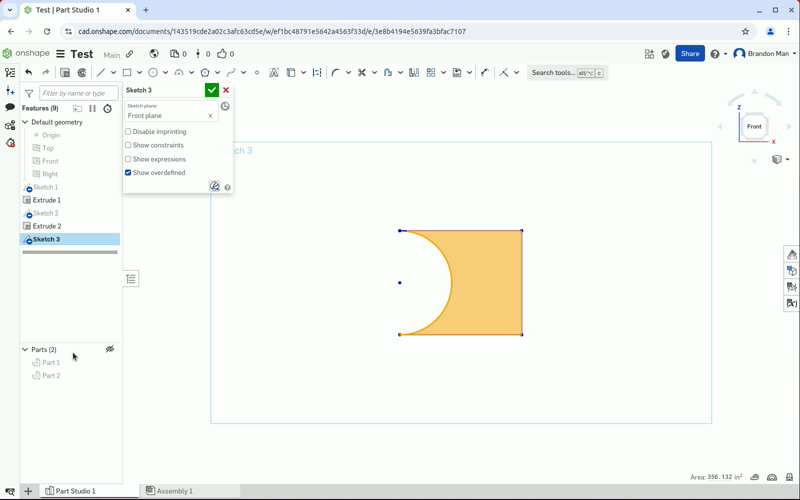
key(shift+e)
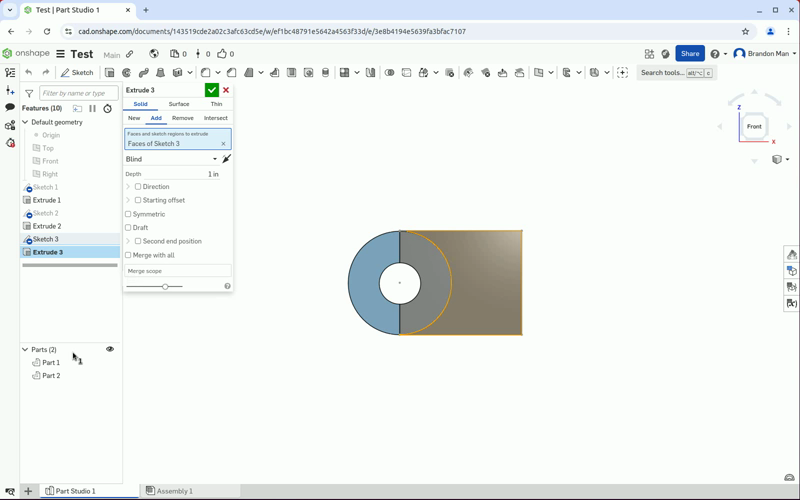
mouse_move(143, 106)
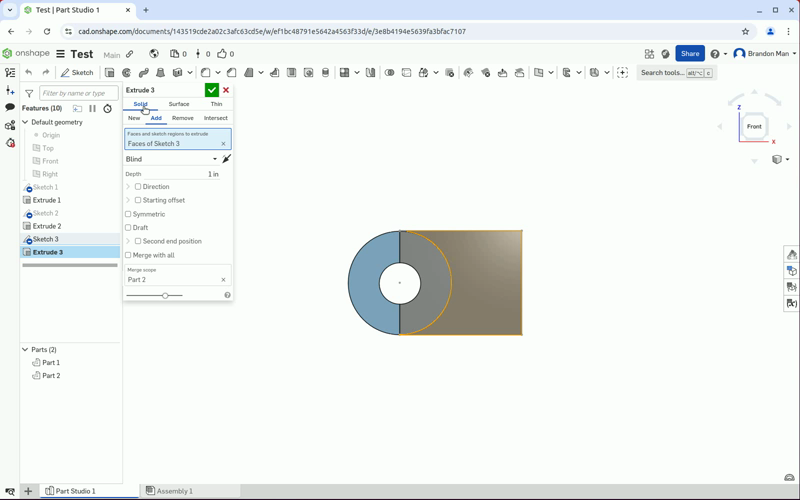
click(143, 106)
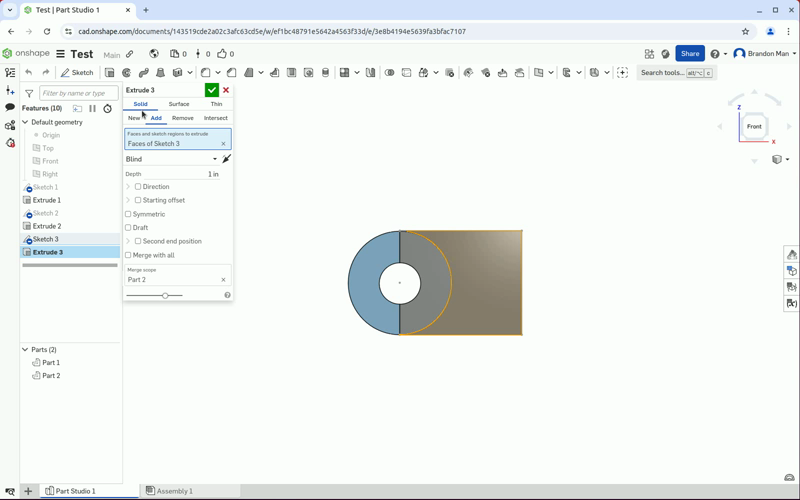
mouse_move(137, 120)
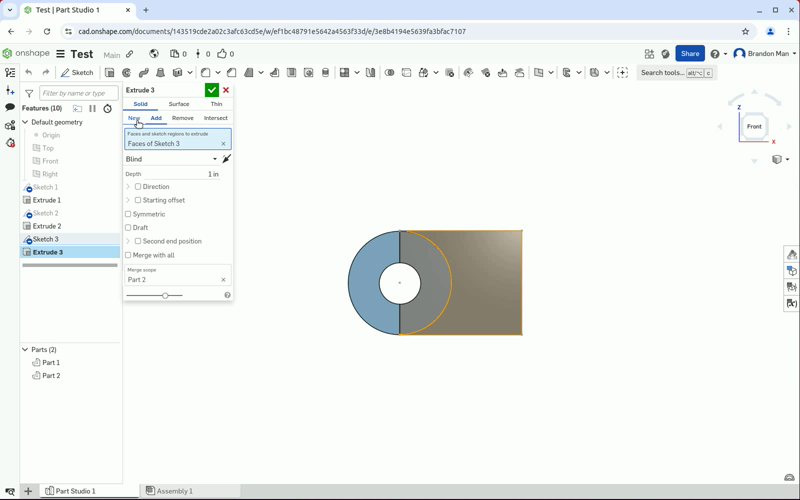
click(137, 120)
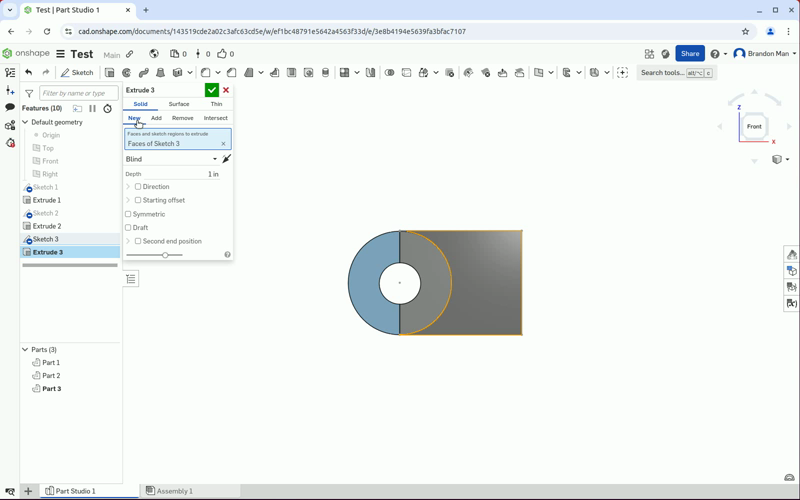
key(tab, 4)
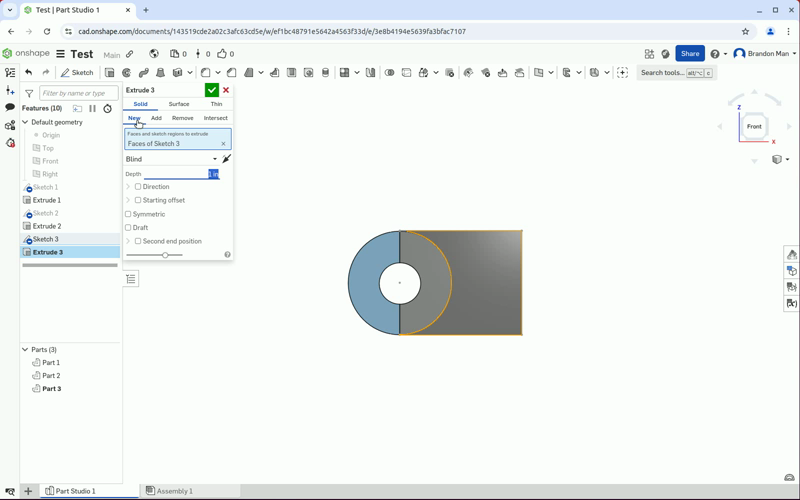
text(4.333)
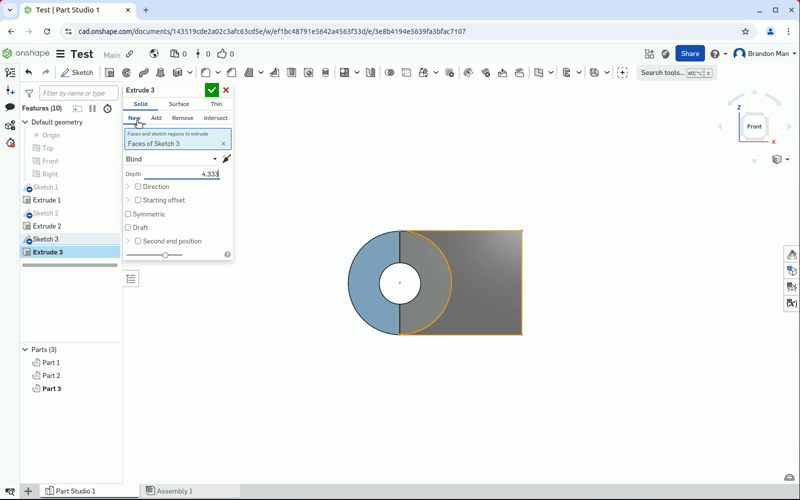
key(enter)
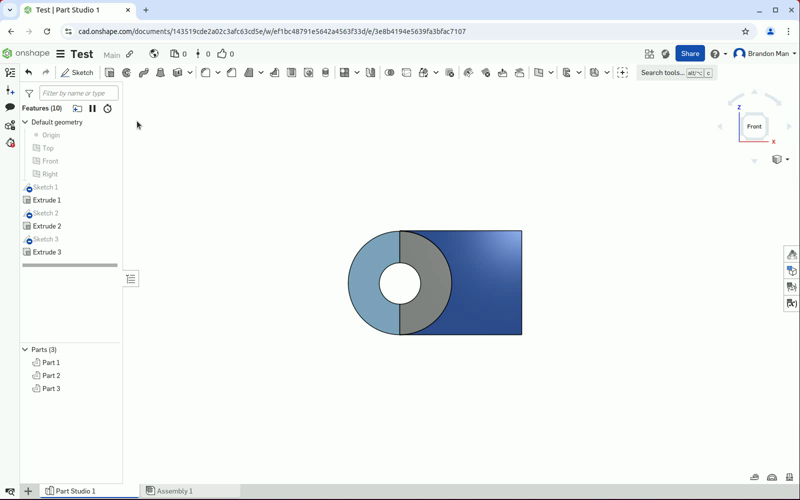
key(shift+h)
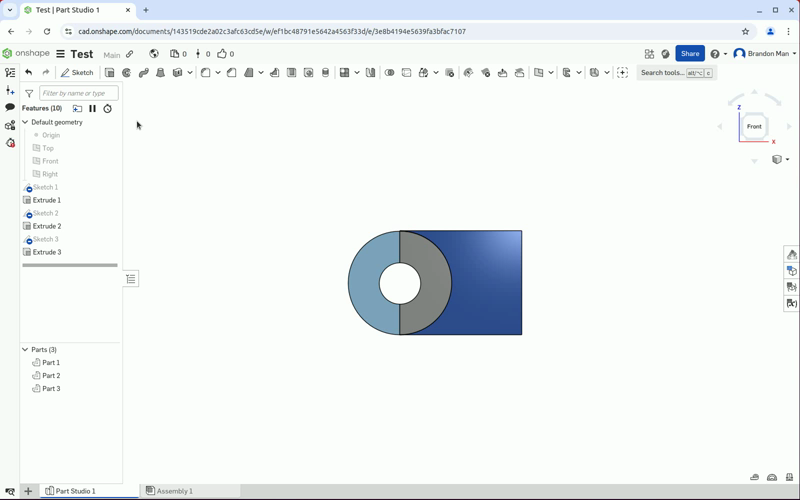
key(shift+h)
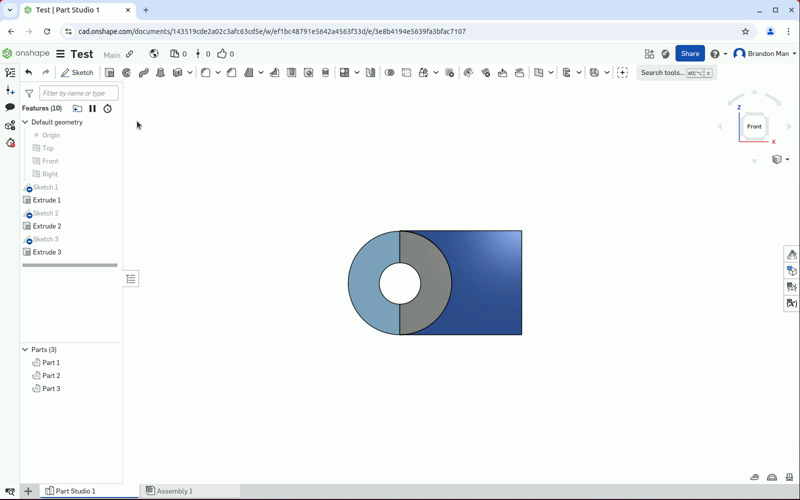
mouse_move(73, 189)
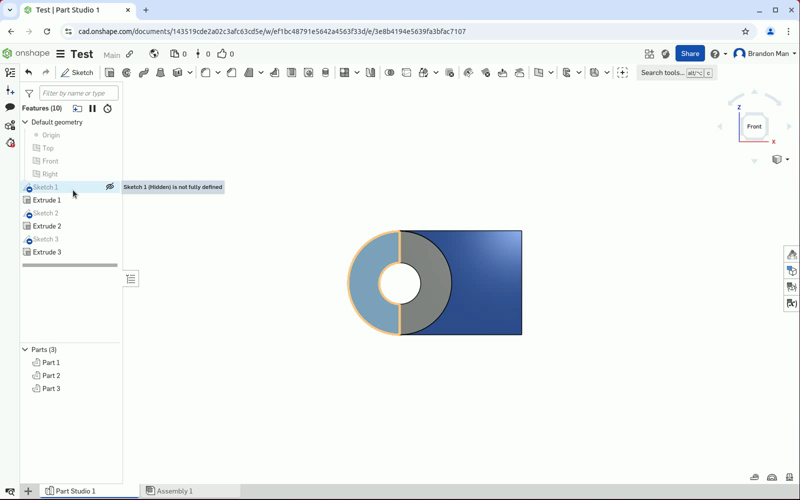
click(73, 189)
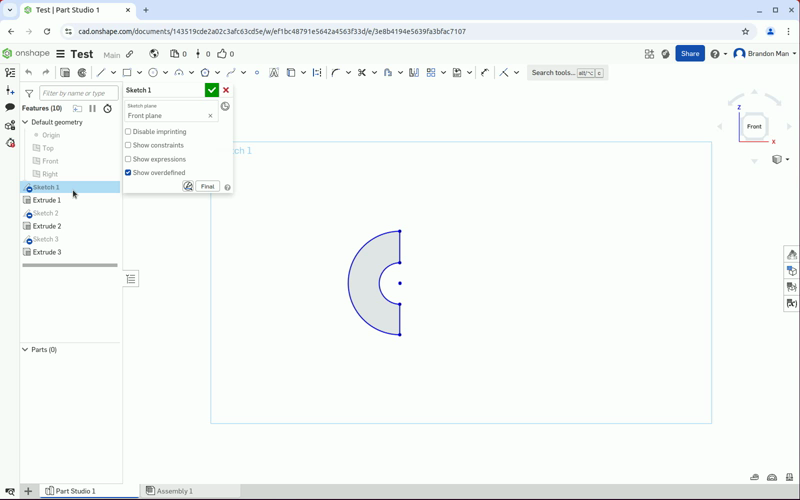
mouse_move(229, 92)
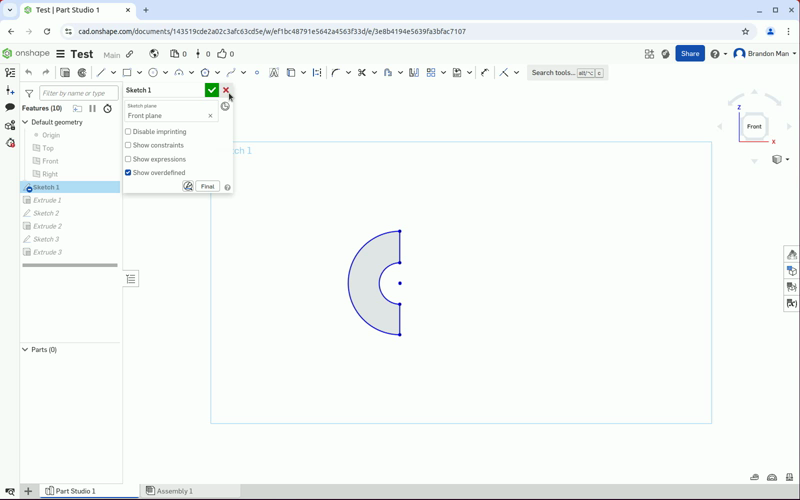
click(229, 92)
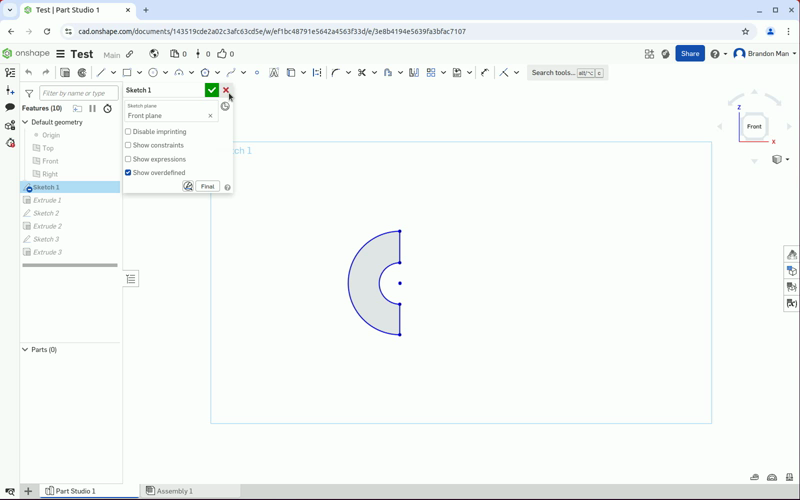
key(shift+s)
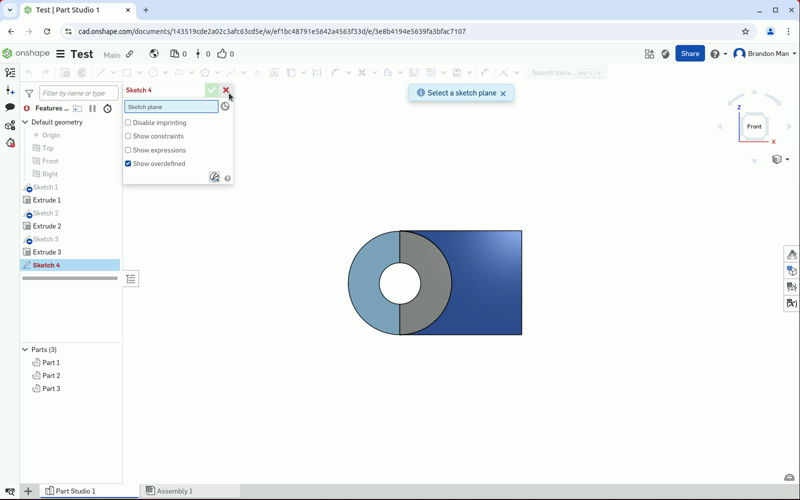
mouse_move(73, 163)
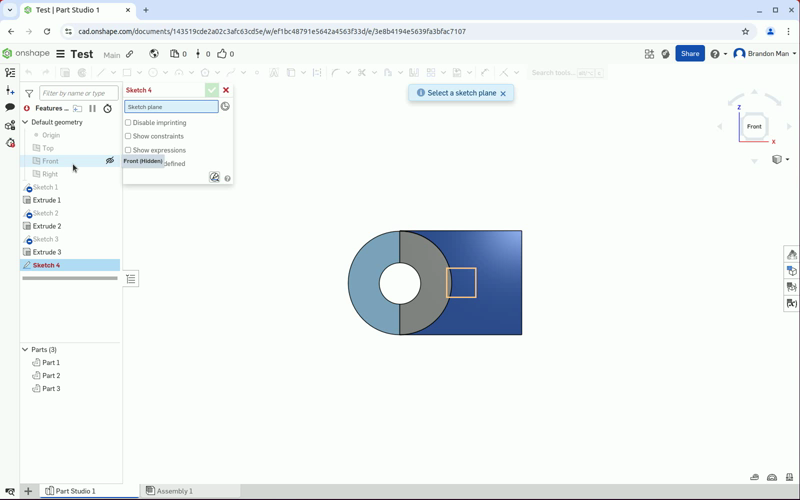
click(73, 163)
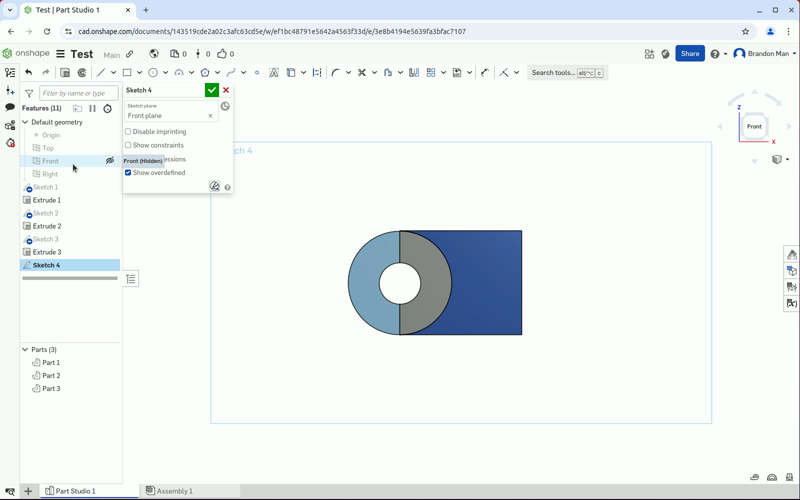
mouse_move(73, 352)
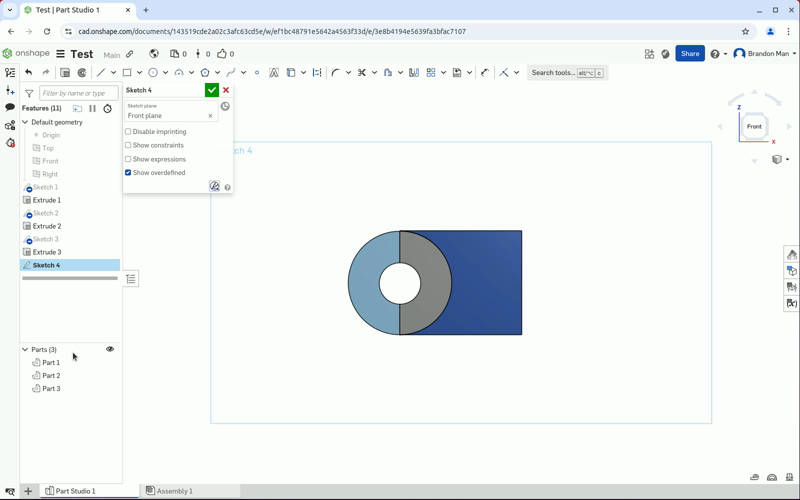
key(y)
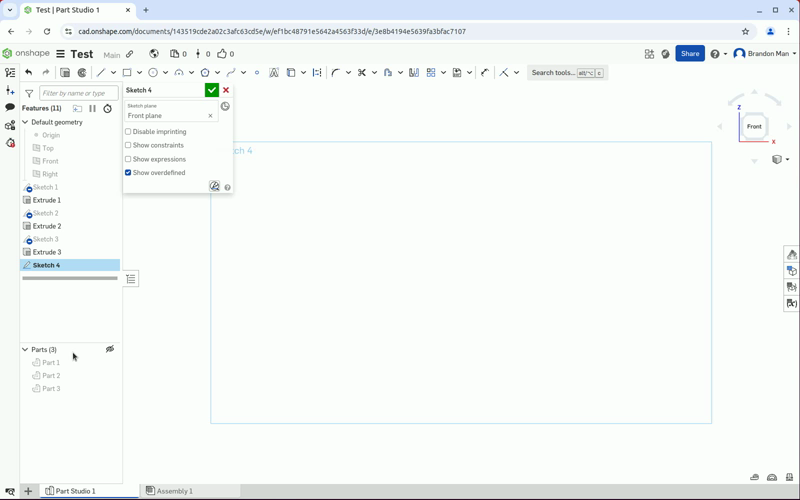
key(a)
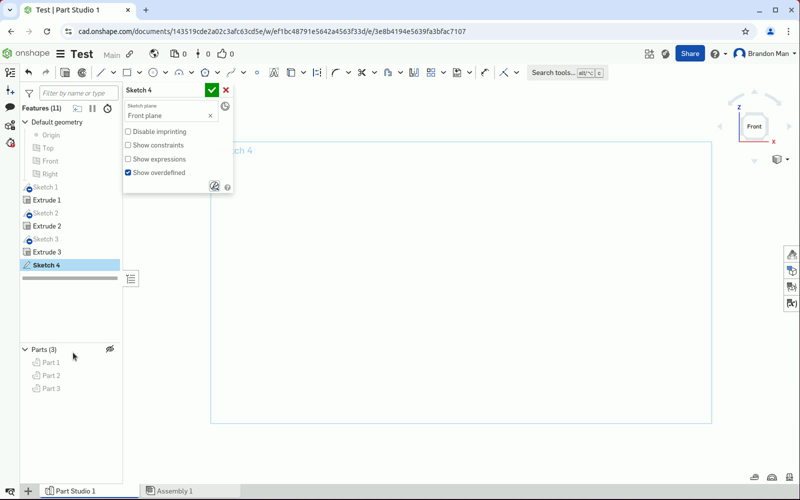
key_down(shift)
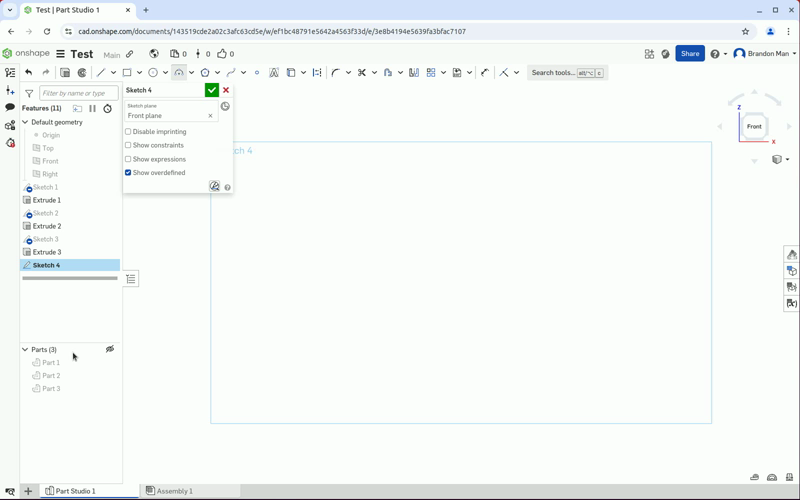
mouse_move(399, 334)
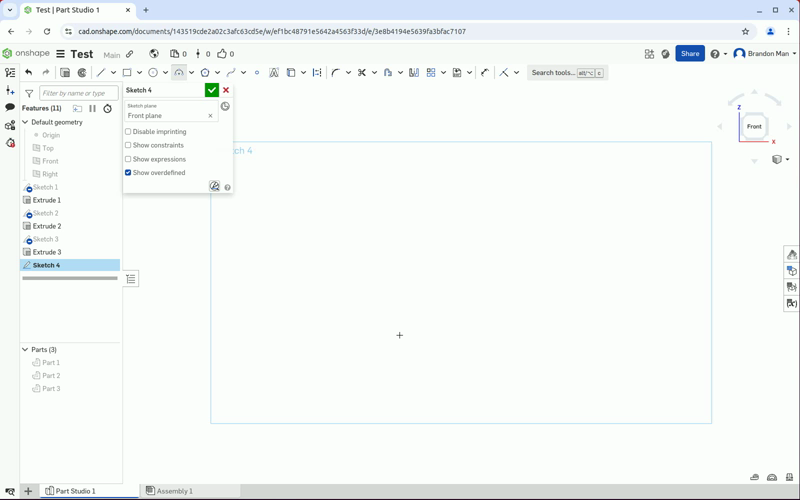
click(399, 334)
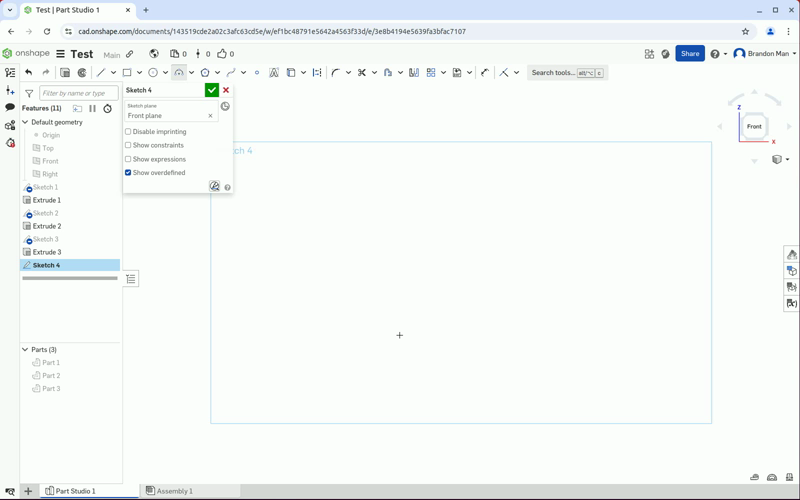
key_up(shift)
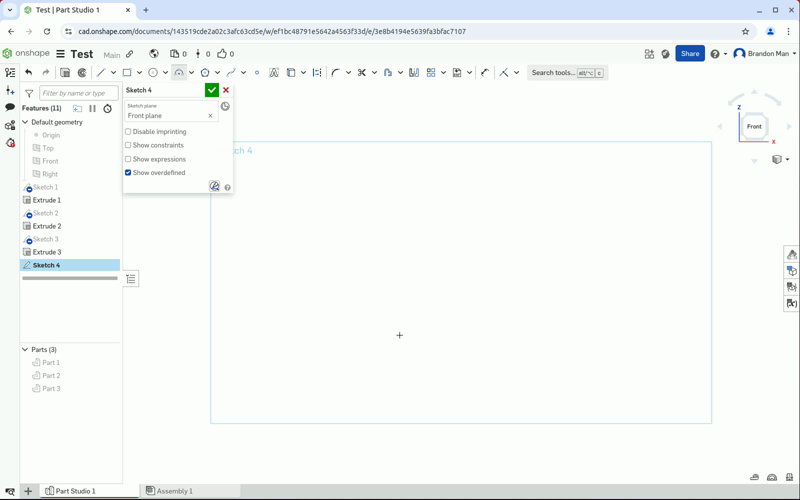
key_down(shift)
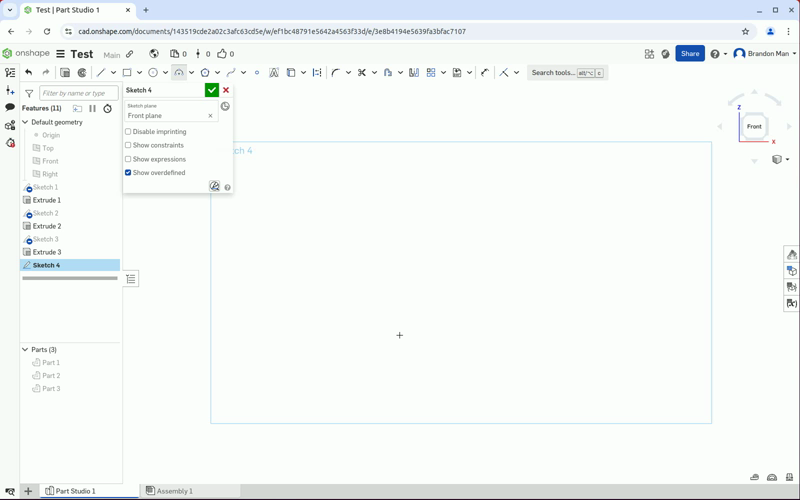
mouse_move(399, 231)
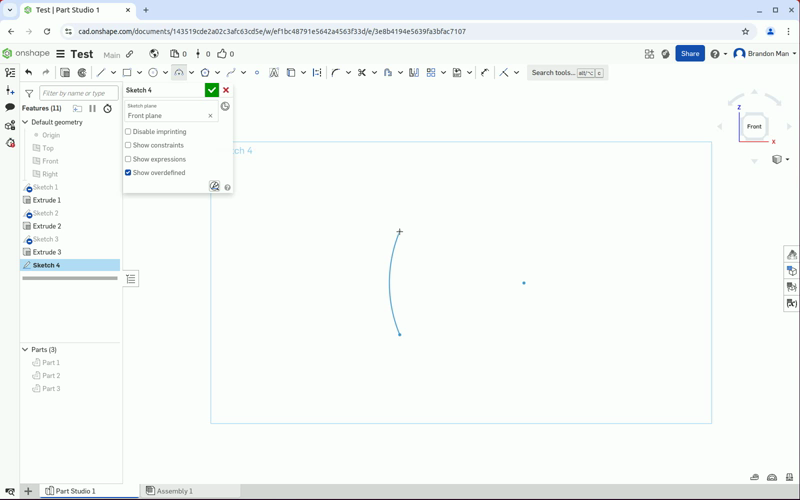
click(399, 231)
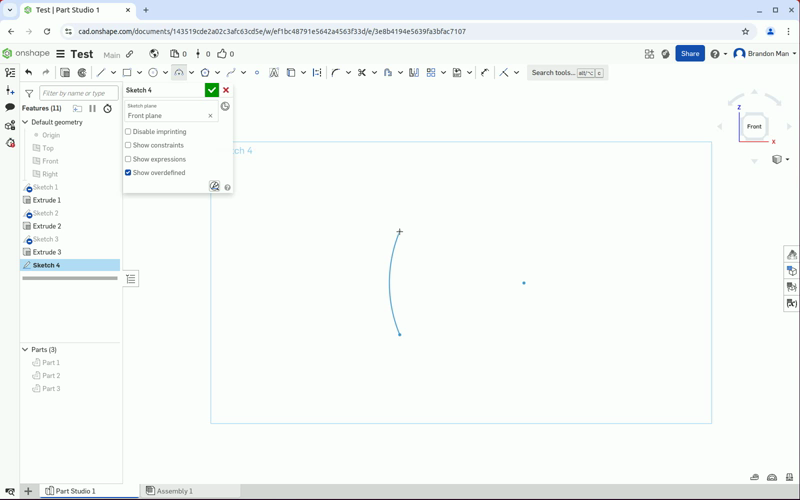
mouse_move(451, 282)
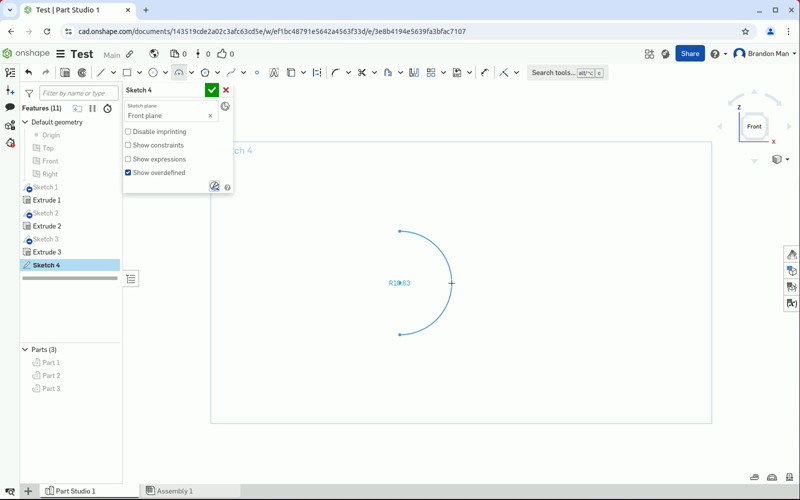
click(451, 282)
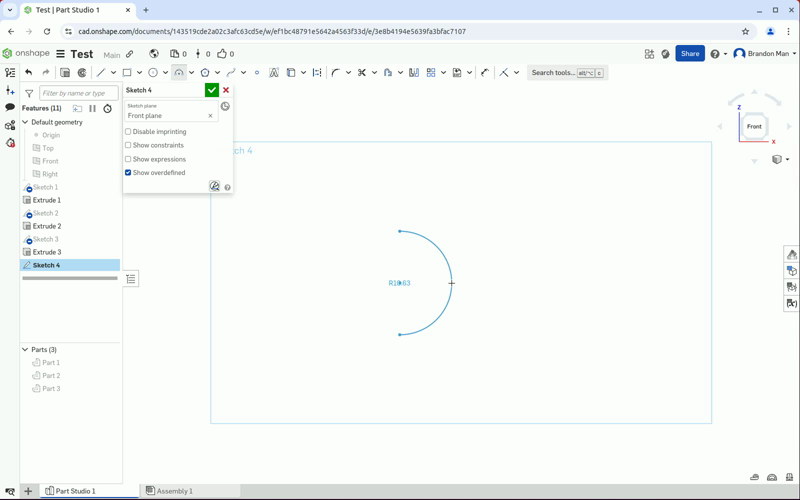
key_up(shift)
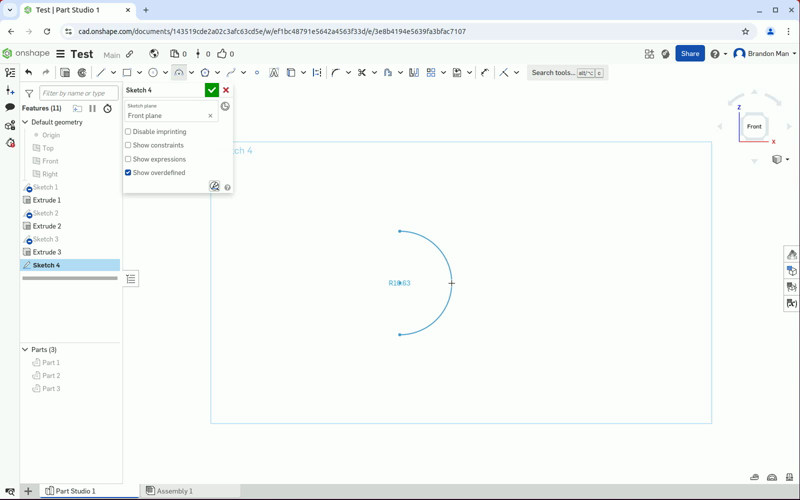
key(esc)
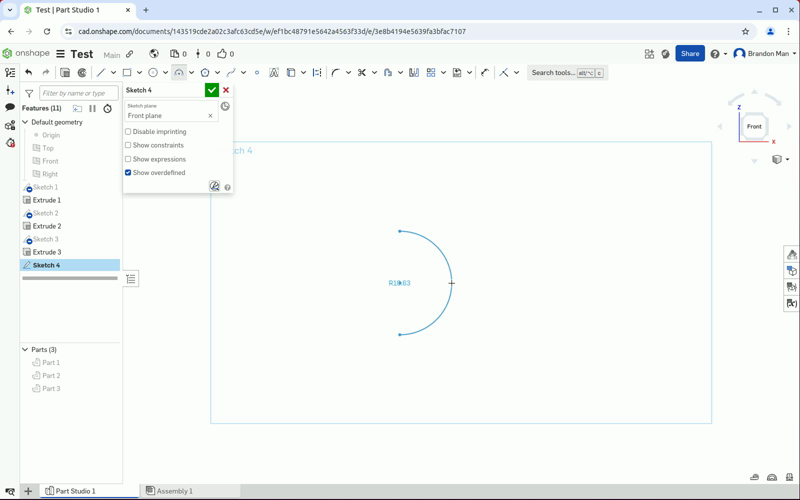
key(l)
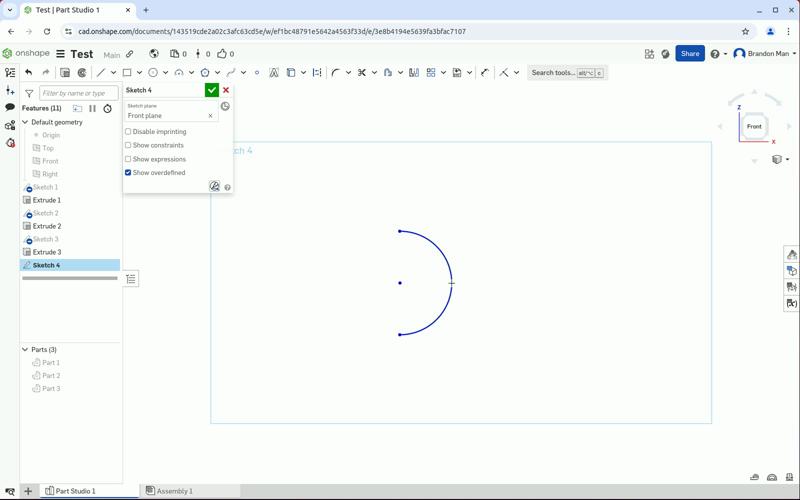
mouse_move(399, 231)
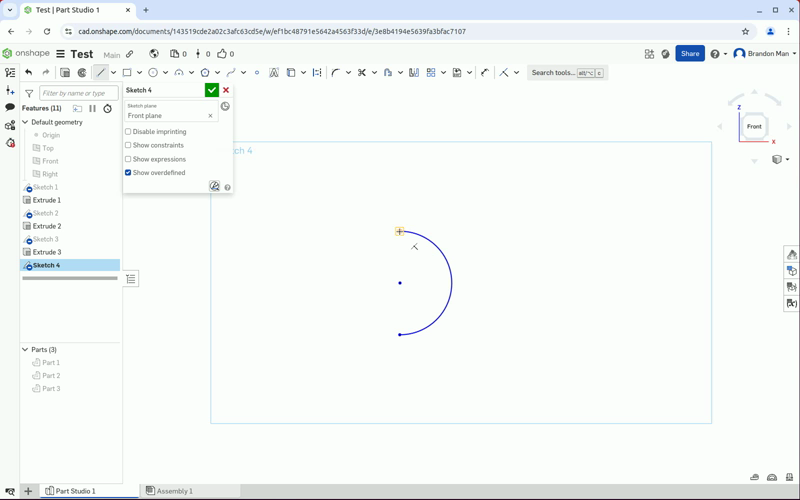
click(399, 231)
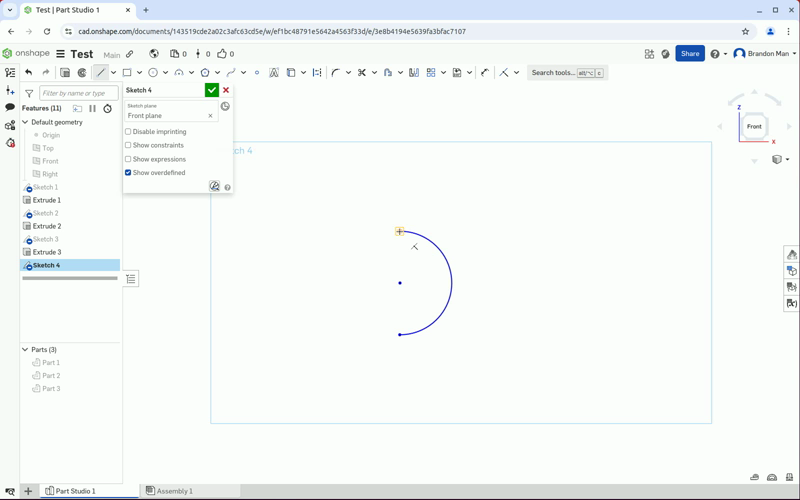
key_down(shift)
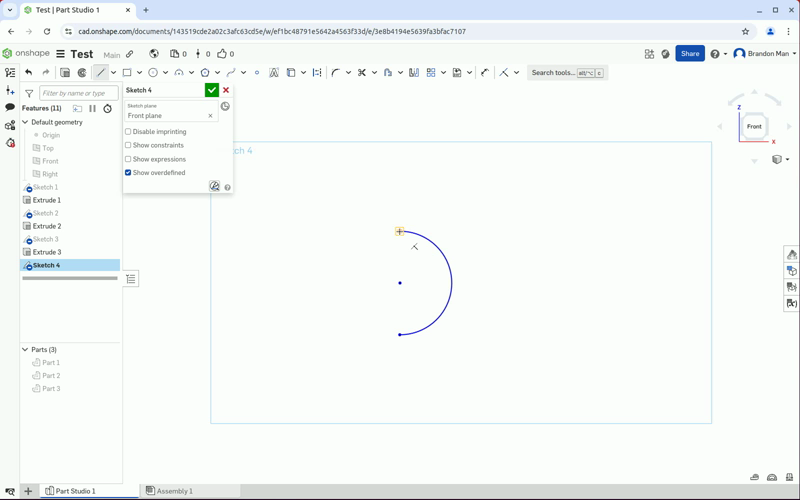
mouse_move(429, 231)
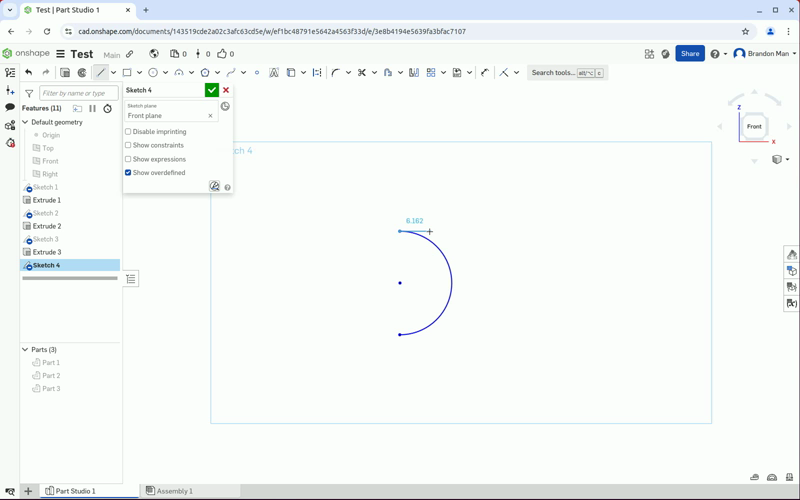
mouse_move(399, 262)
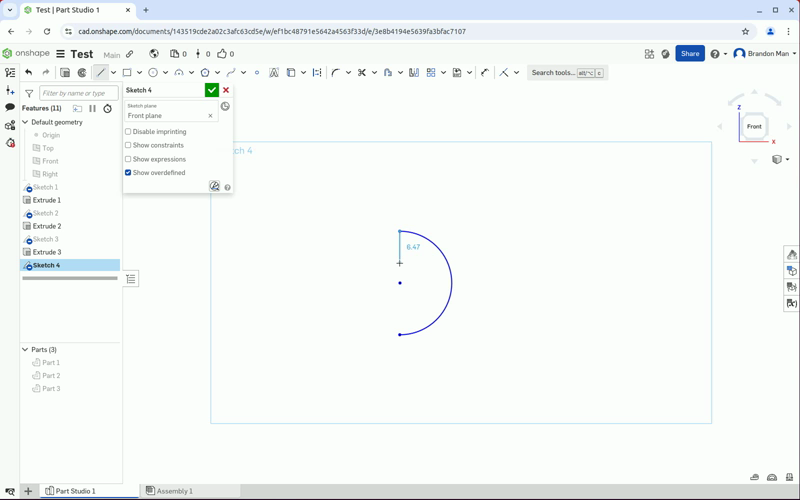
click(399, 262)
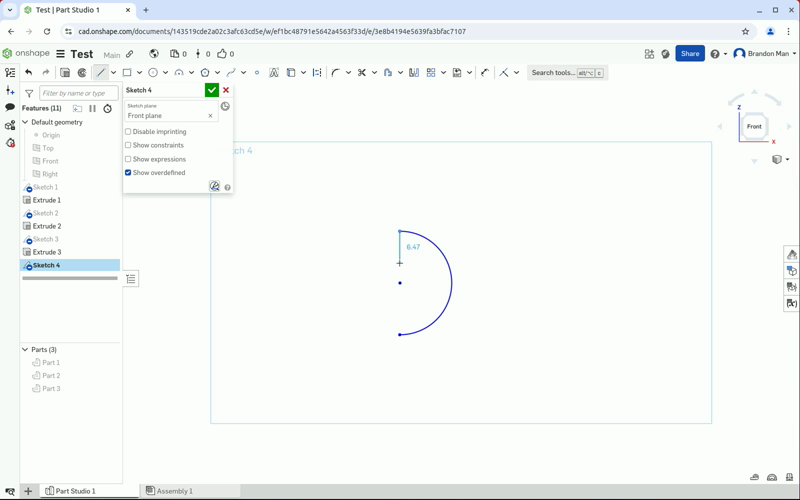
key_up(shift)
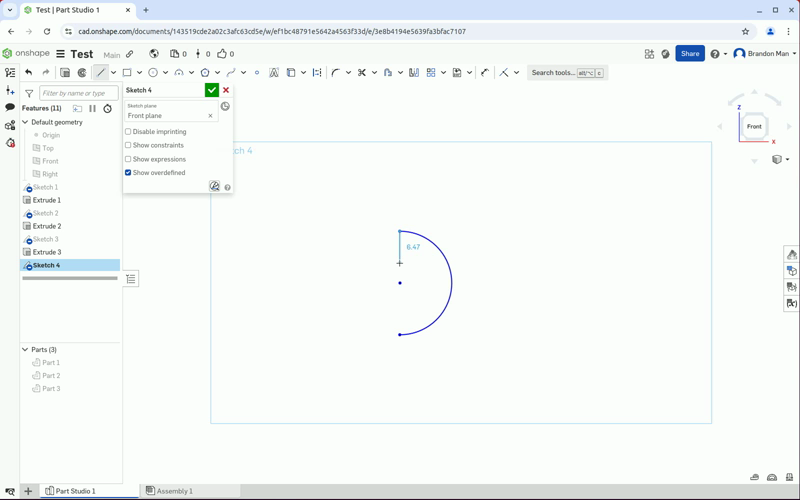
key(esc)
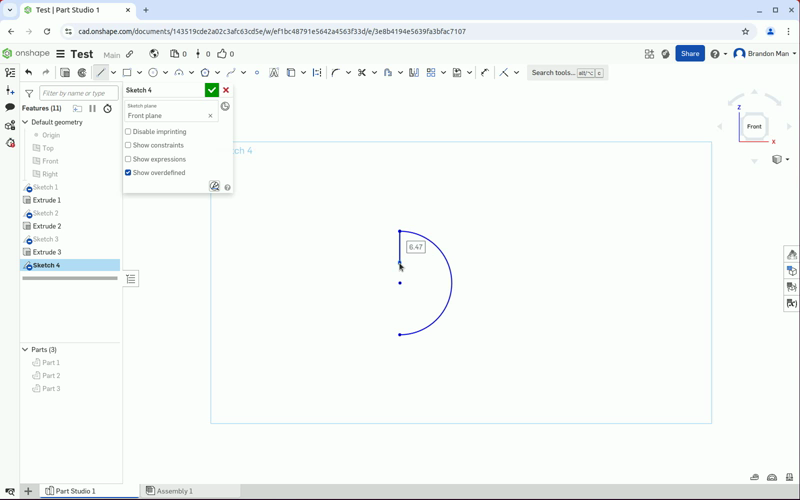
key(a)
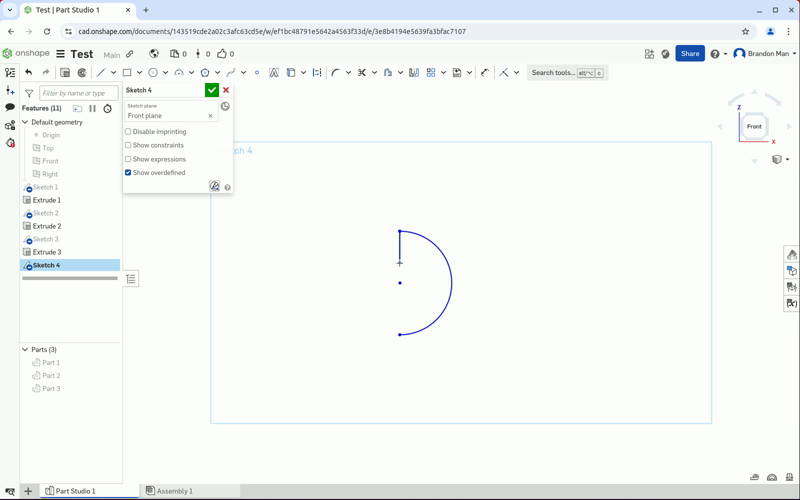
mouse_move(399, 262)
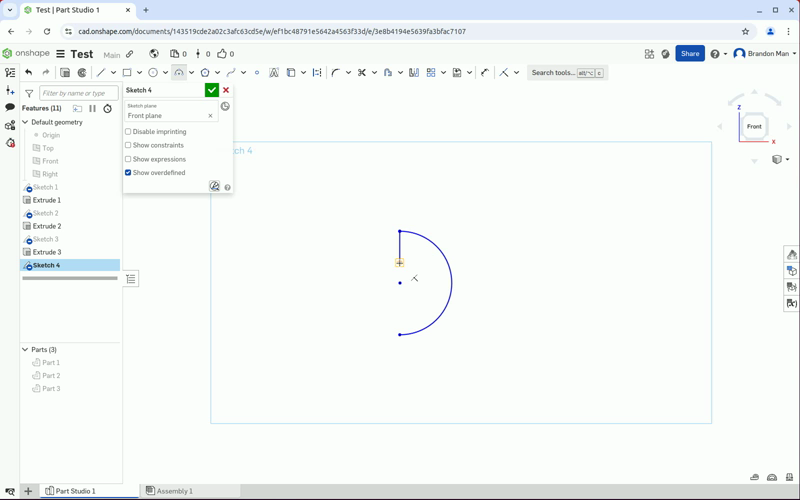
click(399, 262)
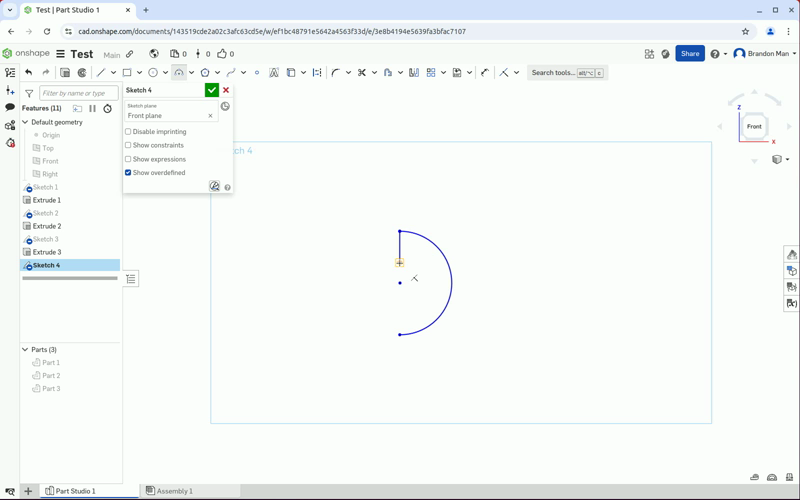
key_down(shift)
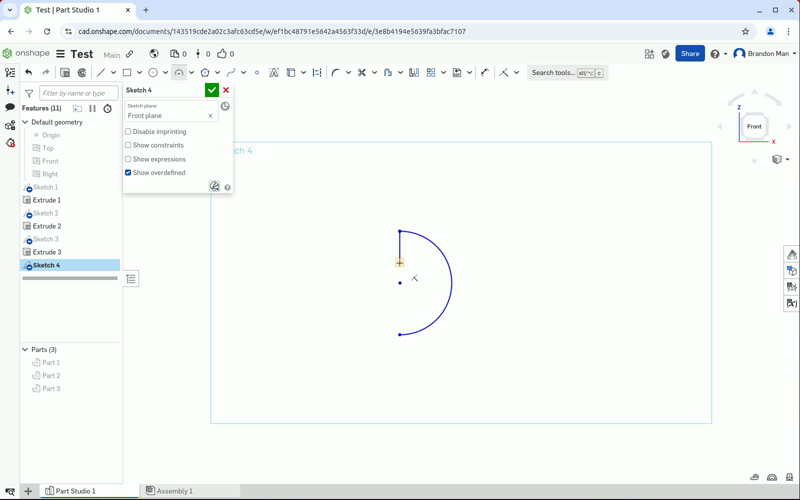
mouse_move(399, 304)
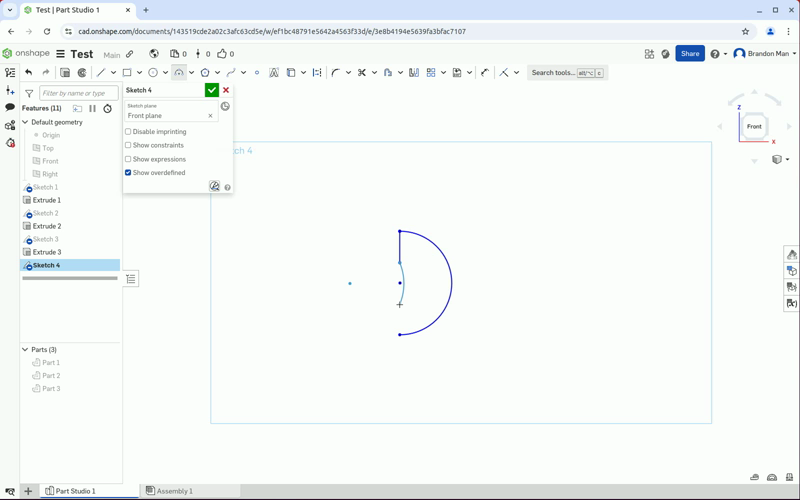
click(399, 304)
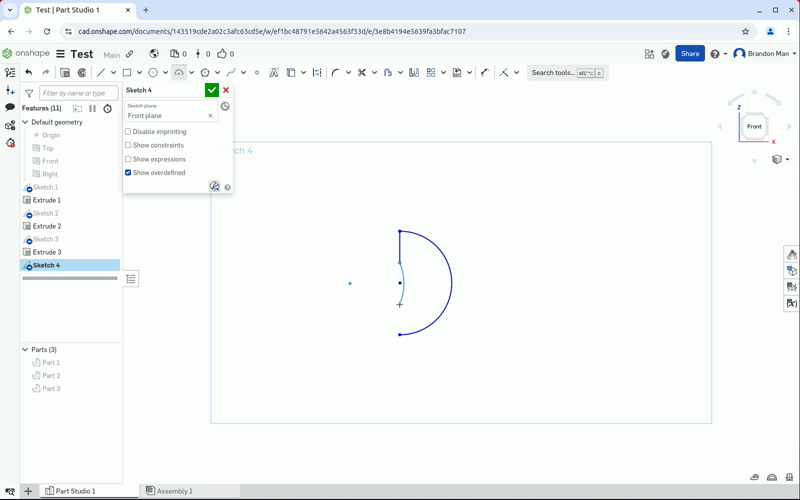
mouse_move(420, 283)
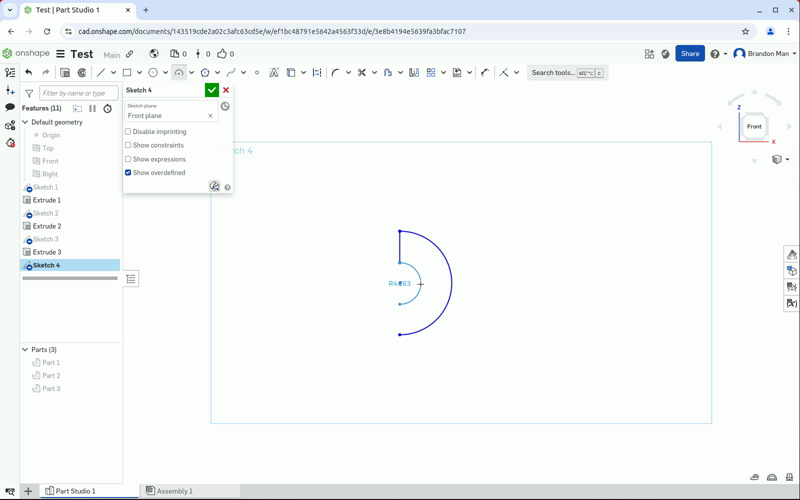
click(420, 283)
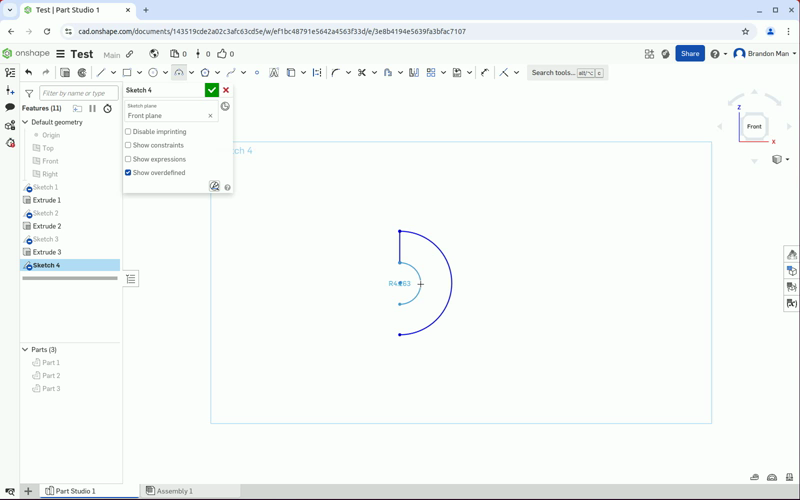
key_up(shift)
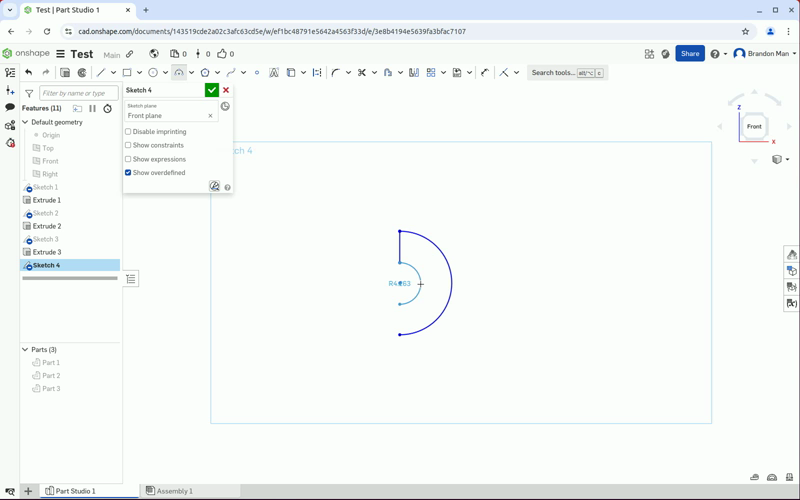
key(esc)
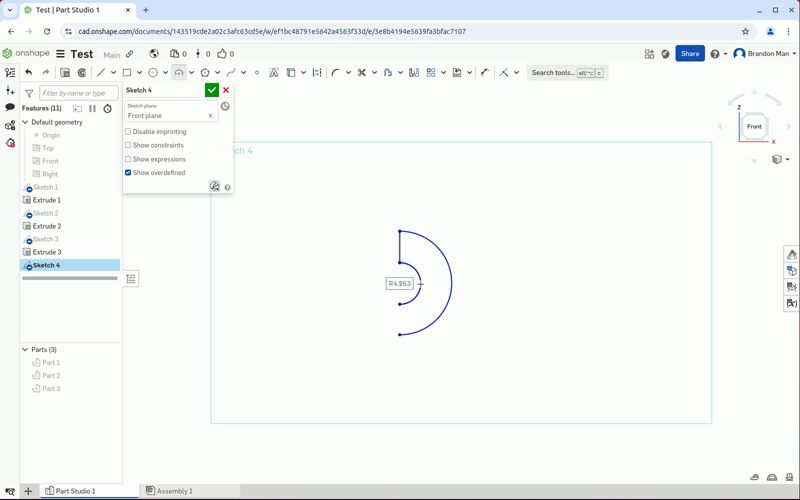
key(l)
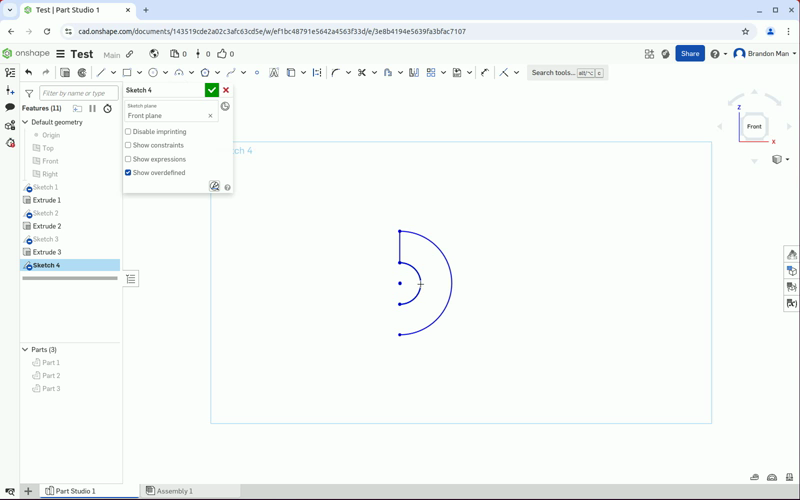
mouse_move(399, 304)
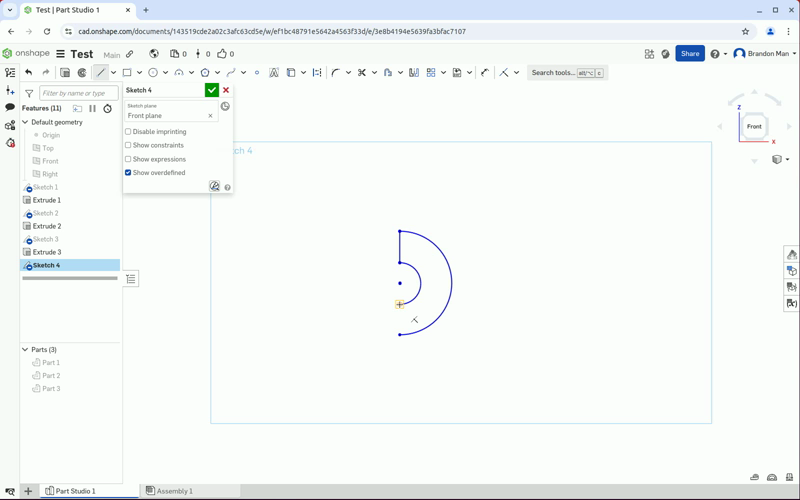
click(399, 304)
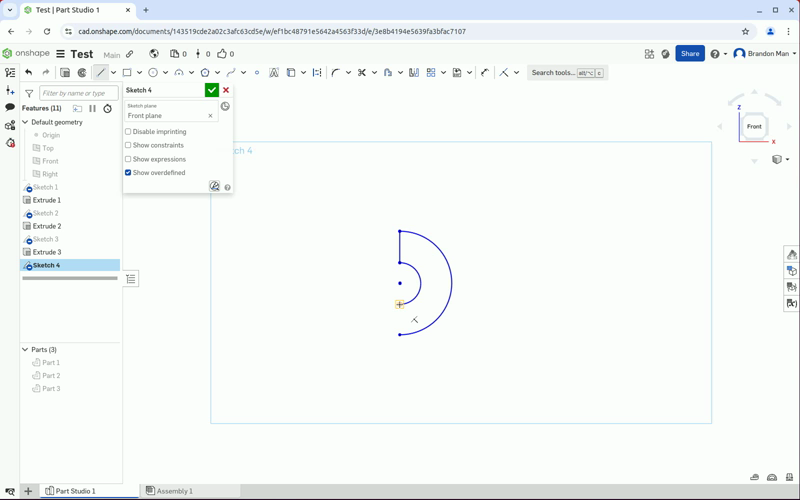
mouse_move(429, 304)
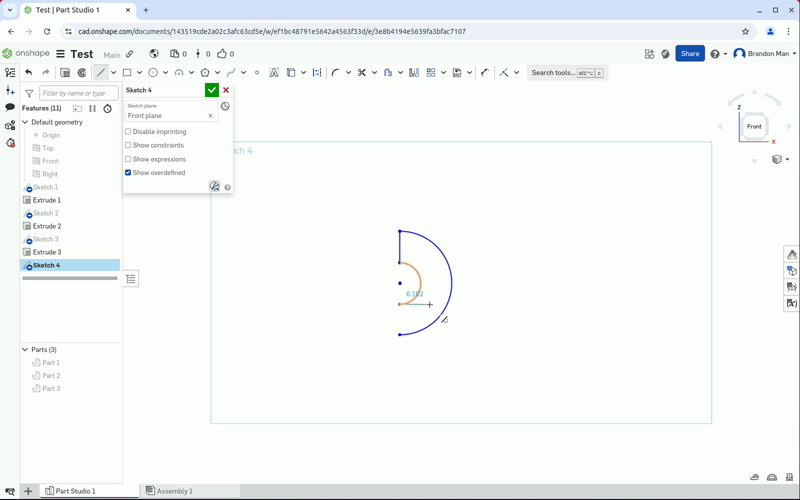
key_down(shift)
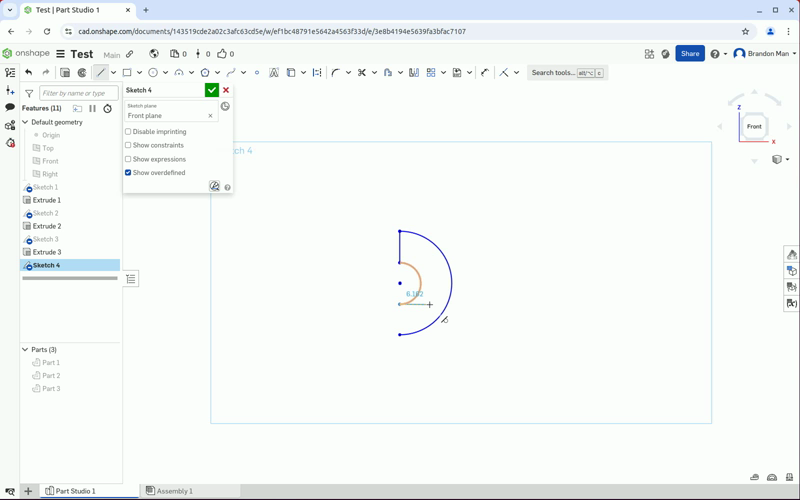
mouse_move(399, 334)
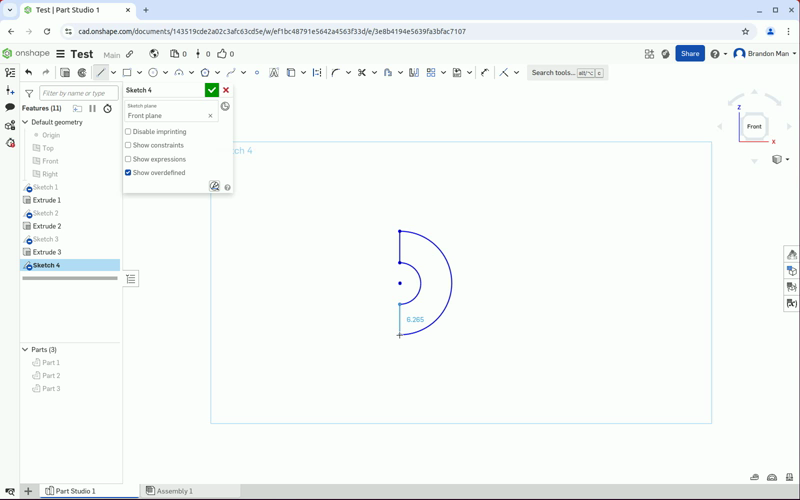
key_up(shift)
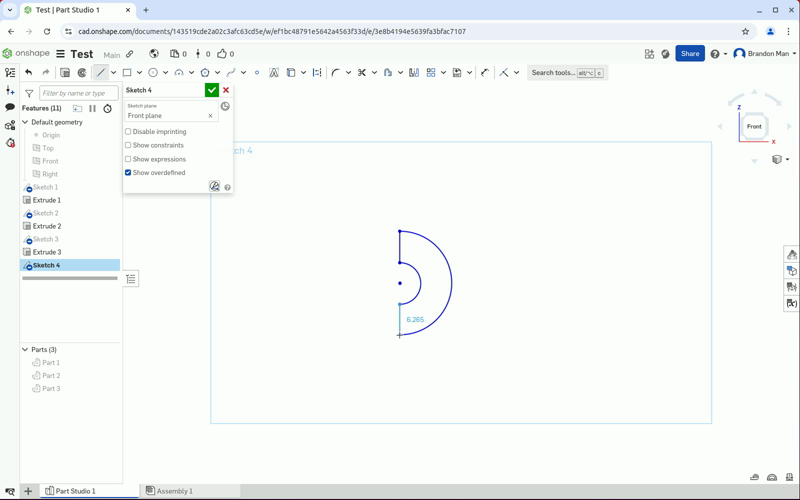
click(399, 334)
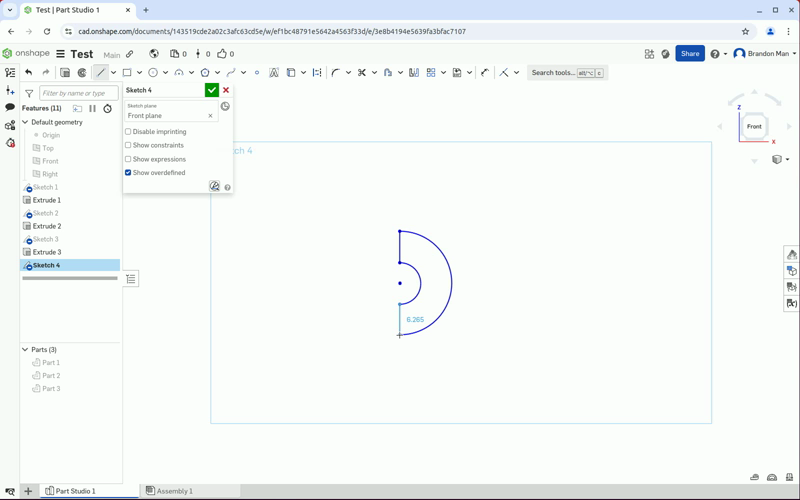
key(esc)
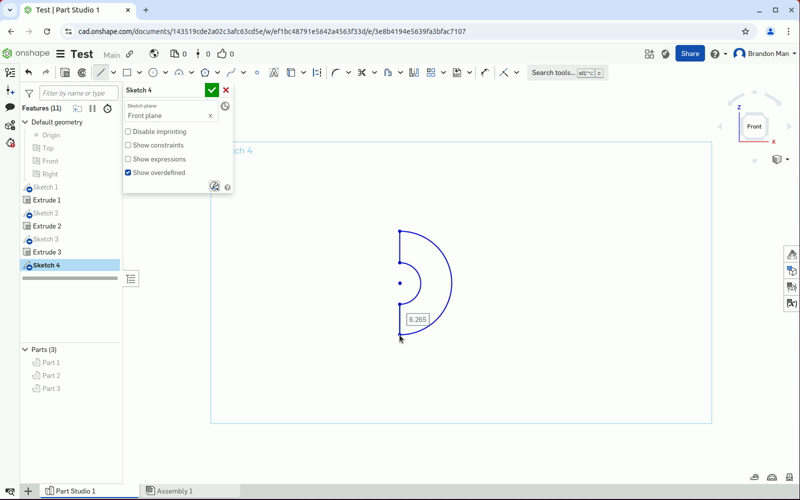
mouse_move(426, 253)
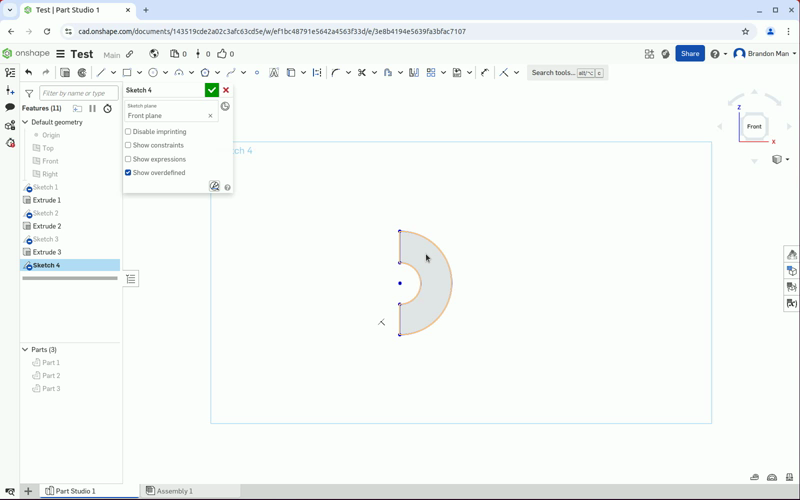
scroll(6)
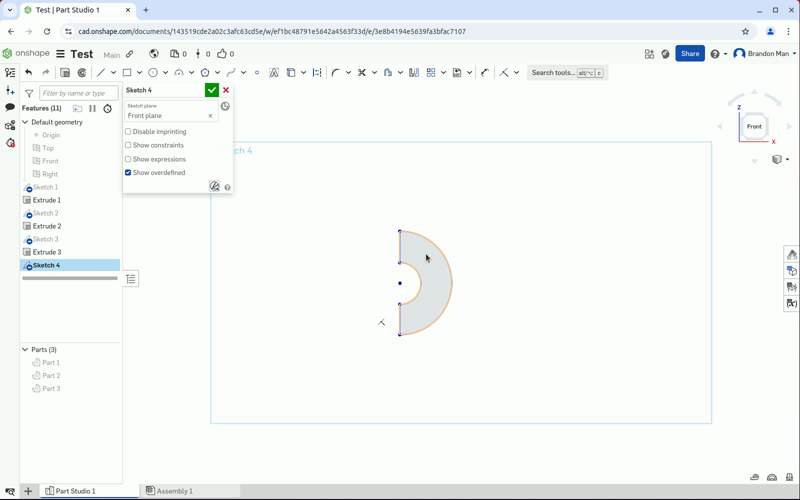
scroll(6)
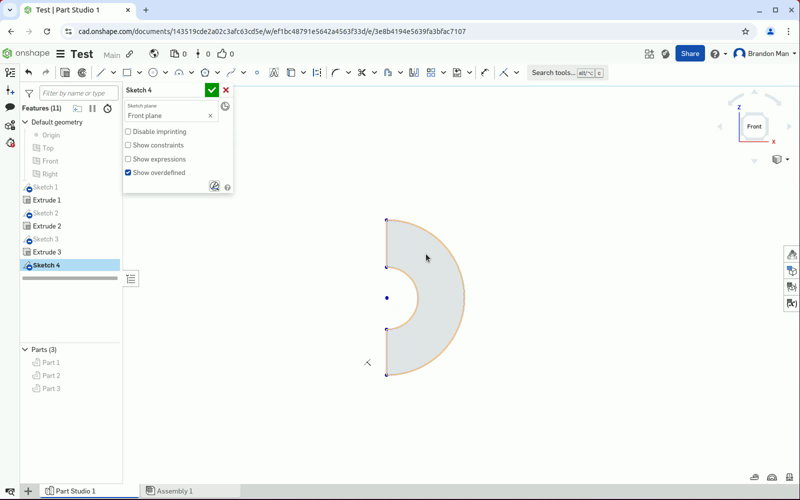
scroll(6)
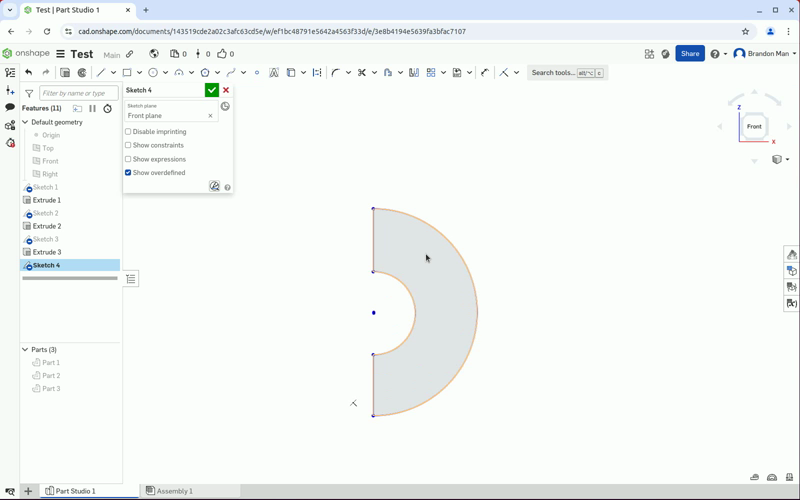
scroll(6)
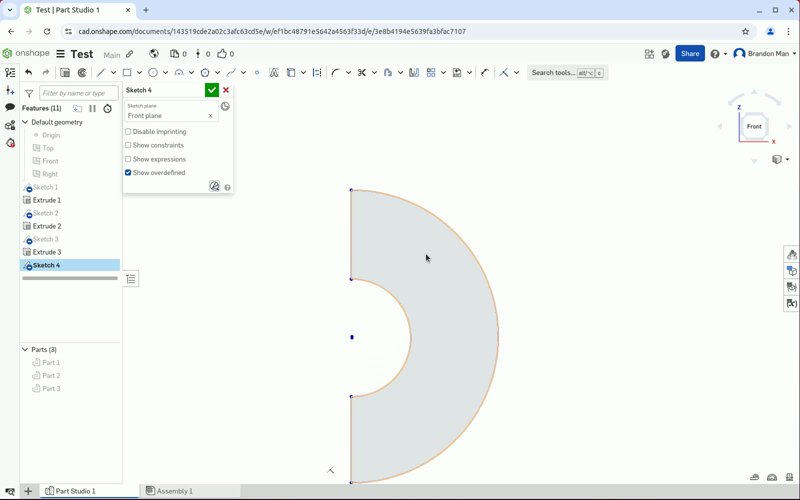
scroll(6)
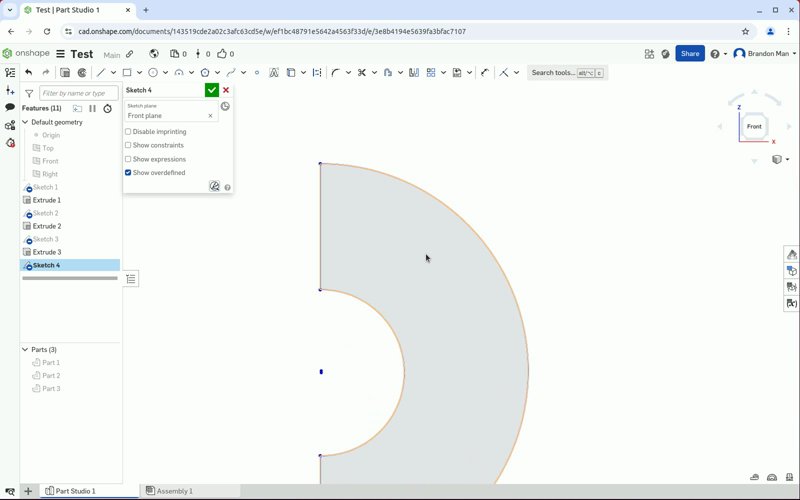
scroll(6)
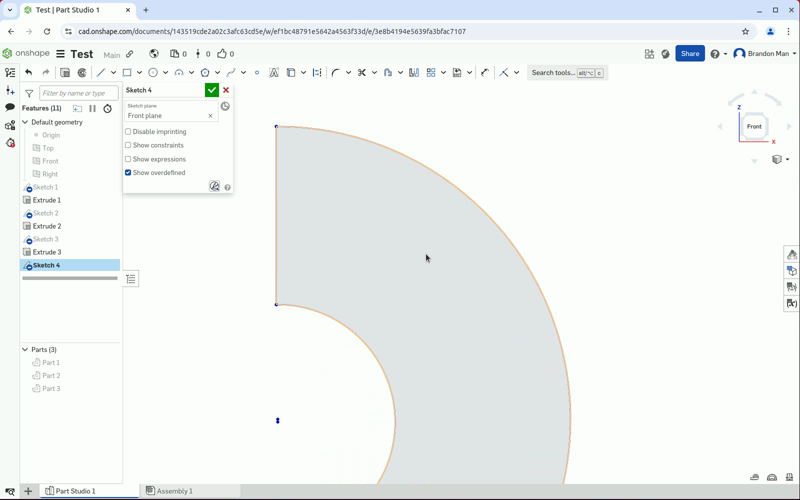
scroll(6)
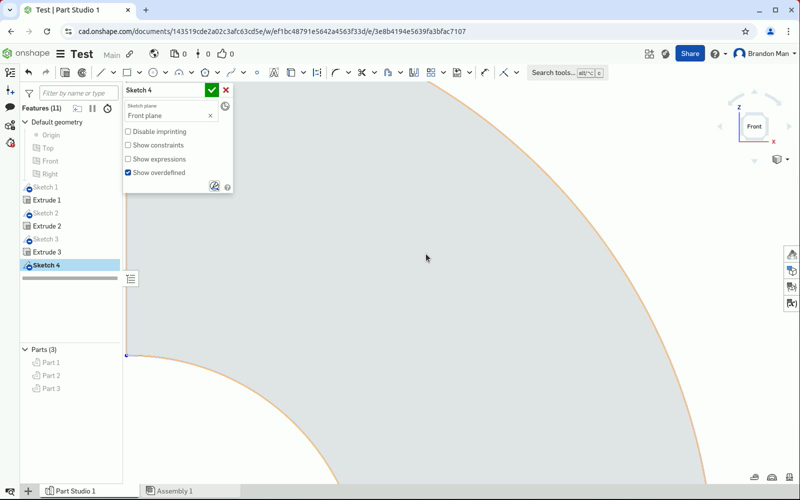
click(426, 253)
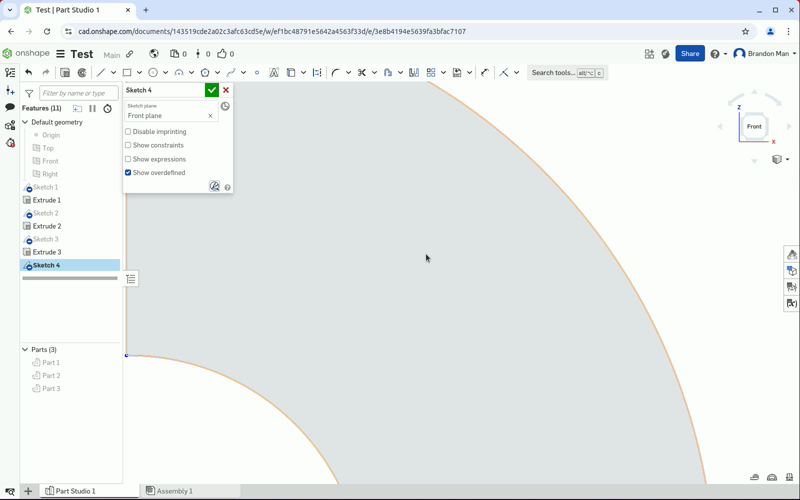
scroll(-6)
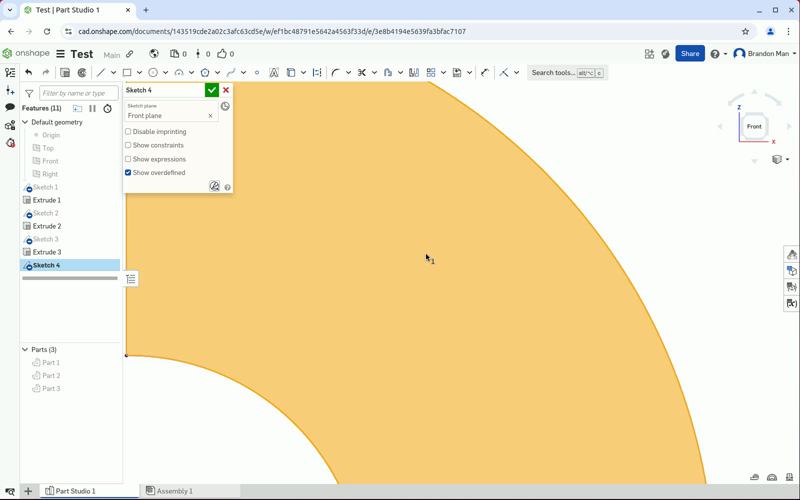
scroll(-6)
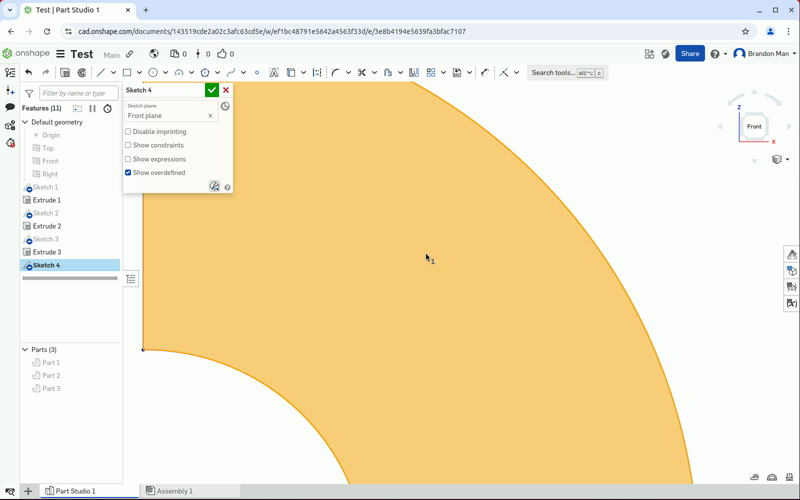
scroll(-6)
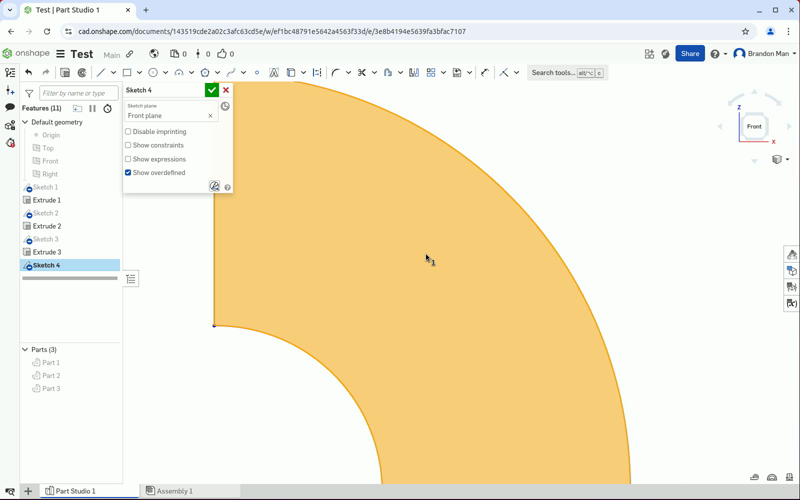
scroll(-6)
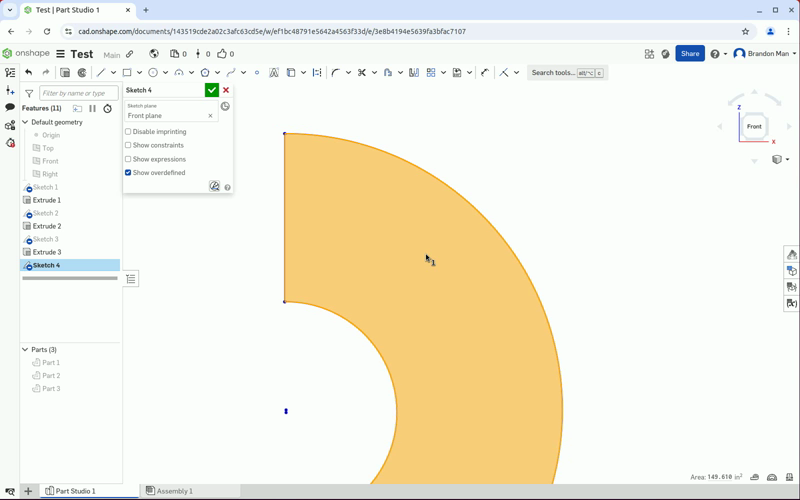
scroll(-6)
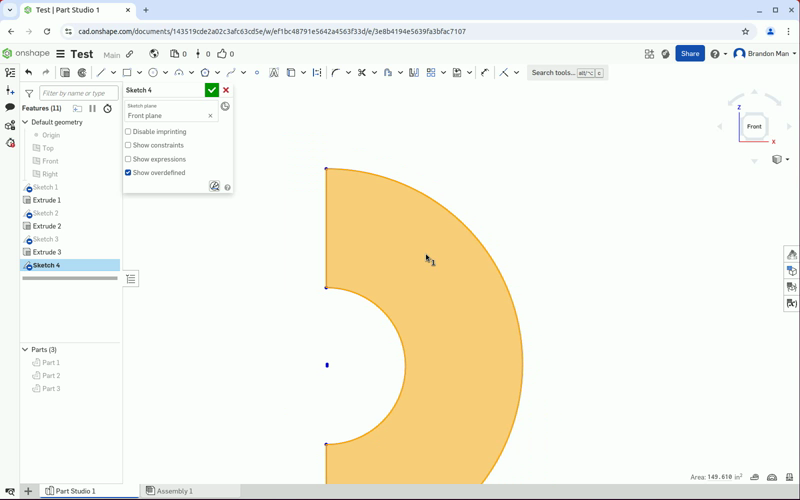
scroll(-6)
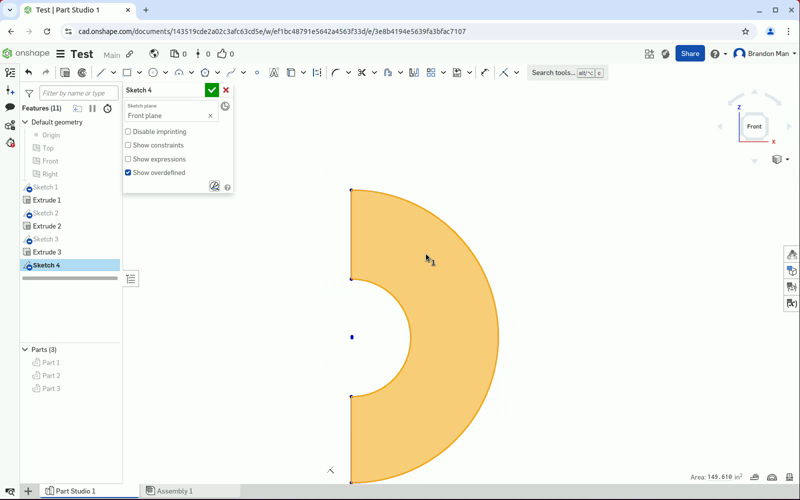
scroll(-6)
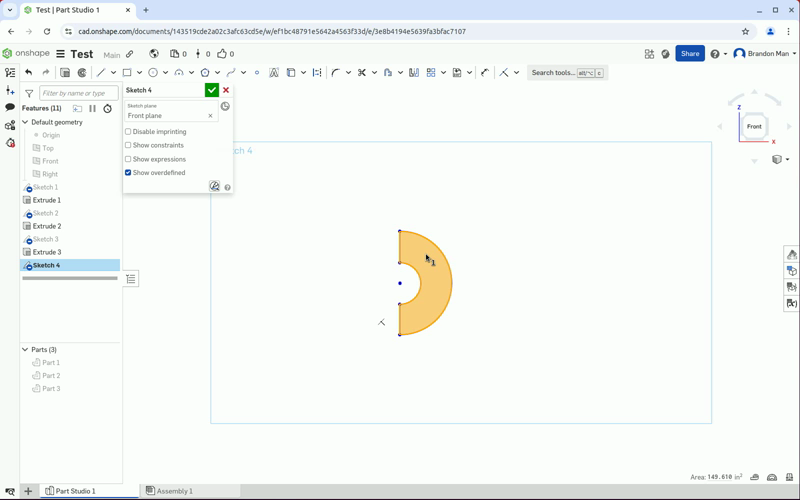
mouse_move(73, 352)
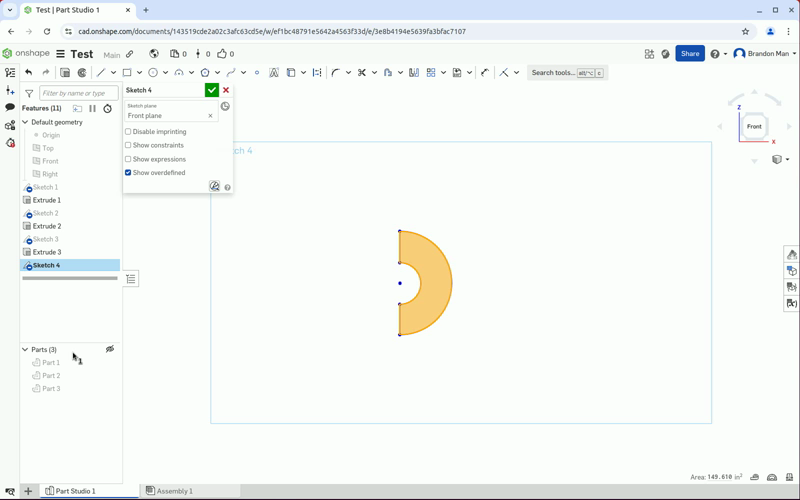
key(shift+y)
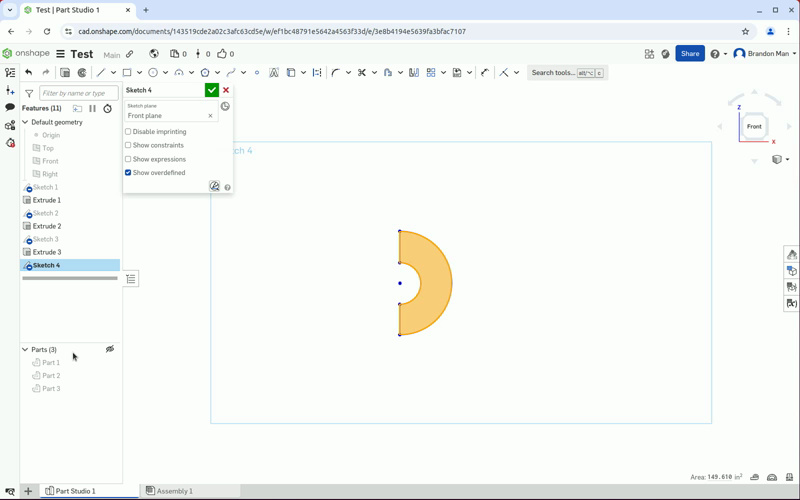
key(shift+e)
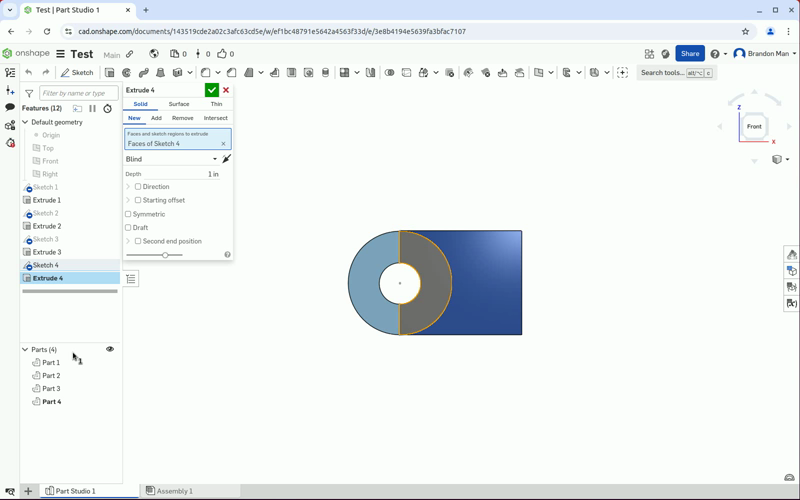
mouse_move(143, 106)
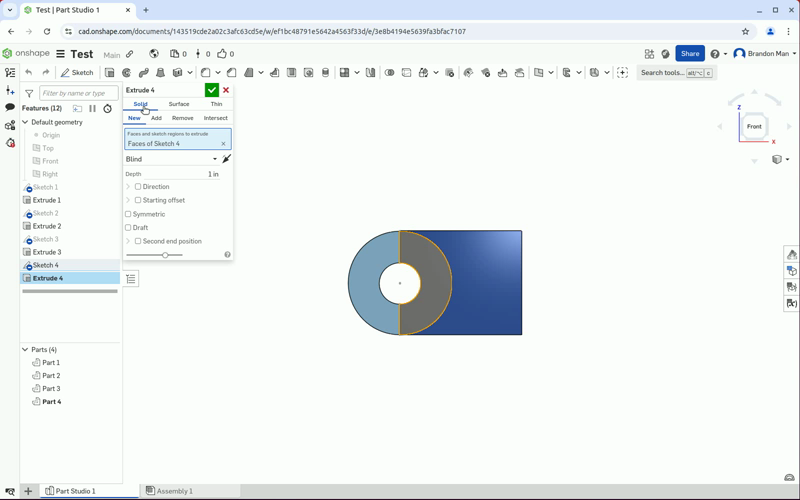
click(143, 106)
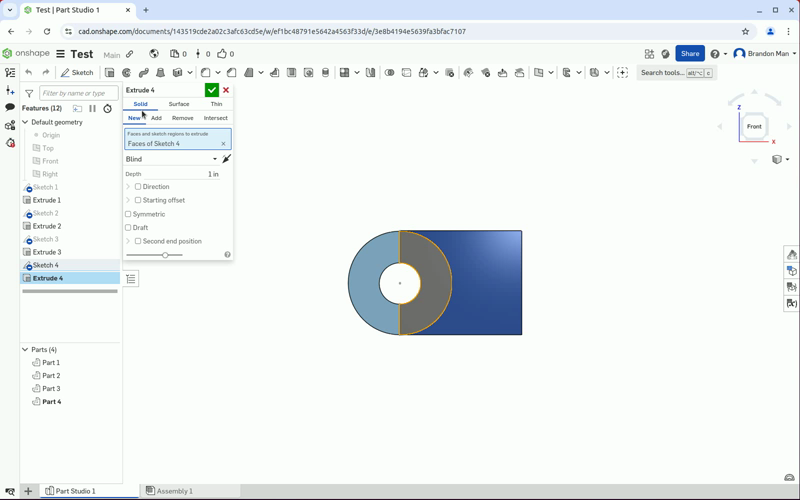
mouse_move(137, 120)
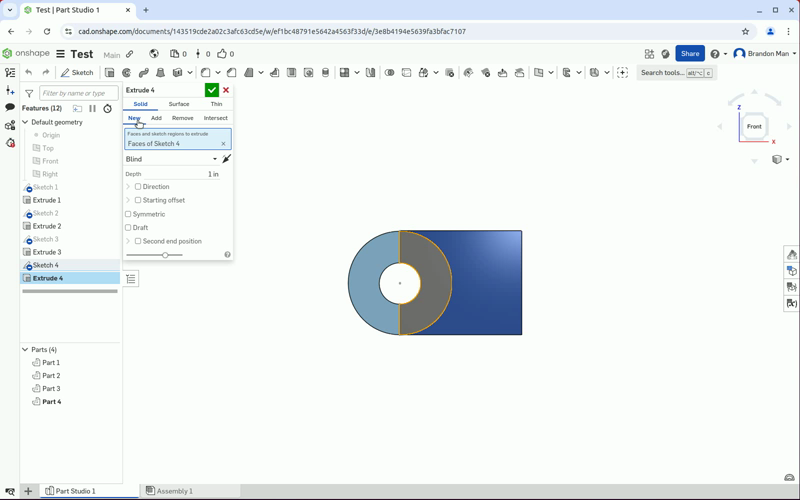
click(137, 120)
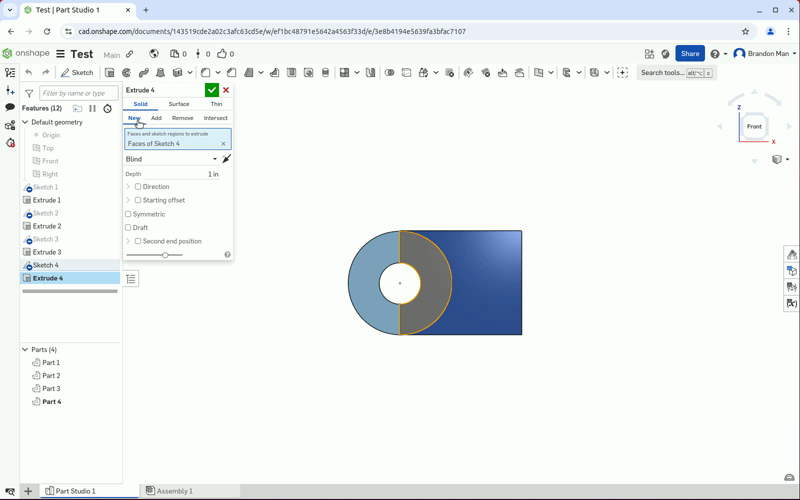
key(tab, 4)
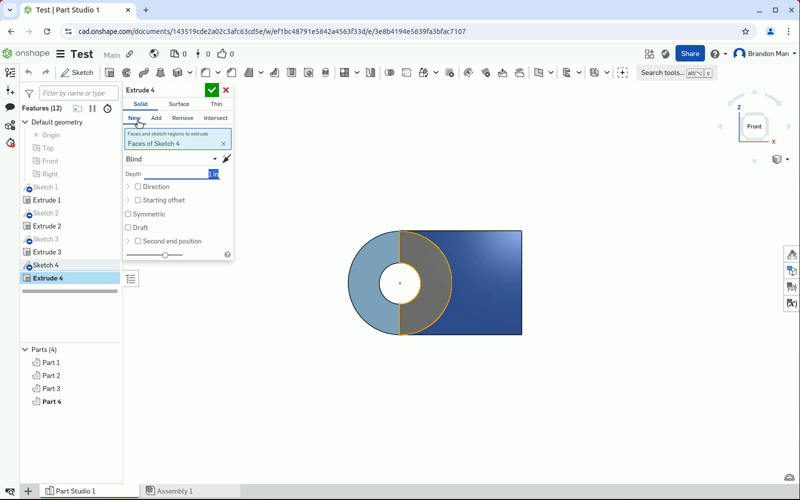
text(-16.85)
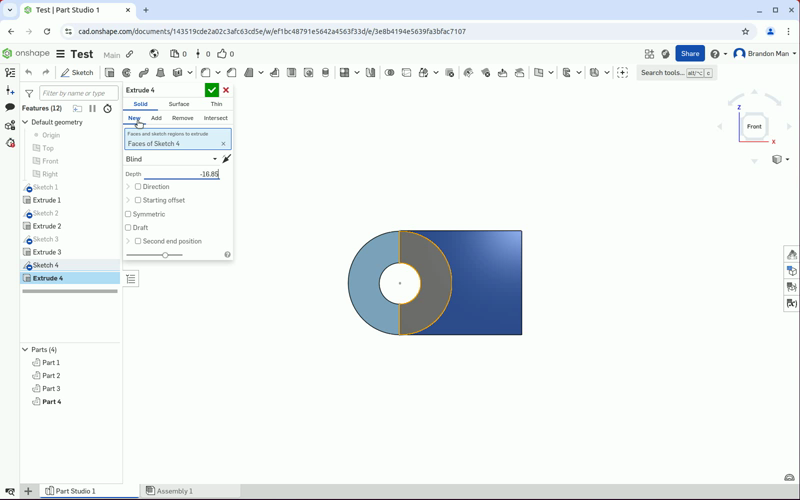
key(enter)
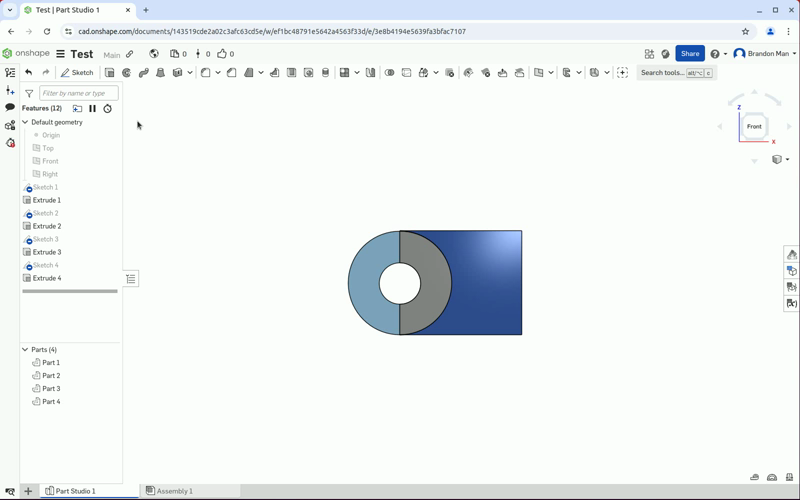
key(shift+h)
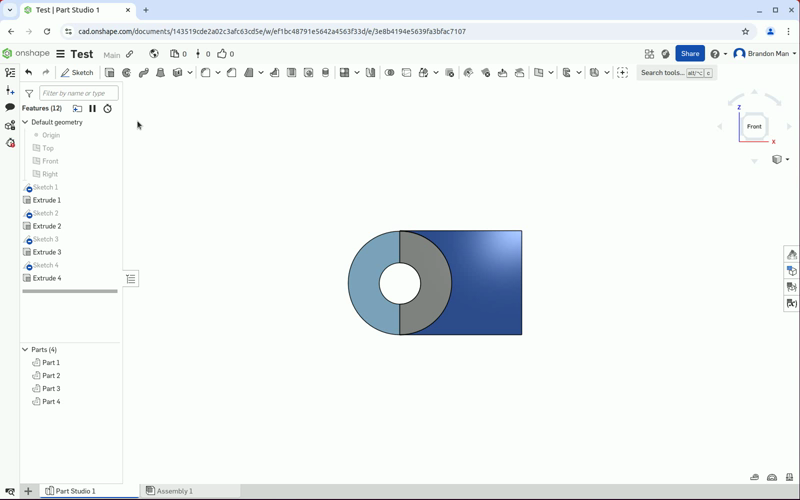
key(shift+h)
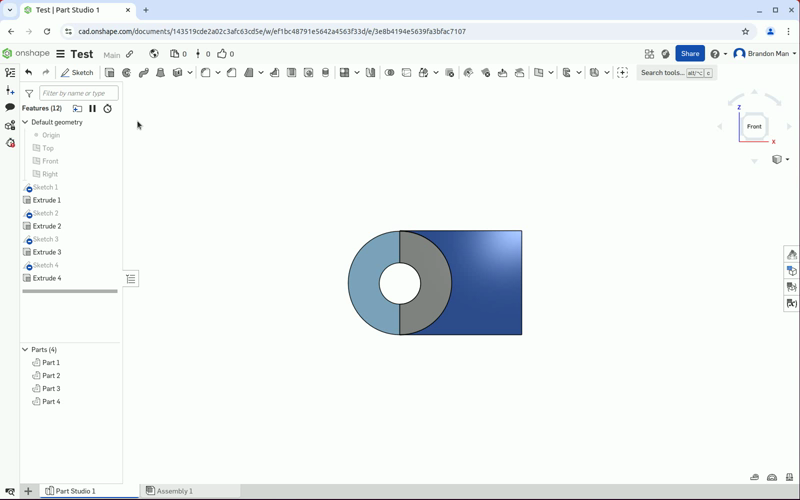
mouse_move(73, 189)
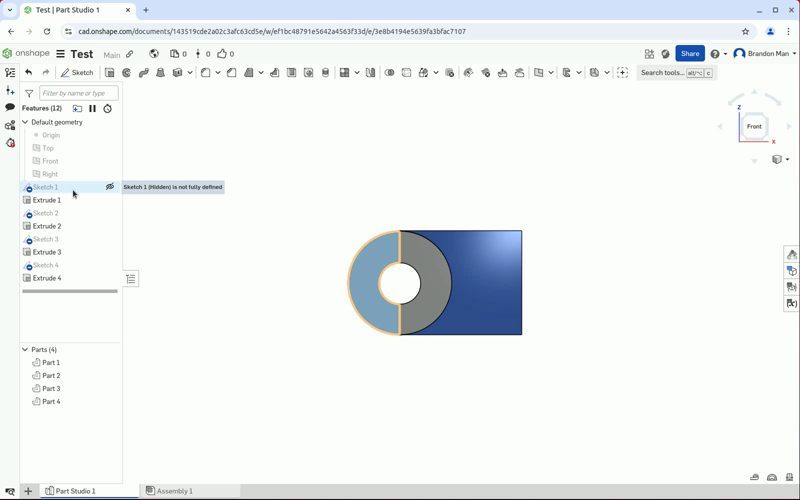
click(73, 189)
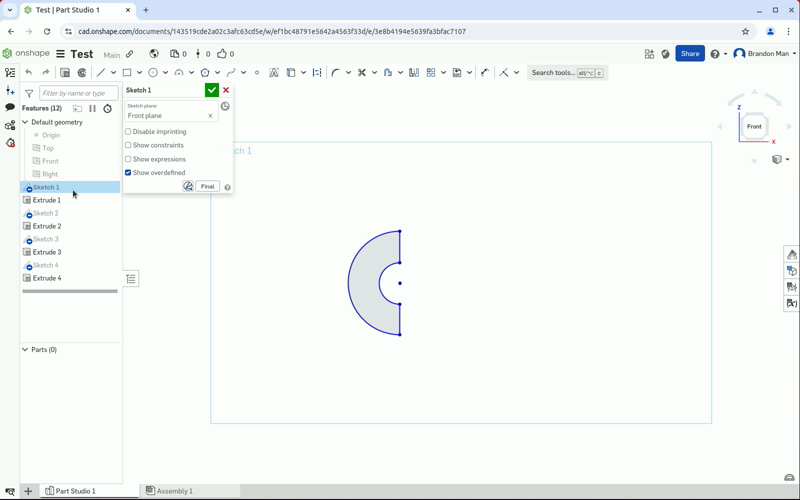
mouse_move(229, 92)
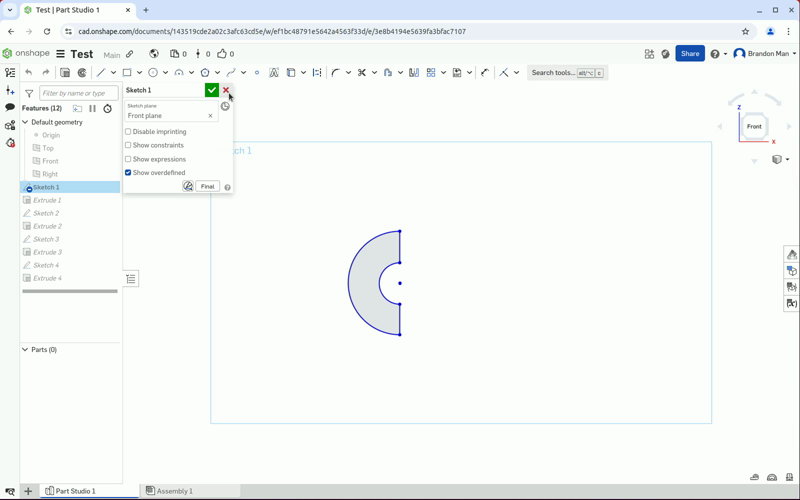
click(229, 92)
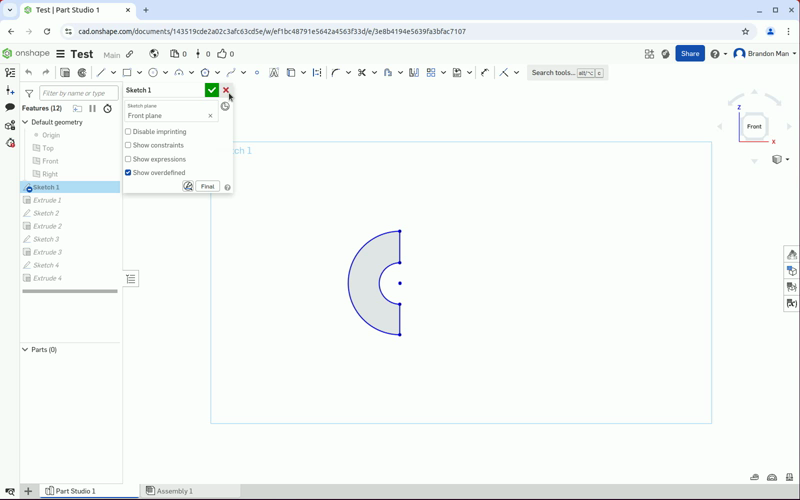
key(shift+s)
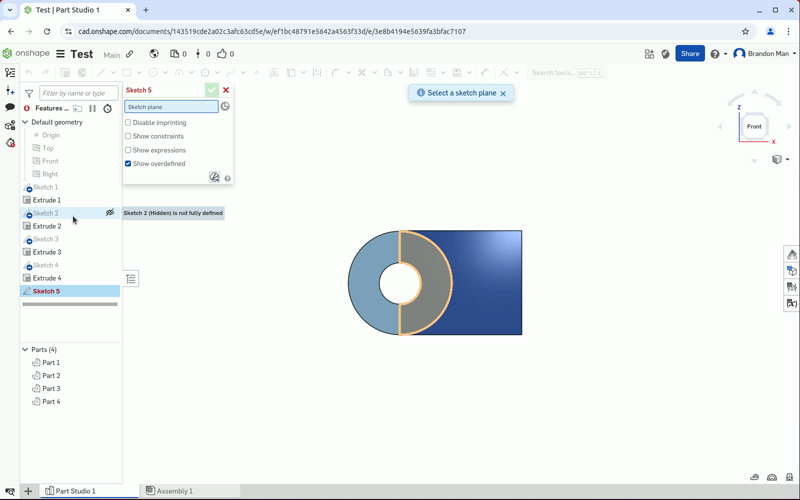
scroll(3)
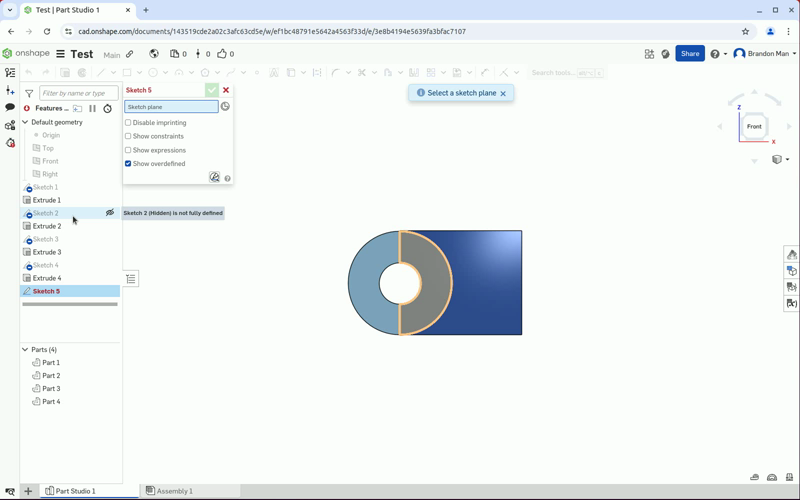
mouse_move(73, 163)
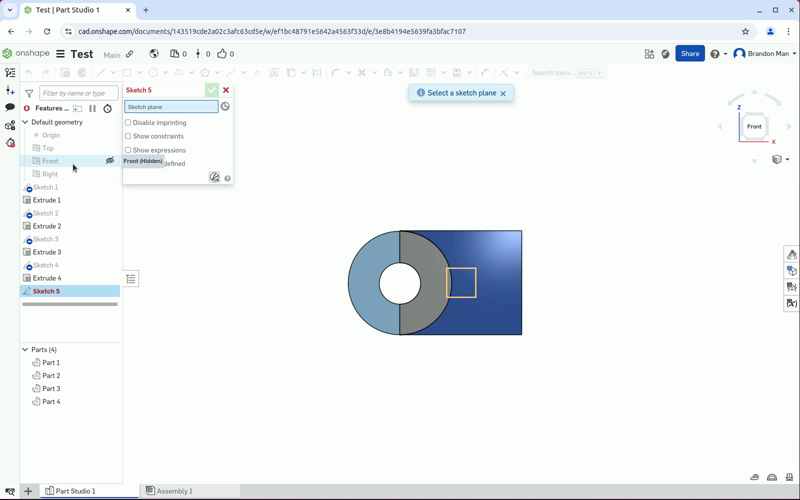
click(73, 163)
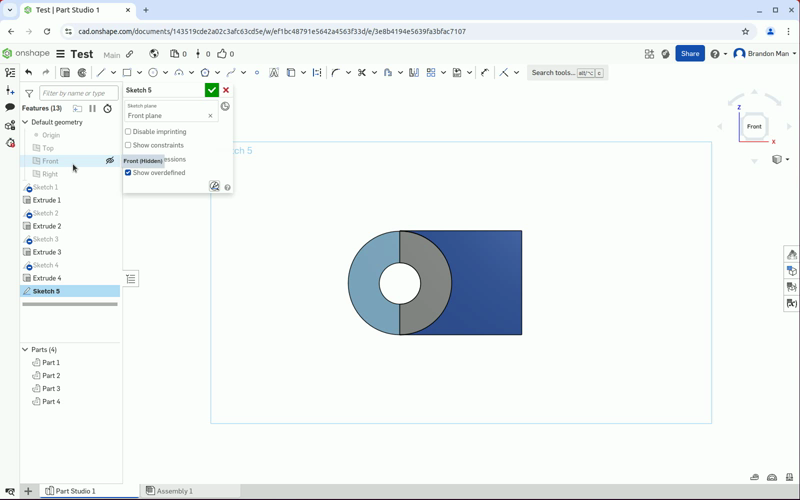
mouse_move(73, 352)
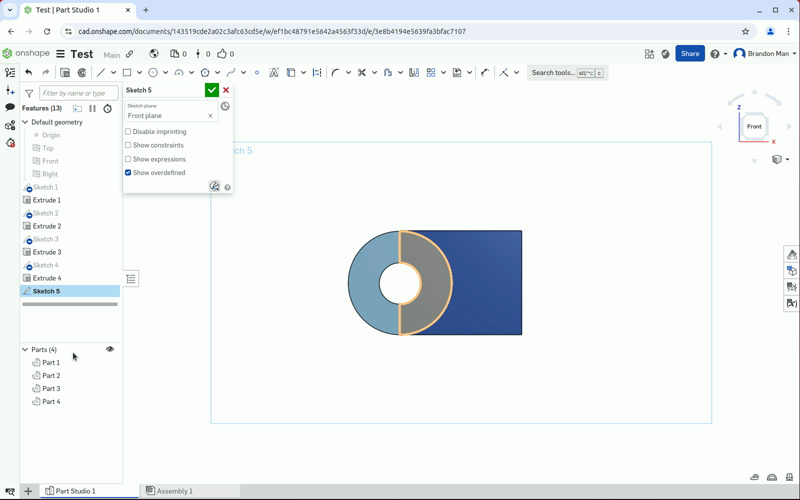
key(y)
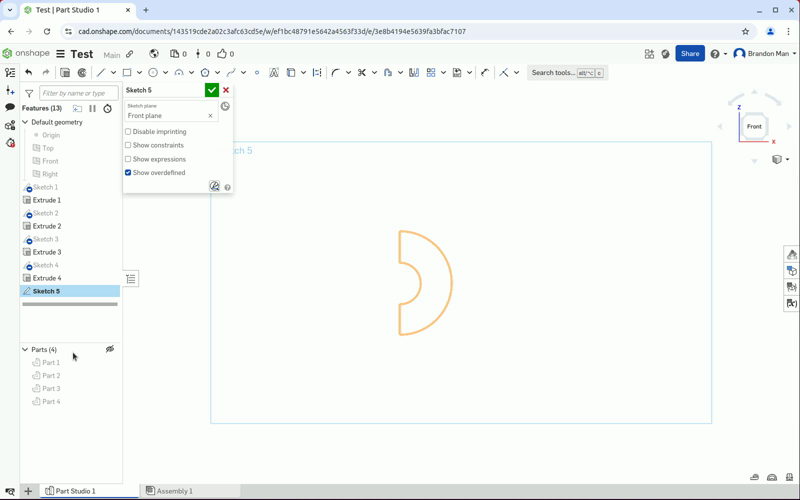
key(l)
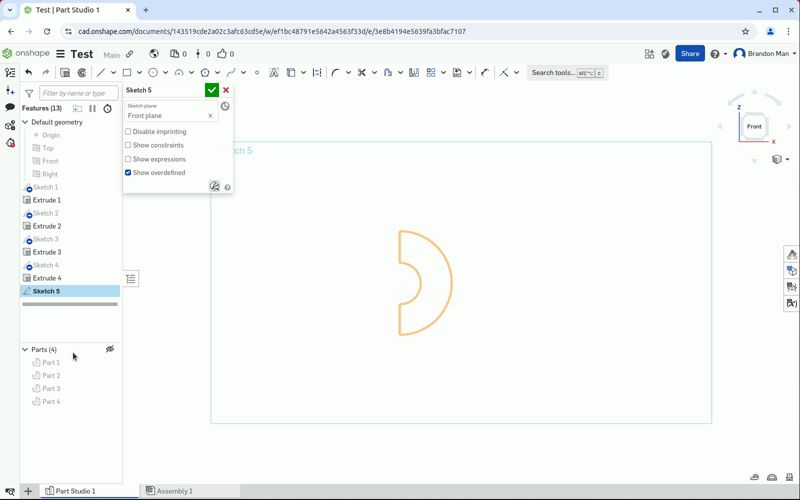
key_down(shift)
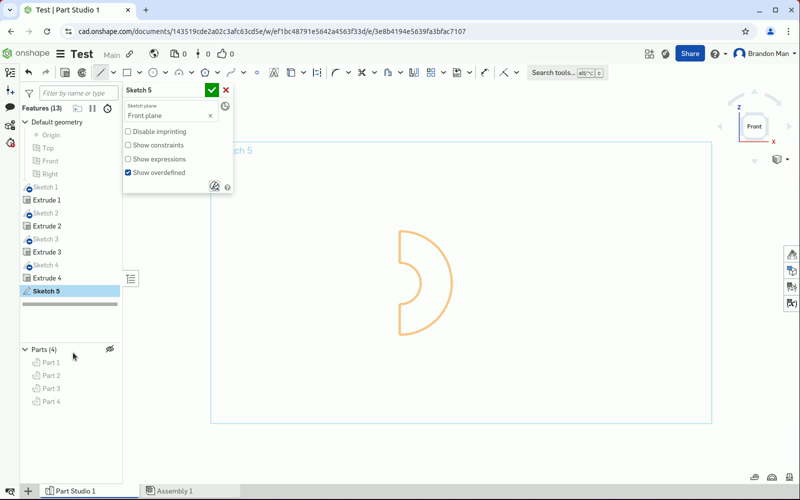
mouse_move(399, 334)
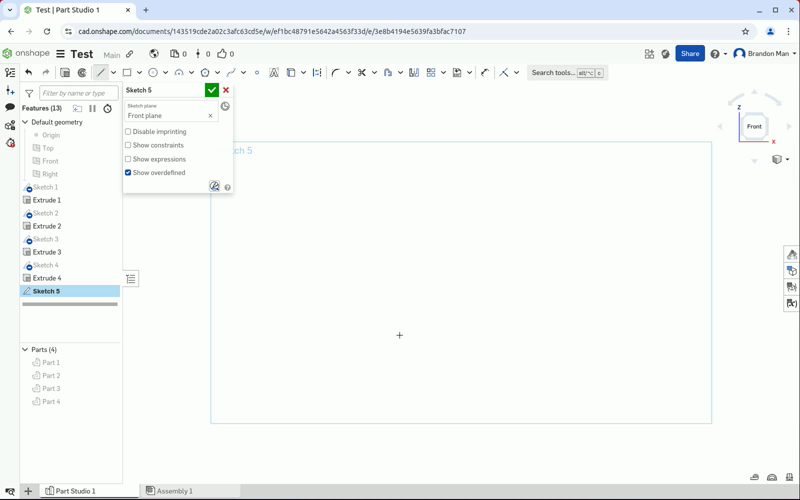
click(399, 334)
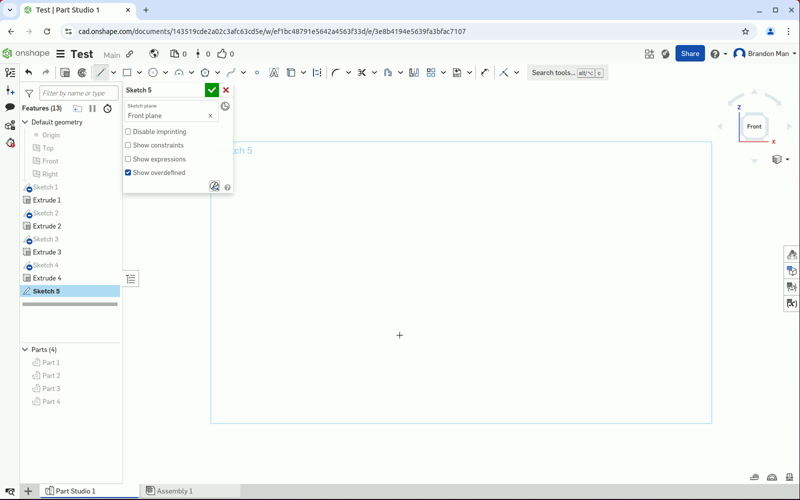
key_up(shift)
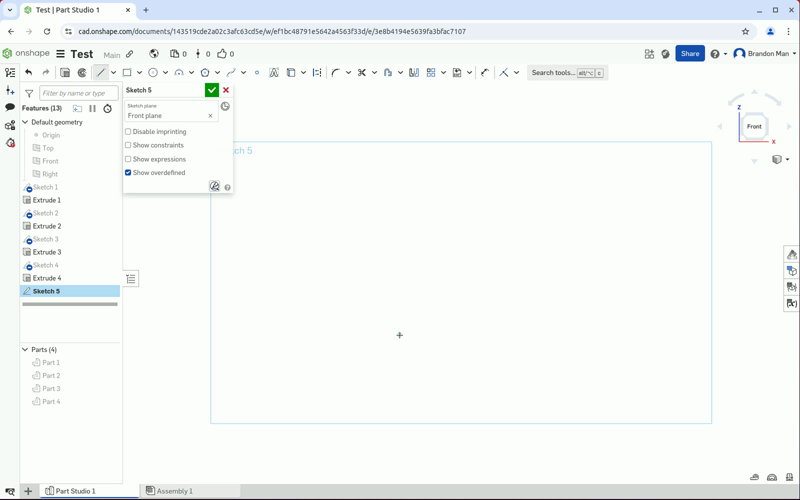
key_down(shift)
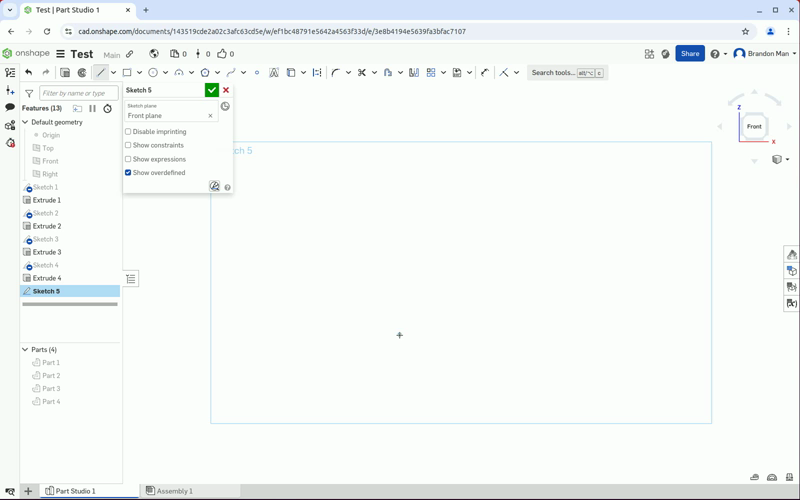
mouse_move(429, 334)
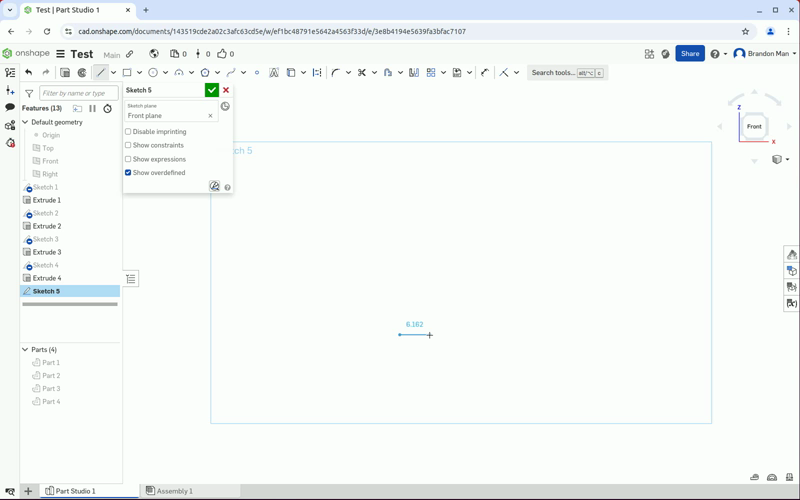
mouse_move(399, 304)
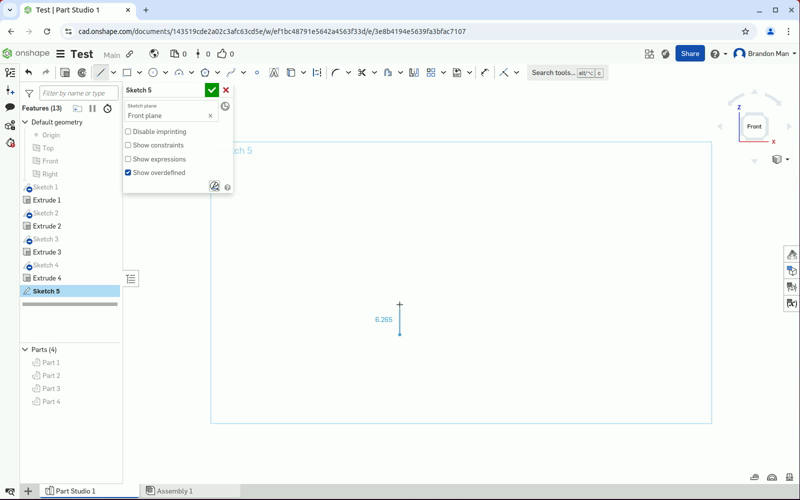
click(399, 304)
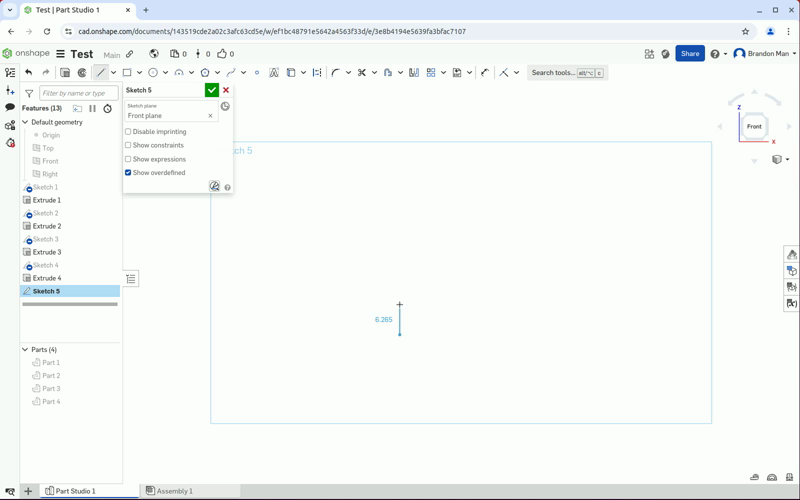
key_up(shift)
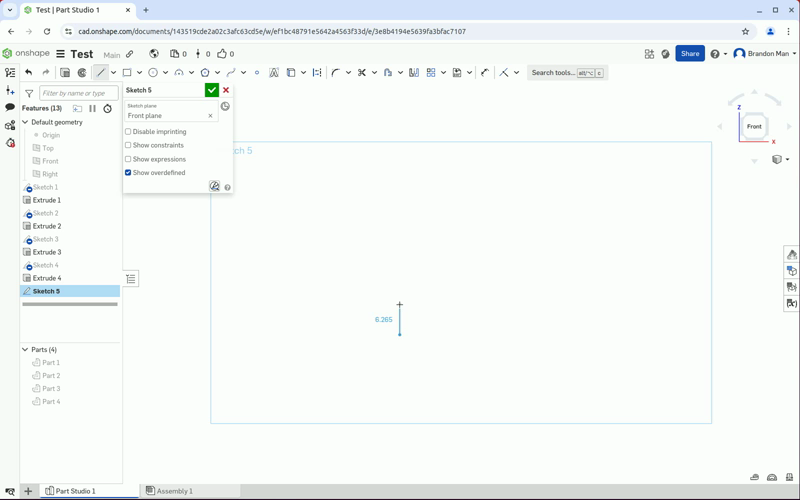
key(esc)
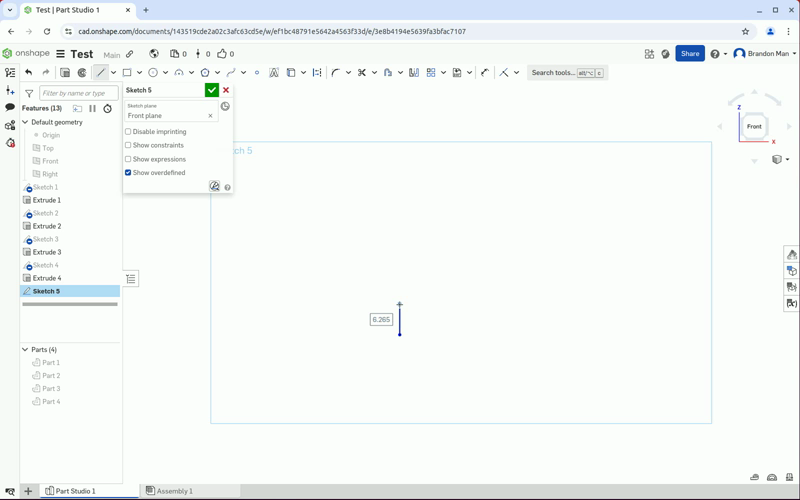
key(a)
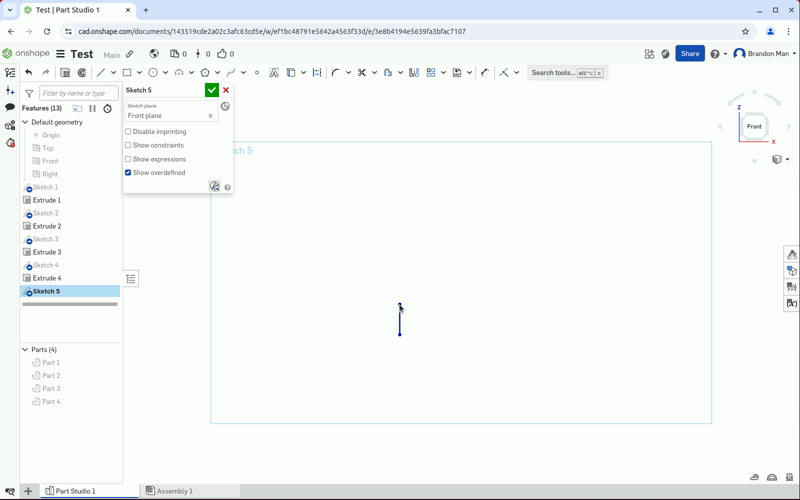
mouse_move(399, 304)
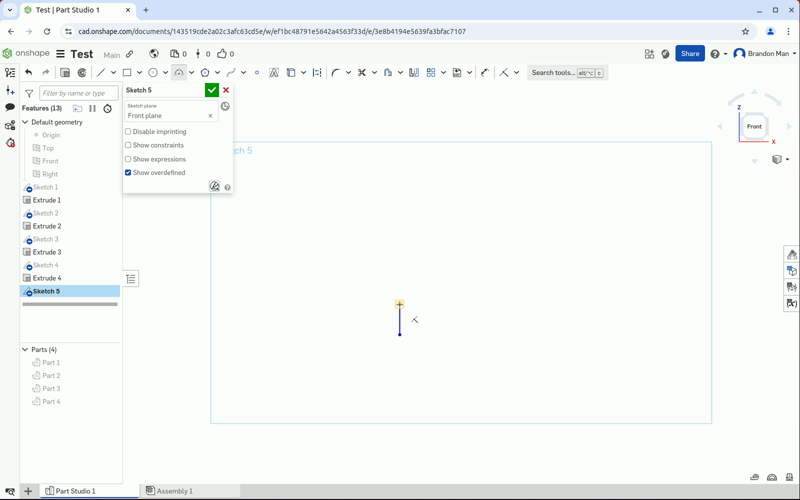
click(399, 304)
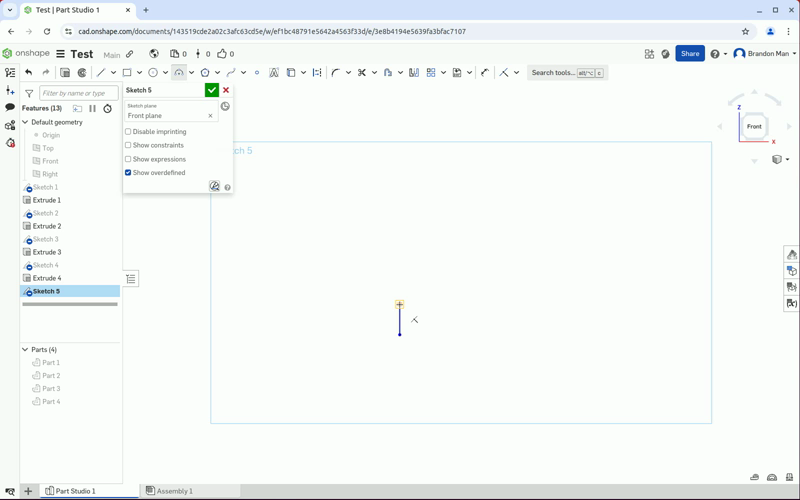
key_down(shift)
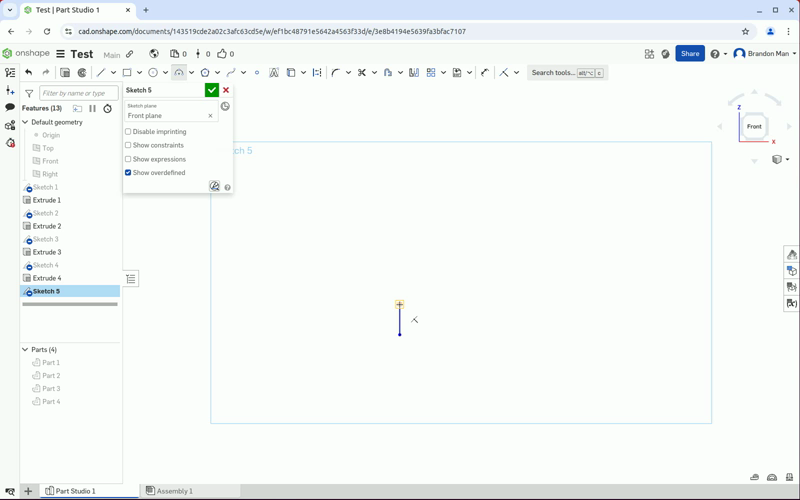
mouse_move(399, 262)
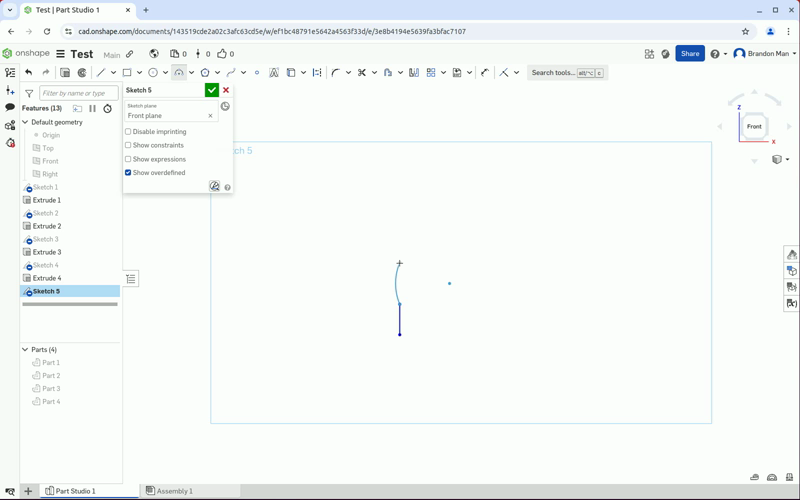
click(399, 262)
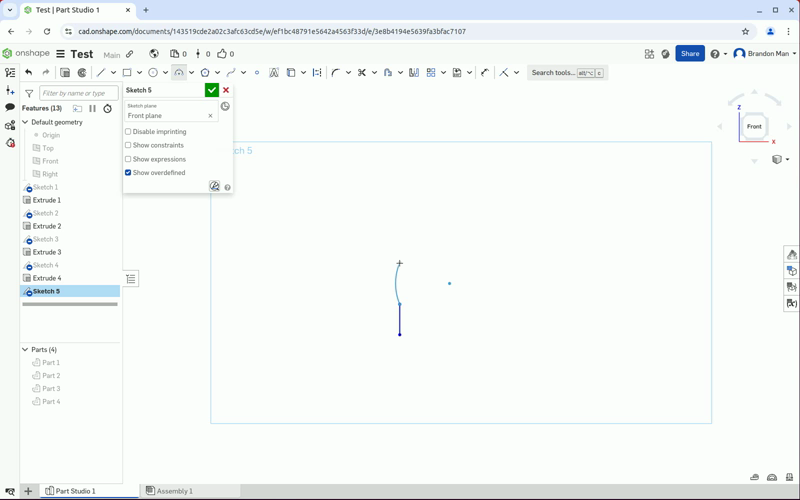
mouse_move(379, 283)
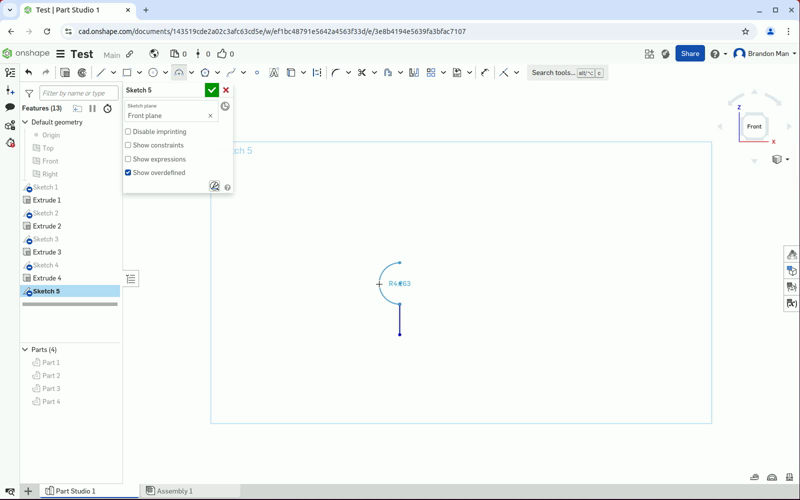
click(379, 283)
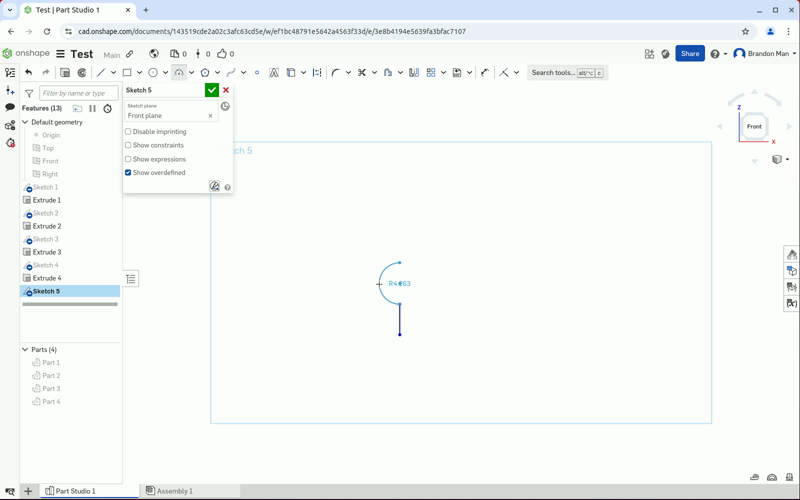
key_up(shift)
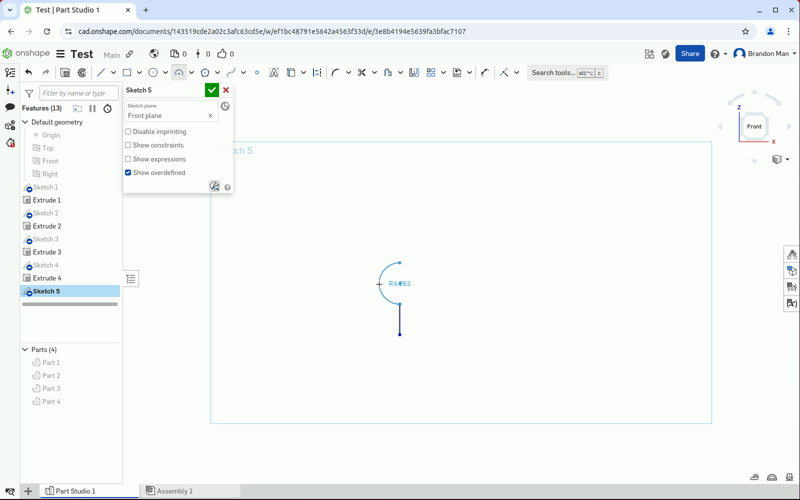
key(esc)
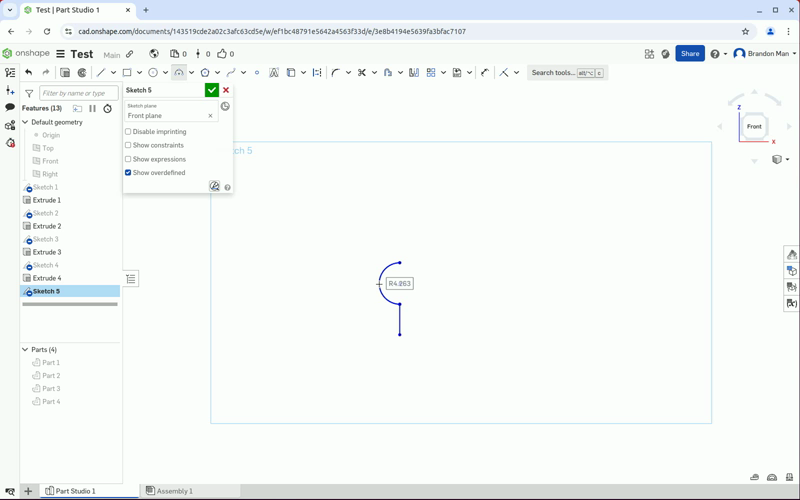
key(l)
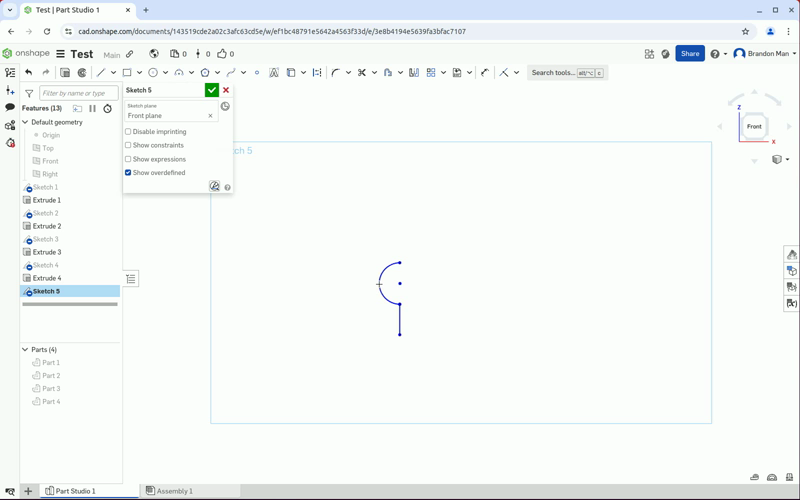
mouse_move(399, 262)
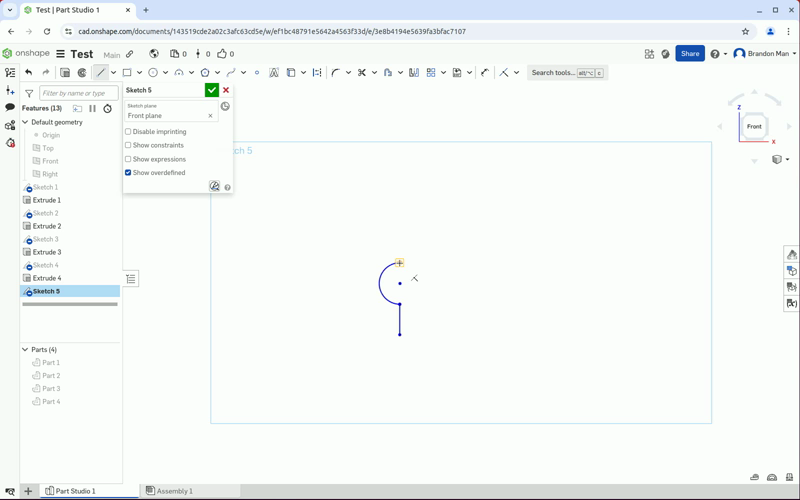
click(399, 262)
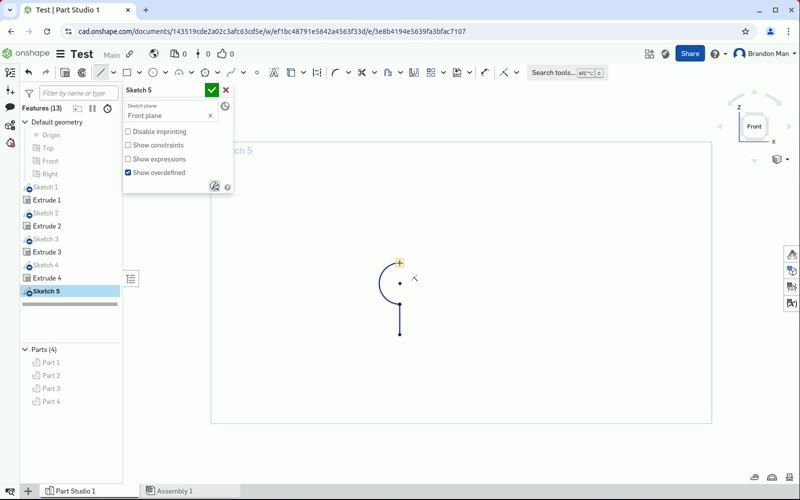
key_down(shift)
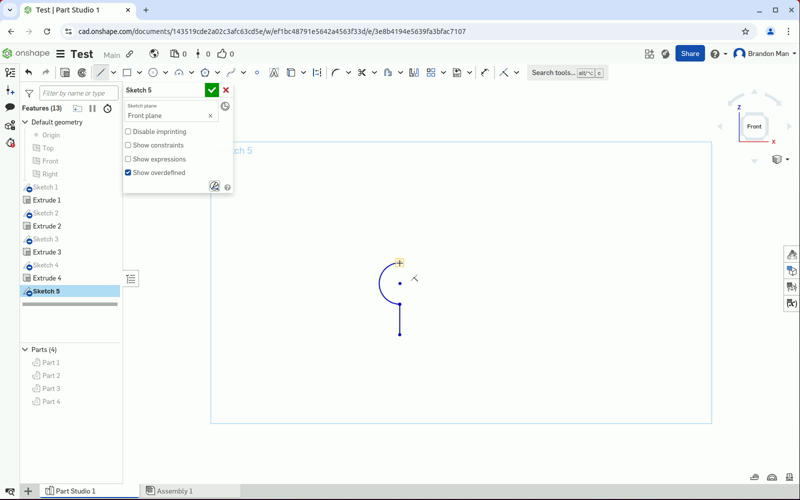
mouse_move(429, 262)
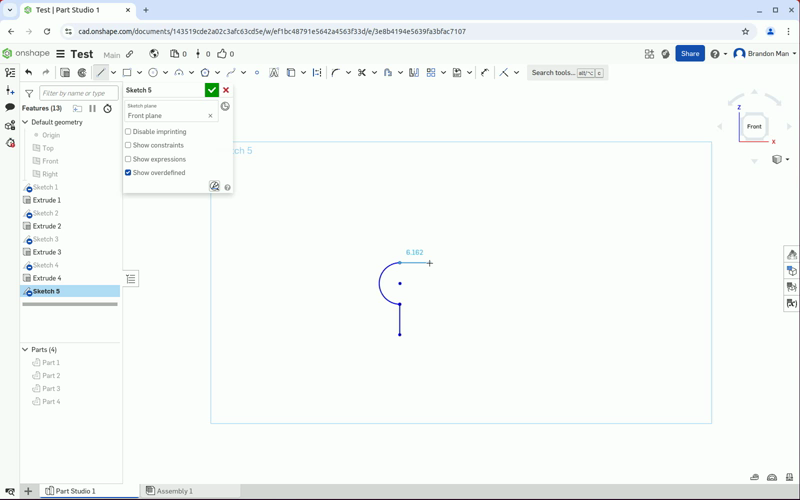
mouse_move(399, 231)
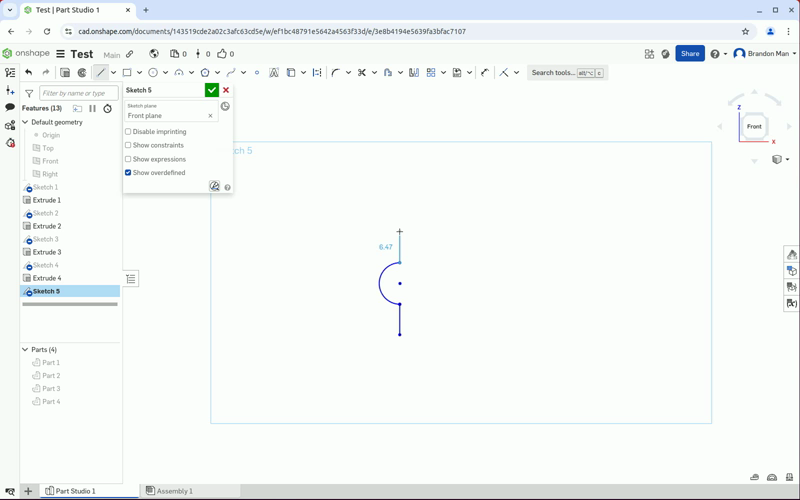
click(399, 231)
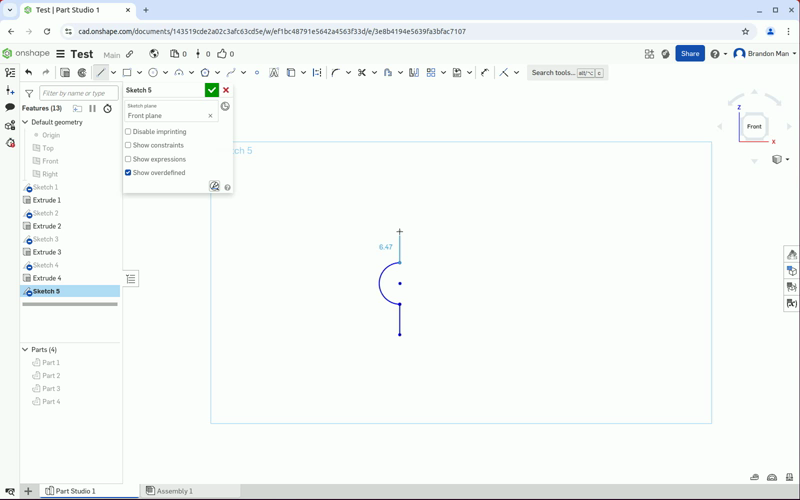
key_up(shift)
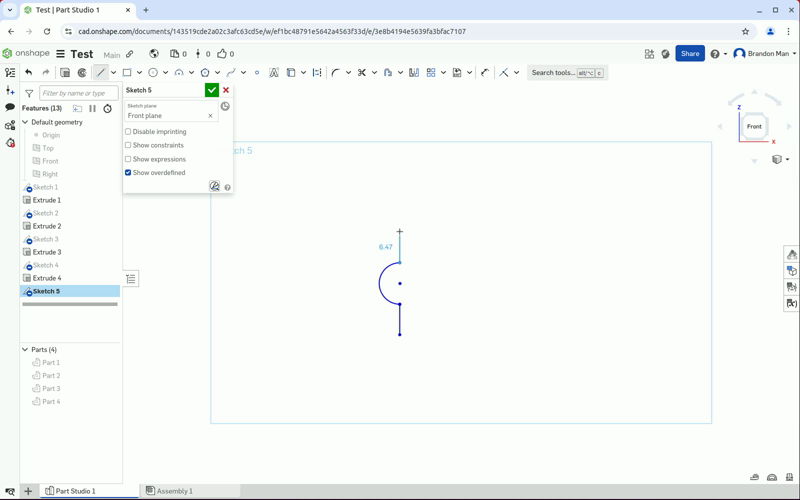
key(esc)
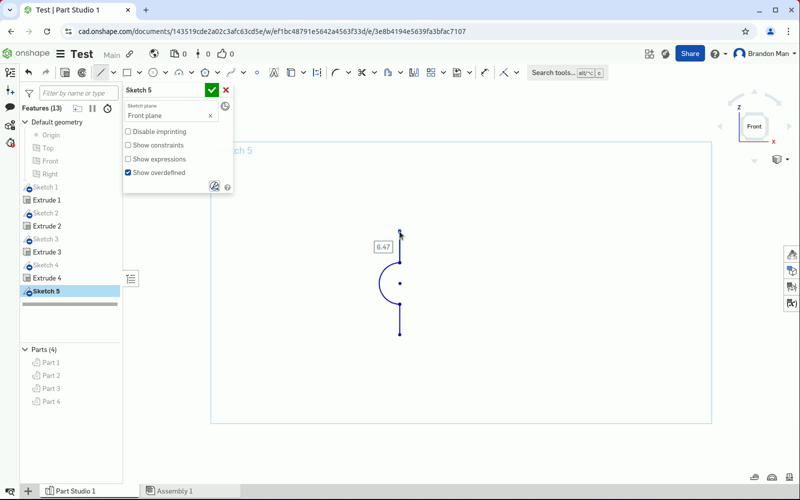
key(a)
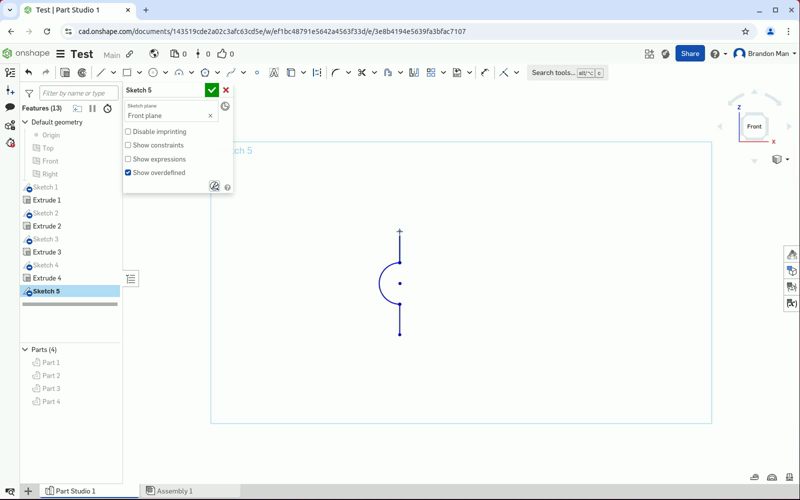
mouse_move(399, 231)
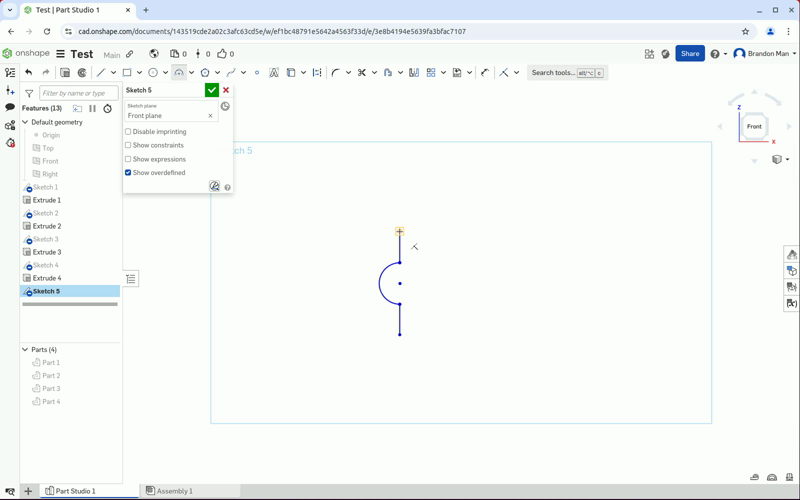
click(399, 231)
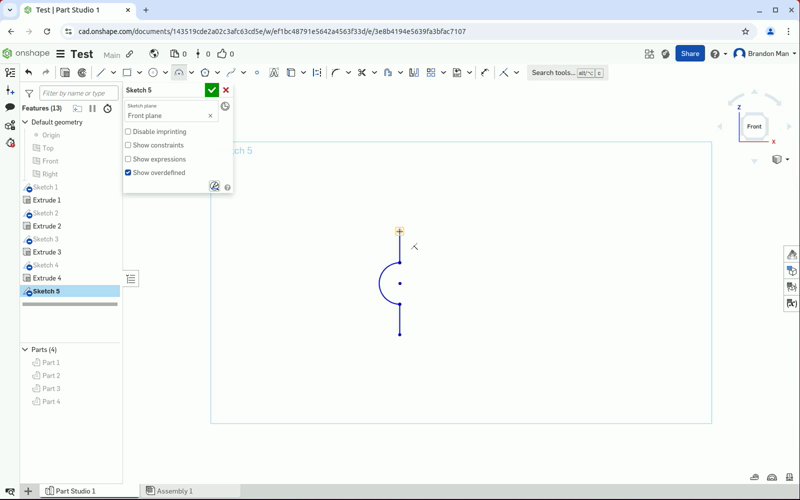
mouse_move(399, 334)
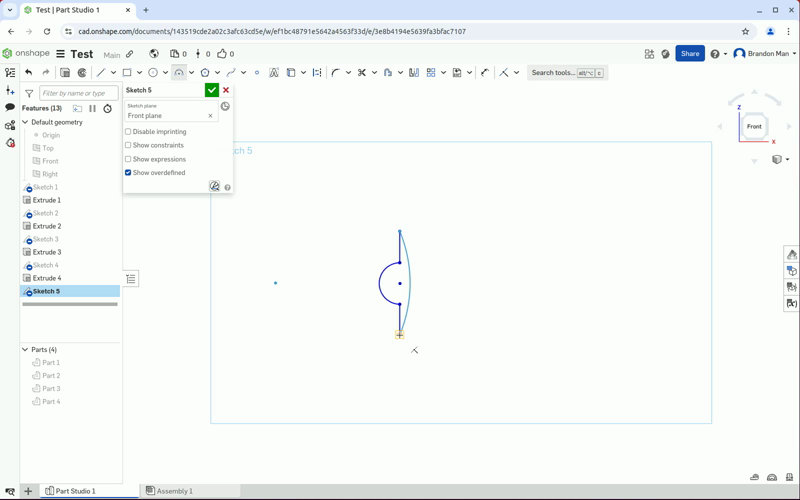
click(399, 334)
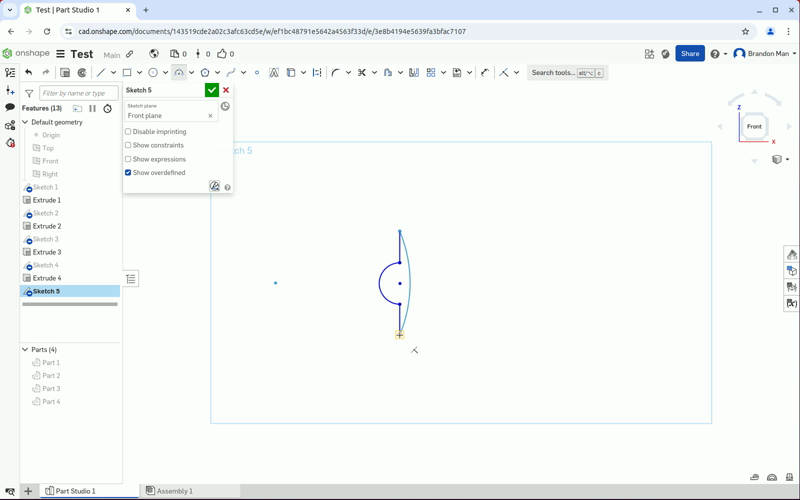
key_down(shift)
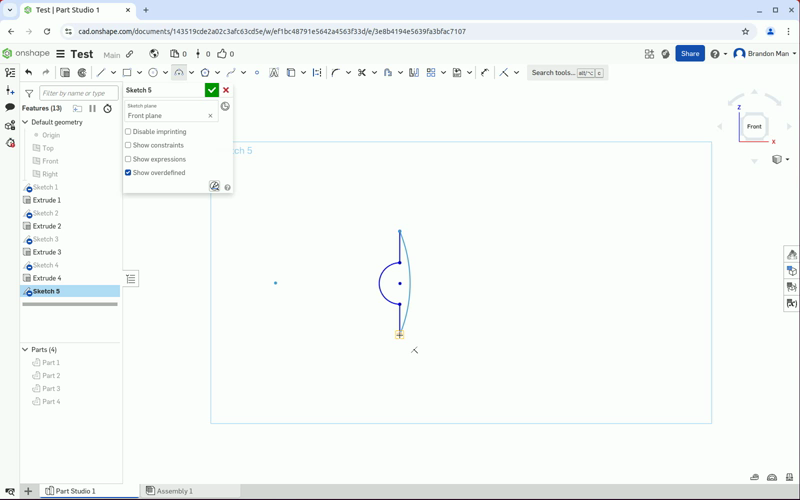
mouse_move(348, 282)
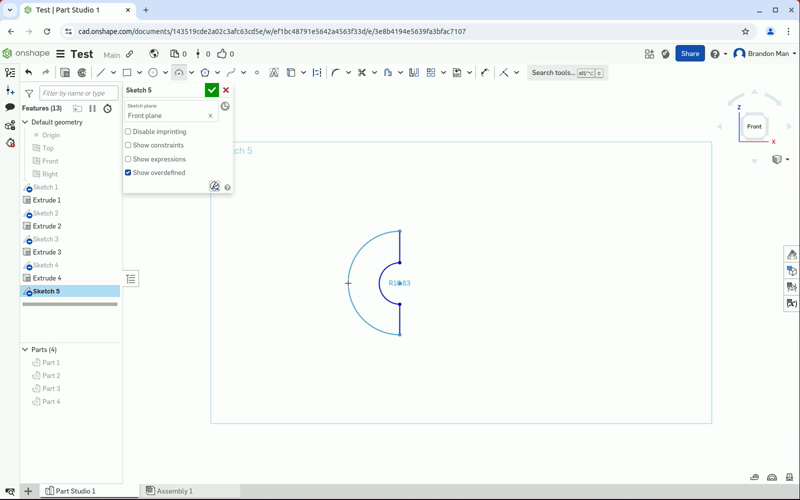
click(348, 282)
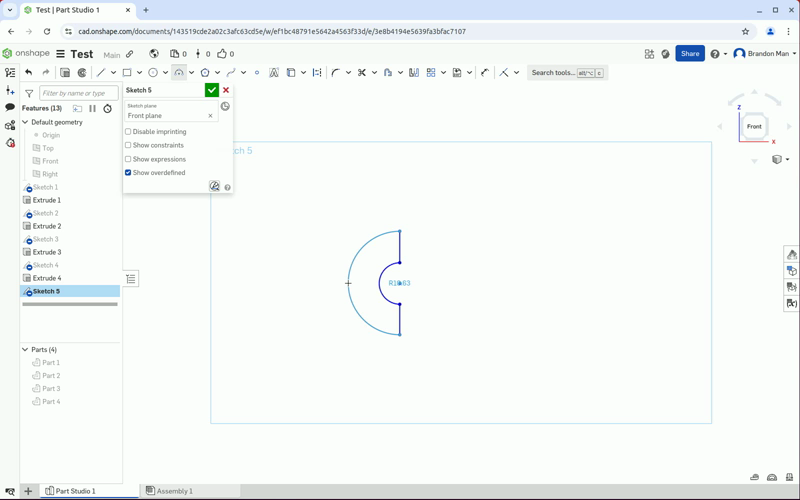
key_up(shift)
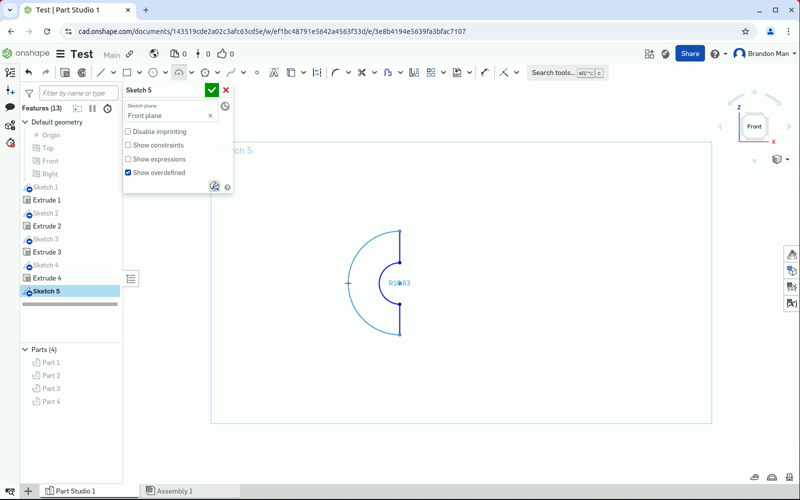
key(esc)
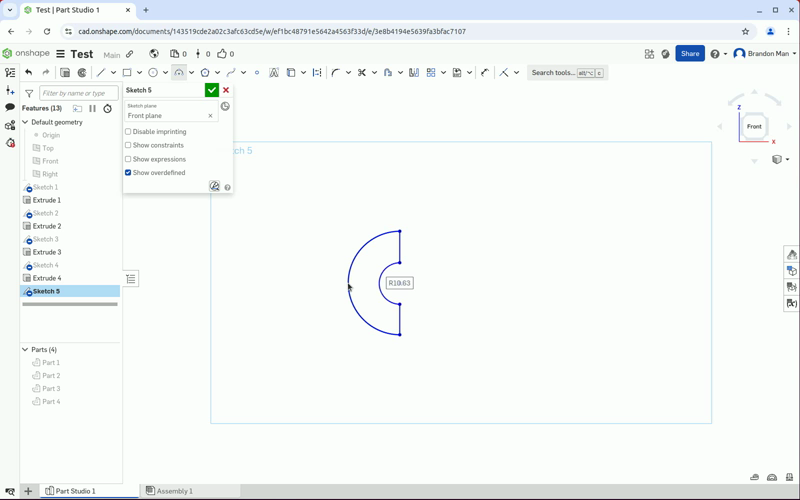
mouse_move(371, 310)
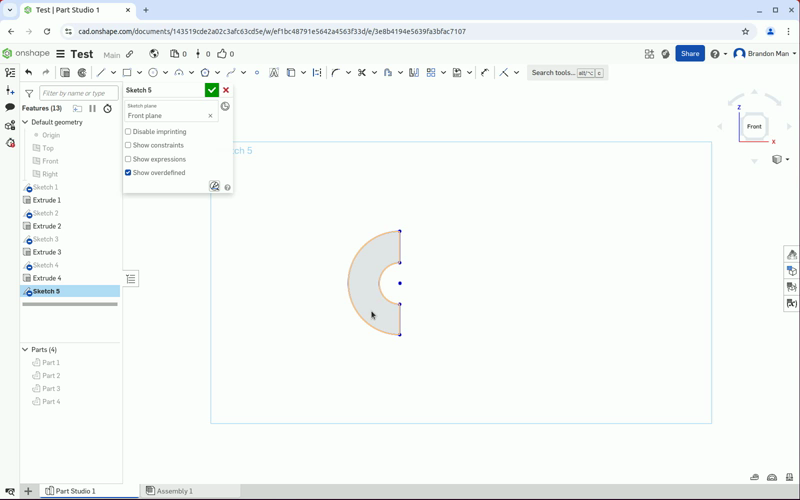
scroll(6)
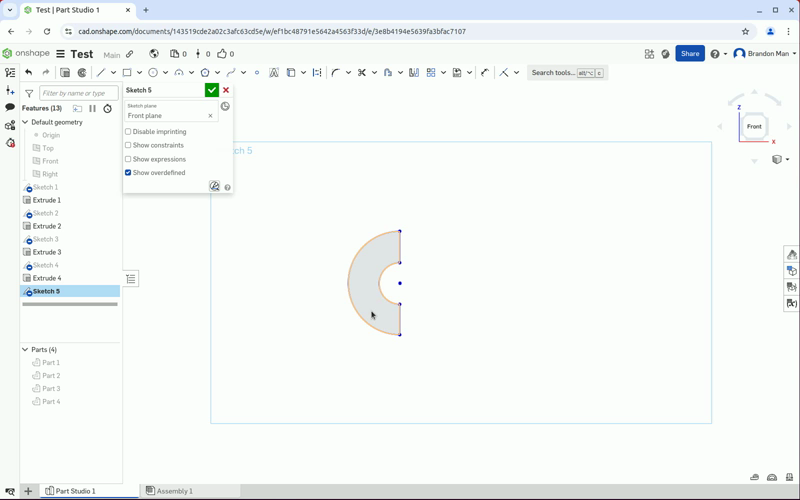
scroll(6)
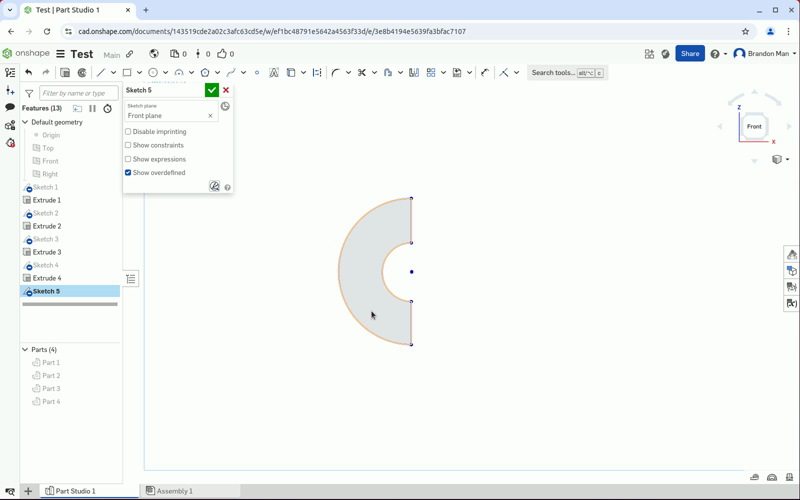
scroll(6)
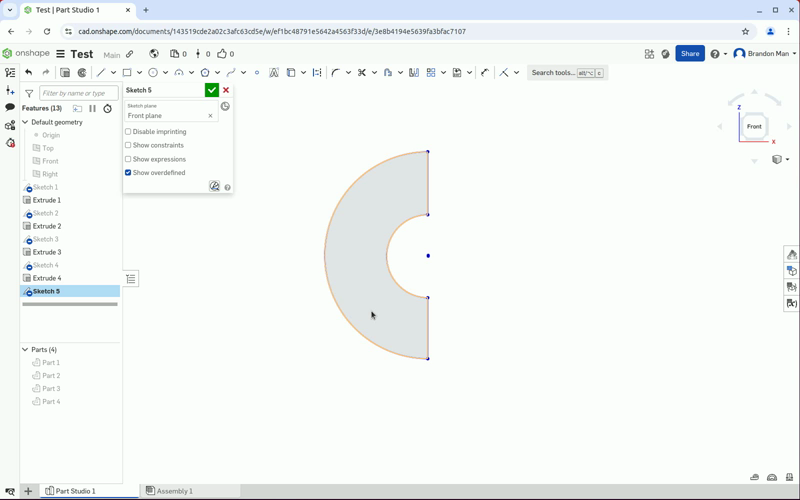
scroll(6)
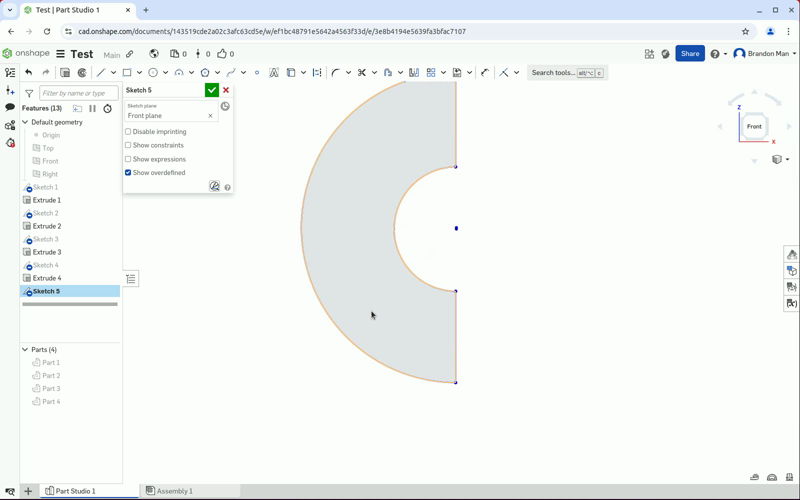
scroll(6)
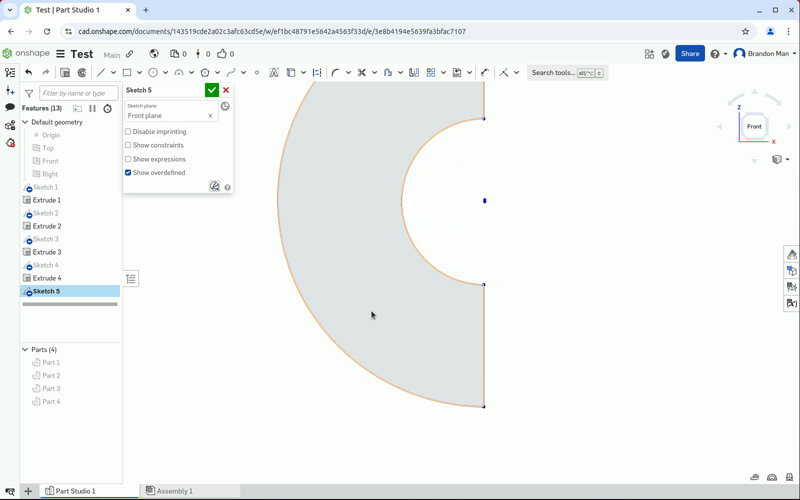
scroll(6)
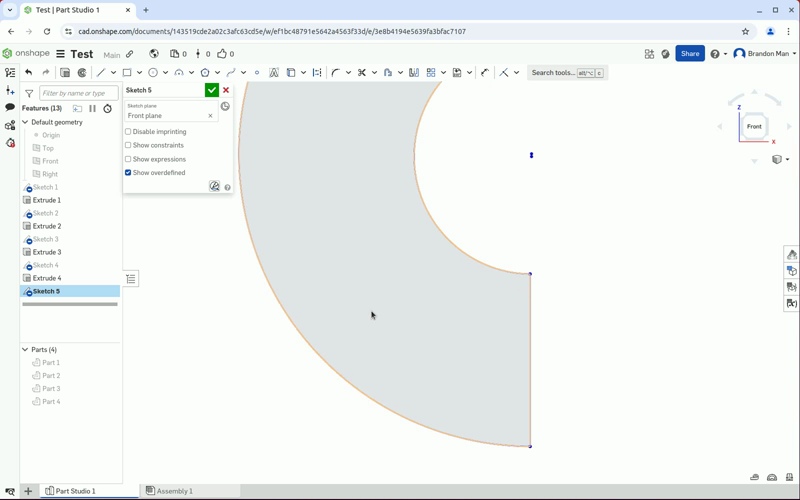
scroll(6)
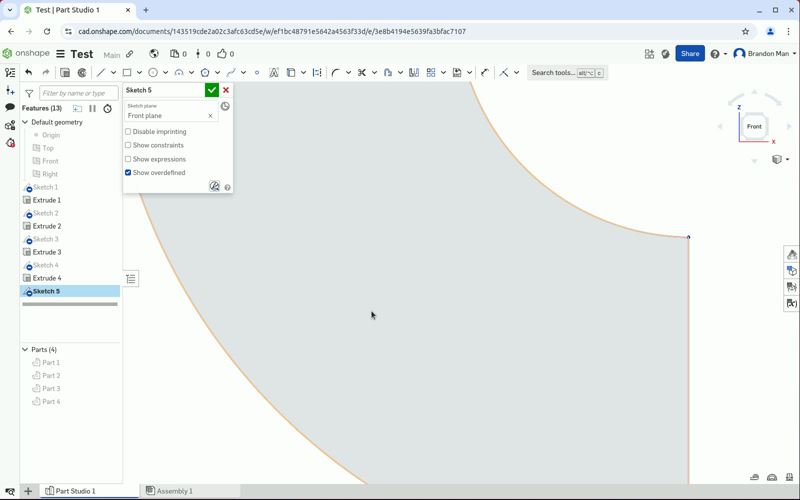
click(371, 310)
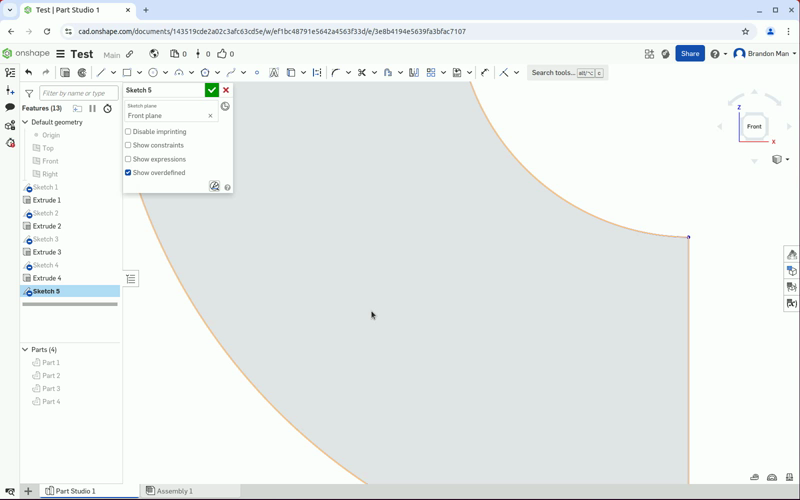
scroll(-6)
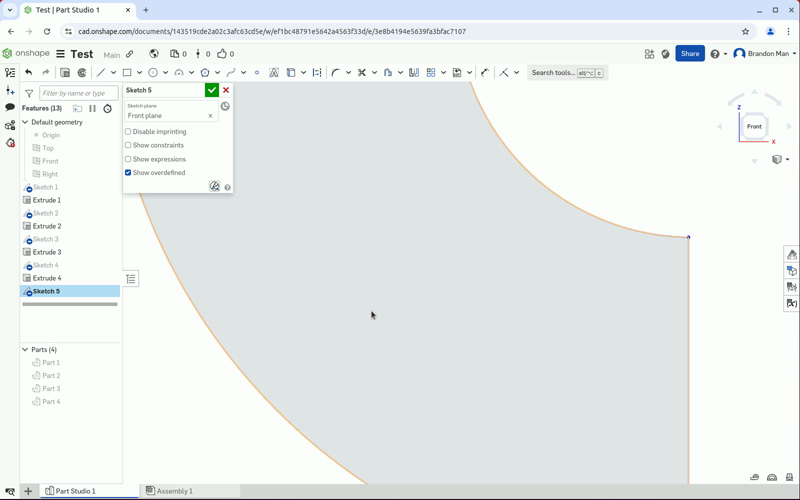
scroll(-6)
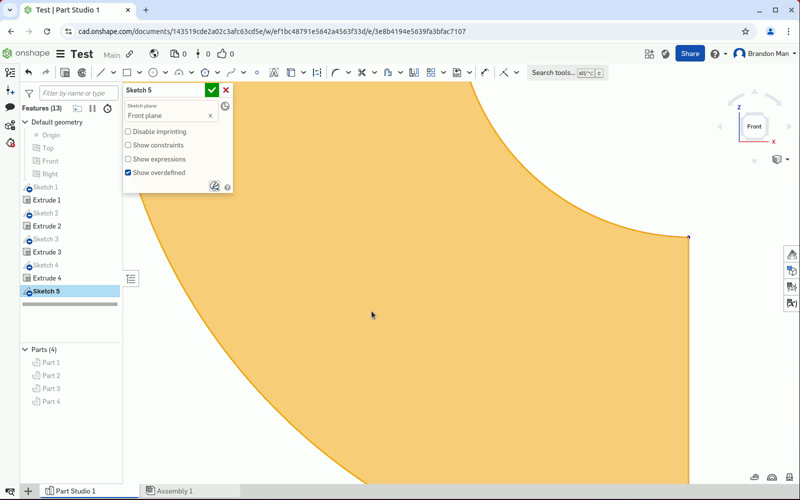
scroll(-6)
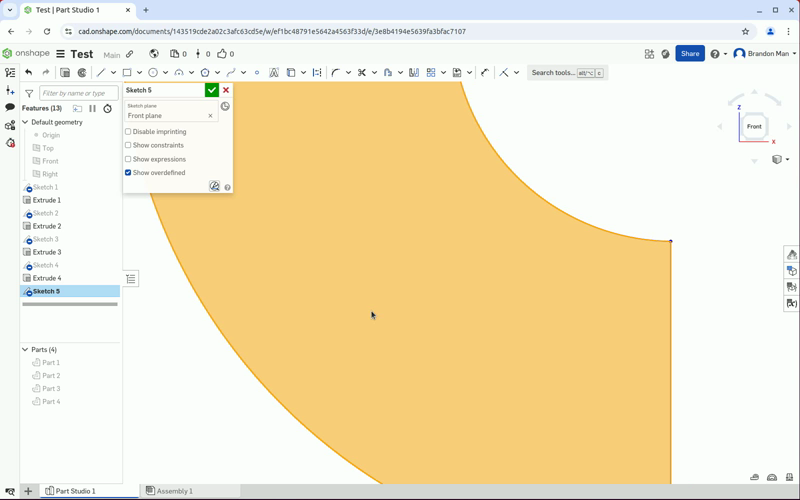
scroll(-6)
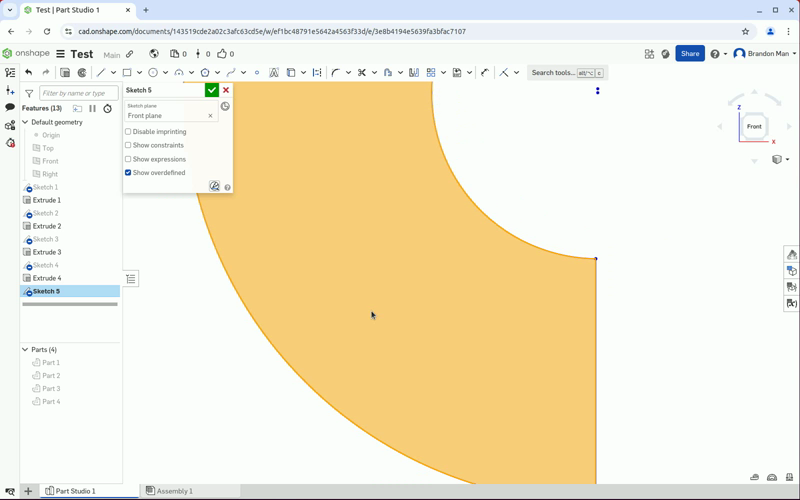
scroll(-6)
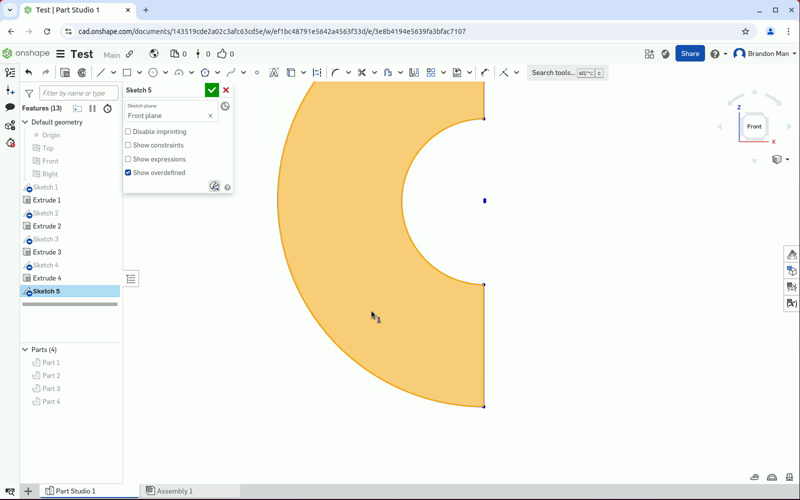
scroll(-6)
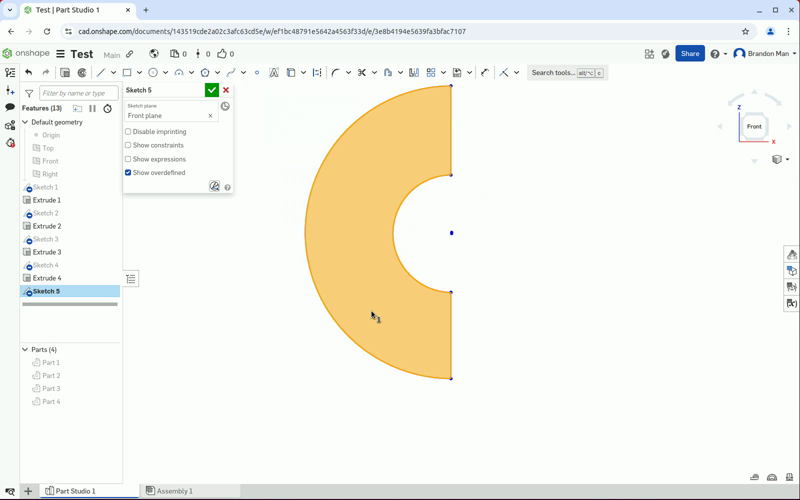
scroll(-6)
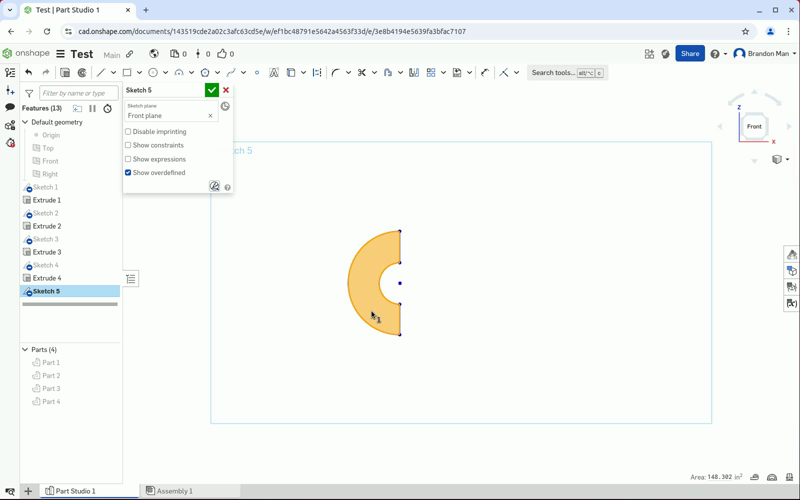
mouse_move(73, 352)
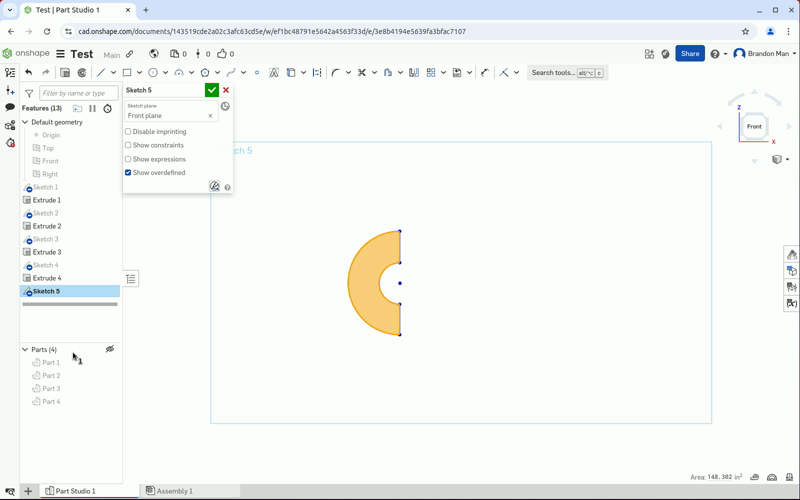
key(shift+y)
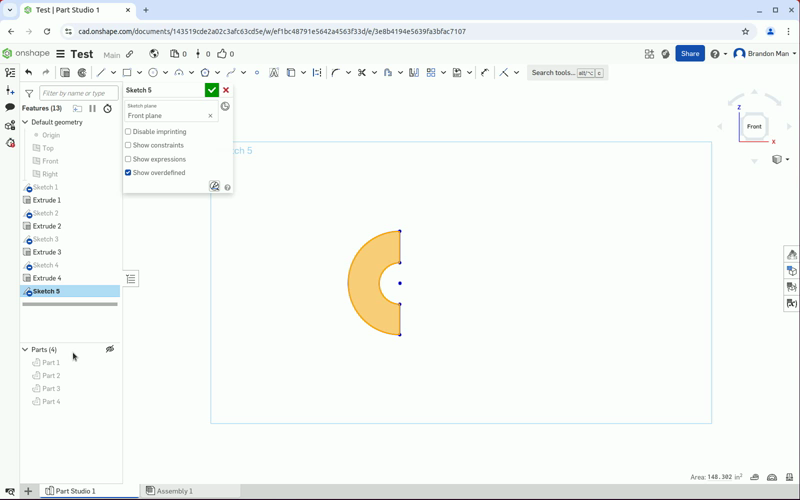
key(shift+e)
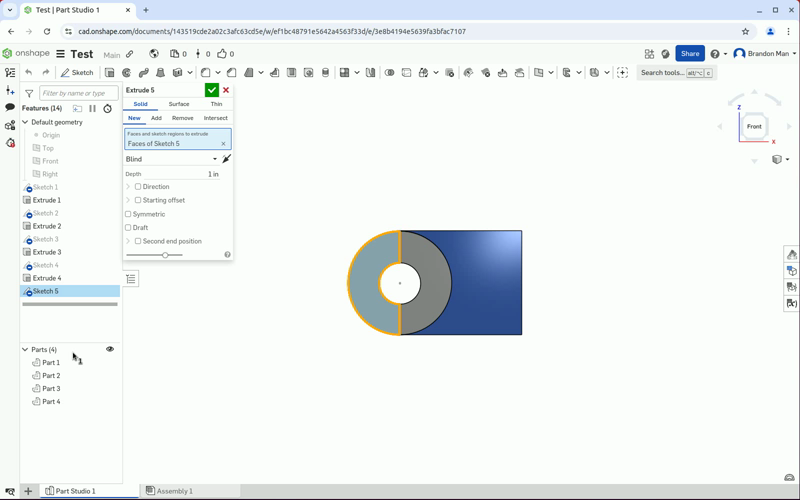
mouse_move(143, 106)
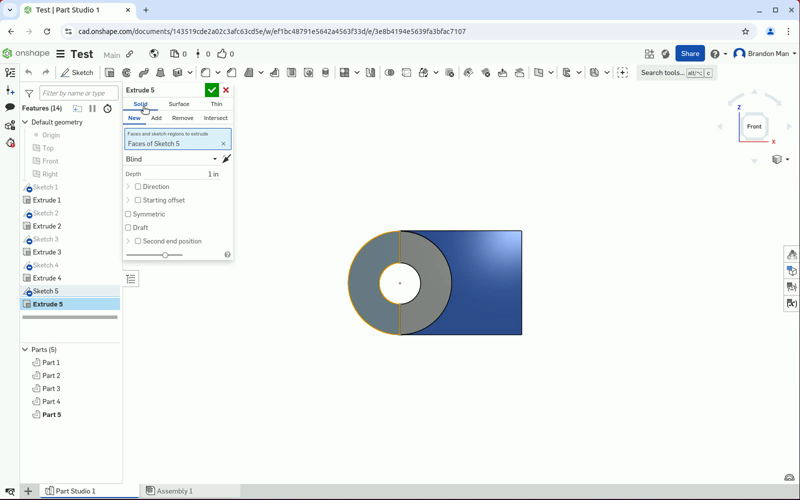
click(143, 106)
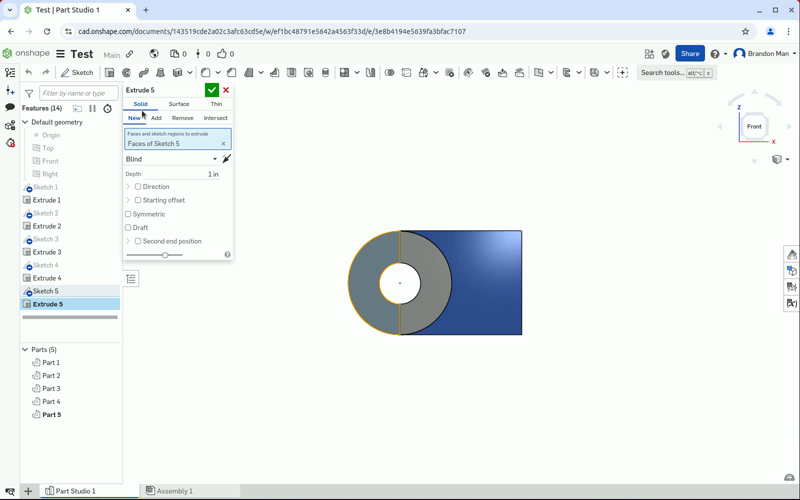
mouse_move(137, 120)
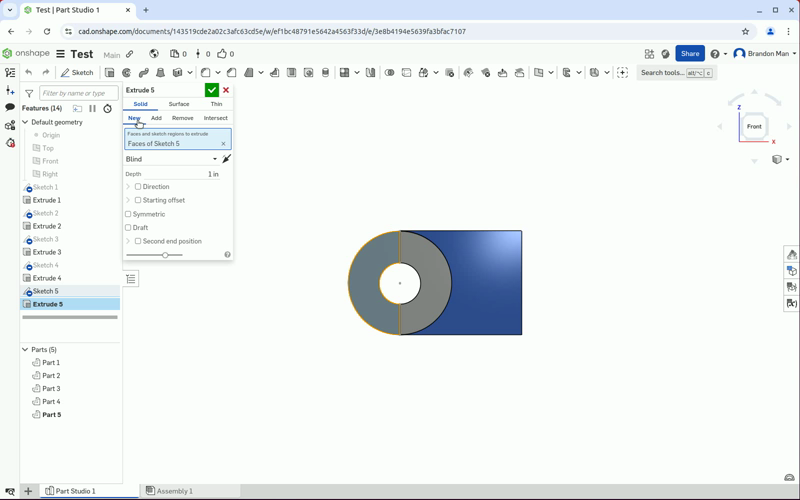
click(137, 120)
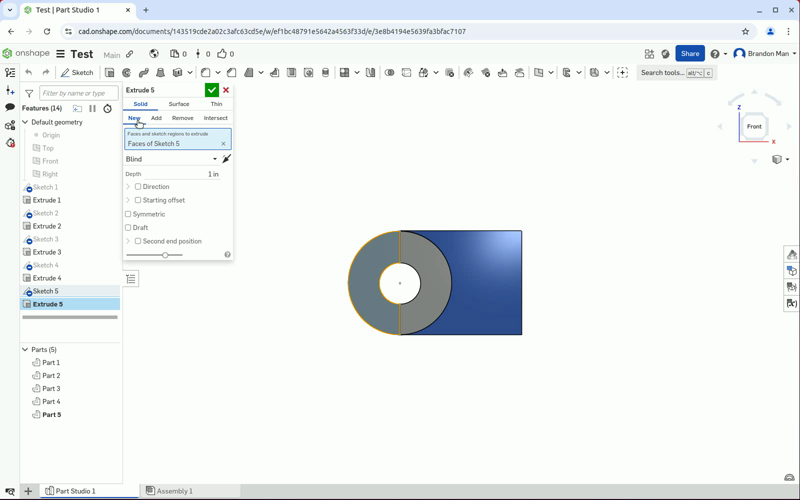
key(tab, 4)
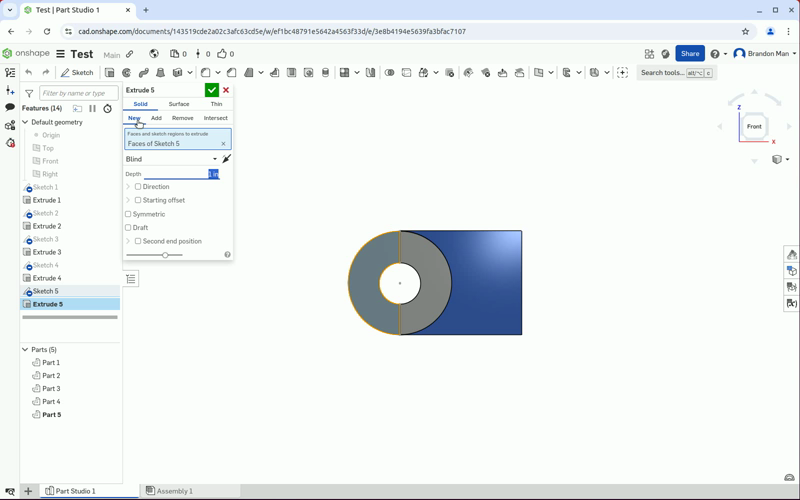
text(-16.85)
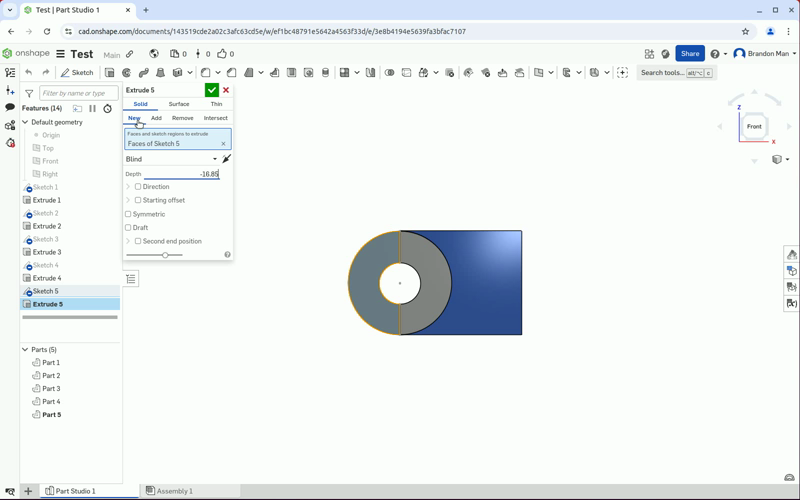
key(enter)
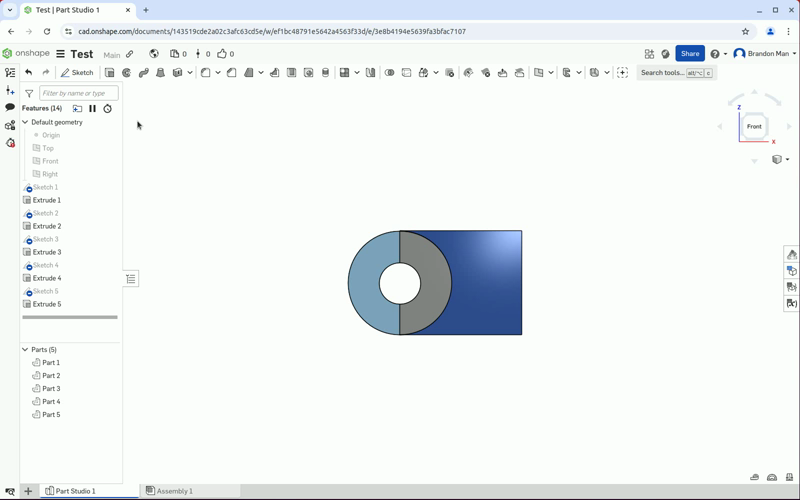
key(shift+h)
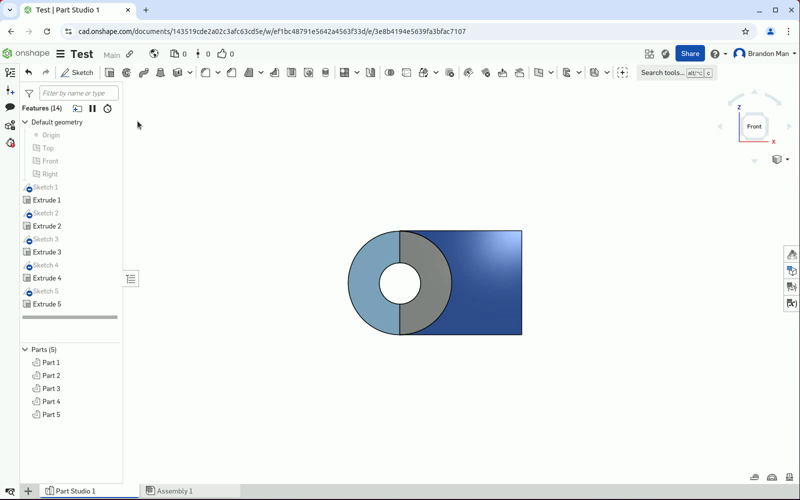
key(shift+h)
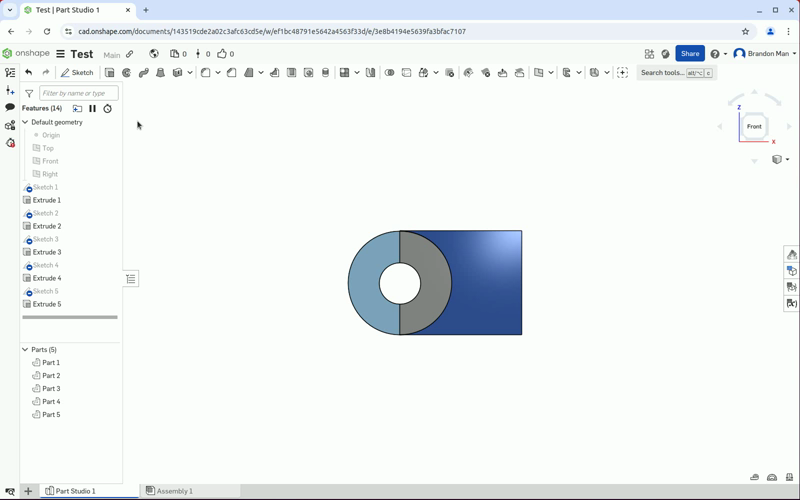
mouse_move(73, 189)
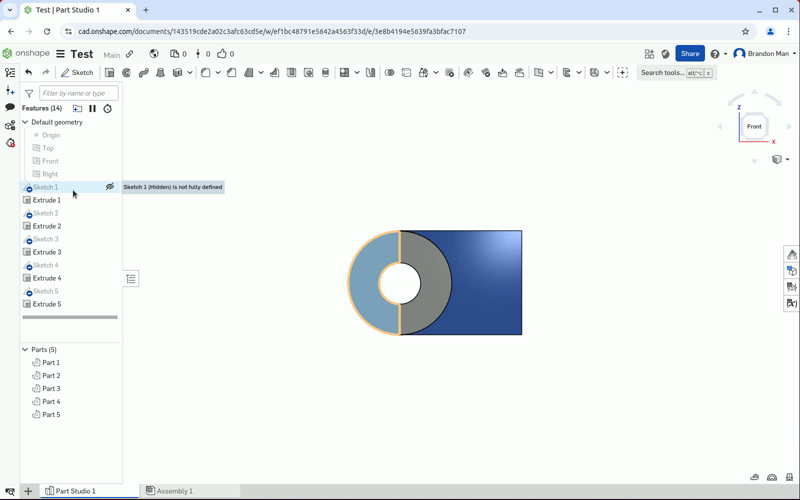
click(73, 189)
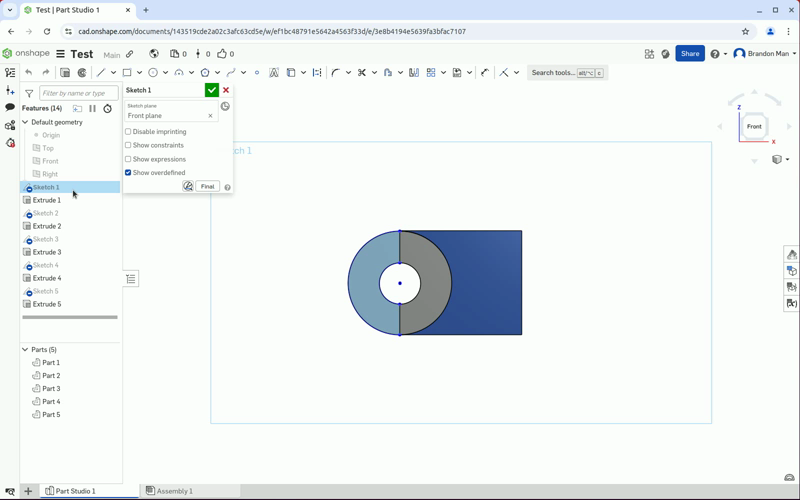
mouse_move(229, 92)
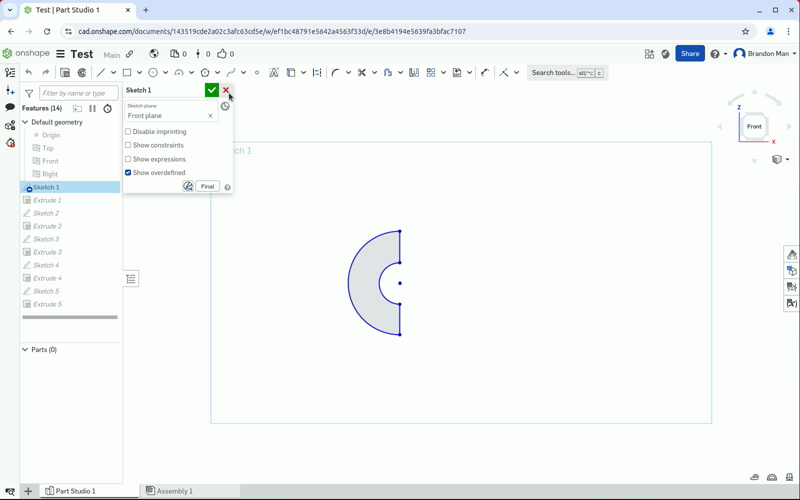
click(229, 92)
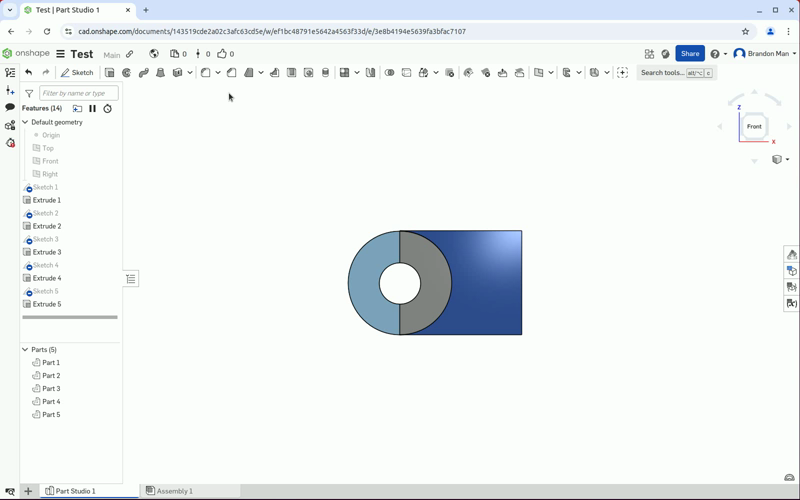
mouse_move(73, 352)
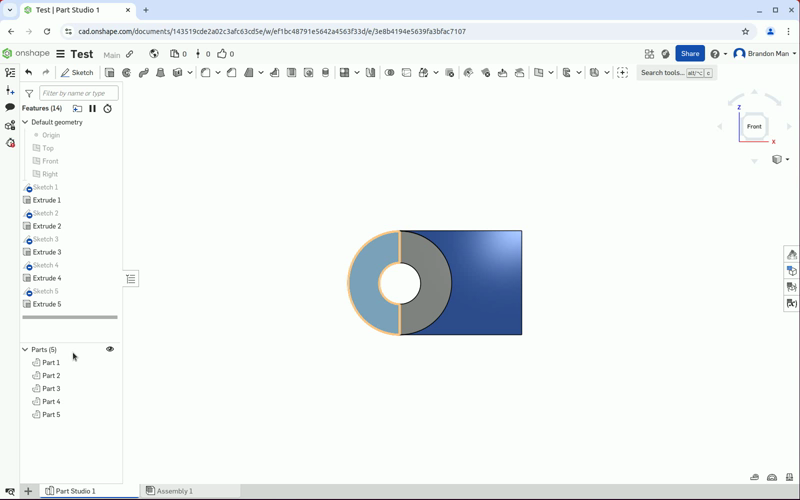
key(y)
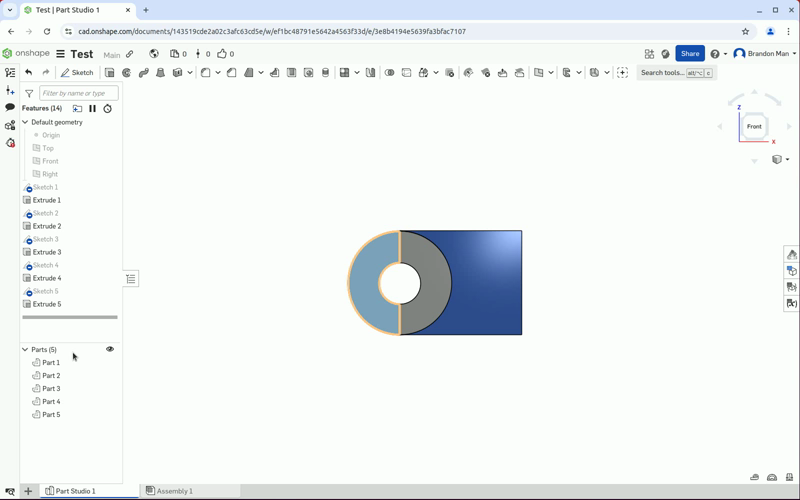
key(shift+p)
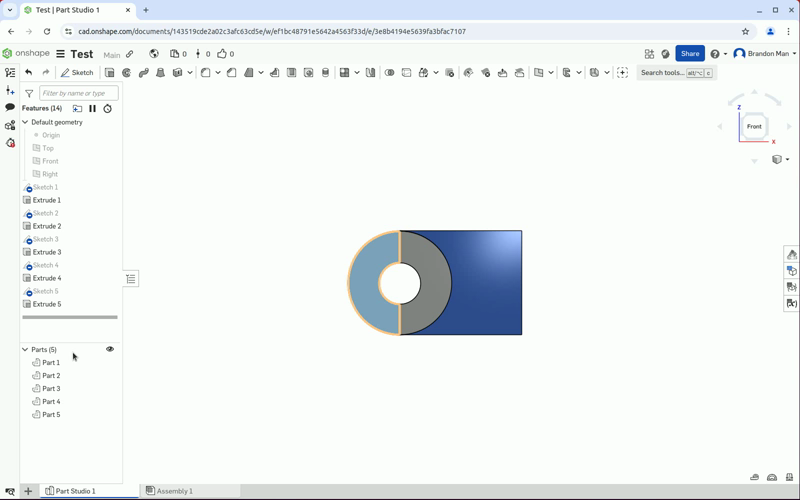
key(space)
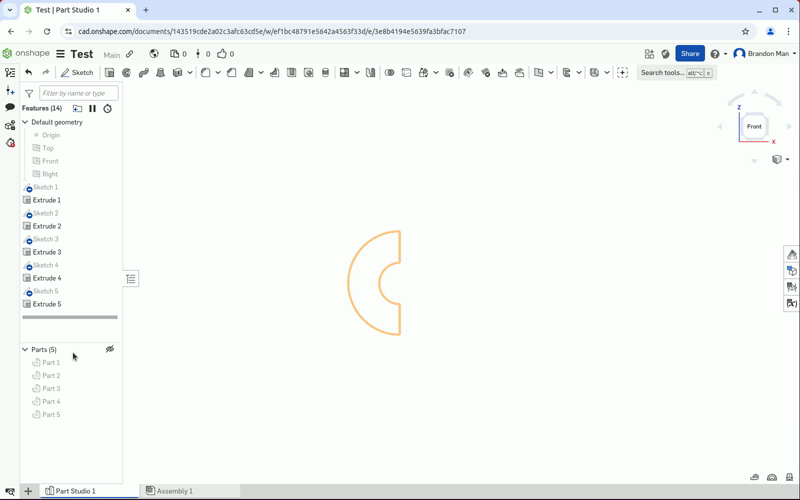
key_down(shift)
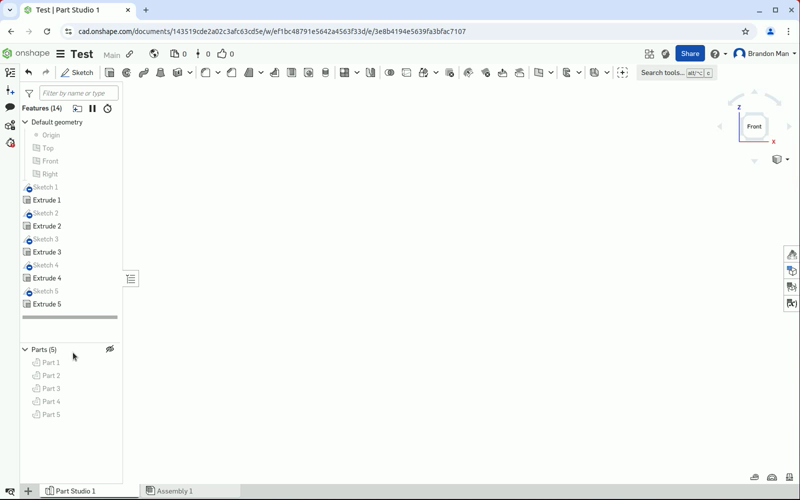
key(left)
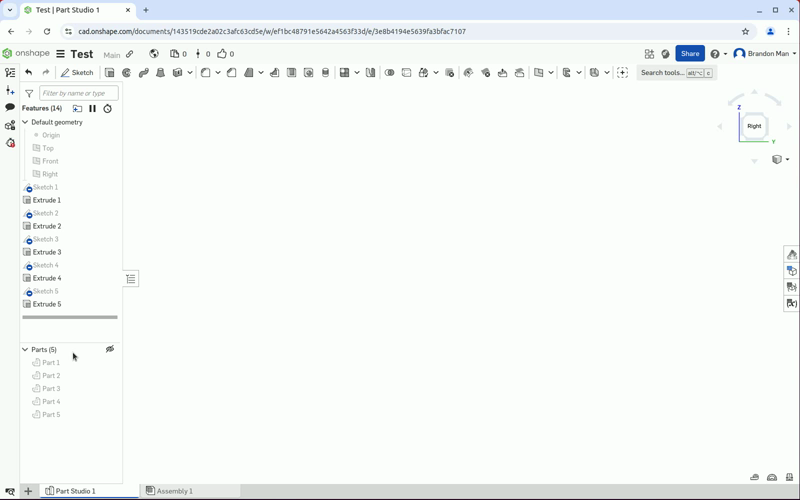
key_up(shift)
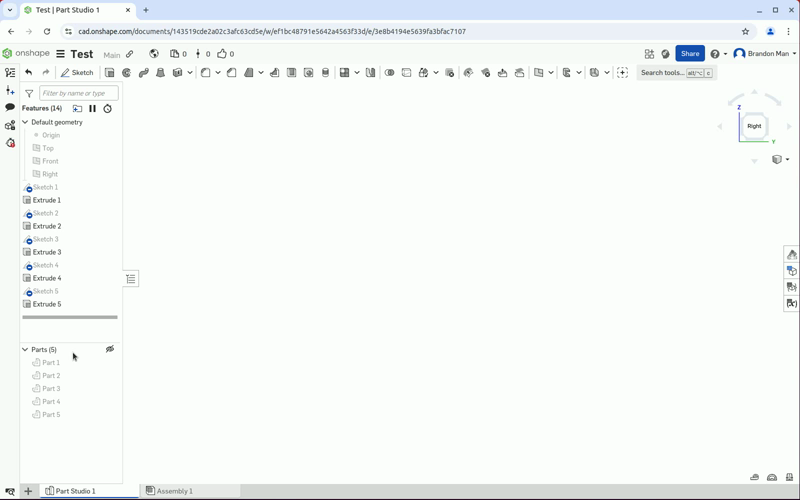
mouse_move(73, 352)
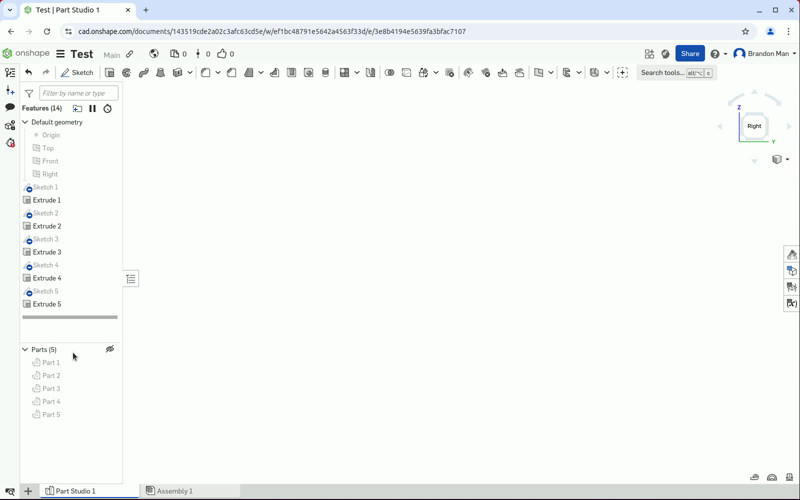
key(shift+y)
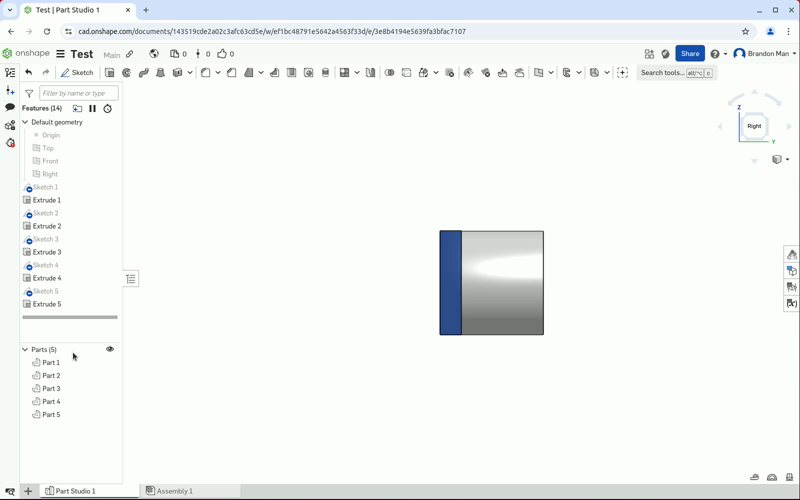
mouse_move(541, 75)
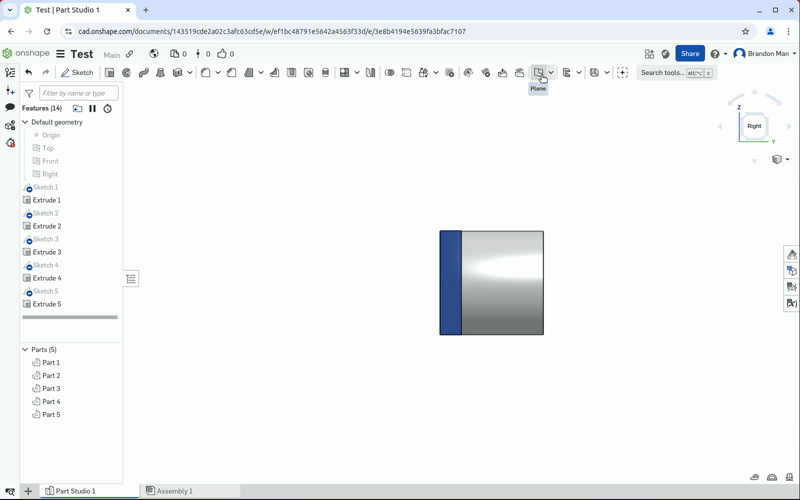
click(541, 75)
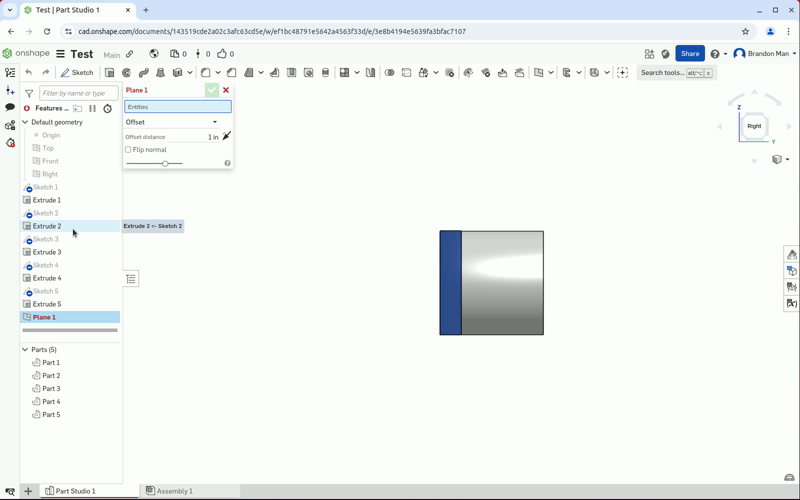
scroll(3)
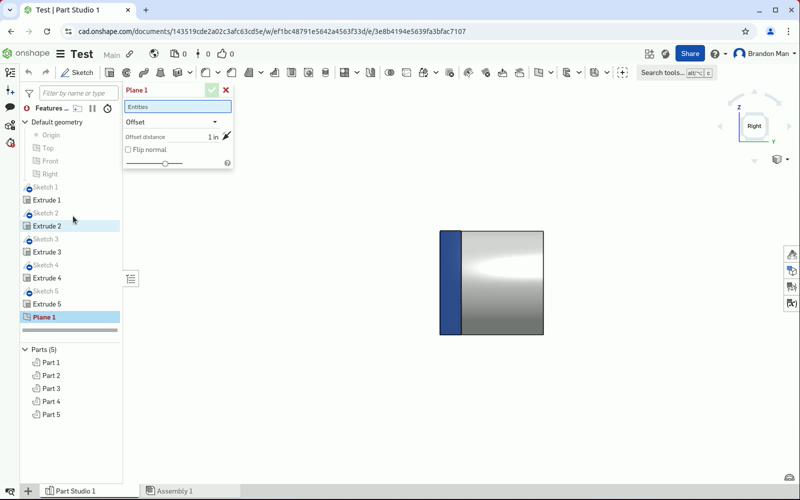
mouse_move(73, 176)
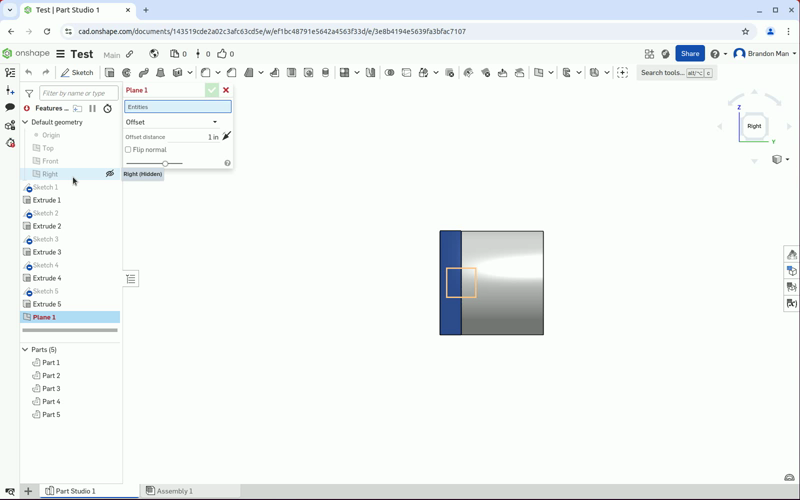
click(73, 176)
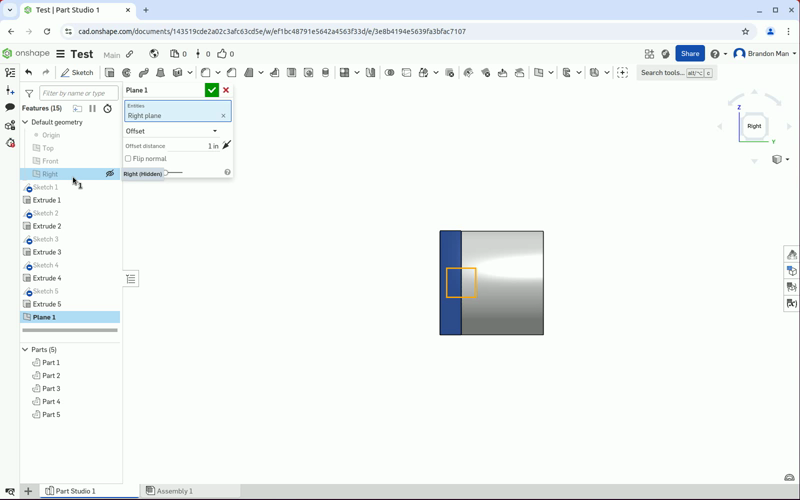
key(tab, 2)
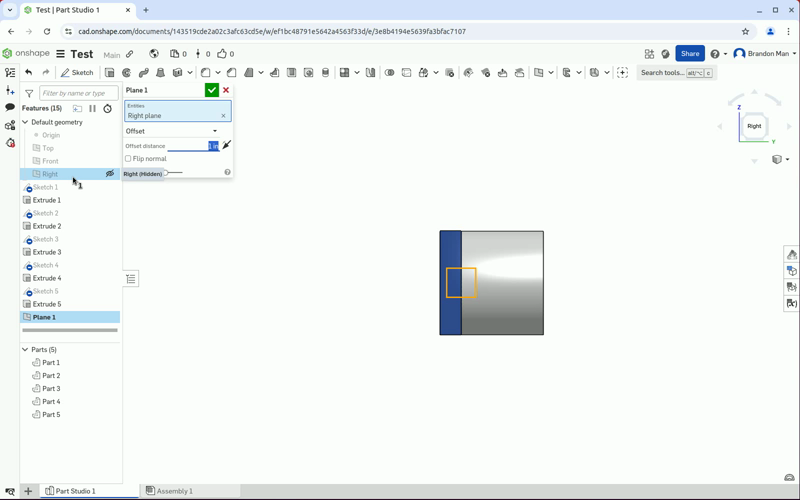
text(12.509)
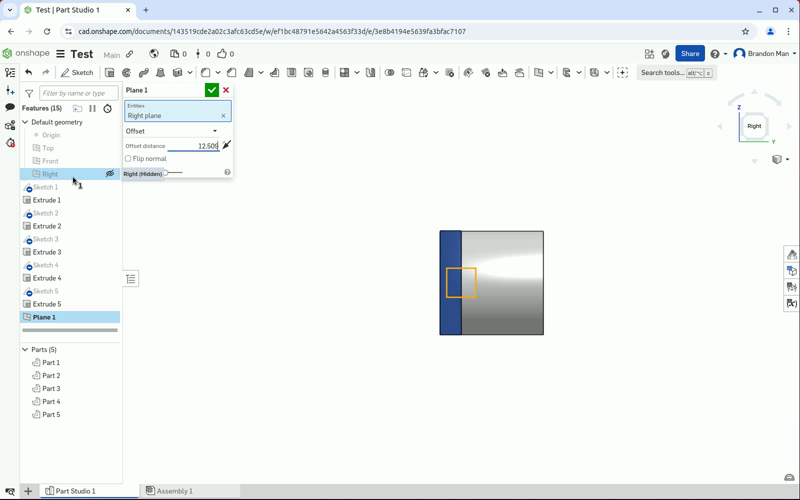
key(enter, 2)
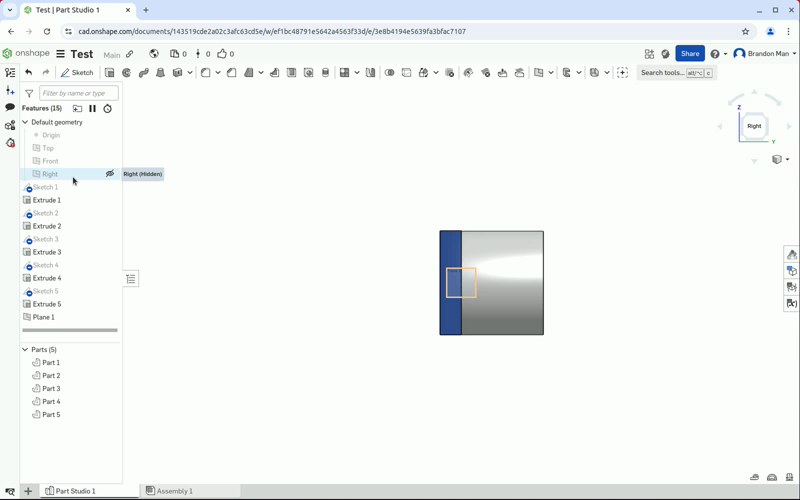
key(shift+s)
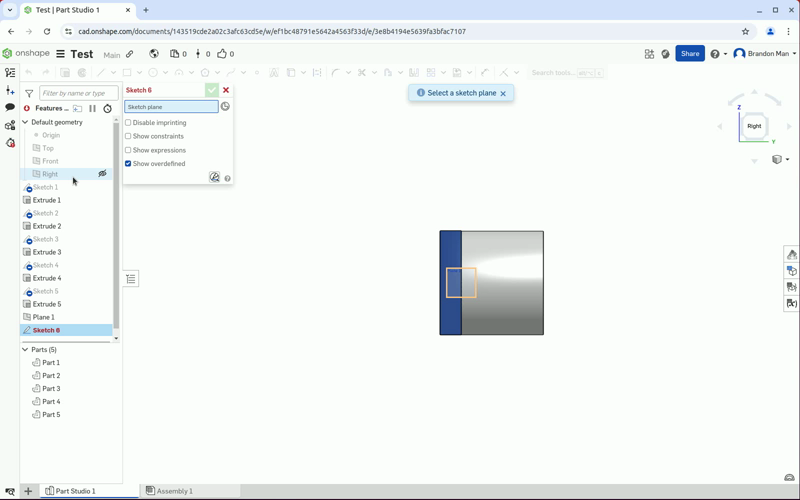
mouse_move(69, 319)
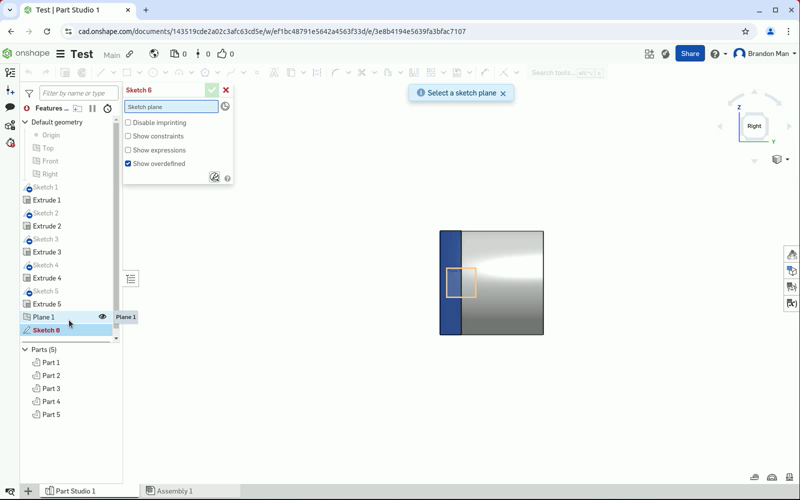
click(69, 319)
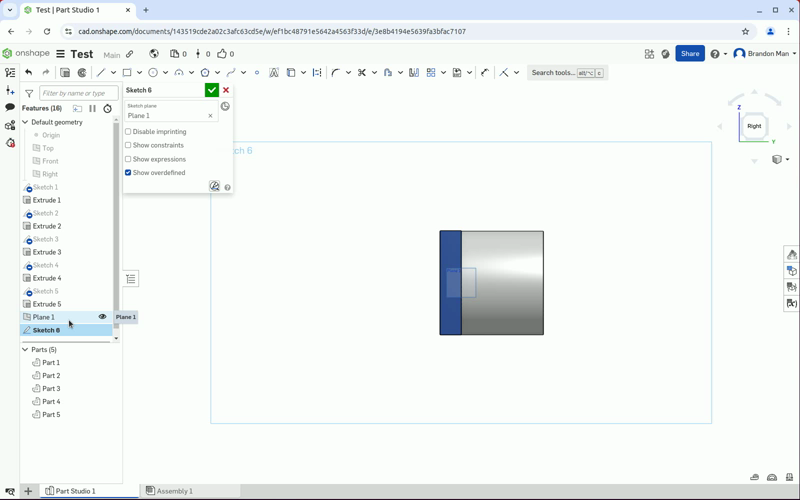
mouse_move(73, 352)
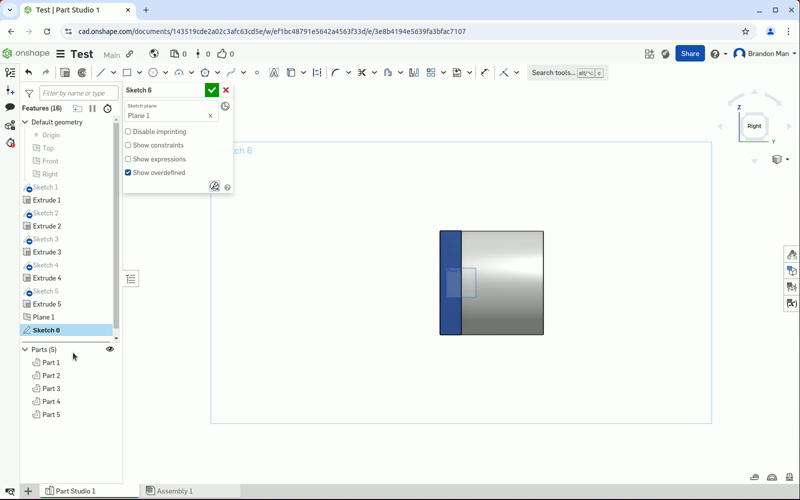
key(y)
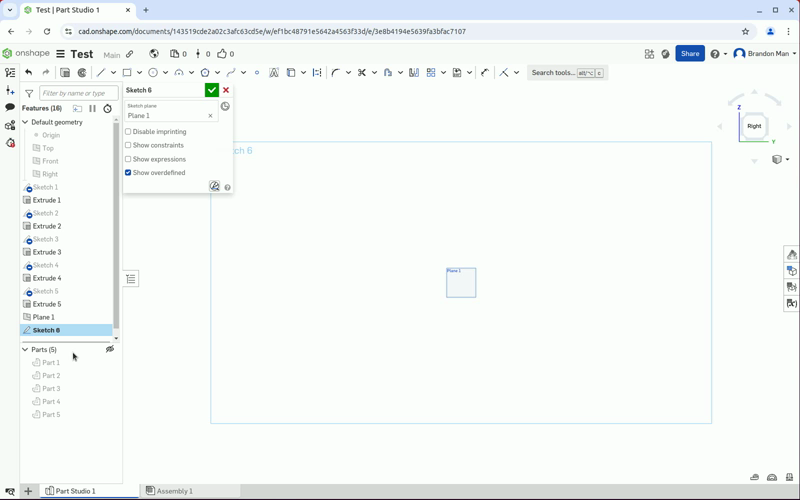
key(l)
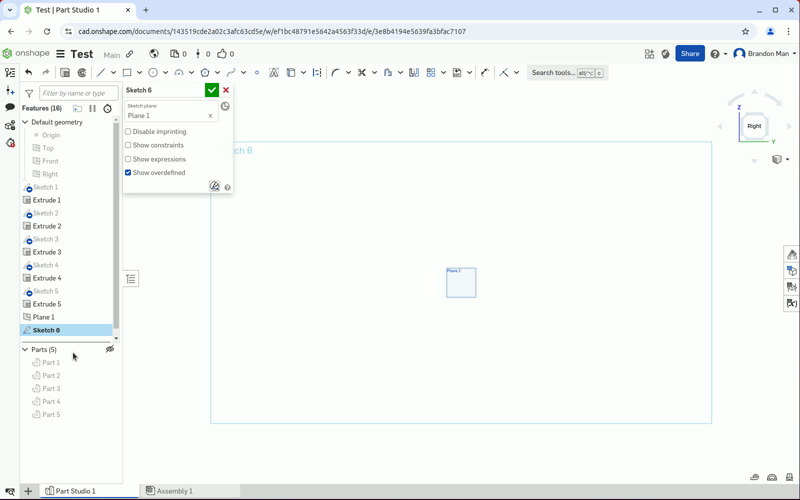
key_down(shift)
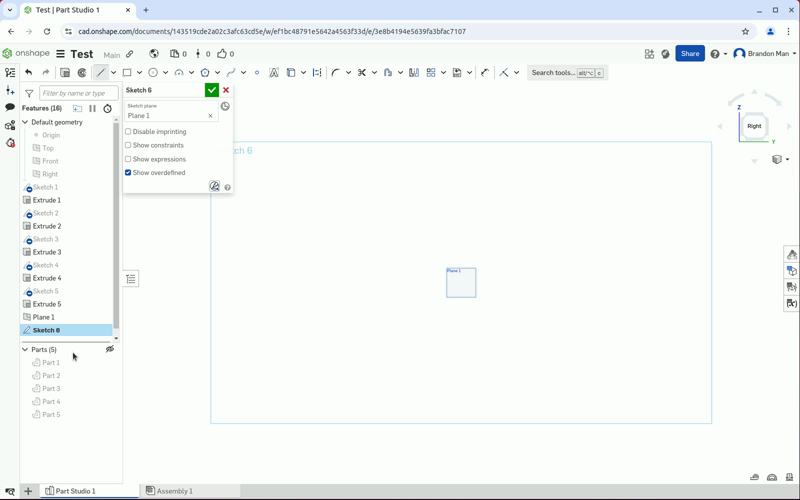
mouse_move(398, 334)
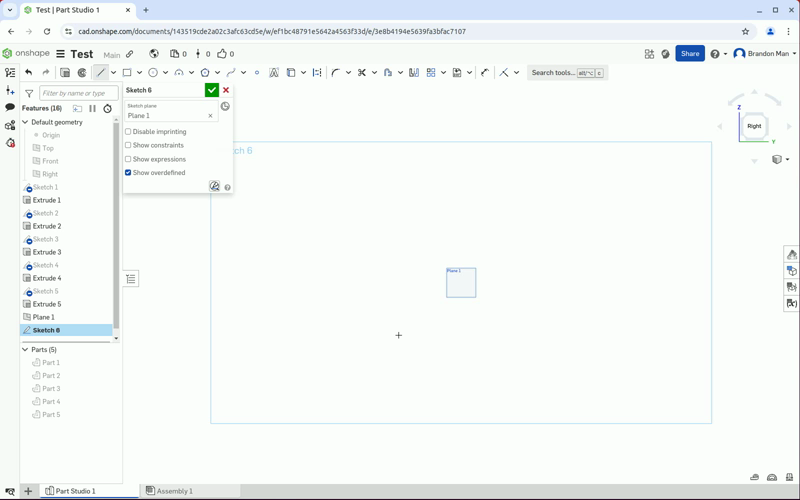
click(398, 334)
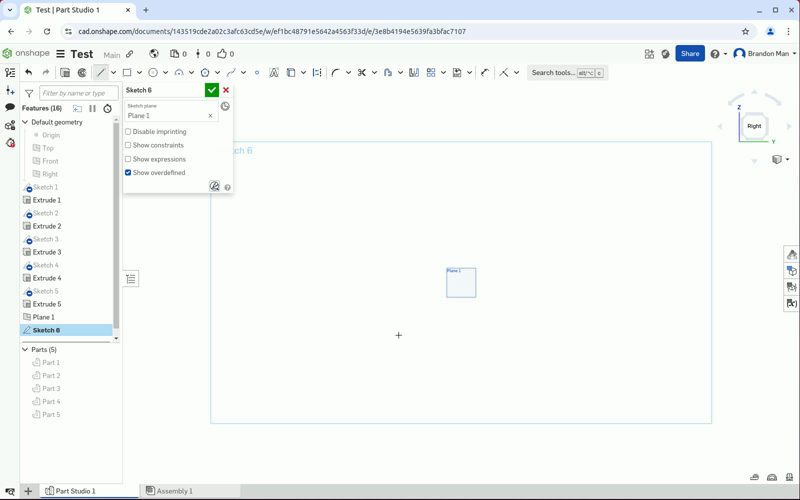
key_up(shift)
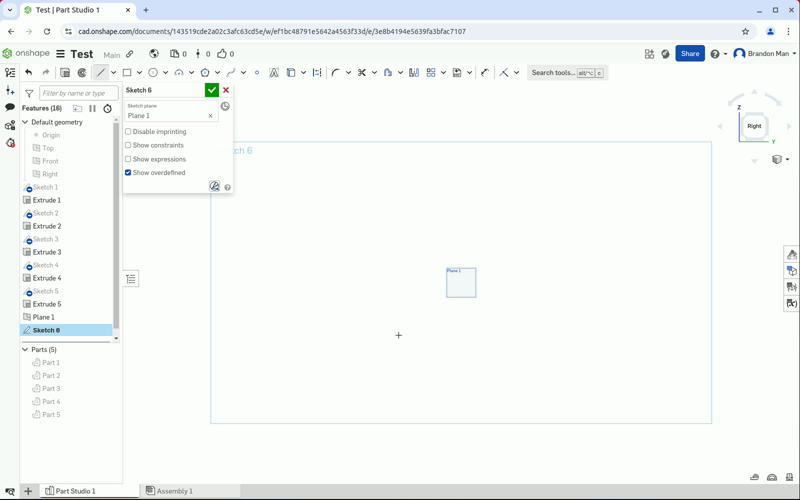
key_down(shift)
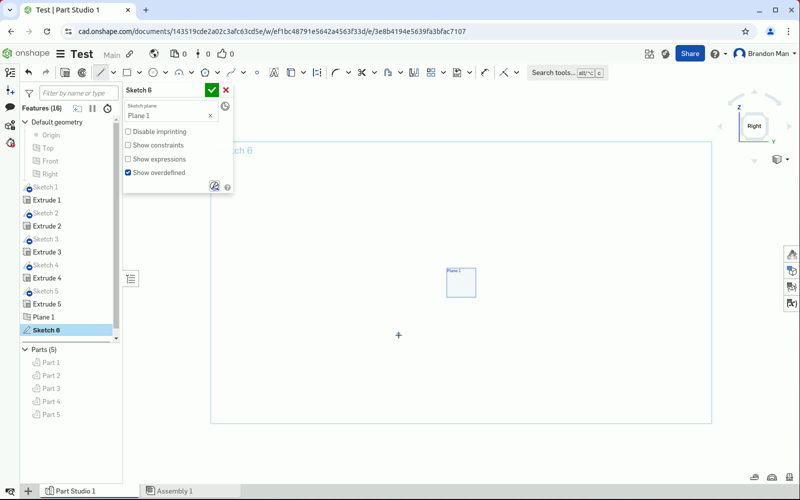
mouse_move(428, 334)
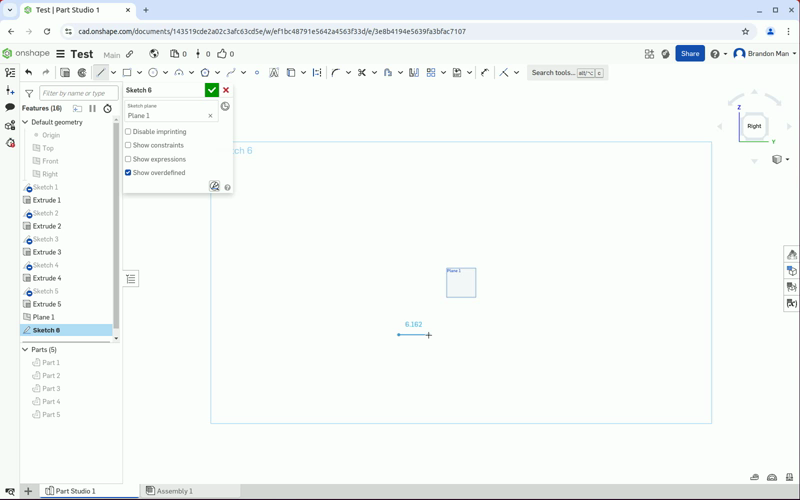
mouse_move(440, 334)
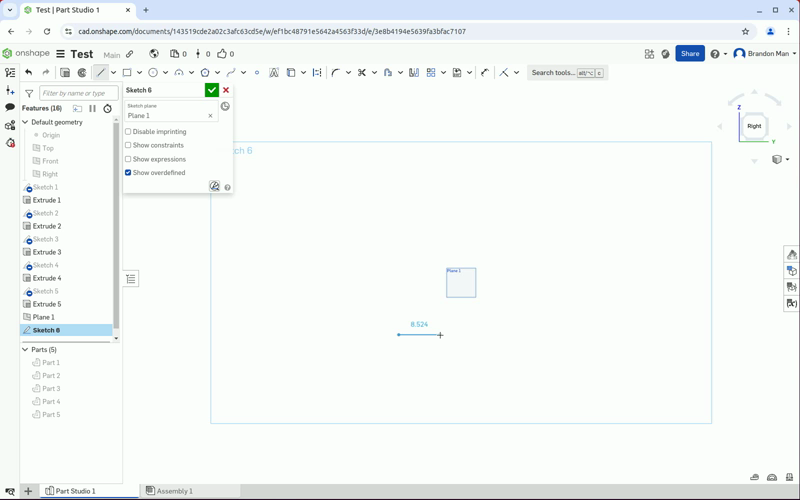
click(440, 334)
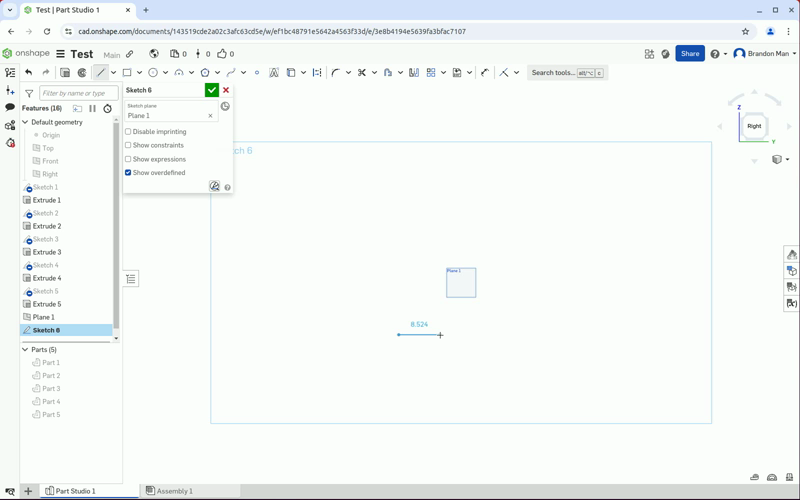
key_up(shift)
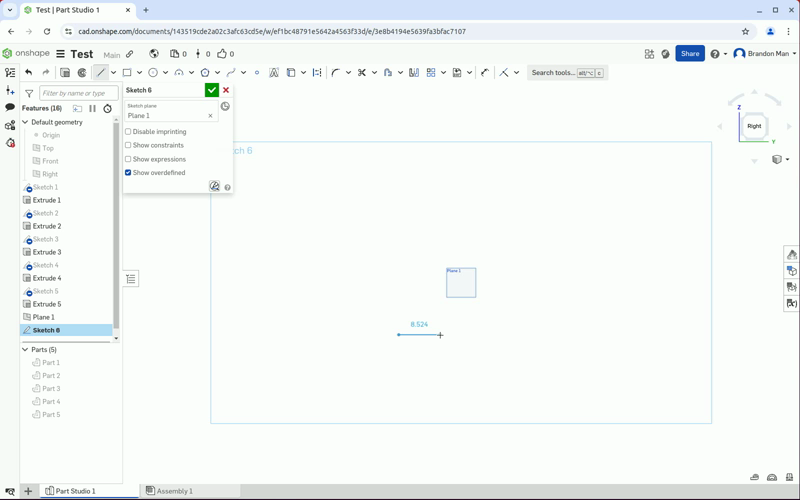
key_down(shift)
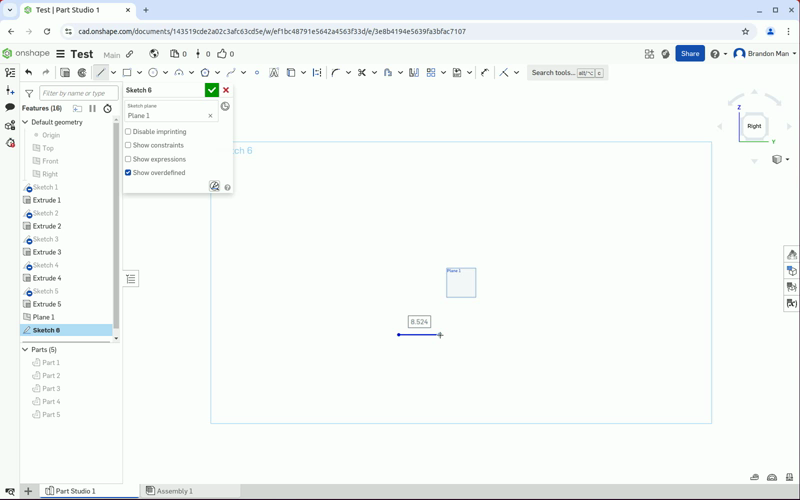
mouse_move(440, 231)
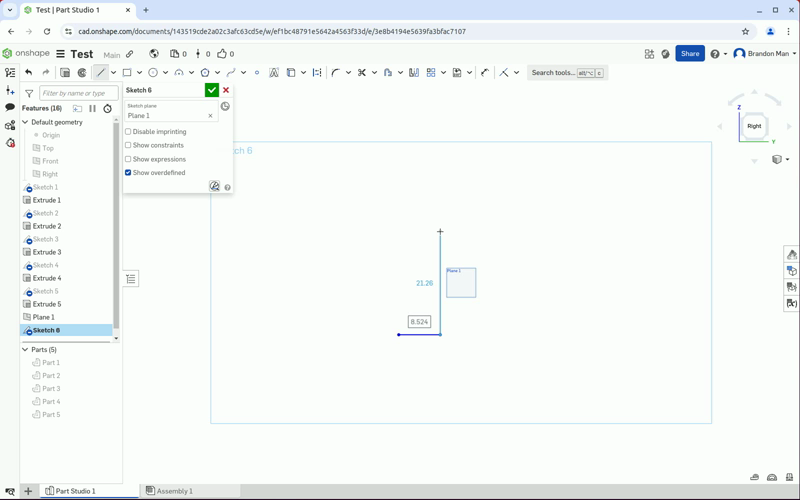
click(440, 231)
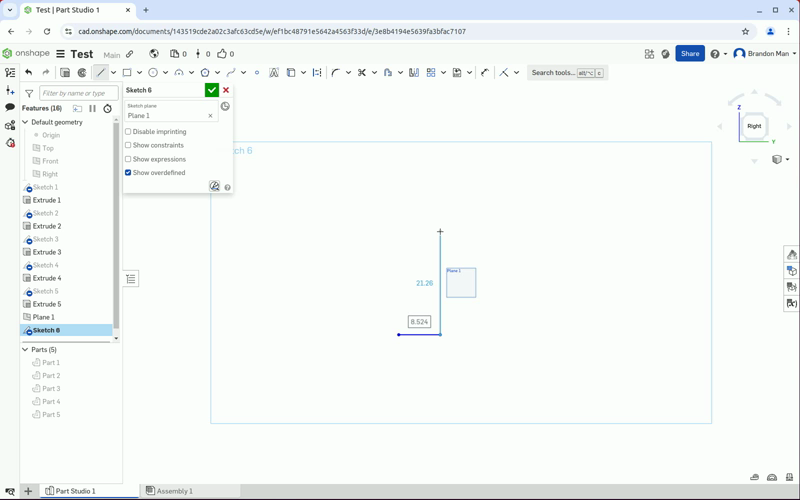
key_up(shift)
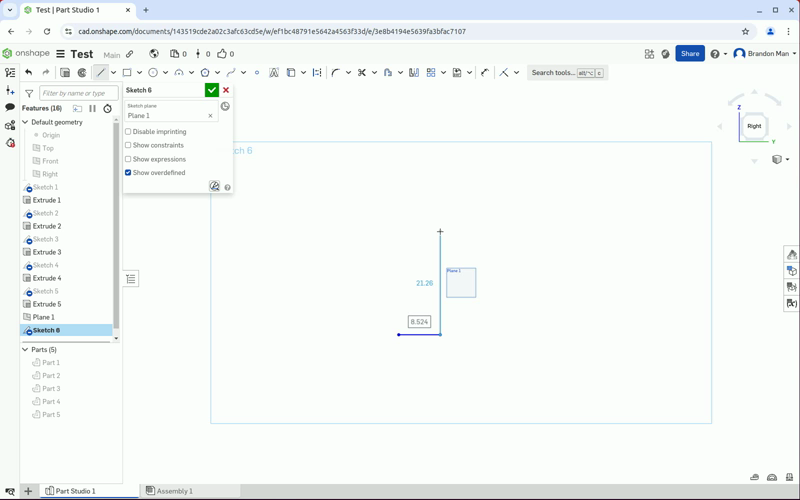
key_down(shift)
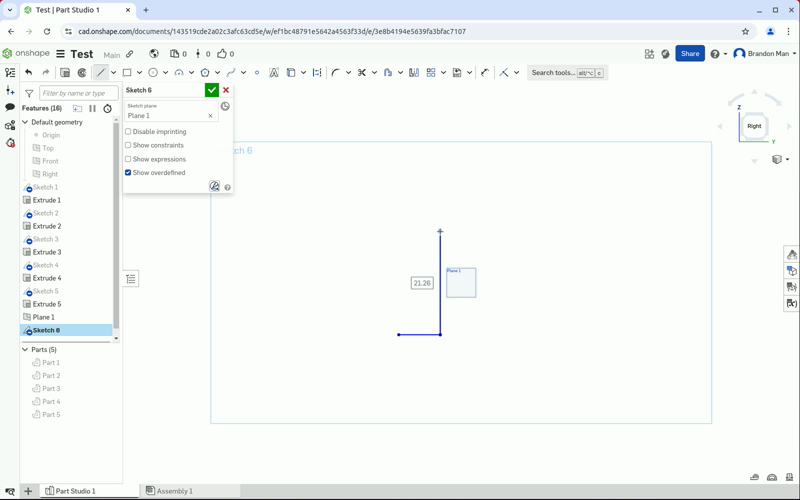
mouse_move(470, 231)
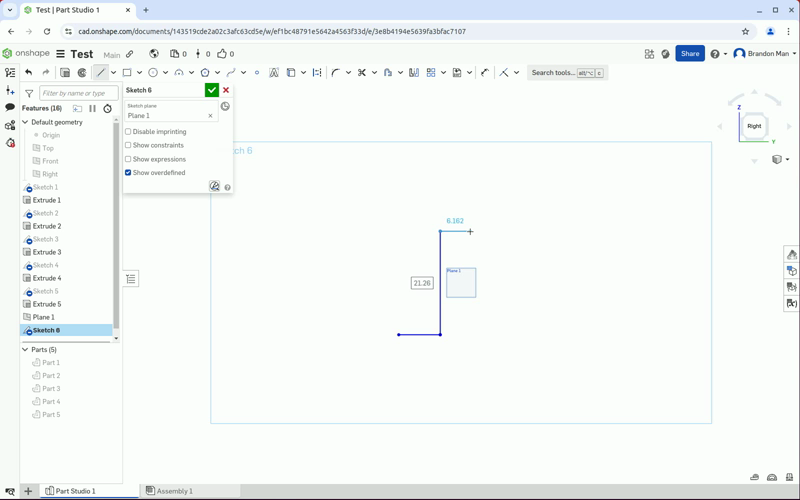
mouse_move(398, 231)
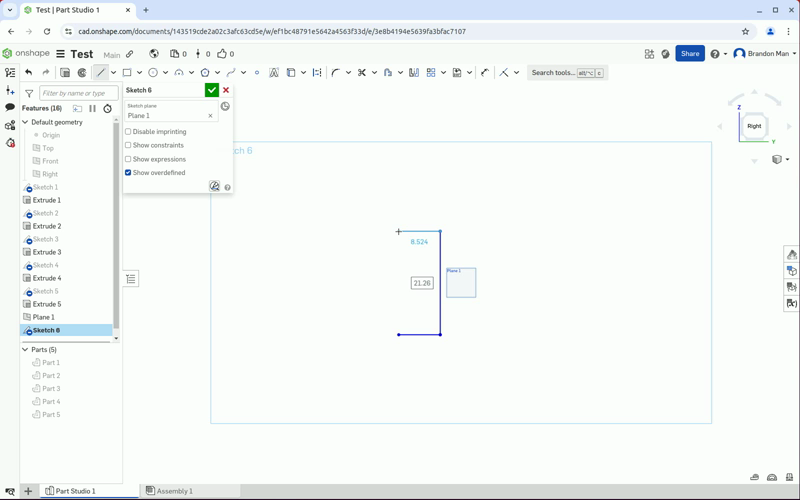
click(398, 231)
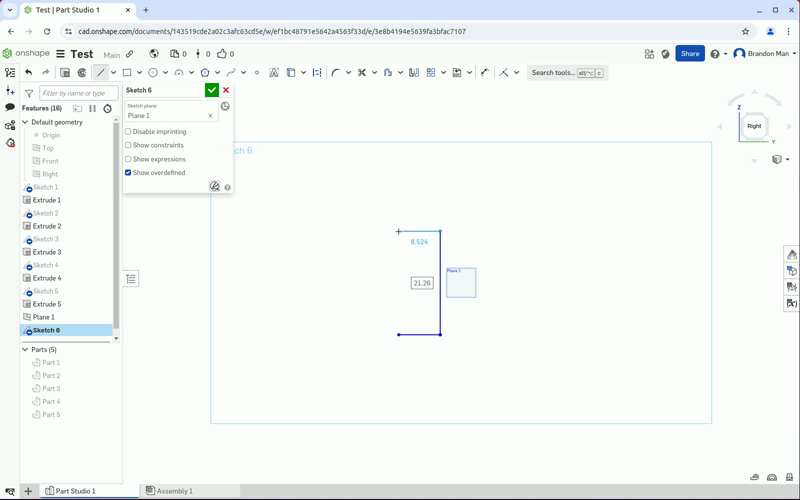
key_up(shift)
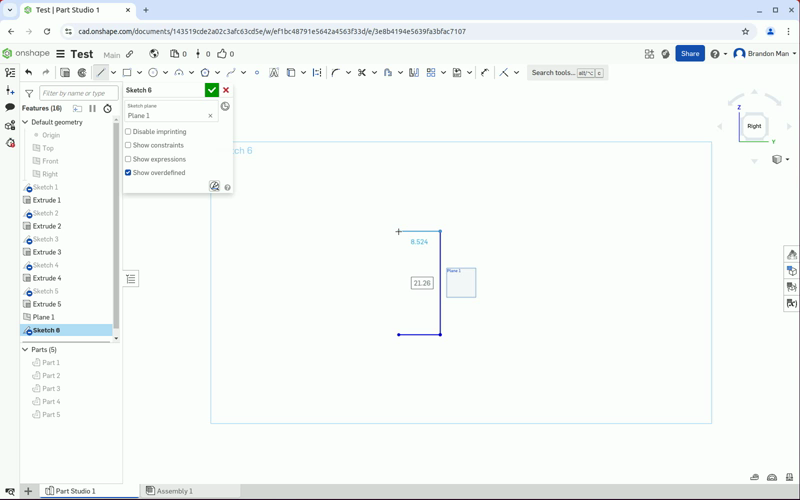
key_down(shift)
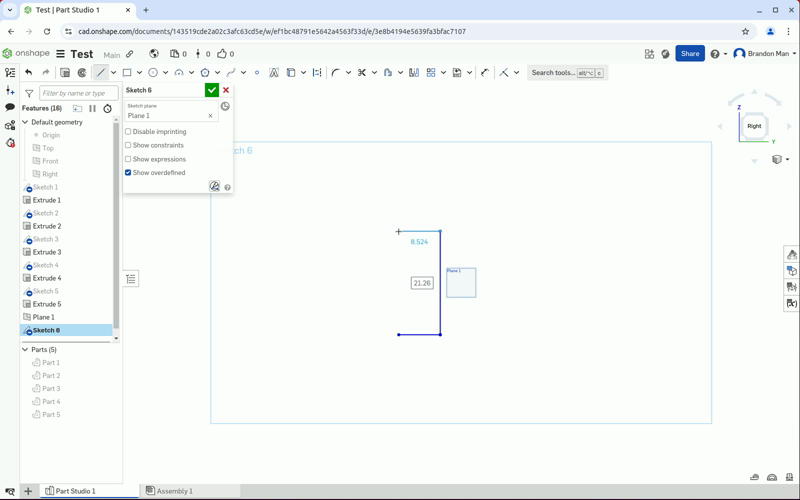
mouse_move(398, 334)
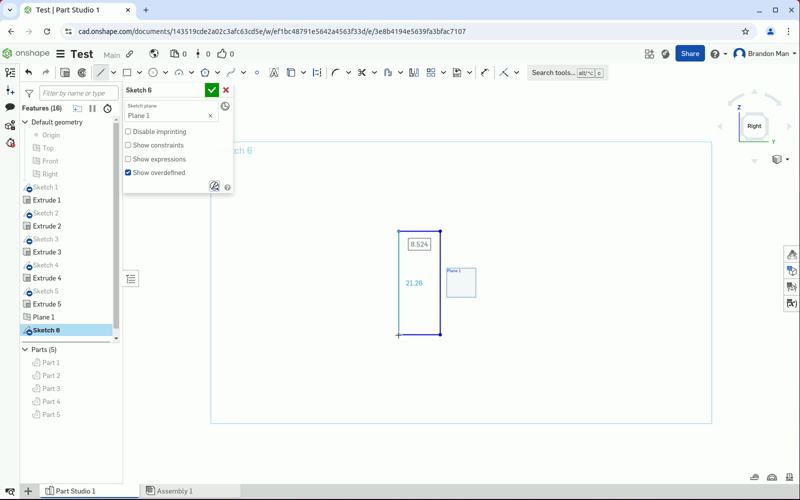
key_up(shift)
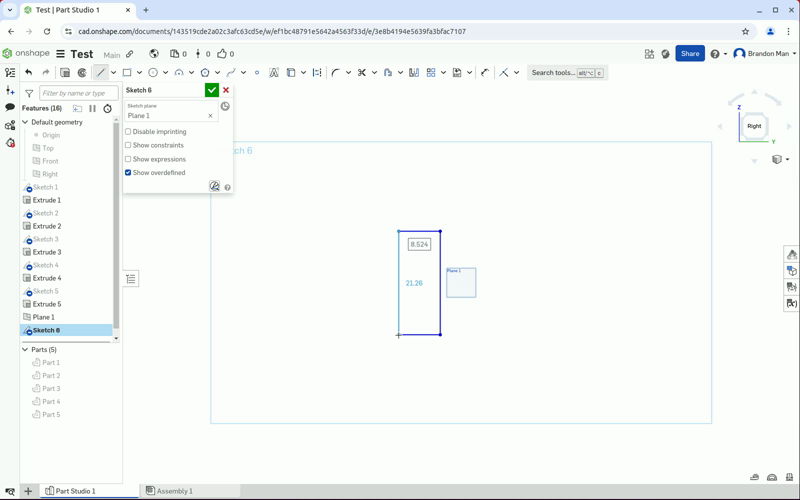
click(398, 334)
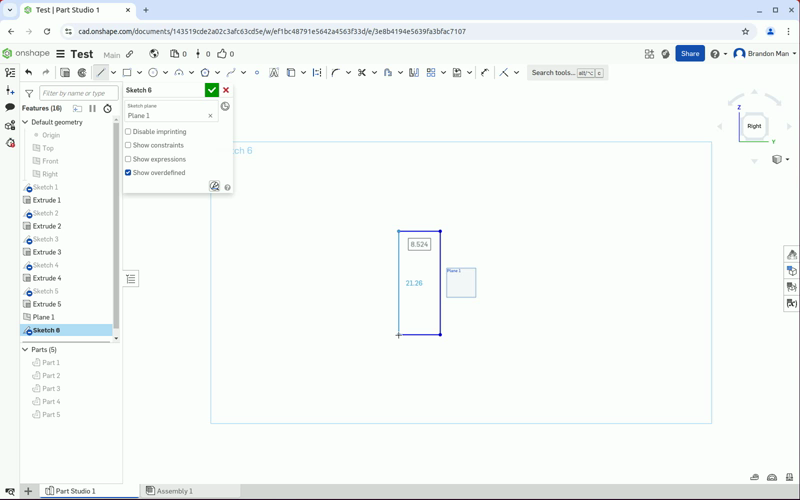
key(esc)
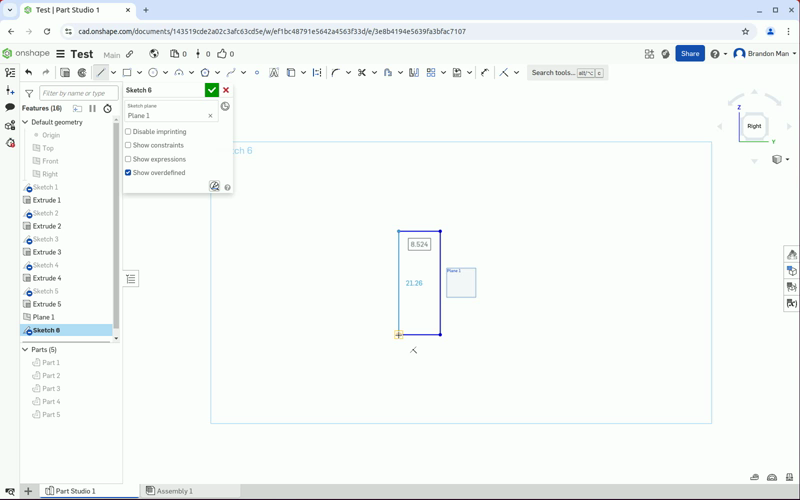
key(c)
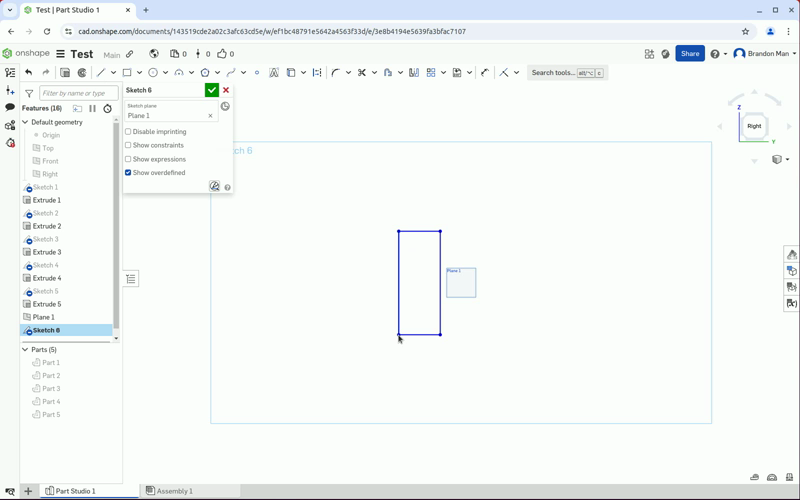
key_down(shift)
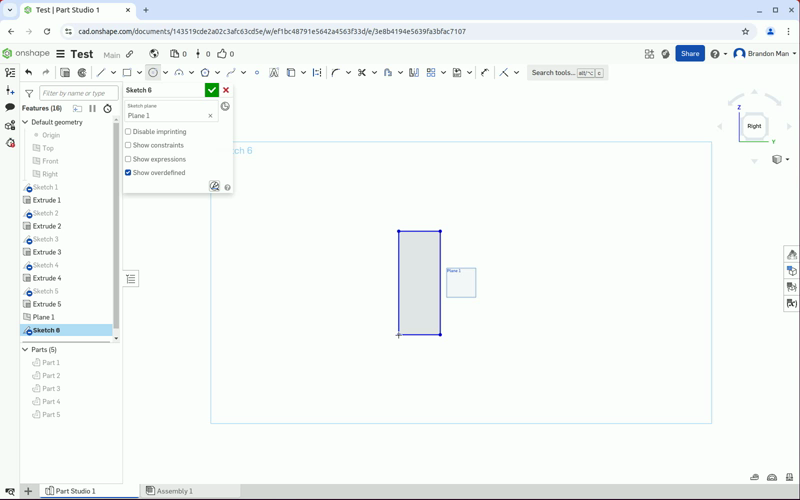
mouse_move(423, 304)
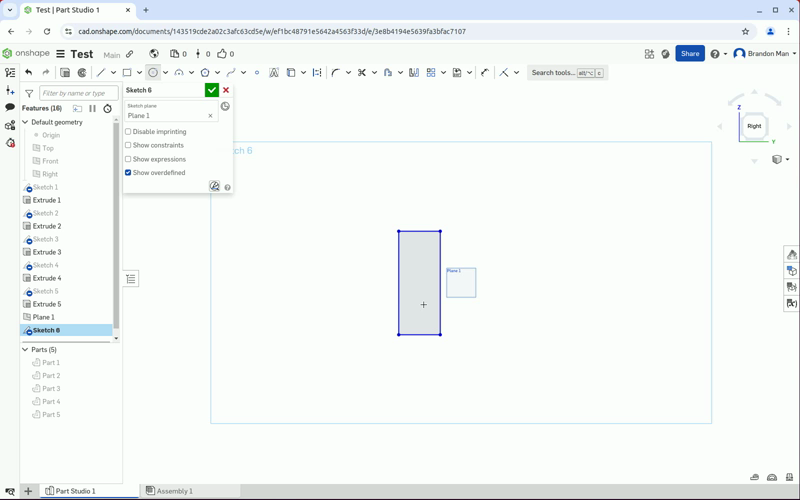
click(423, 304)
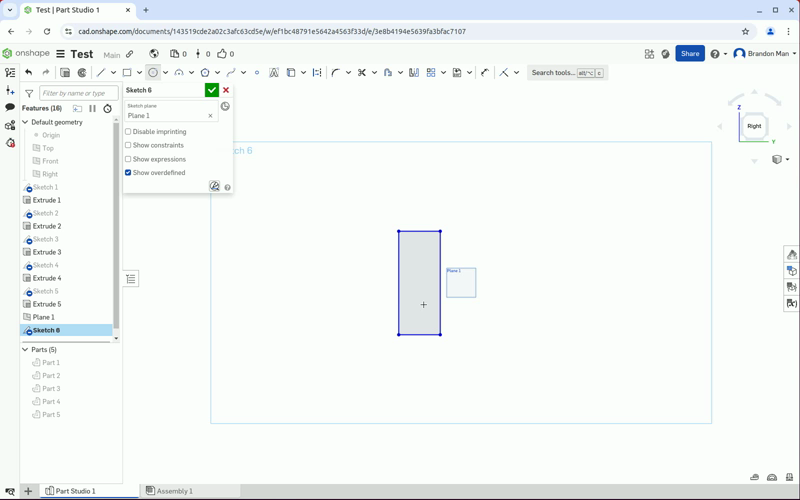
key_up(shift)
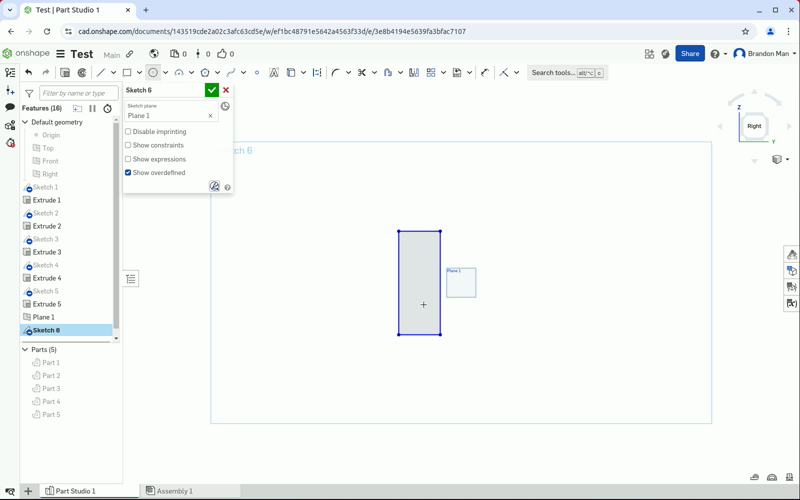
mouse_move(434, 304)
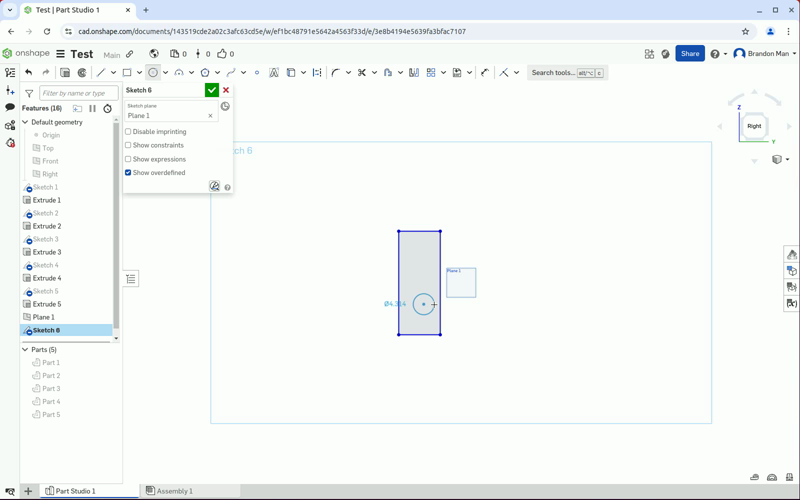
click(434, 304)
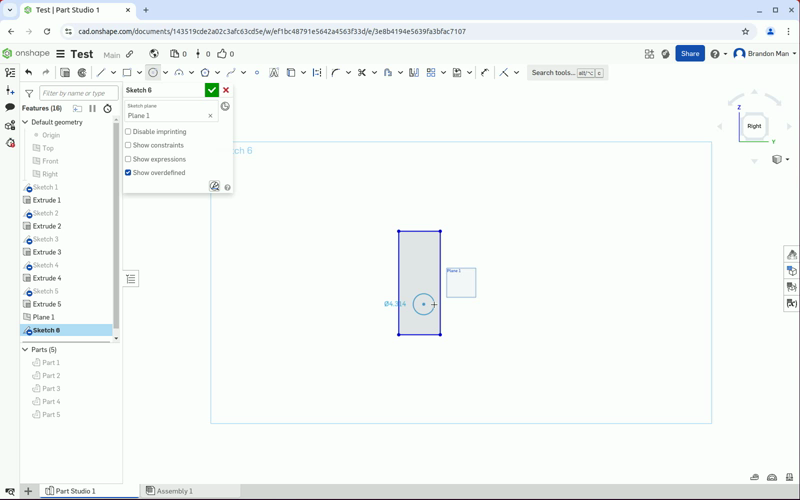
key(esc)
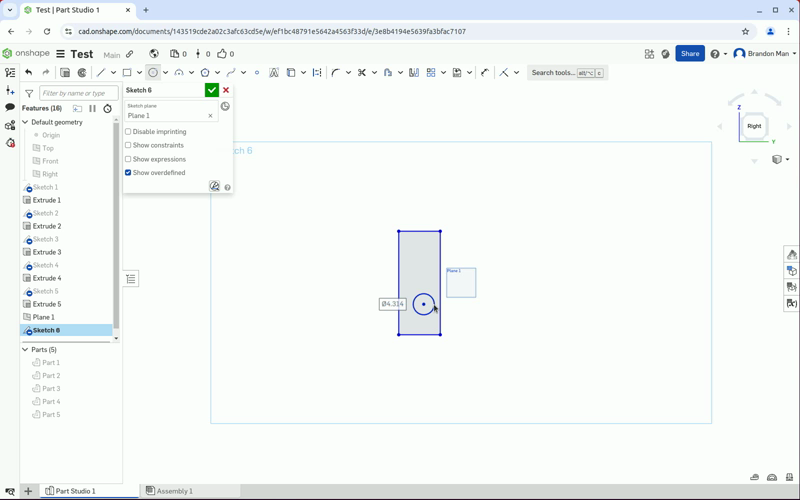
key(c)
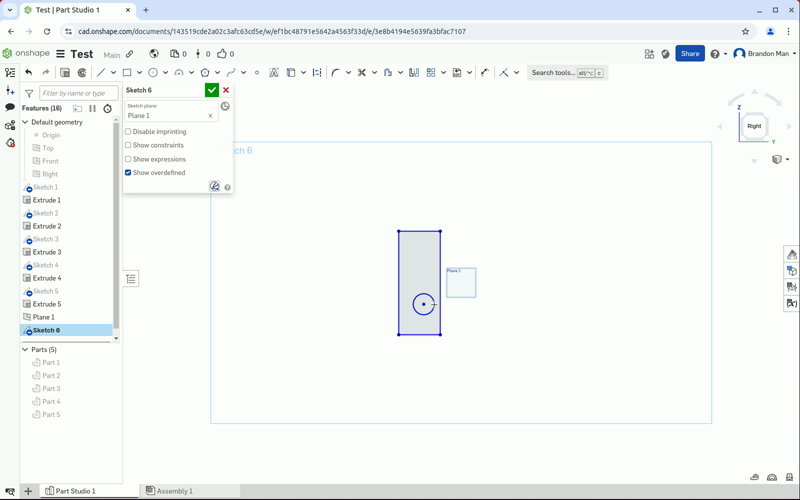
key_down(shift)
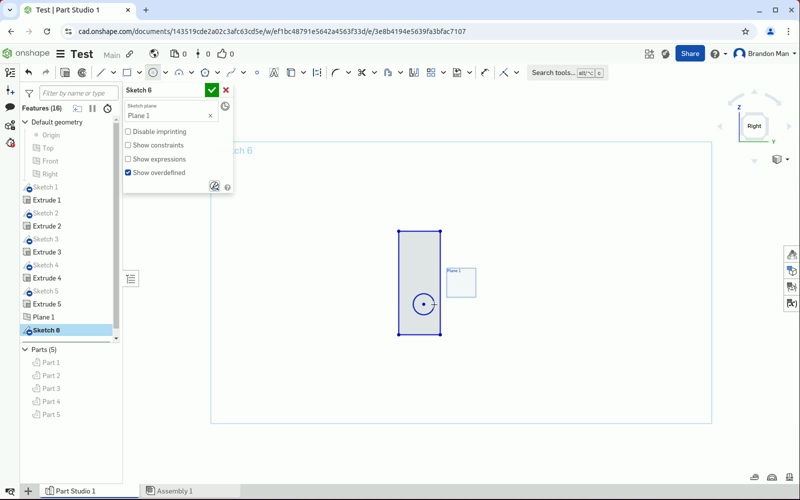
mouse_move(423, 262)
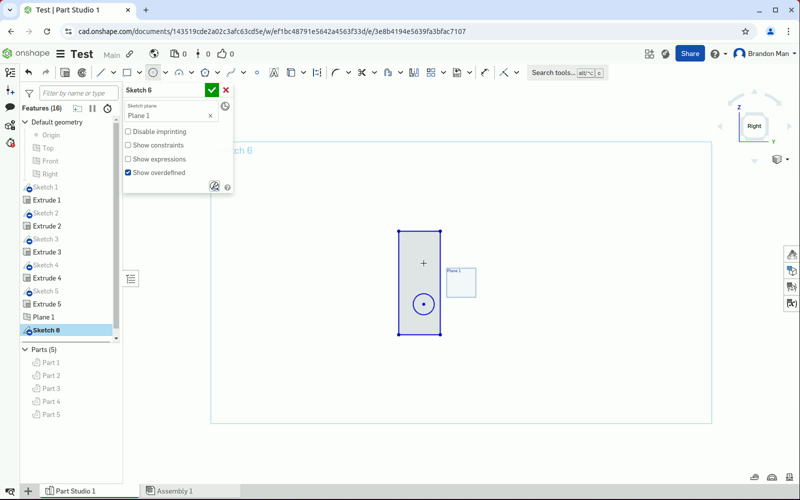
click(423, 262)
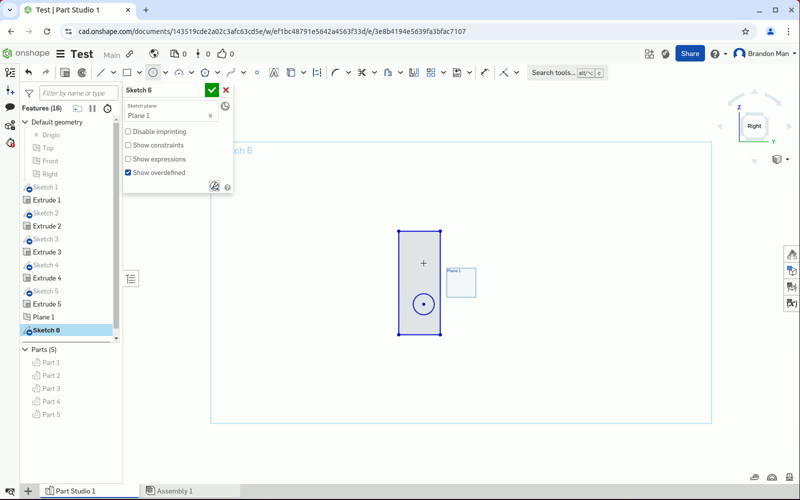
key_up(shift)
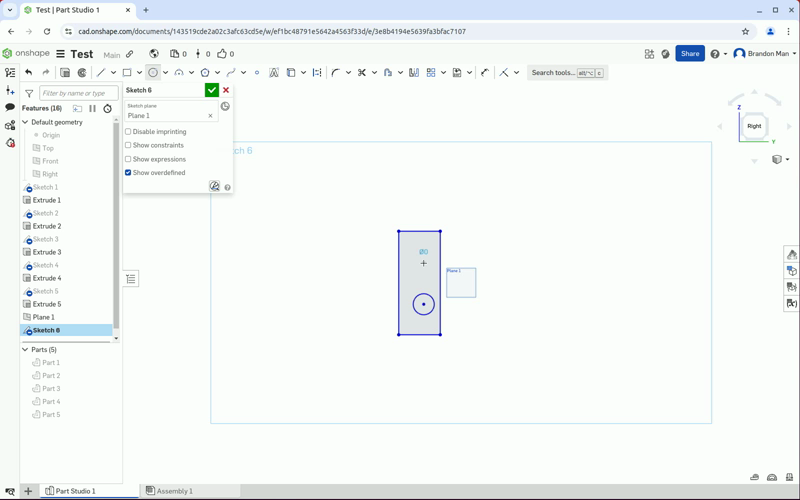
mouse_move(434, 262)
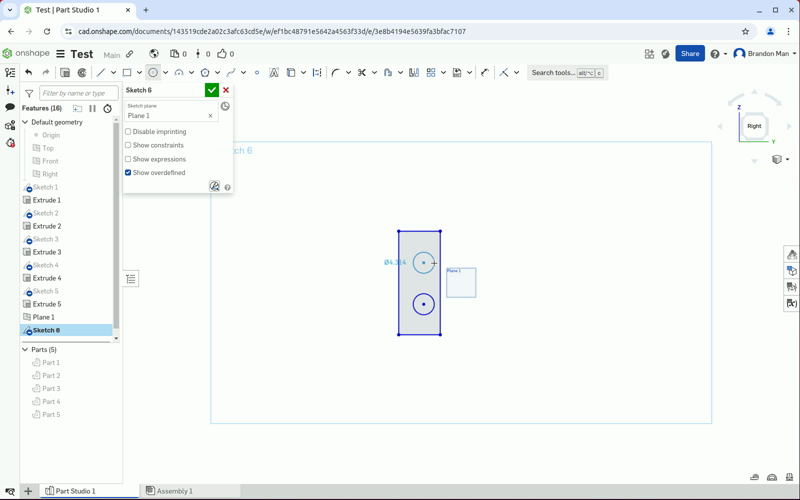
click(434, 262)
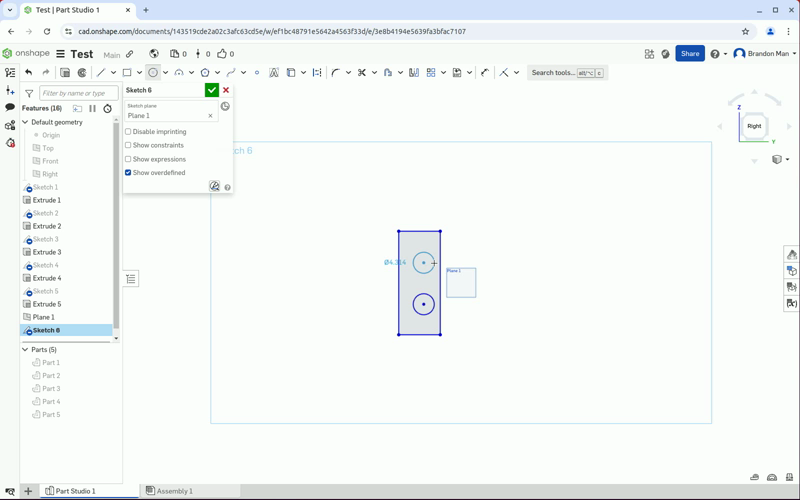
key(esc)
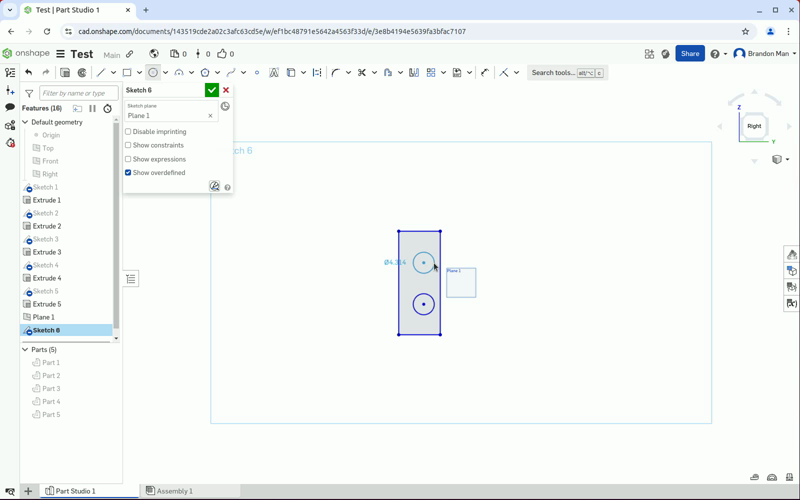
mouse_move(408, 294)
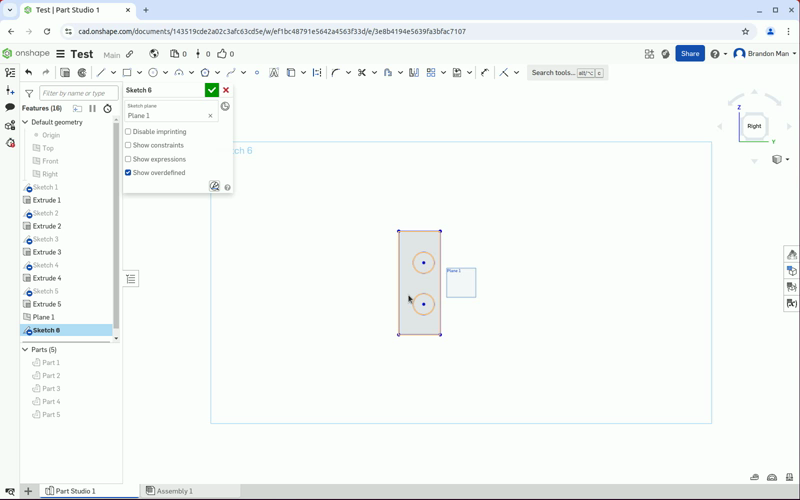
click(408, 294)
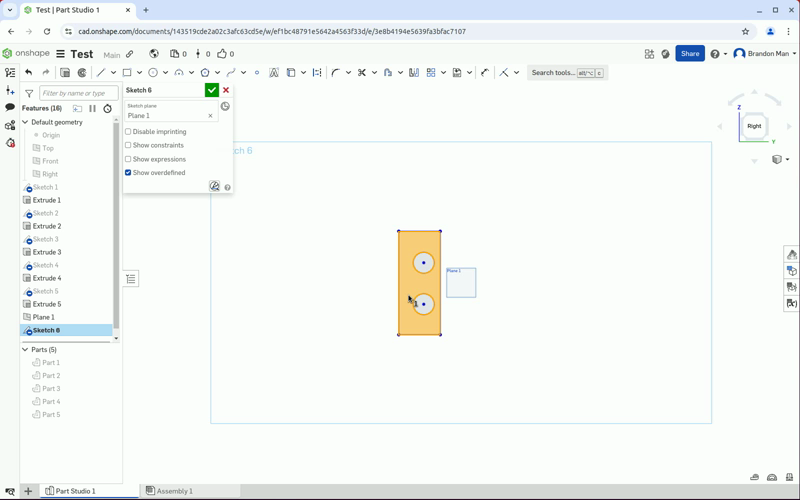
mouse_move(73, 352)
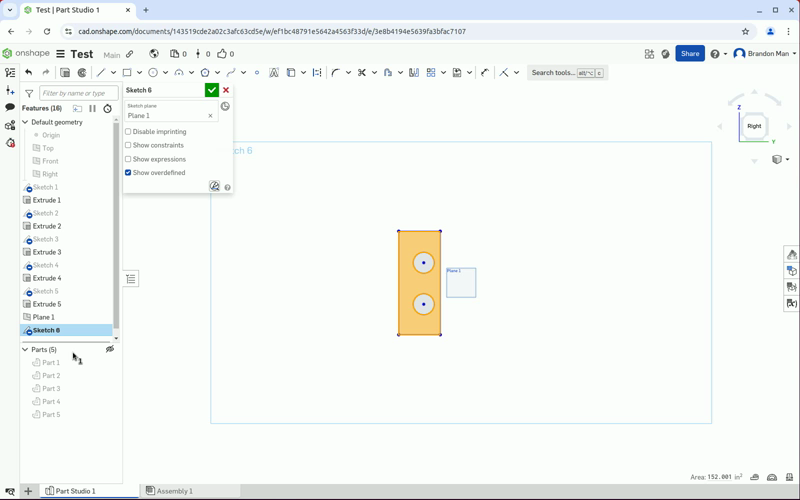
key(shift+y)
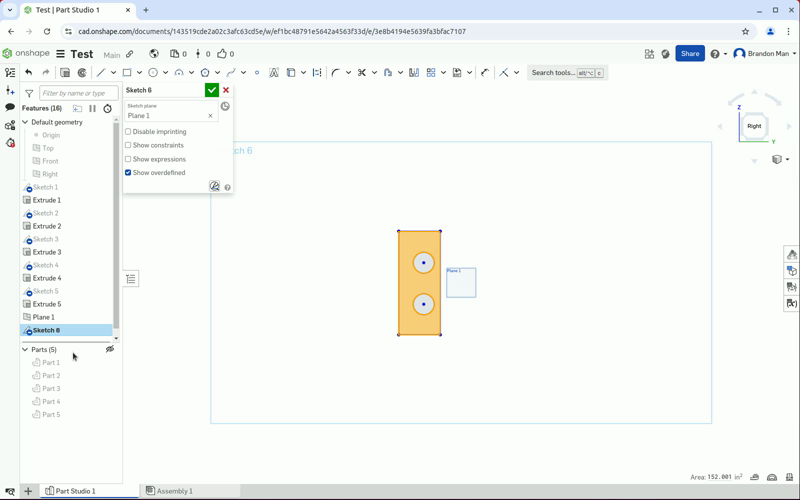
key(shift+e)
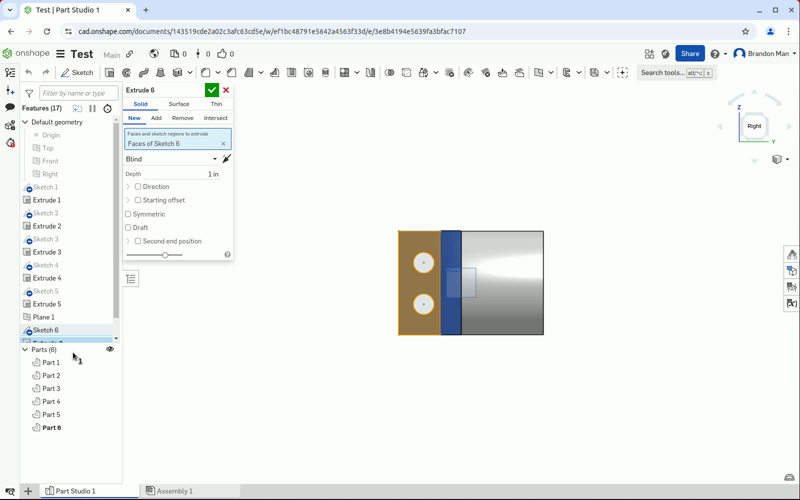
mouse_move(143, 106)
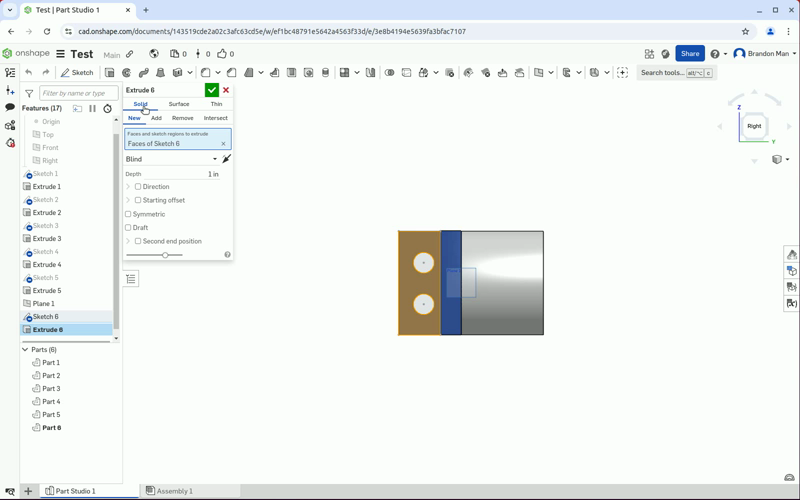
click(143, 106)
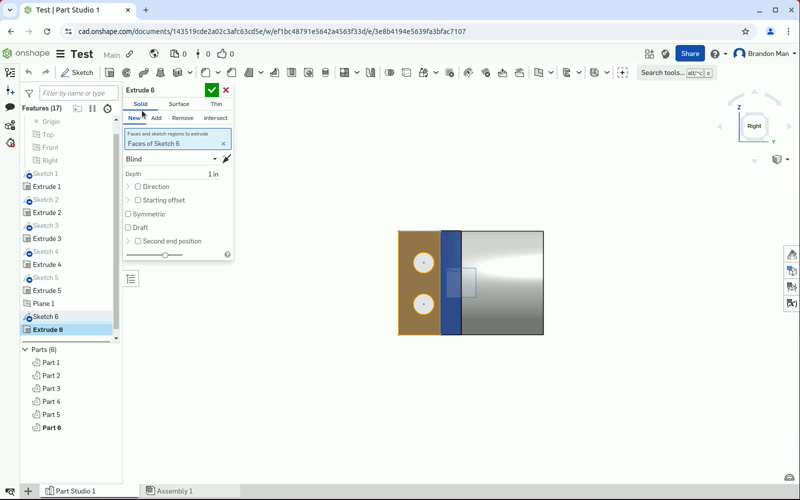
mouse_move(137, 120)
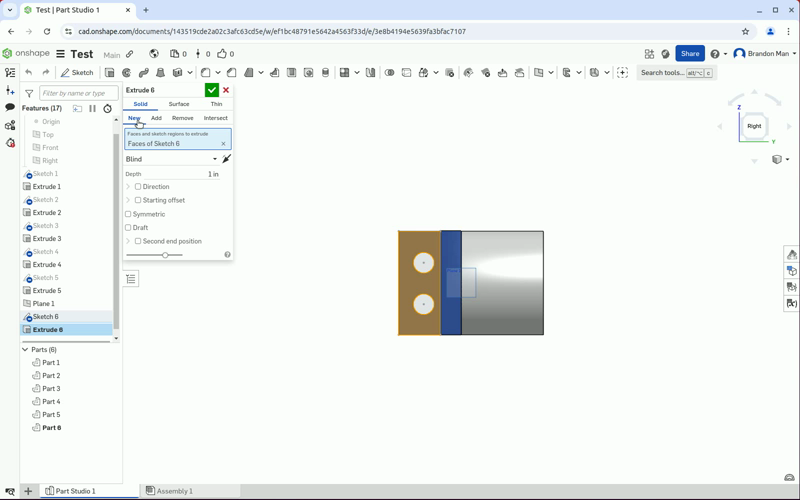
click(137, 120)
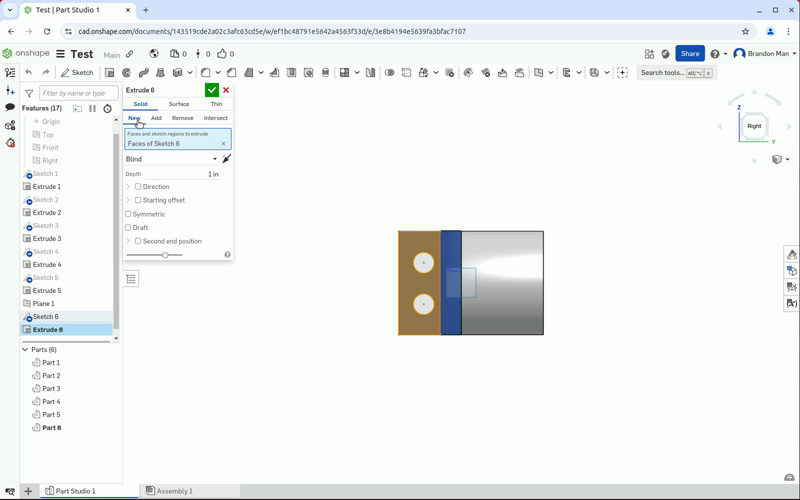
key(tab, 4)
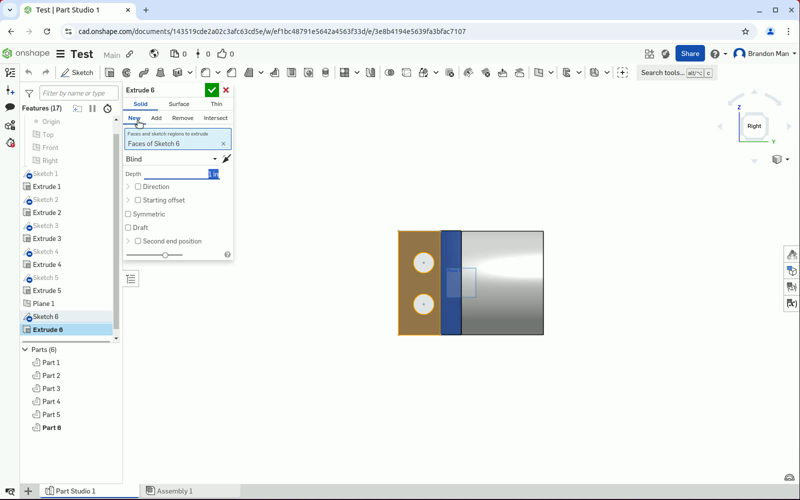
text(-4.333)
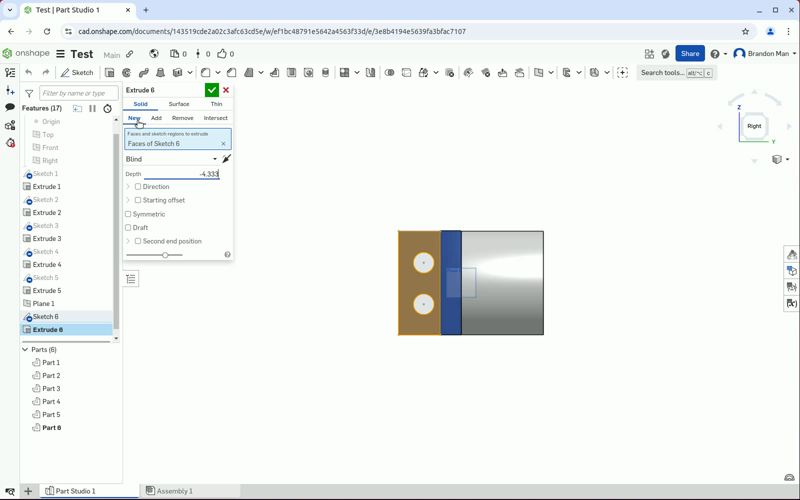
key(enter)
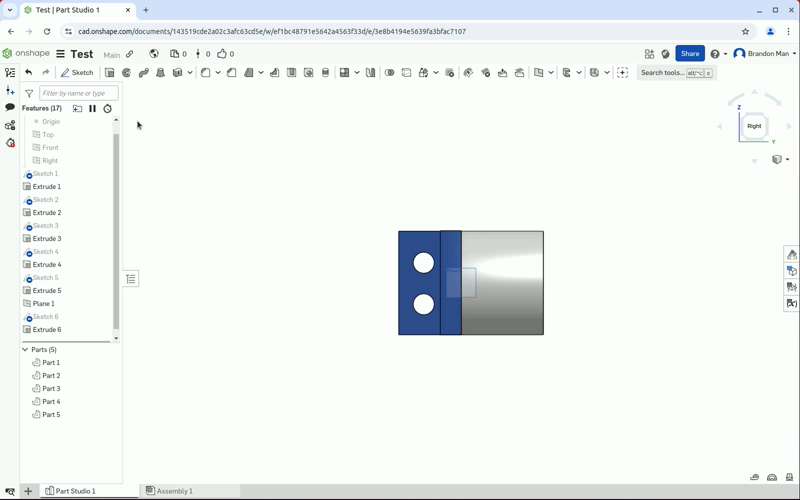
key(shift+h)
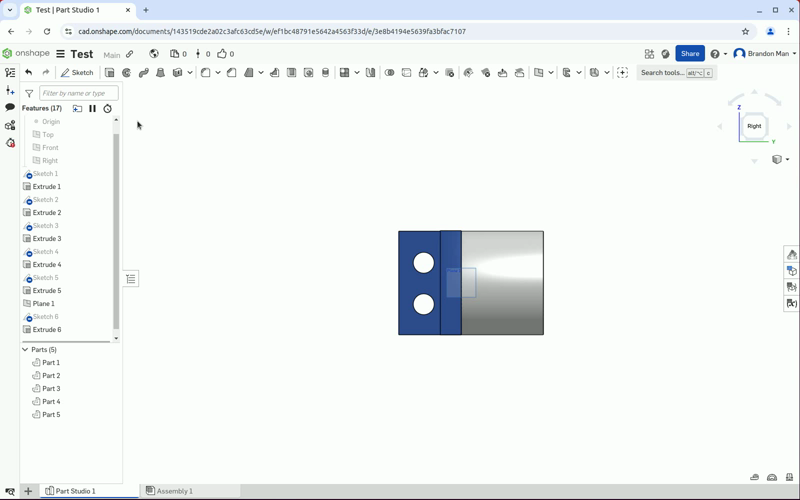
key(shift+h)
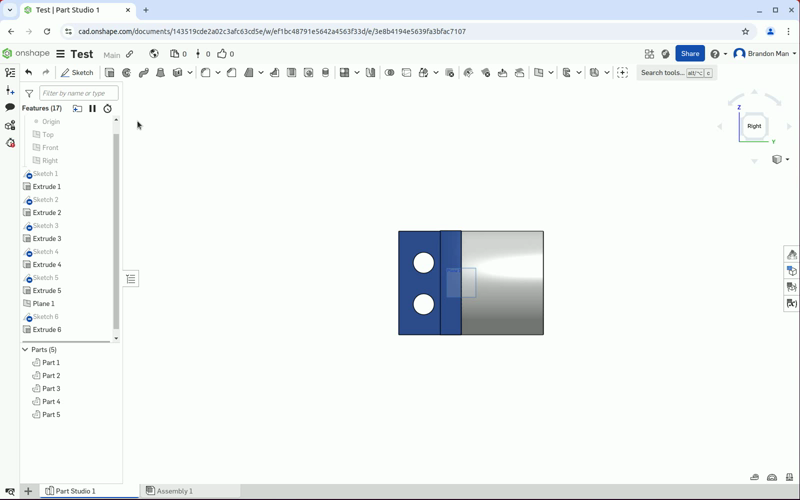
key(shift+7)
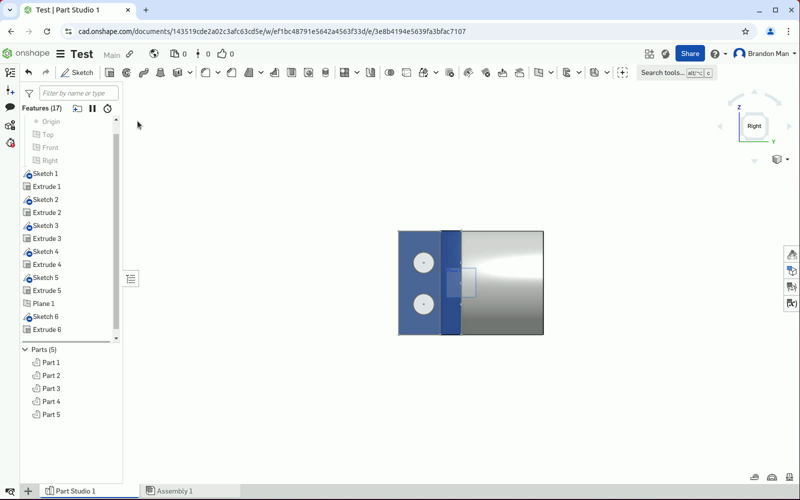
key(right, 2)
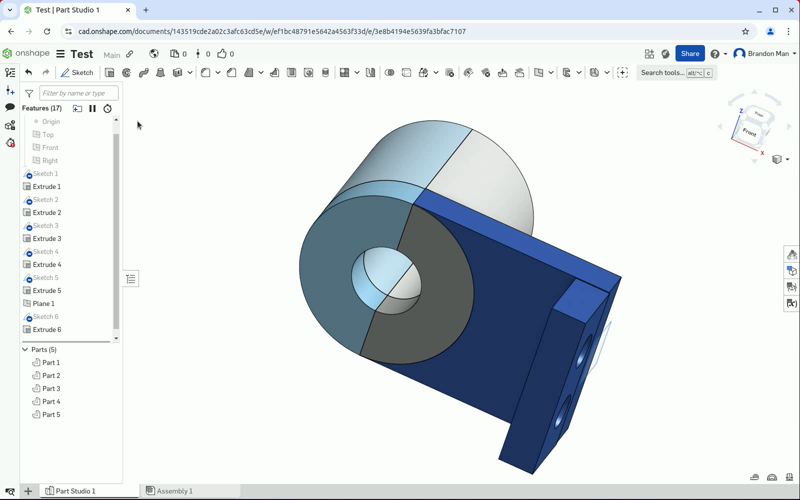
key(down, 2)
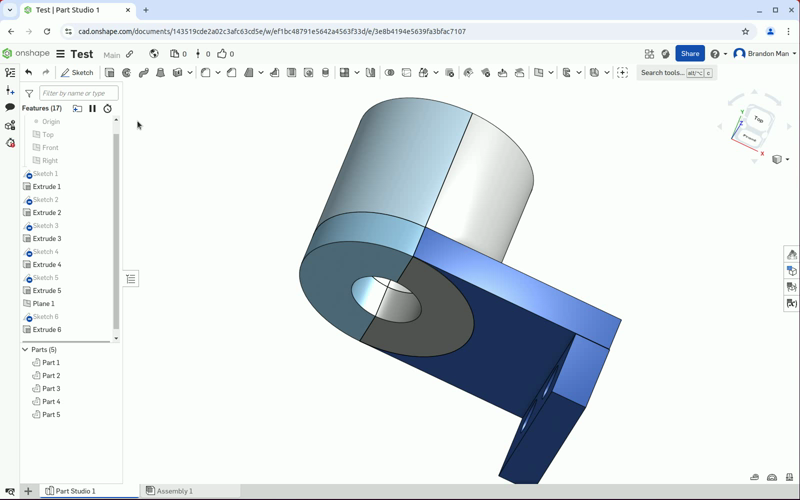
key(up, 2)
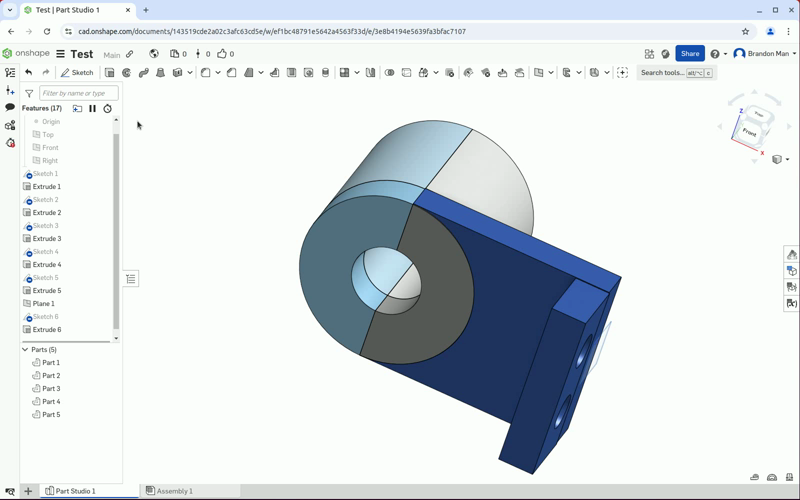
key(left, 2)
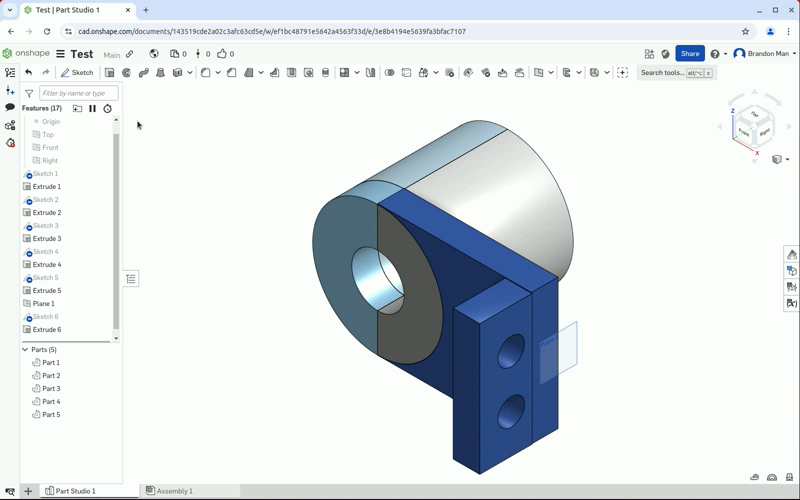
mouse_move(69, 176)
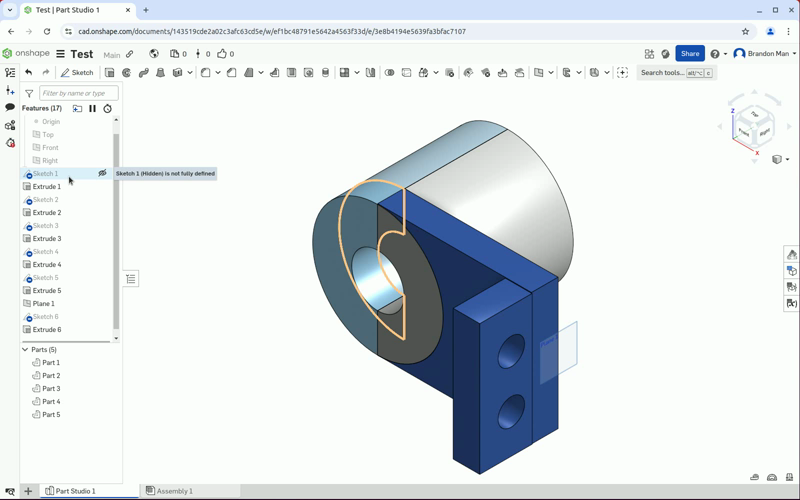
click(69, 176)